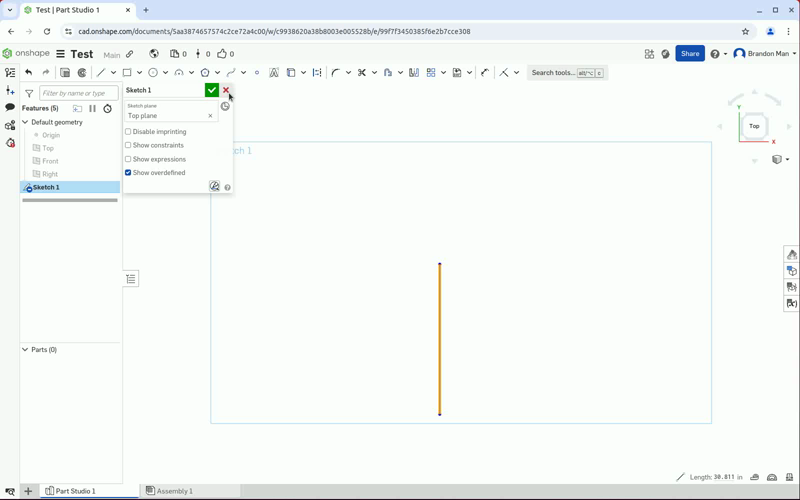
key(shift+h)
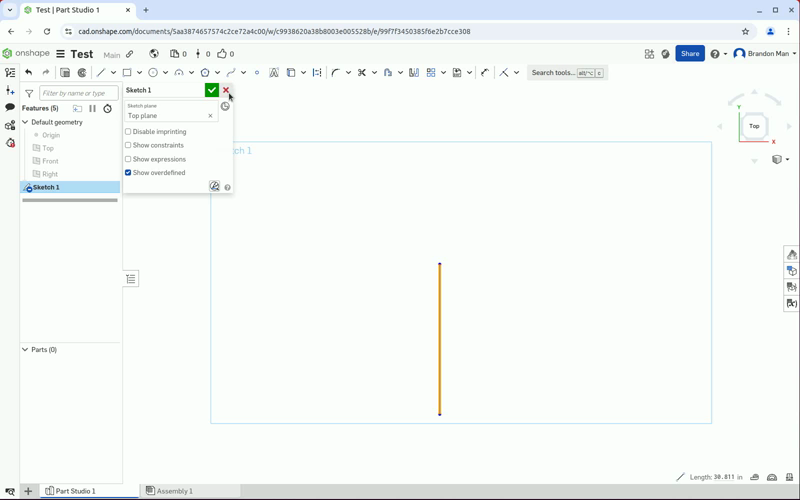
key(shift+s)
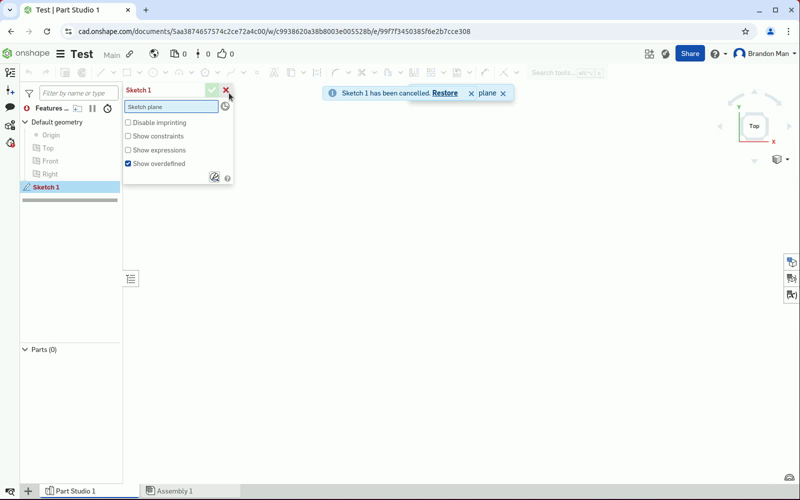
mouse_move(73, 150)
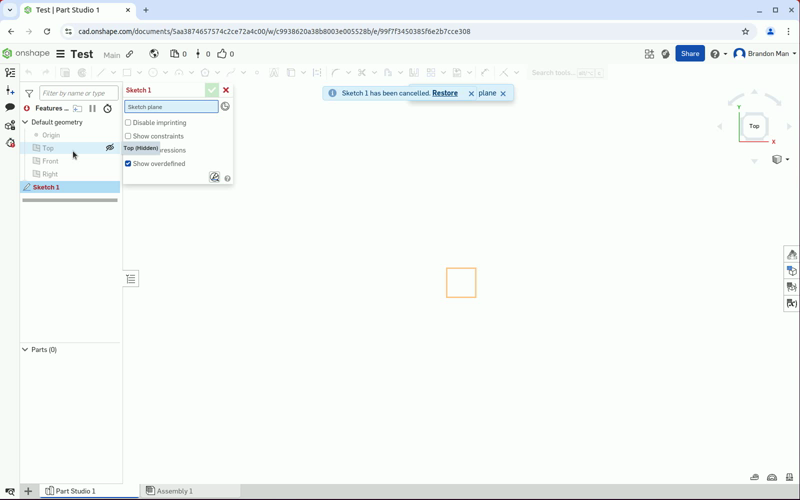
click(73, 150)
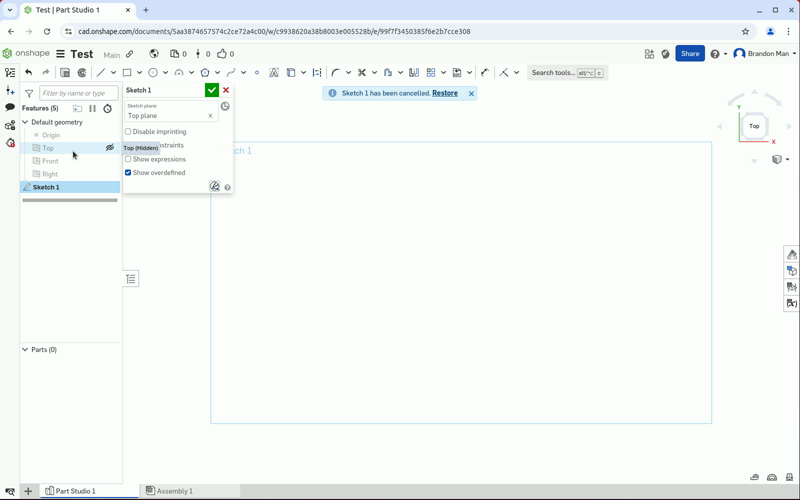
mouse_move(73, 352)
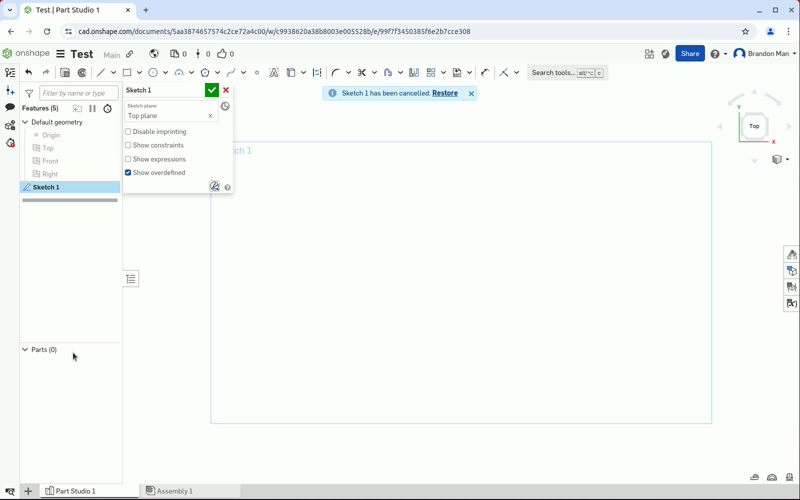
key(y)
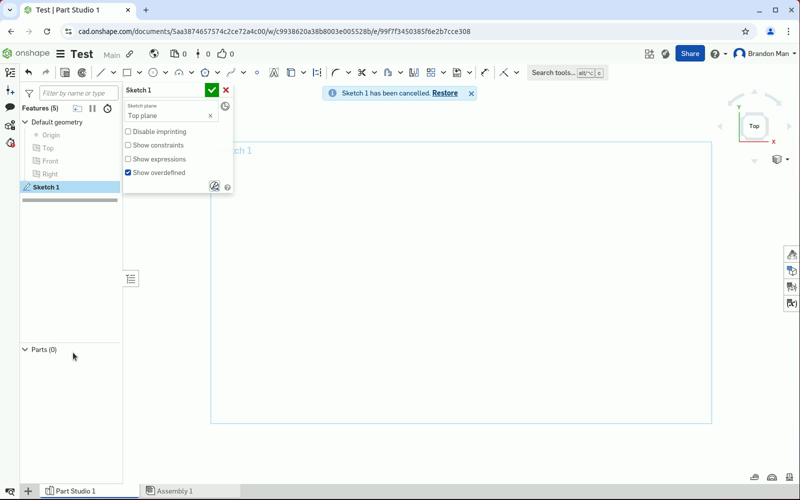
key(l)
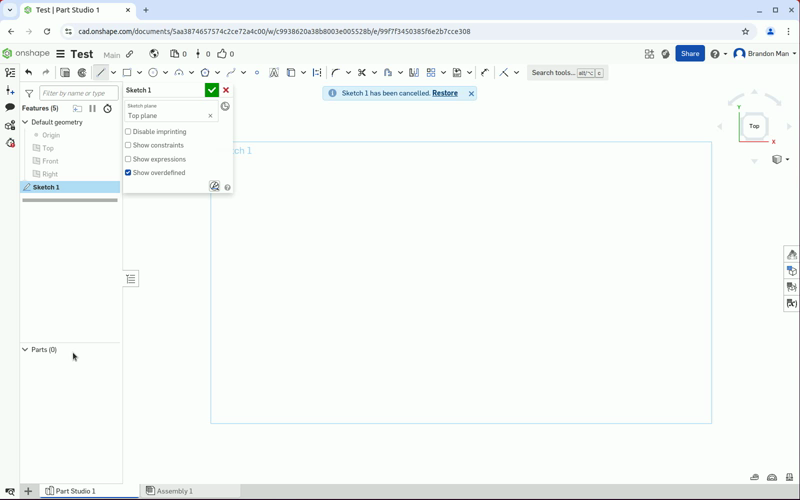
key_down(shift)
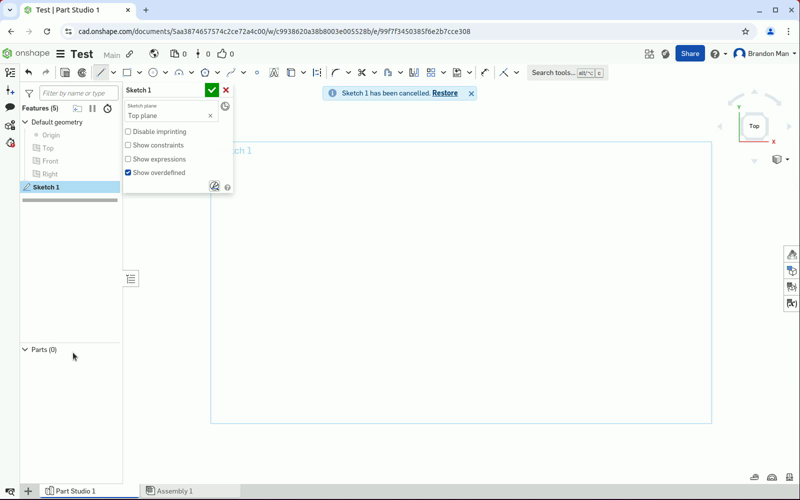
mouse_move(460, 282)
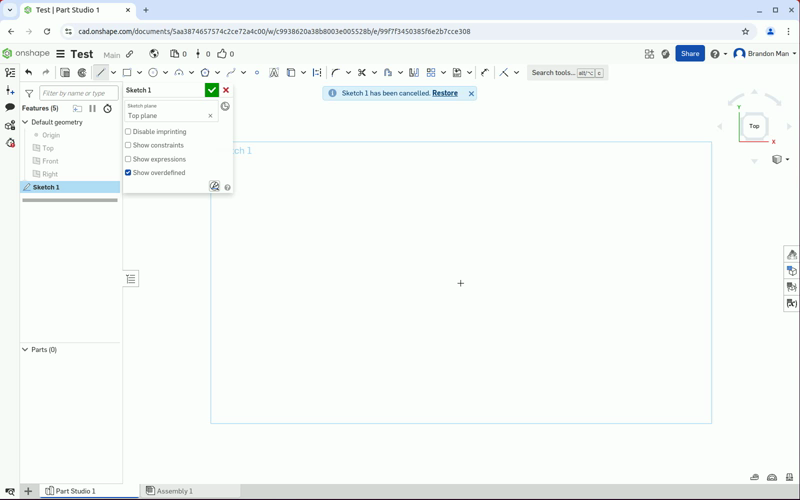
click(460, 282)
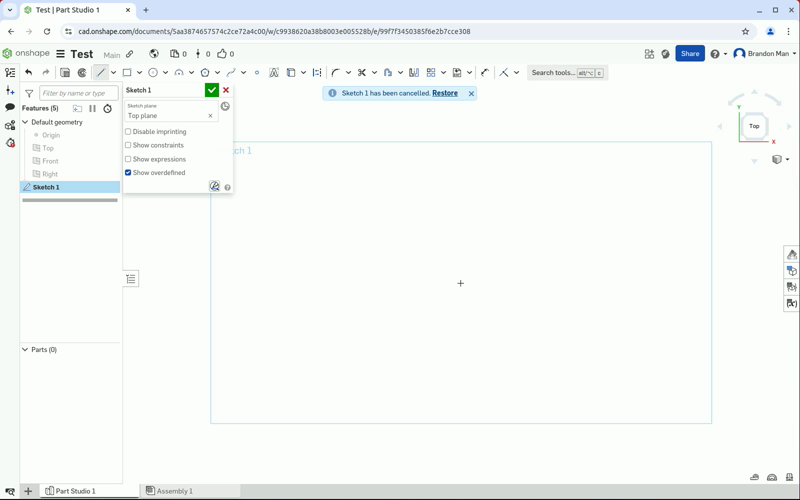
key_up(shift)
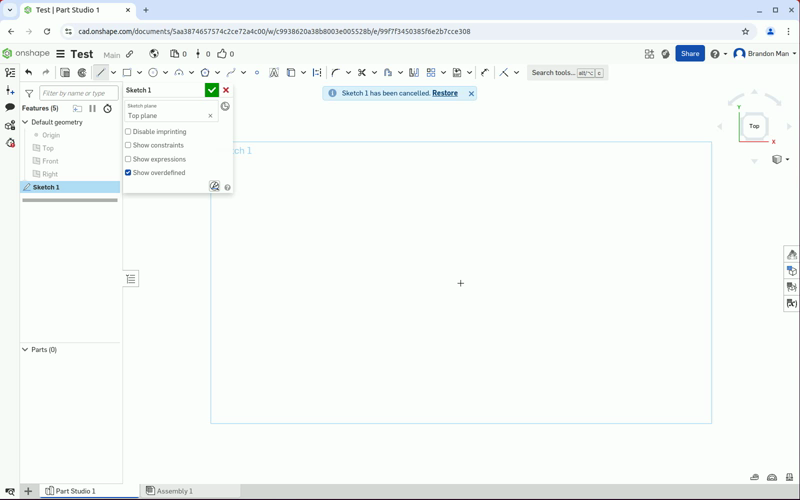
key_down(shift)
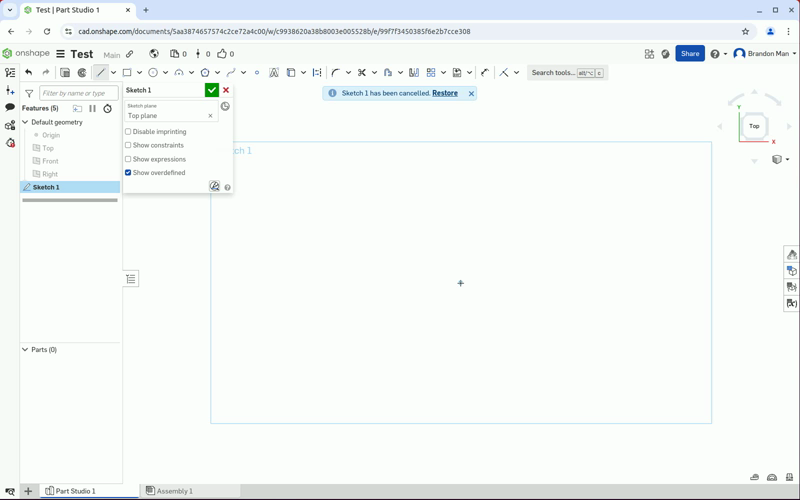
mouse_move(573, 282)
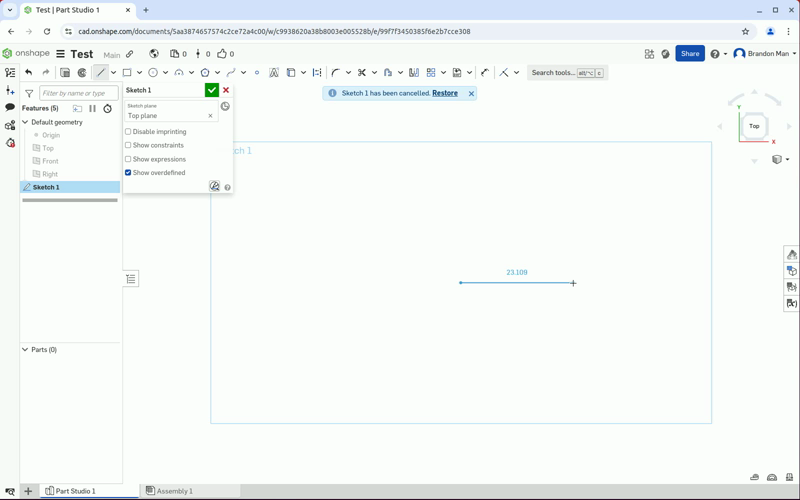
click(573, 282)
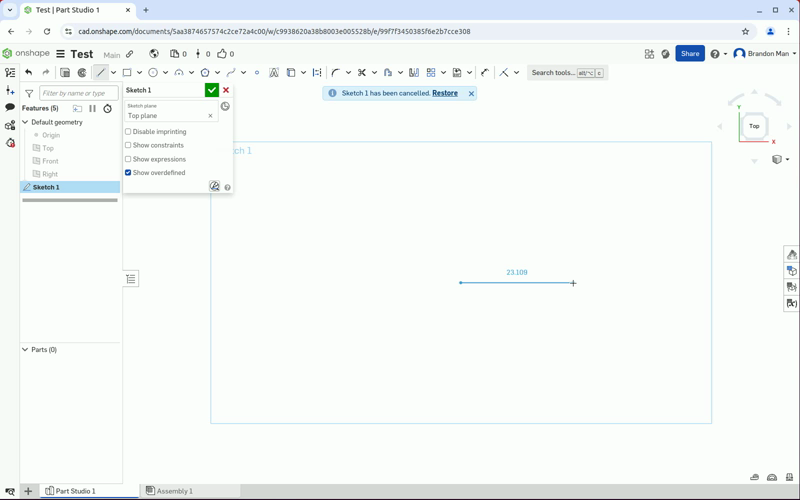
key_up(shift)
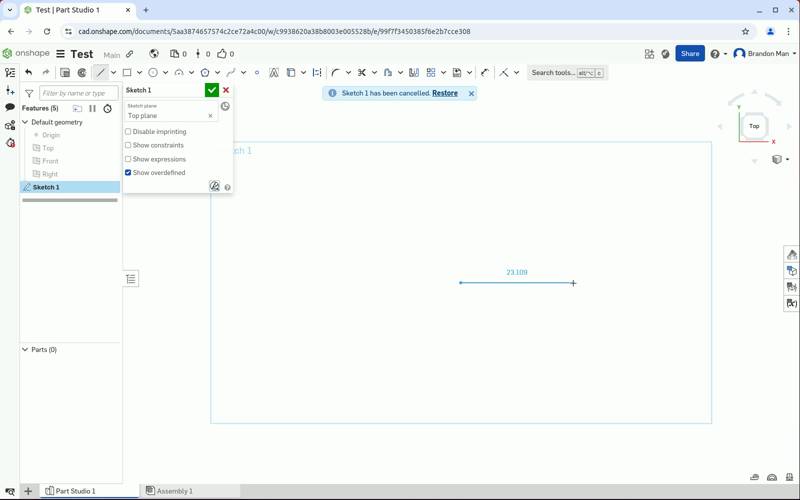
key_down(shift)
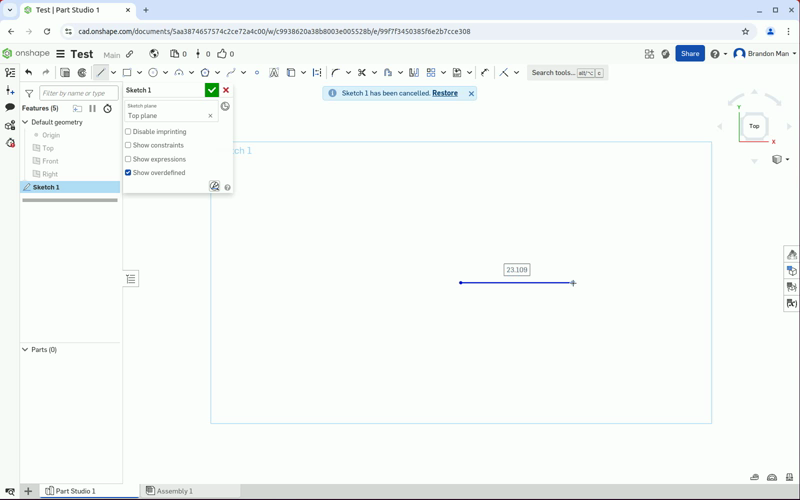
mouse_move(573, 211)
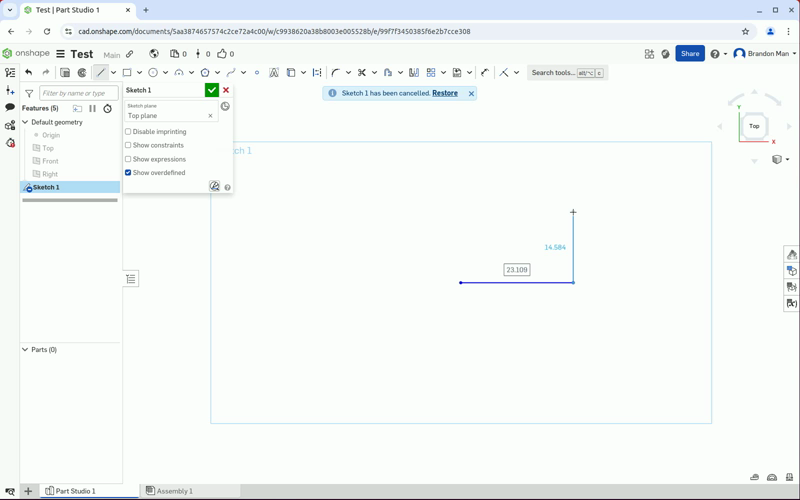
click(573, 211)
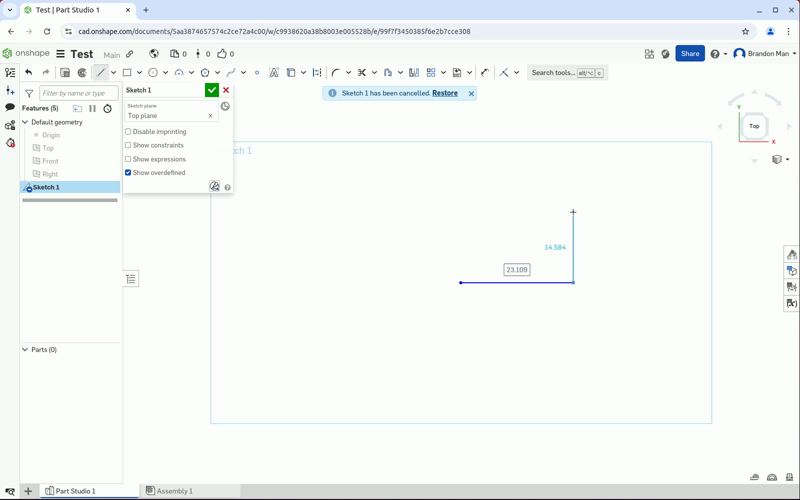
key_up(shift)
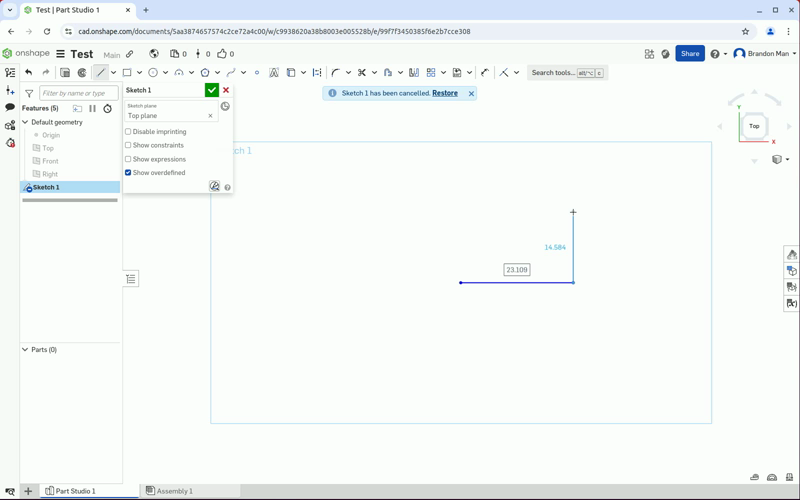
key_down(shift)
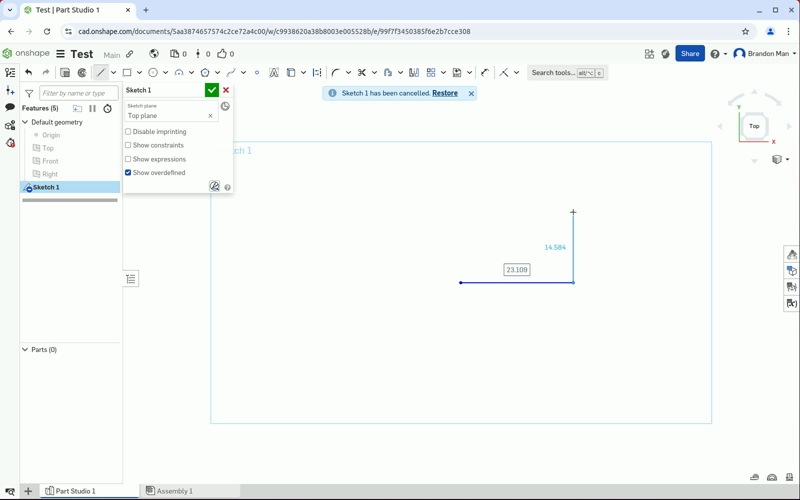
mouse_move(460, 211)
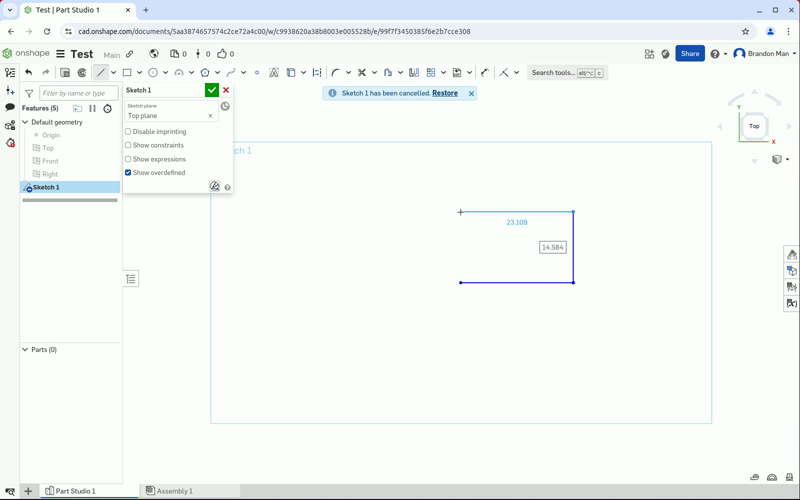
click(460, 211)
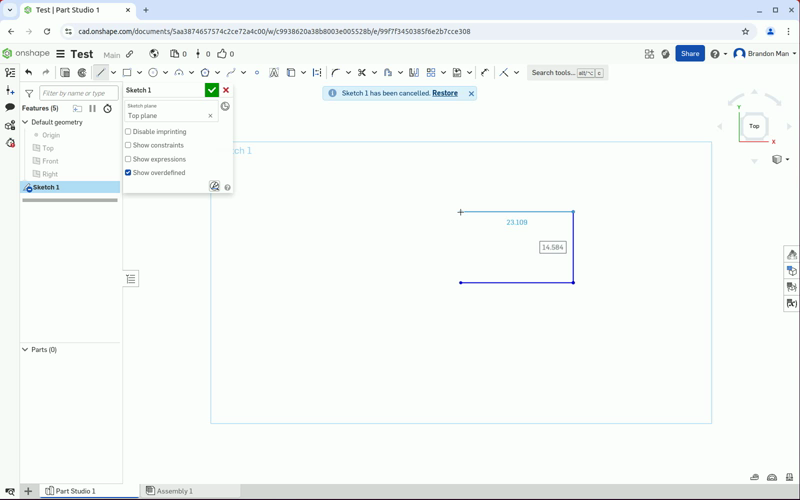
key_up(shift)
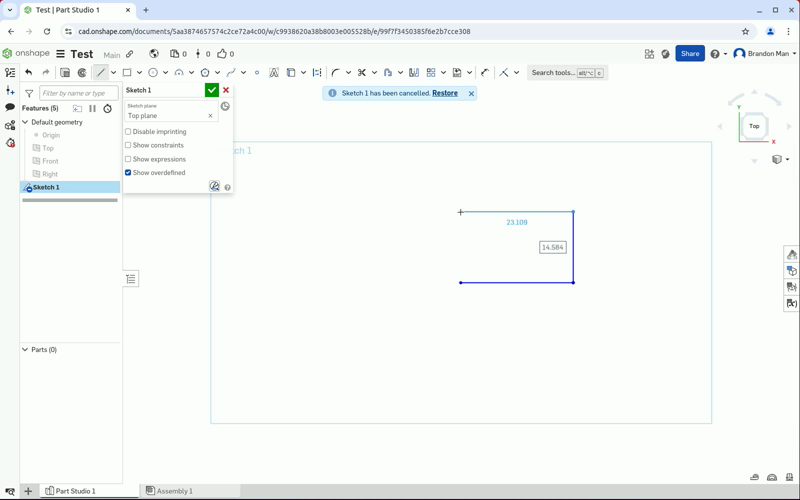
key_down(shift)
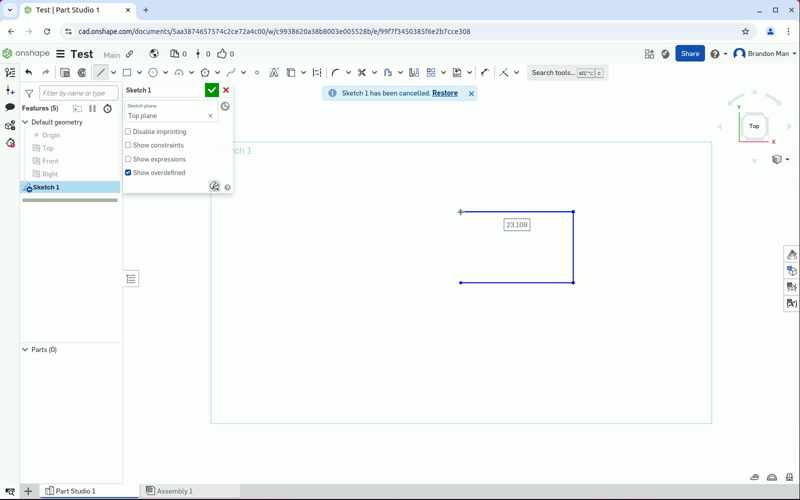
mouse_move(460, 282)
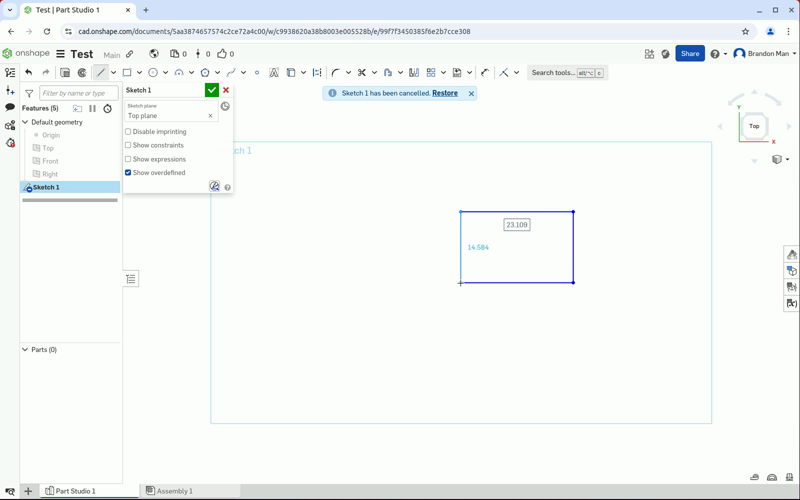
key_up(shift)
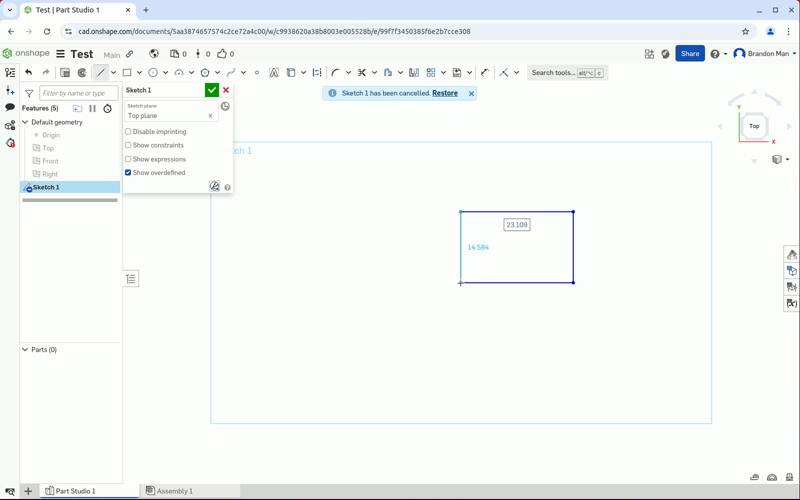
click(460, 282)
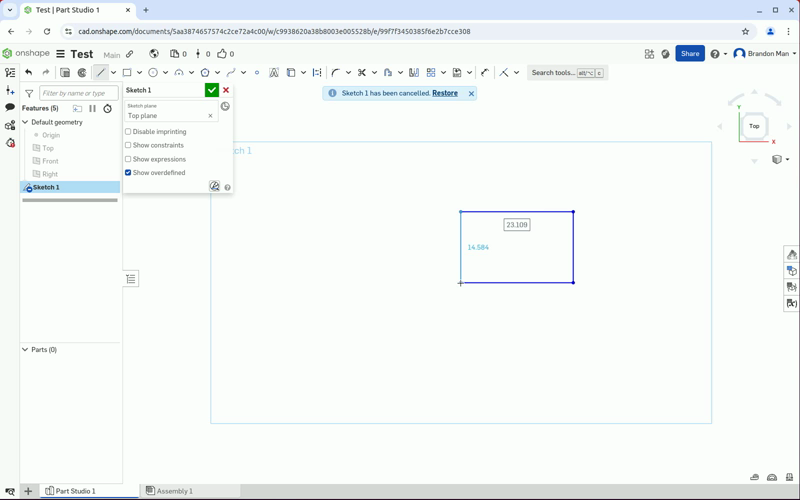
key(esc)
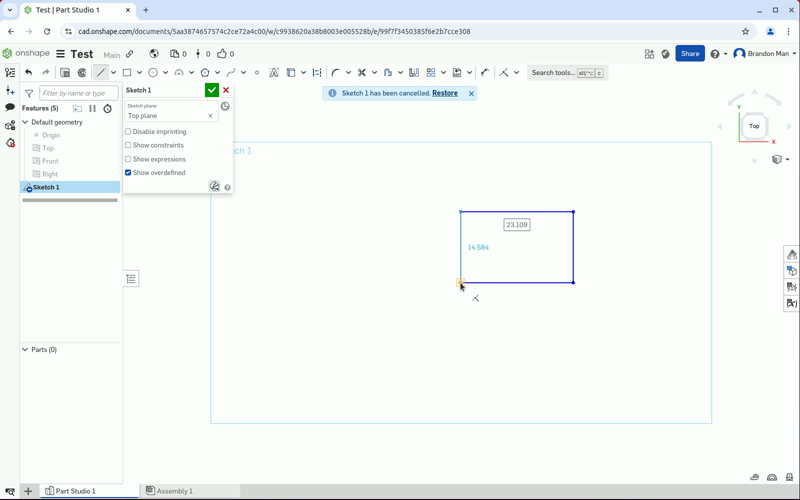
key(l)
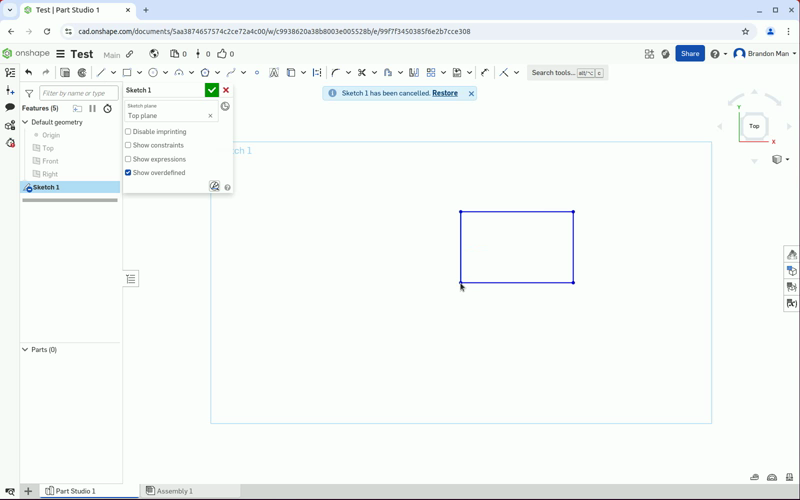
key_down(shift)
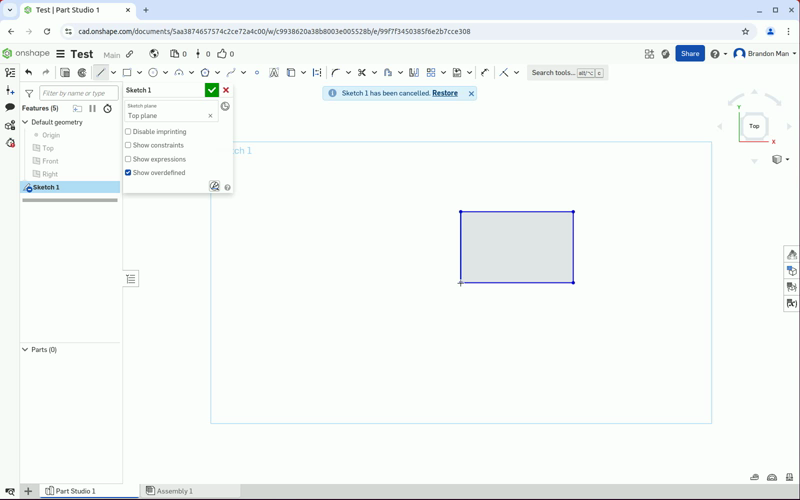
mouse_move(552, 264)
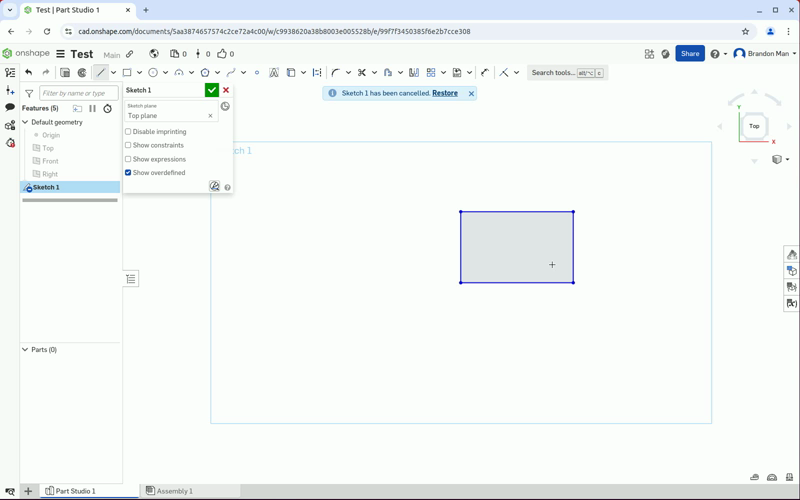
click(552, 264)
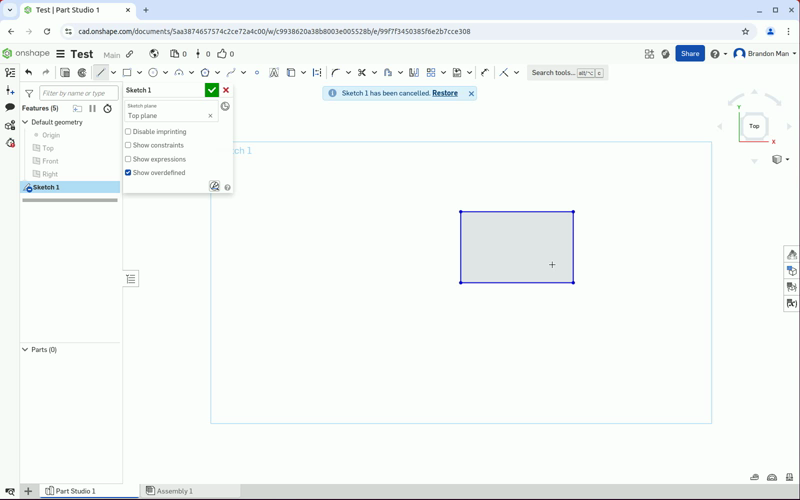
key_up(shift)
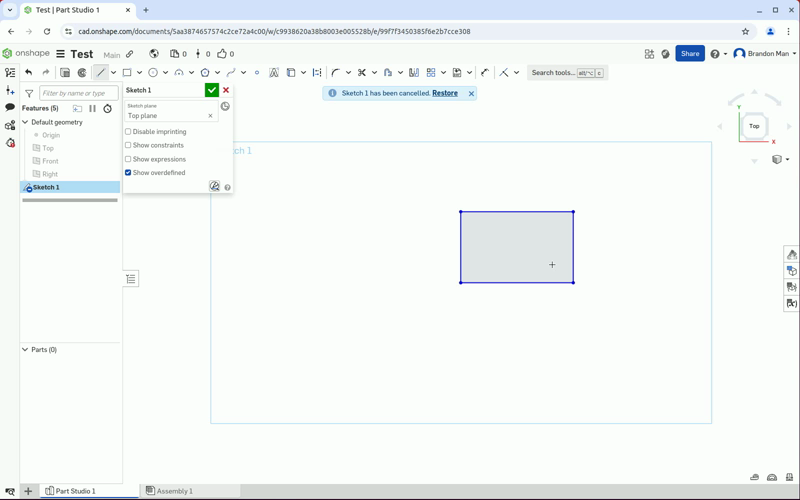
key_down(shift)
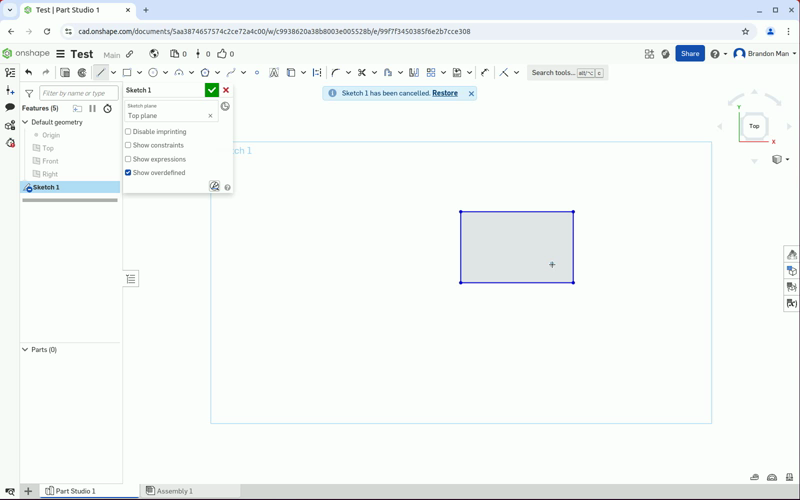
mouse_move(582, 264)
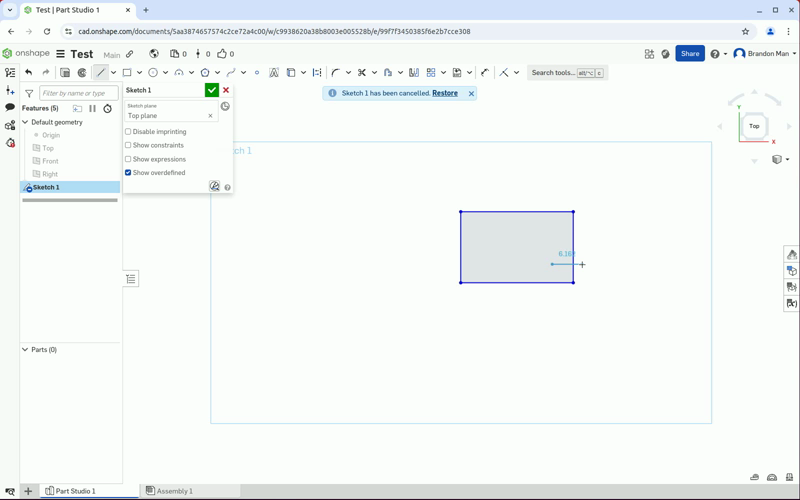
mouse_move(559, 264)
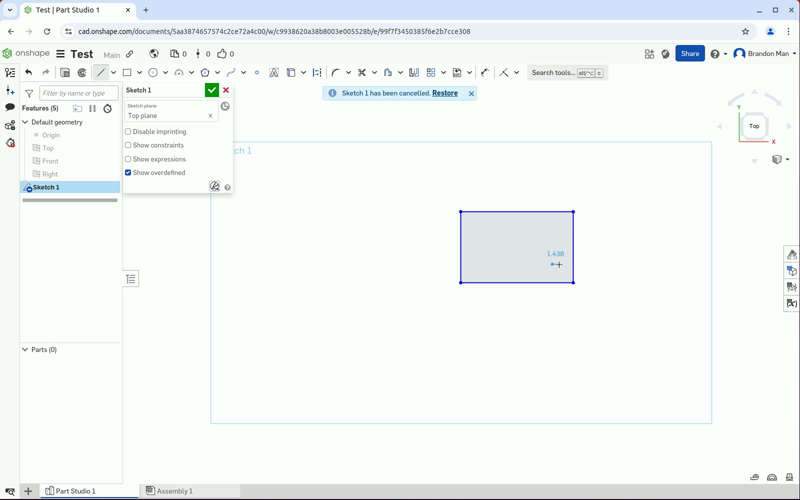
scroll(6)
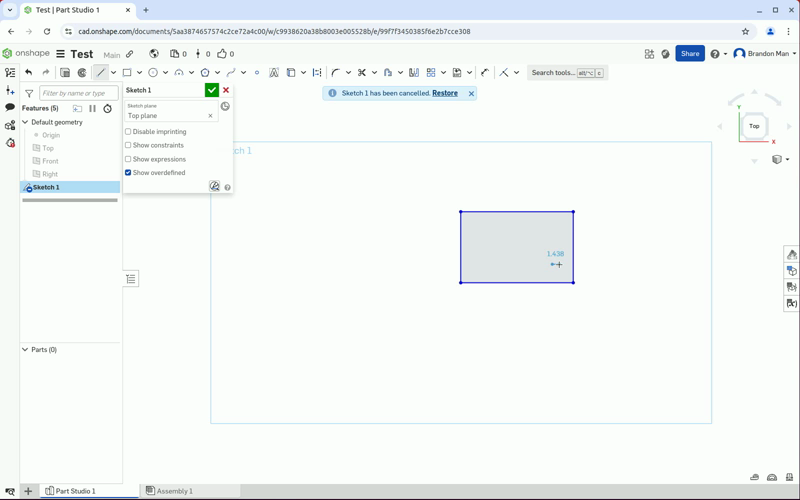
scroll(6)
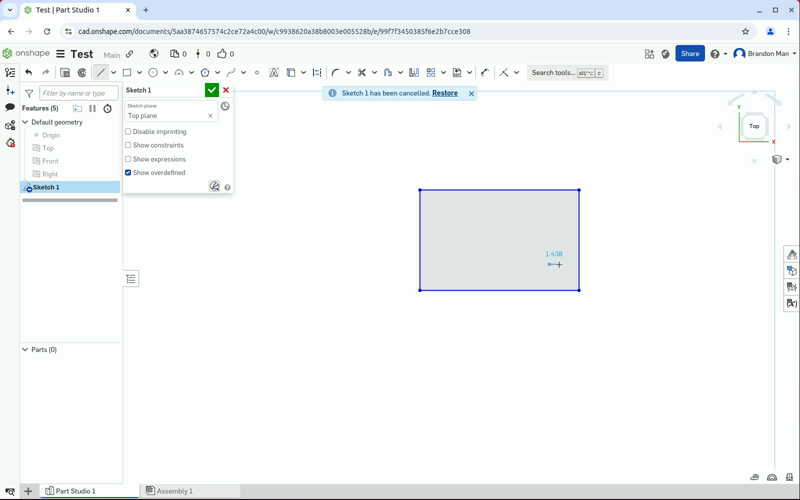
scroll(6)
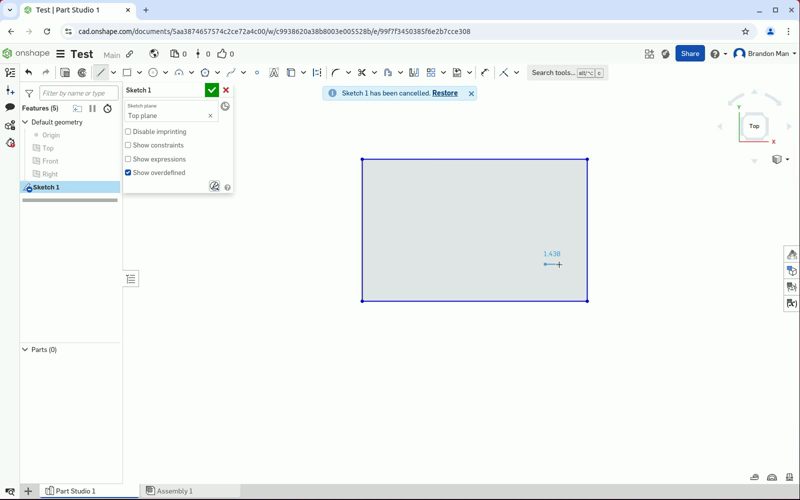
scroll(6)
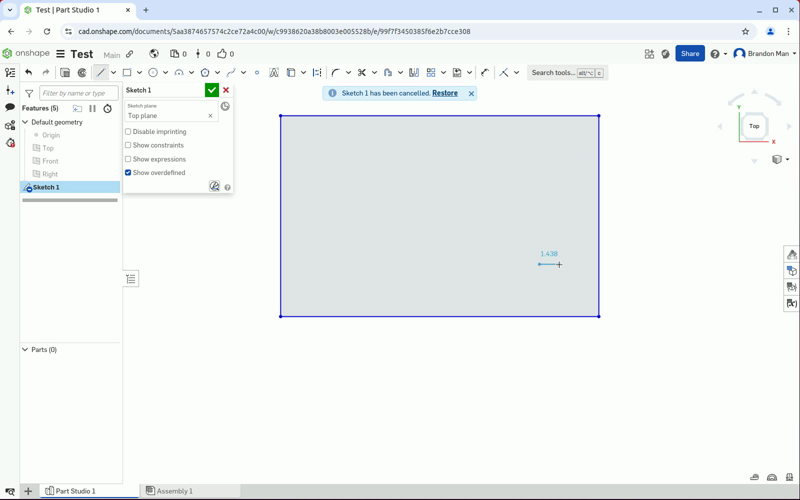
scroll(6)
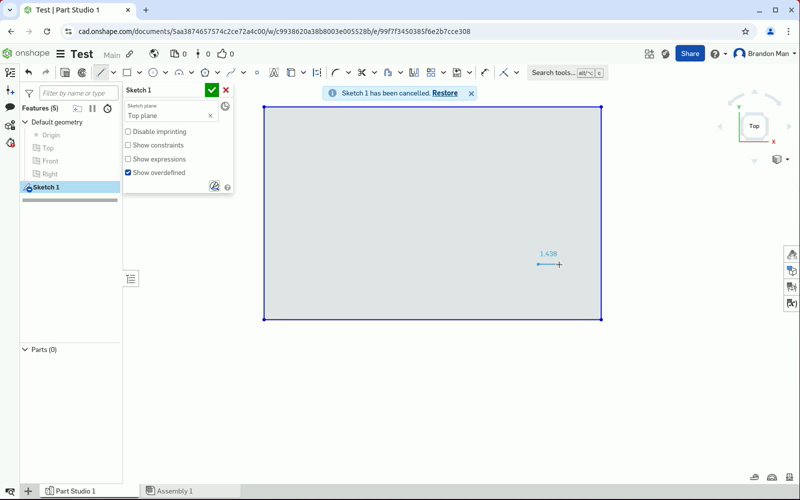
scroll(6)
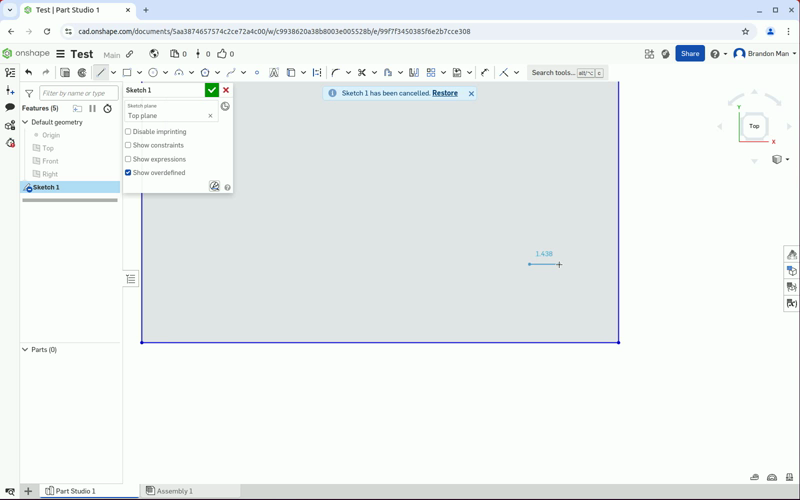
scroll(6)
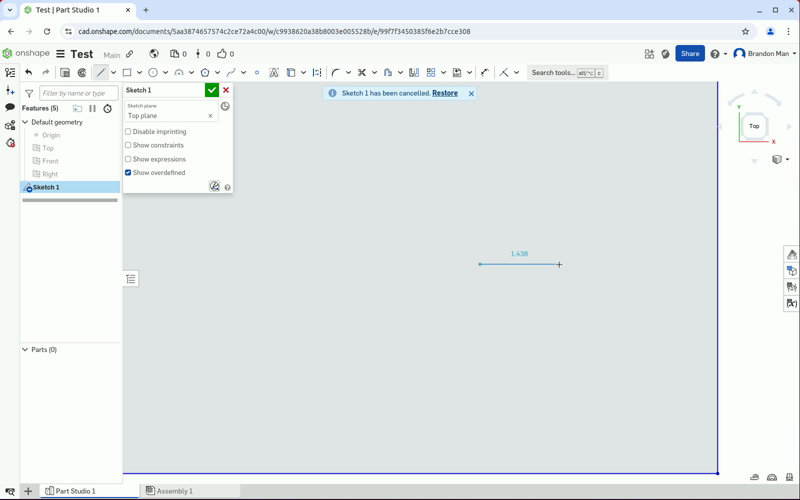
click(559, 264)
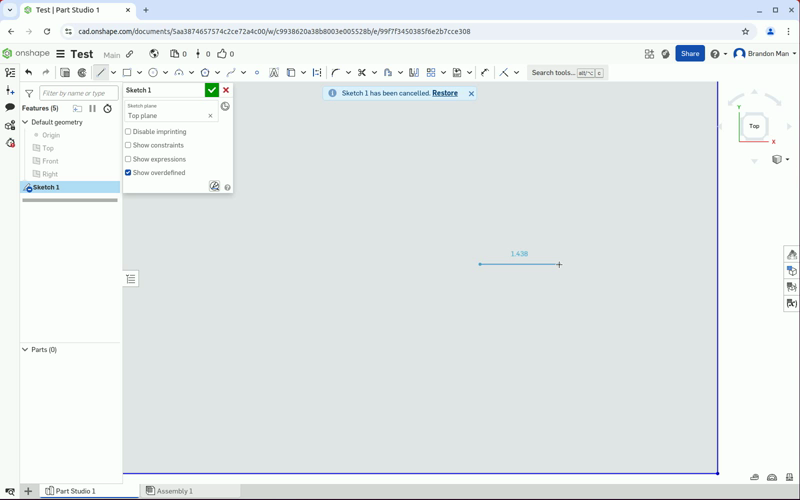
scroll(-6)
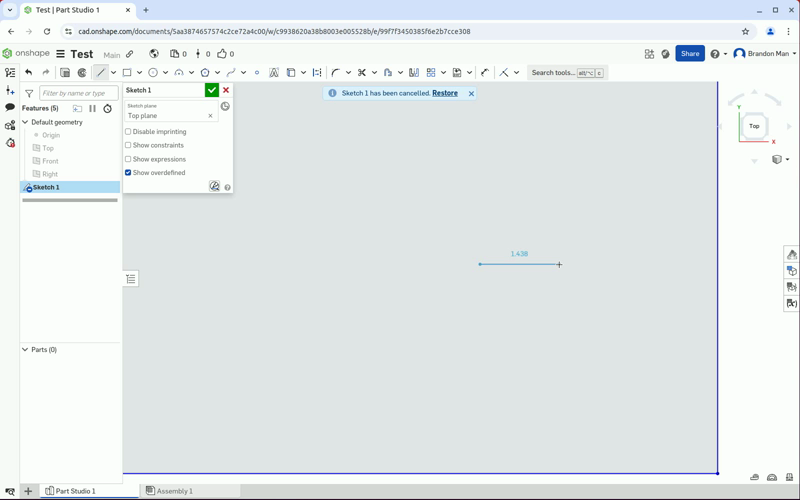
scroll(-6)
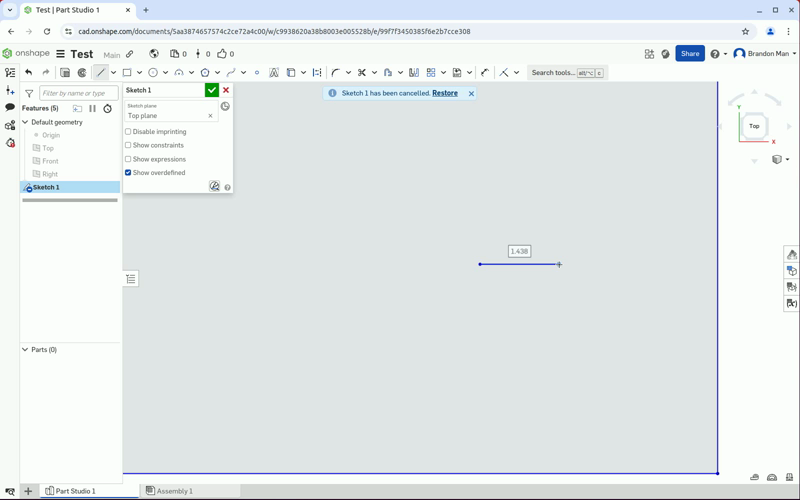
scroll(-6)
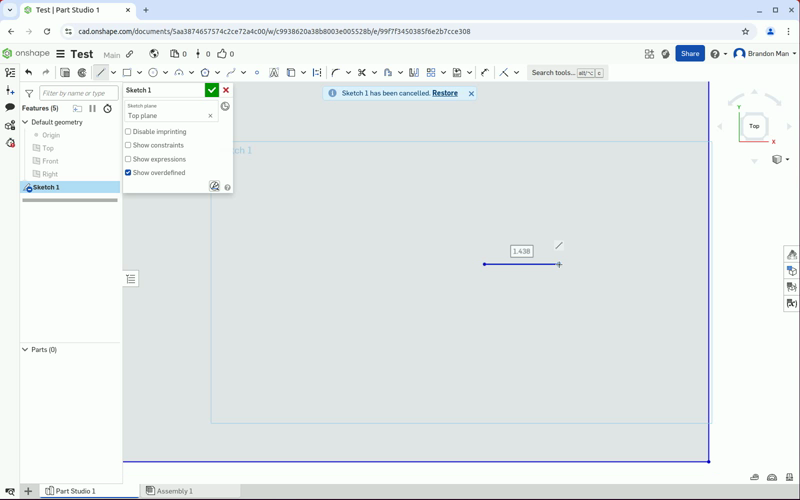
scroll(-6)
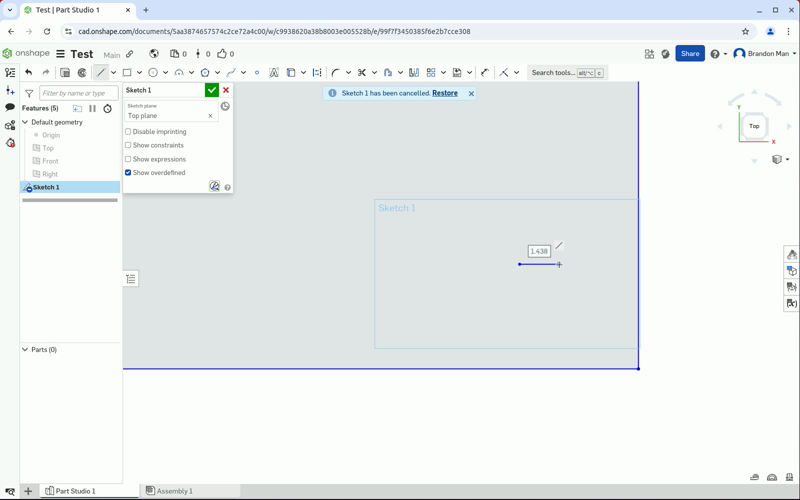
scroll(-6)
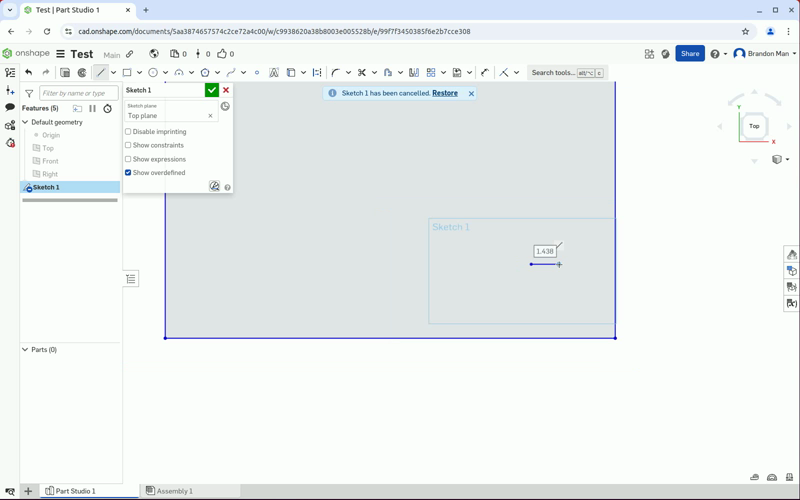
scroll(-6)
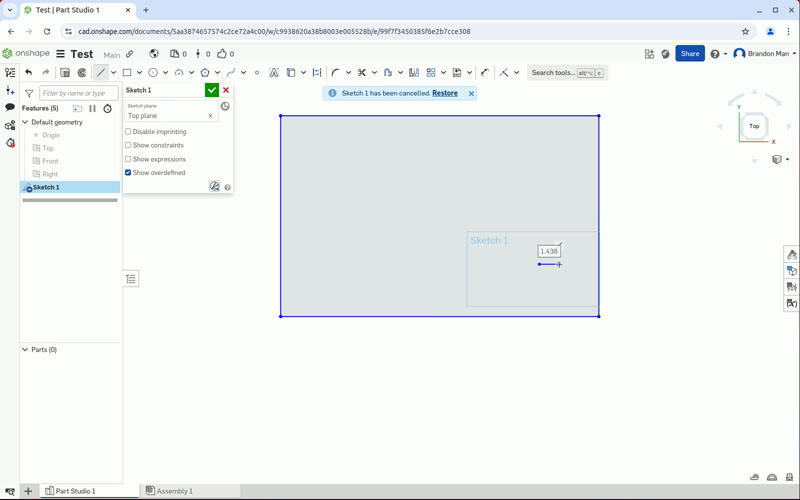
scroll(-6)
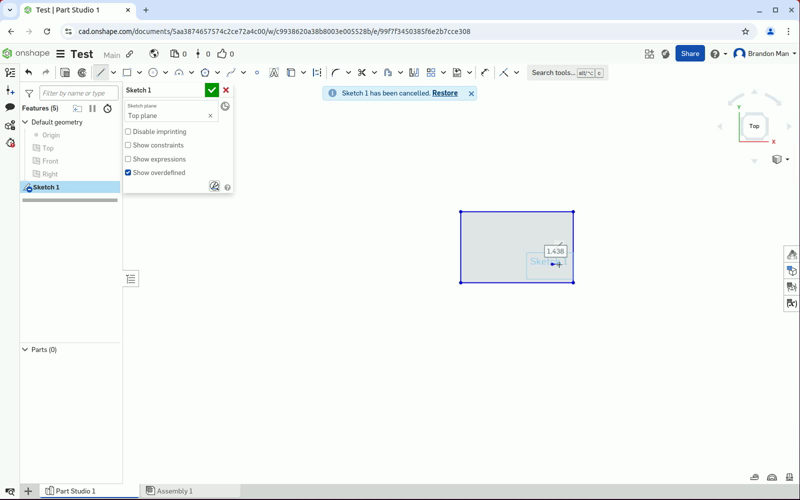
key_up(shift)
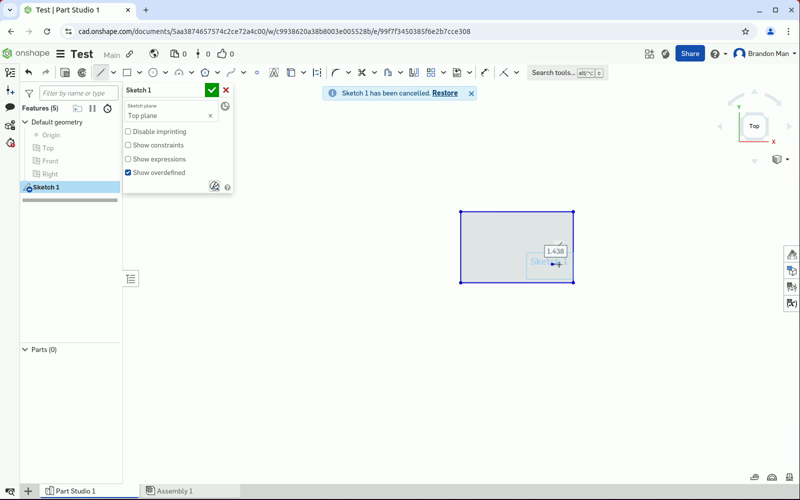
key_down(shift)
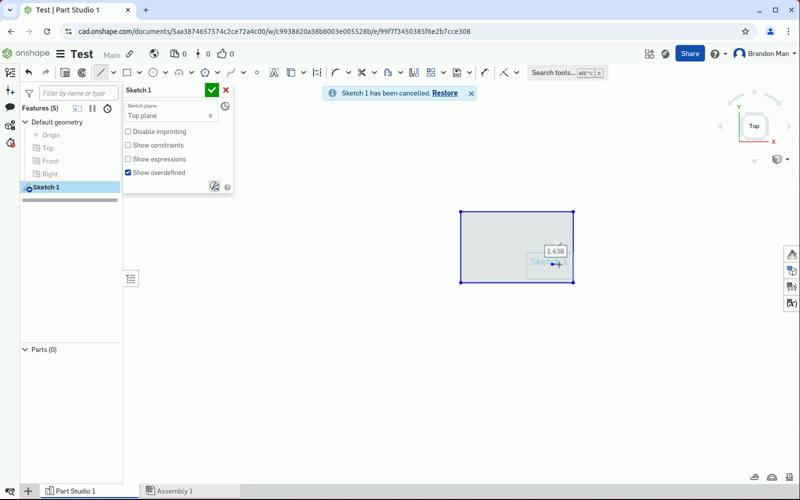
mouse_move(589, 264)
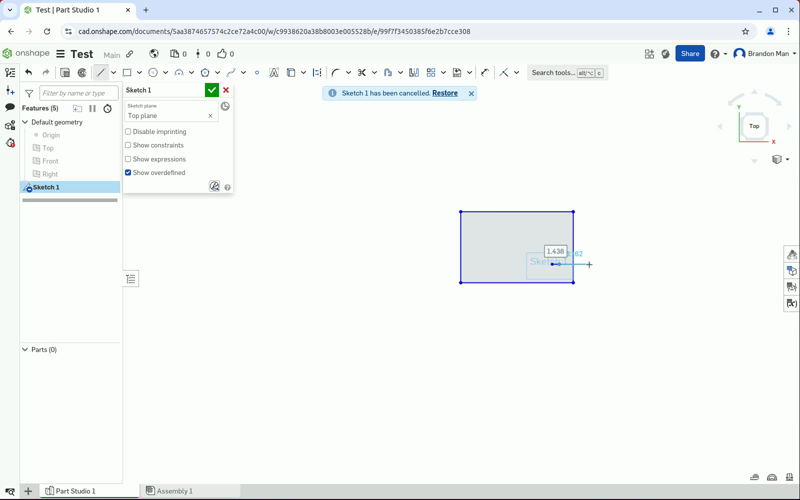
mouse_move(559, 237)
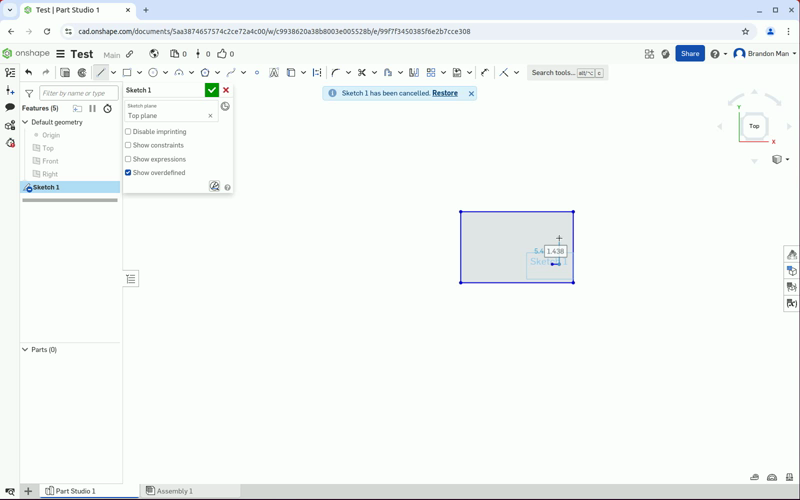
click(559, 237)
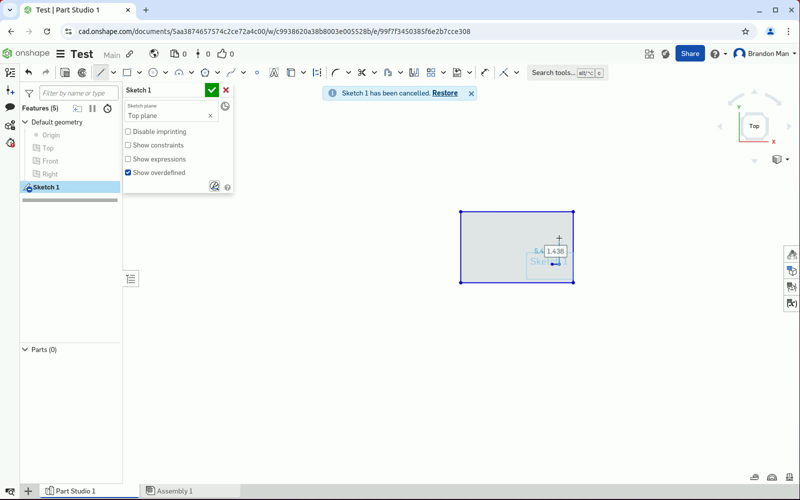
key_up(shift)
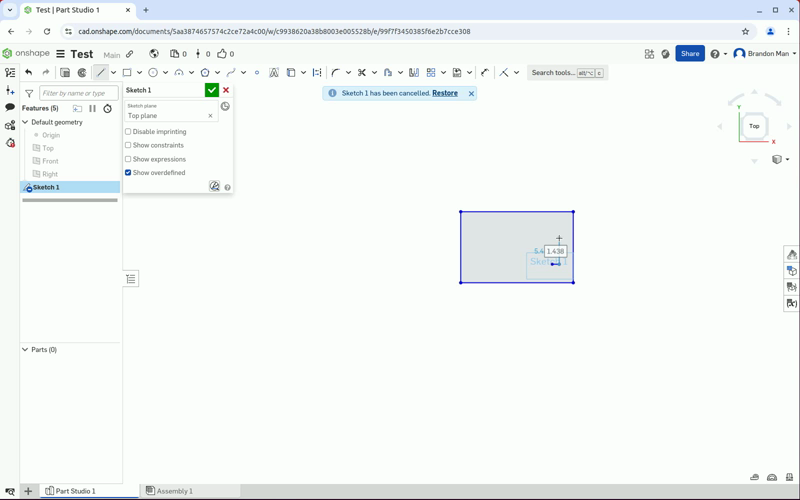
key_down(shift)
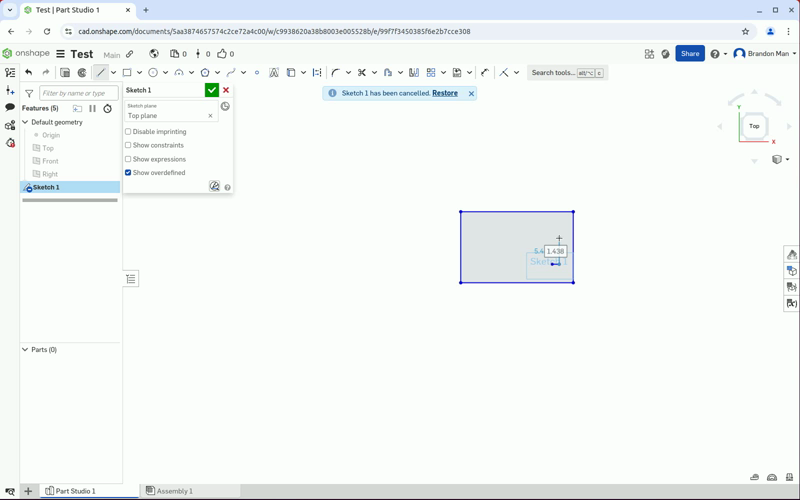
mouse_move(589, 237)
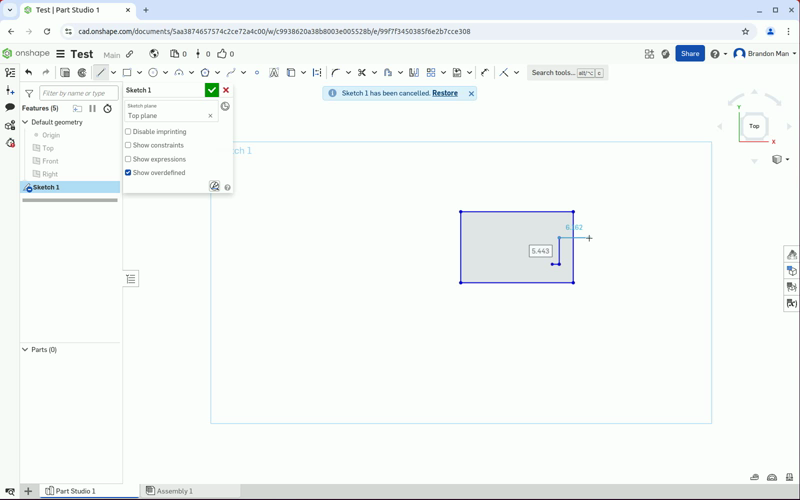
mouse_move(552, 237)
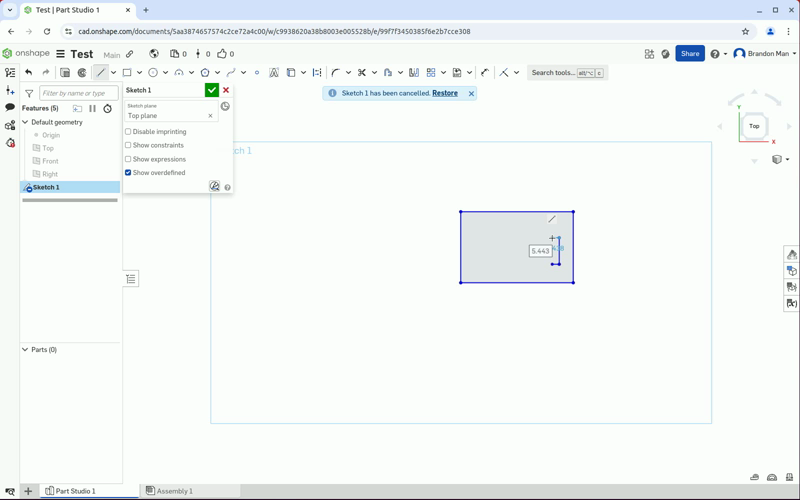
scroll(6)
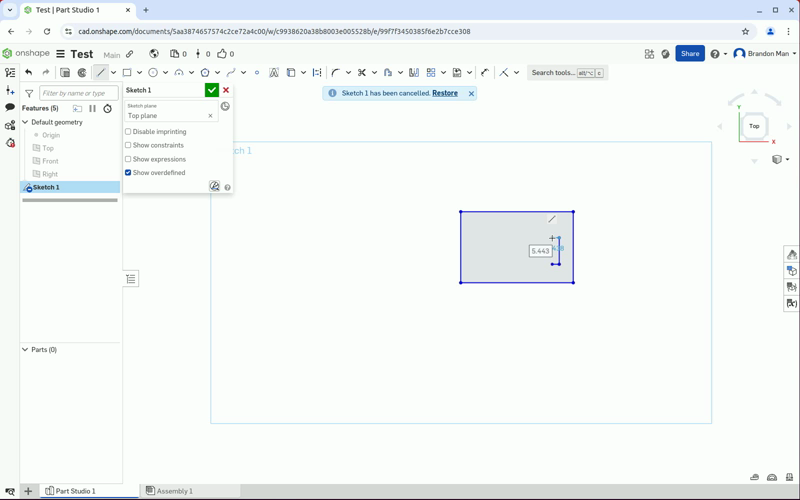
scroll(6)
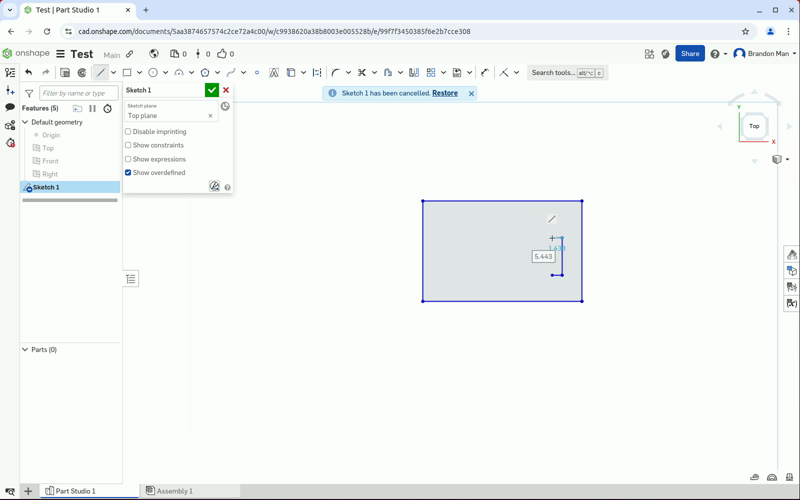
scroll(6)
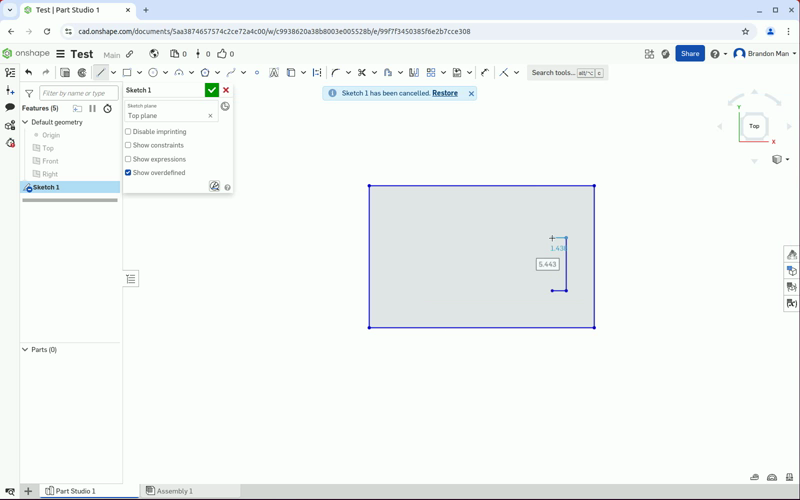
scroll(6)
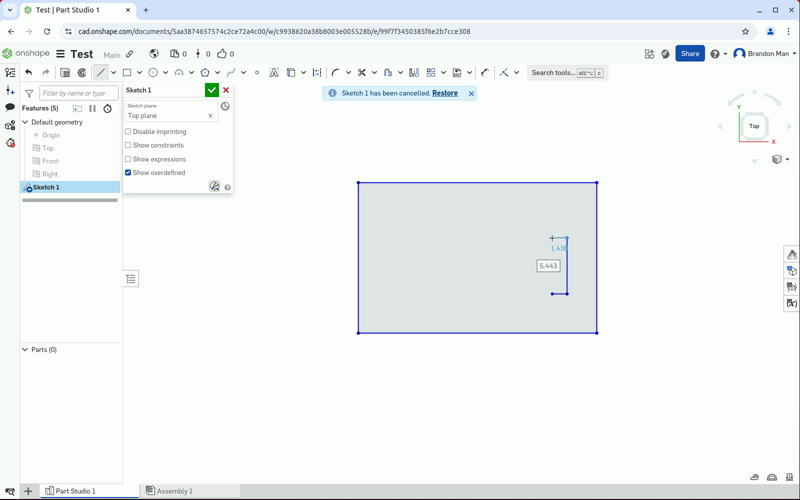
scroll(6)
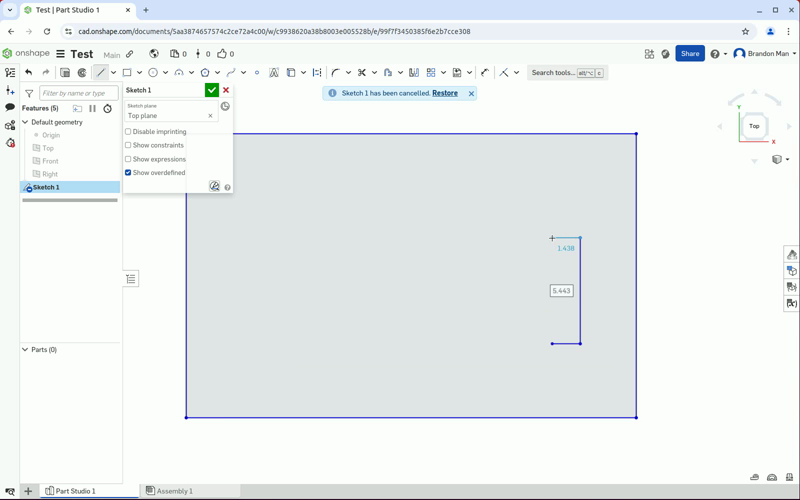
scroll(6)
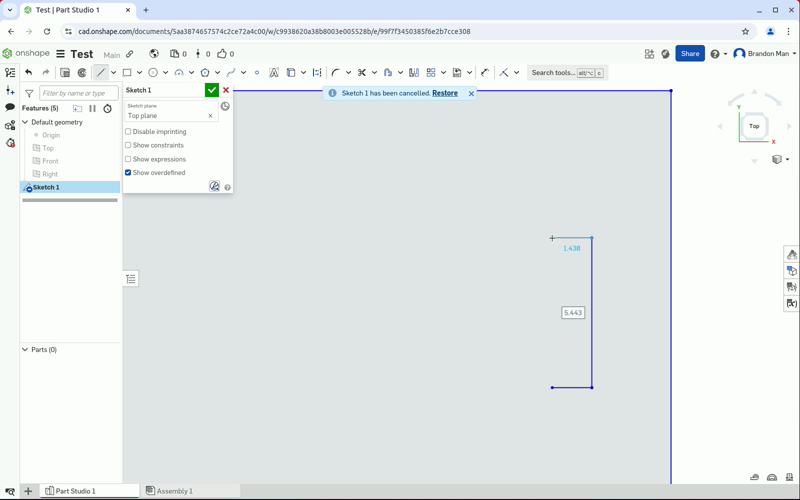
scroll(6)
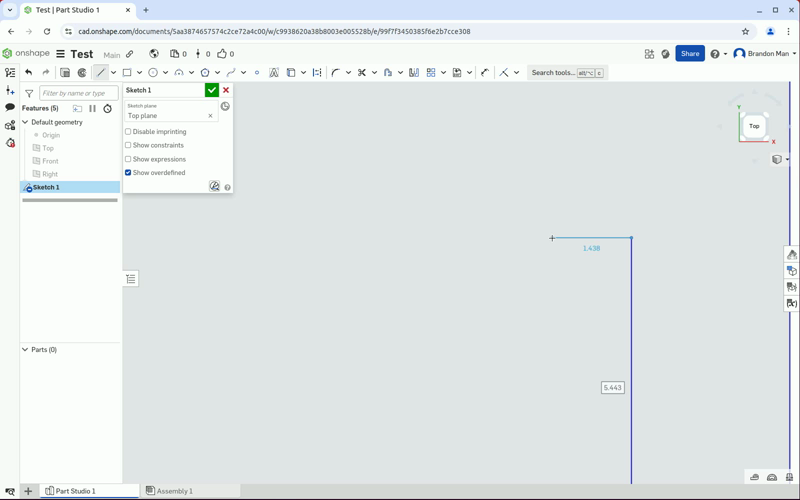
click(552, 237)
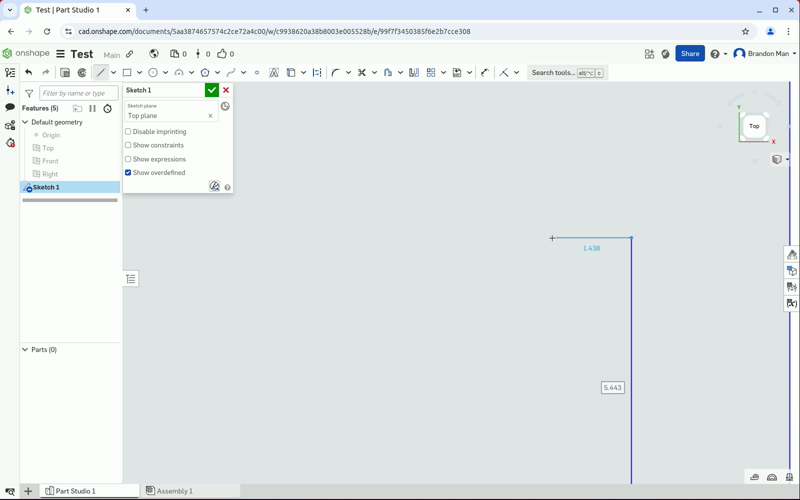
scroll(-6)
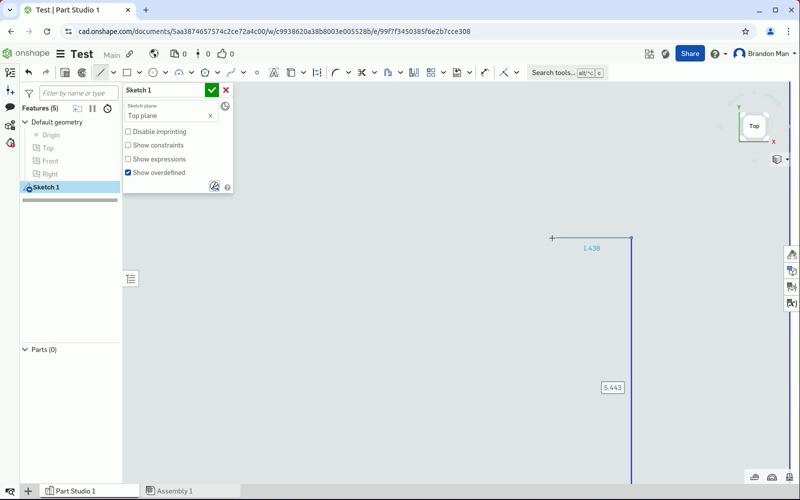
scroll(-6)
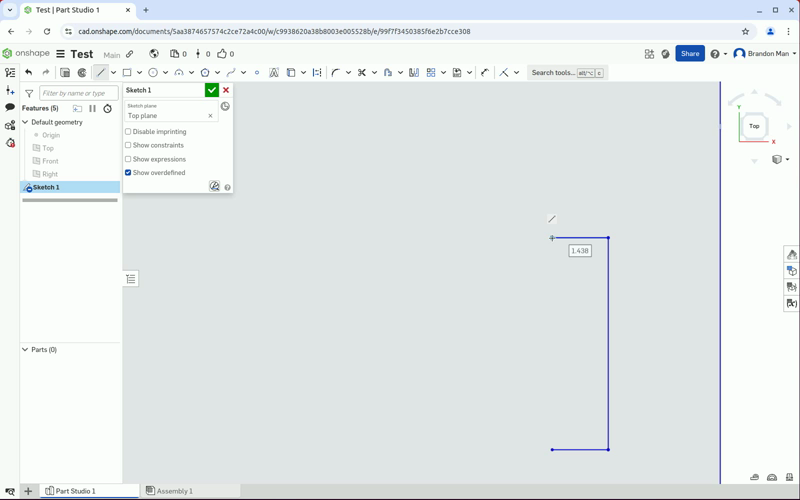
scroll(-6)
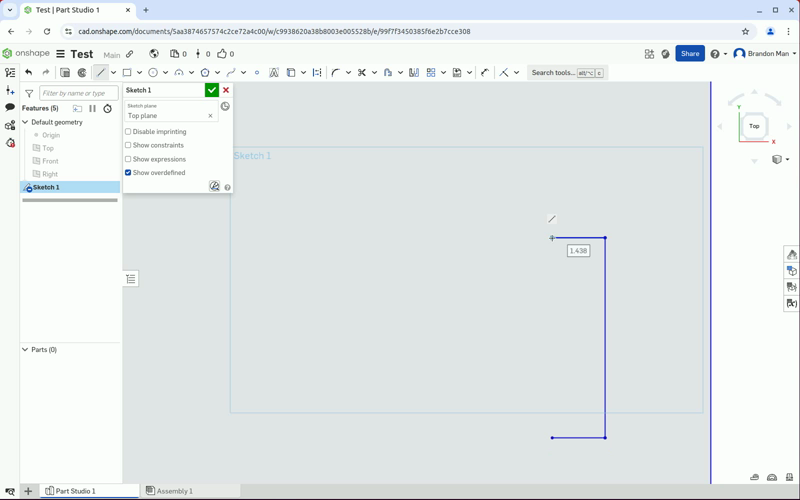
scroll(-6)
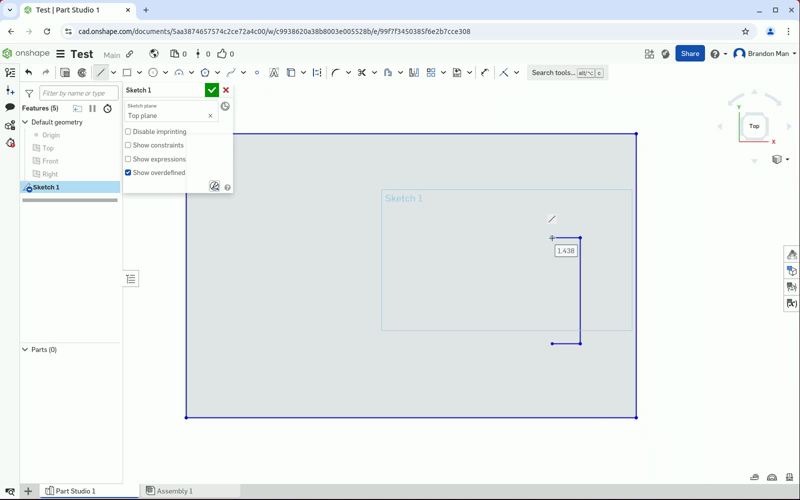
scroll(-6)
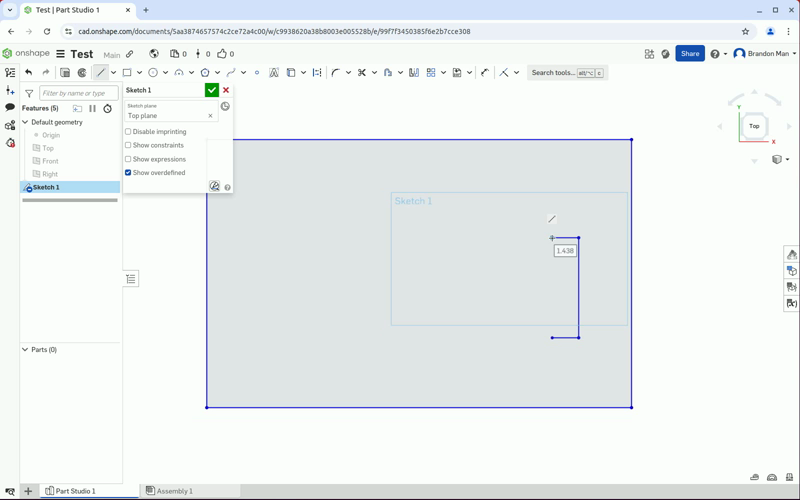
scroll(-6)
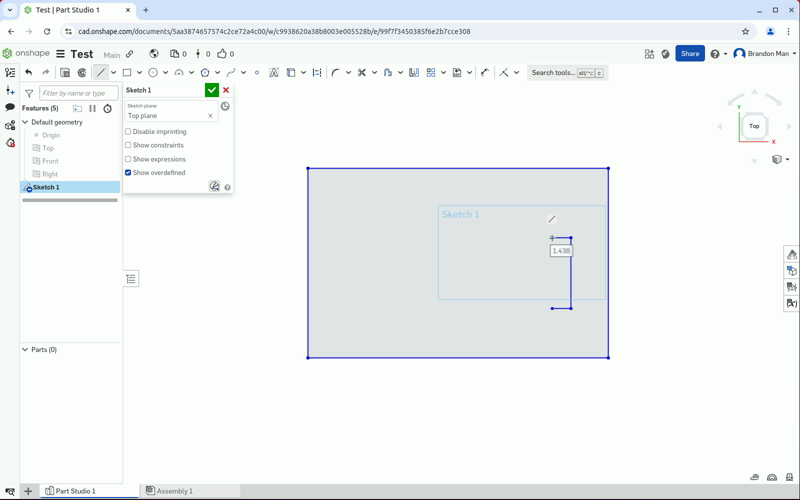
scroll(-6)
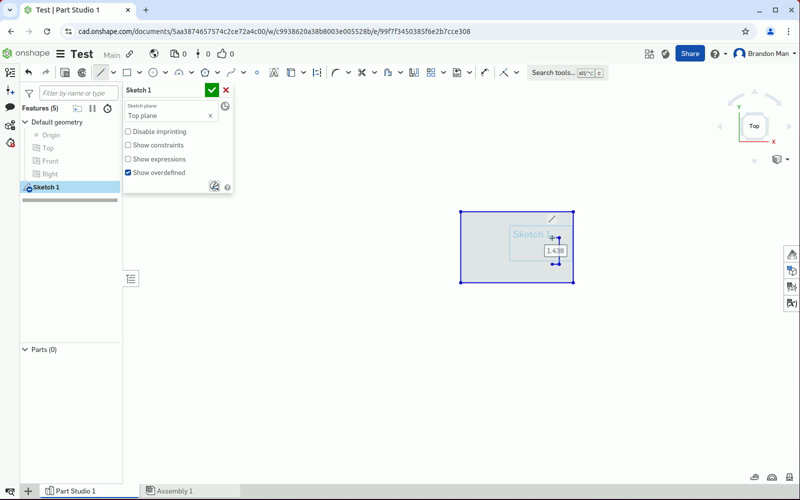
key_up(shift)
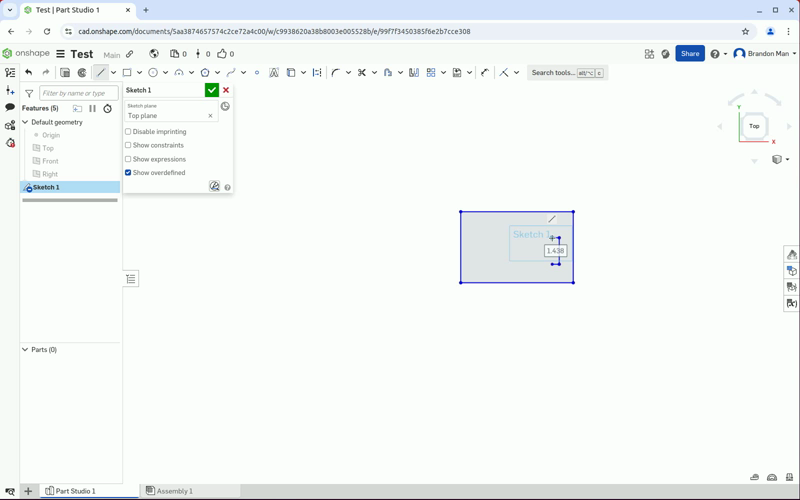
mouse_move(582, 237)
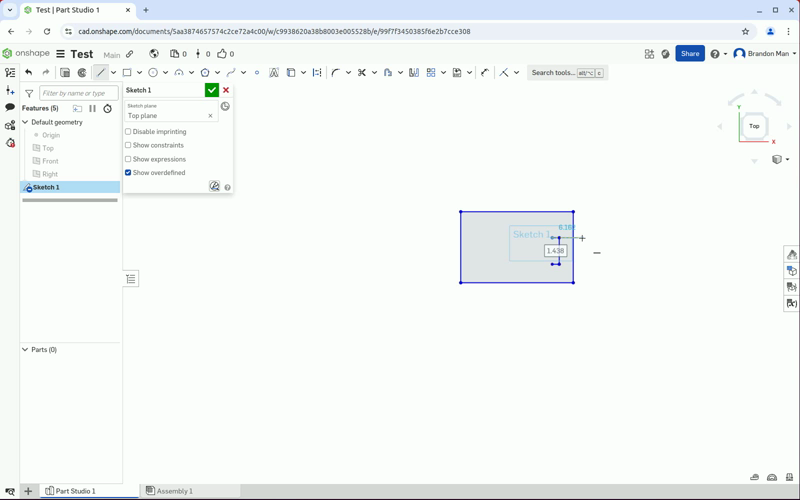
key_down(shift)
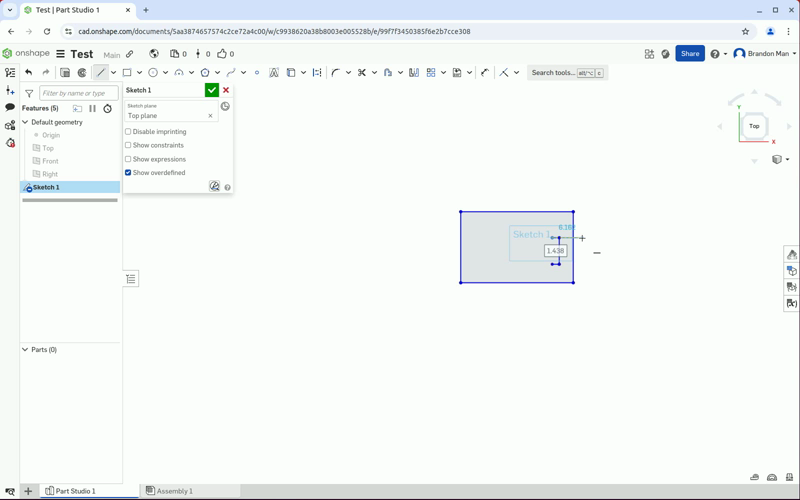
mouse_move(552, 264)
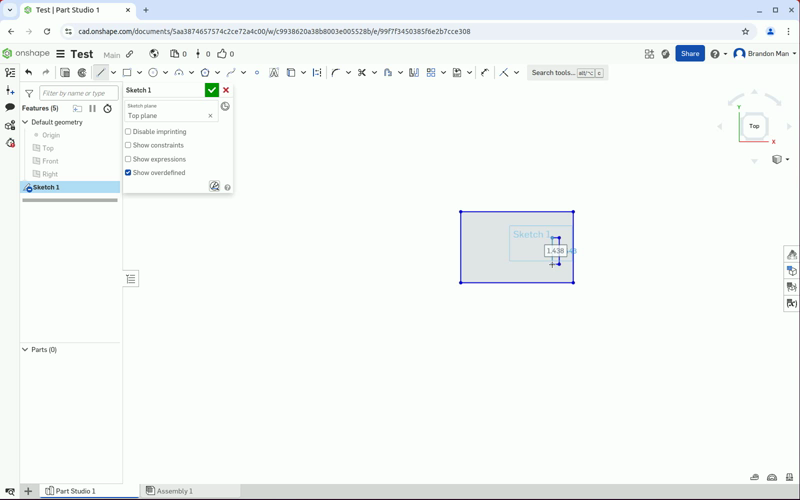
key_up(shift)
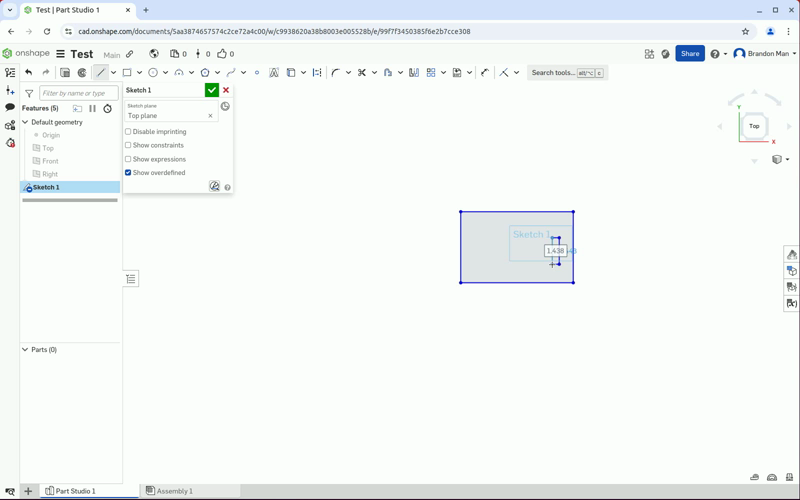
click(552, 264)
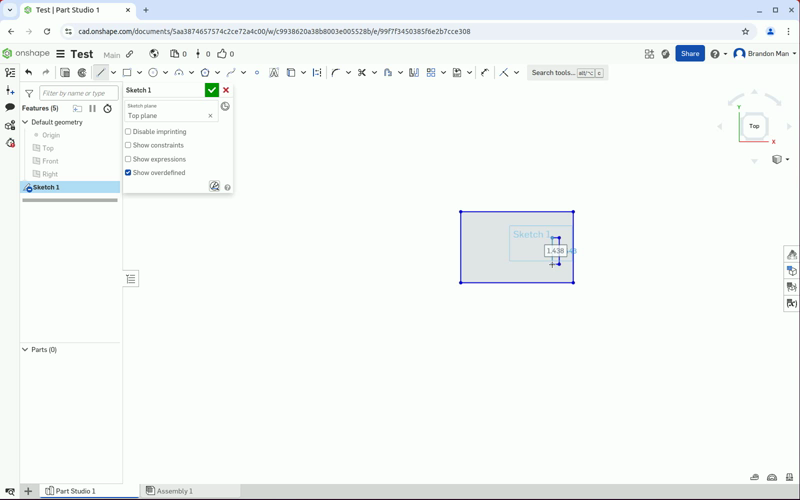
key(esc)
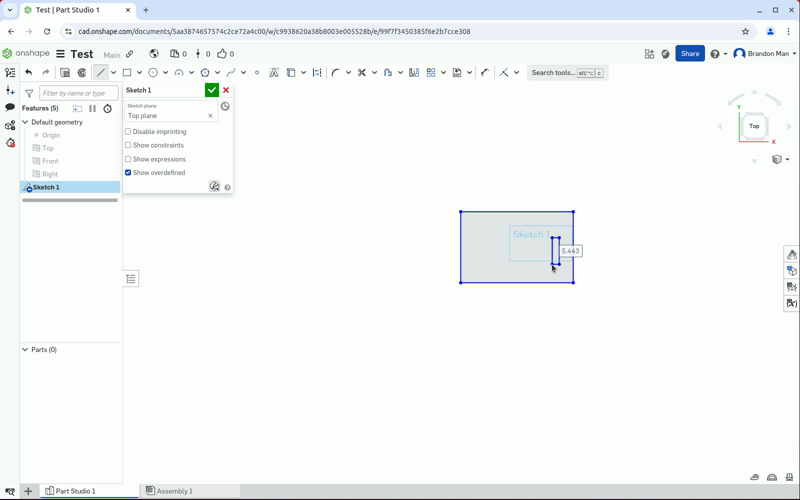
mouse_move(487, 231)
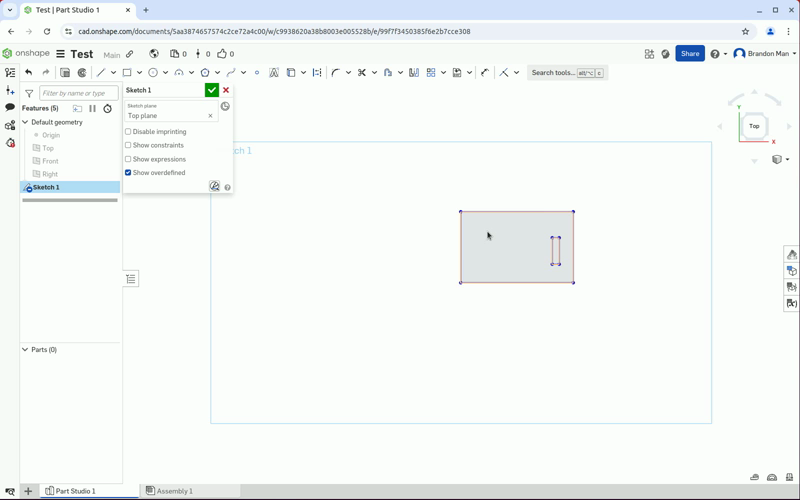
click(487, 231)
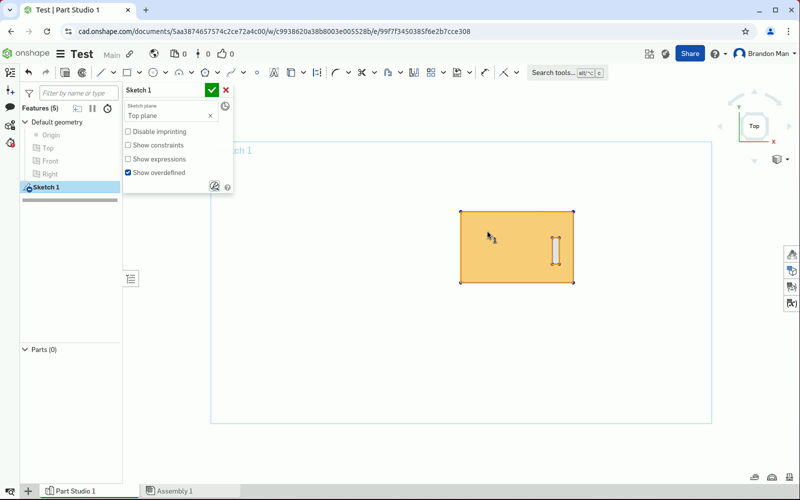
mouse_move(73, 352)
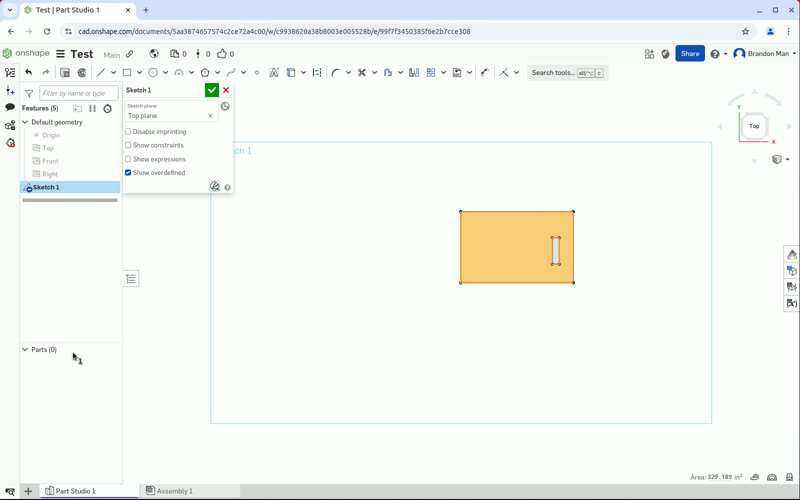
key(shift+y)
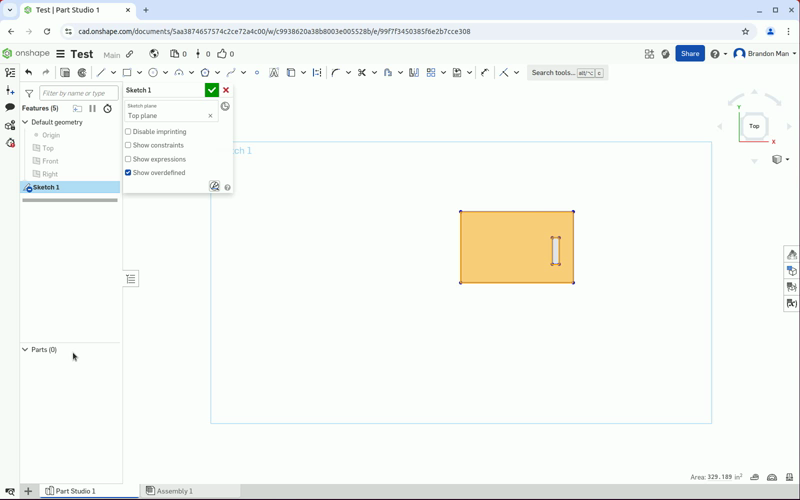
key(shift+e)
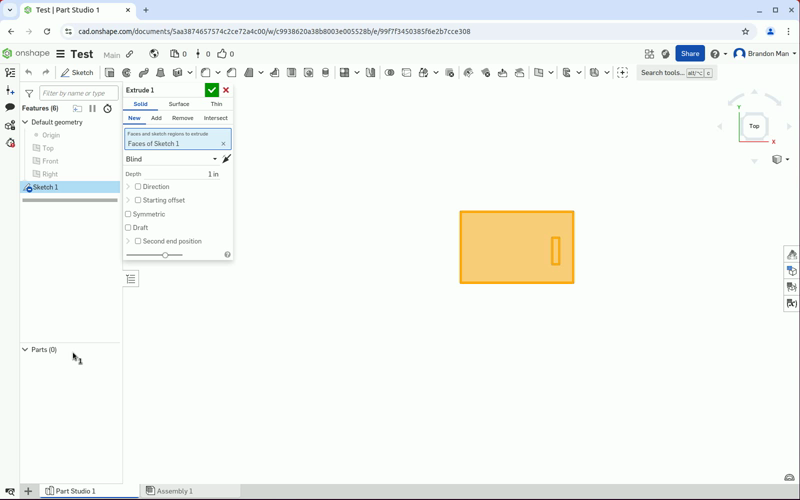
mouse_move(143, 106)
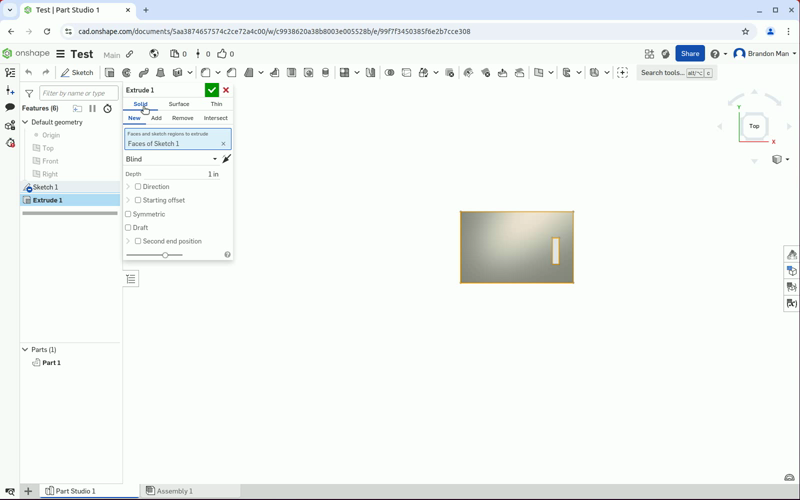
click(143, 106)
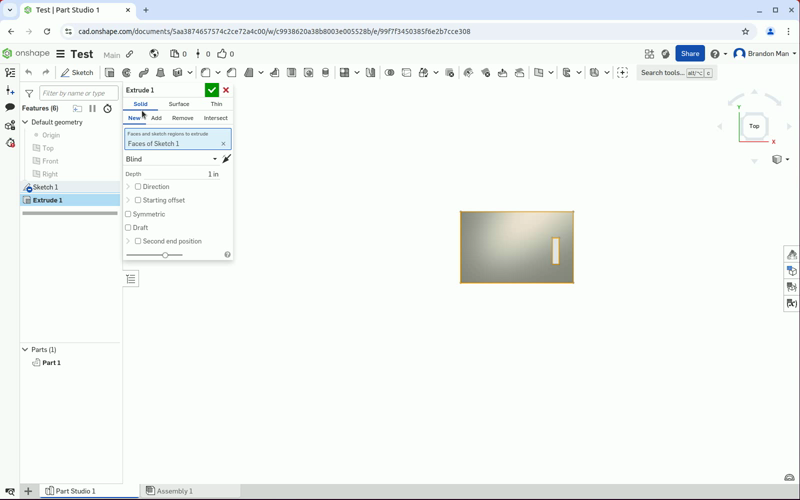
mouse_move(137, 120)
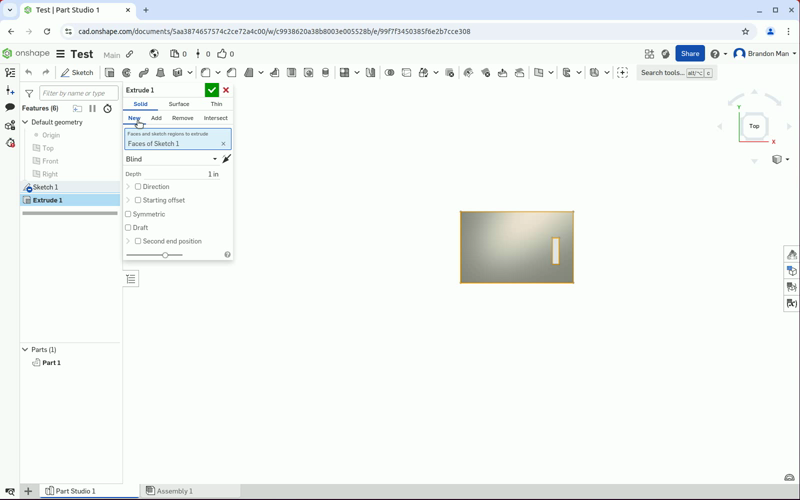
click(137, 120)
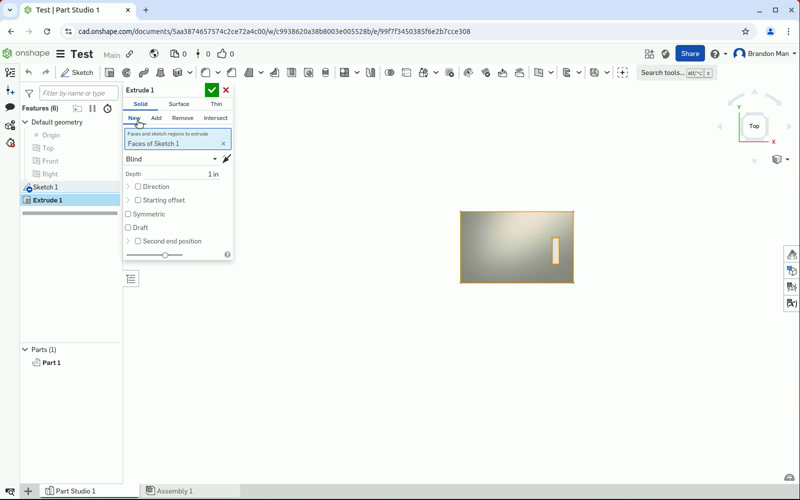
key(tab, 4)
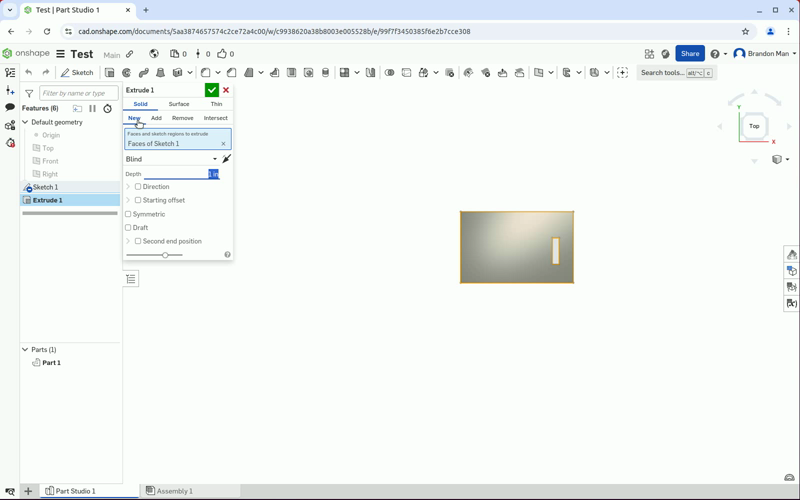
text(1.685)
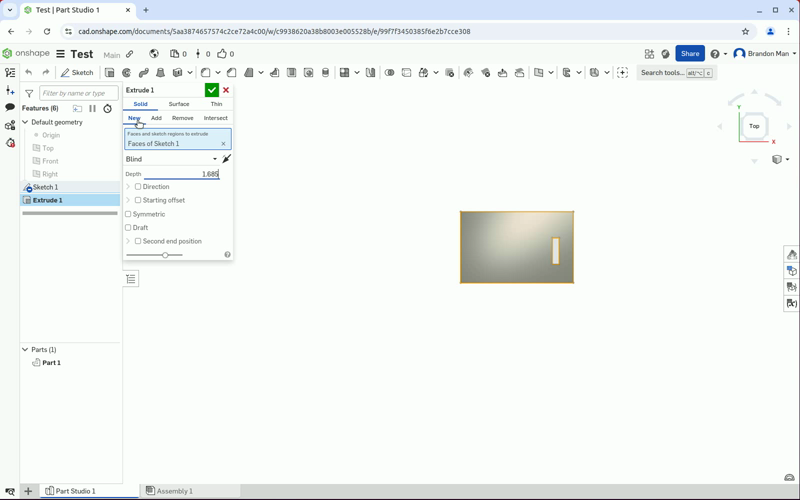
key(enter)
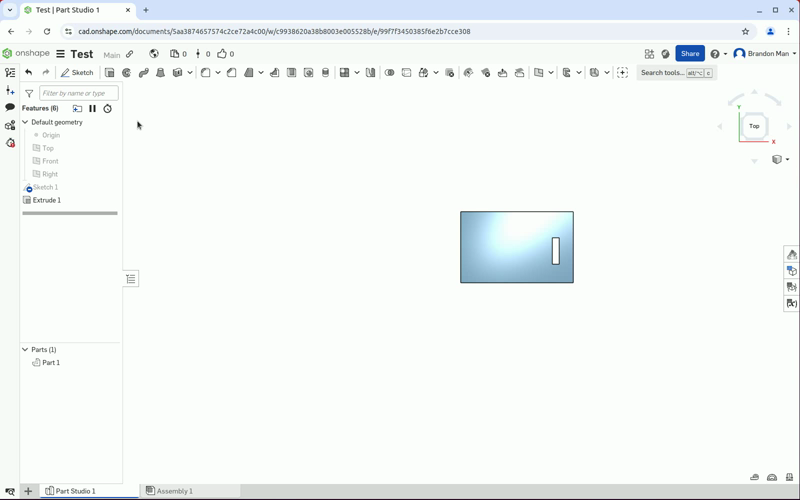
key(shift+h)
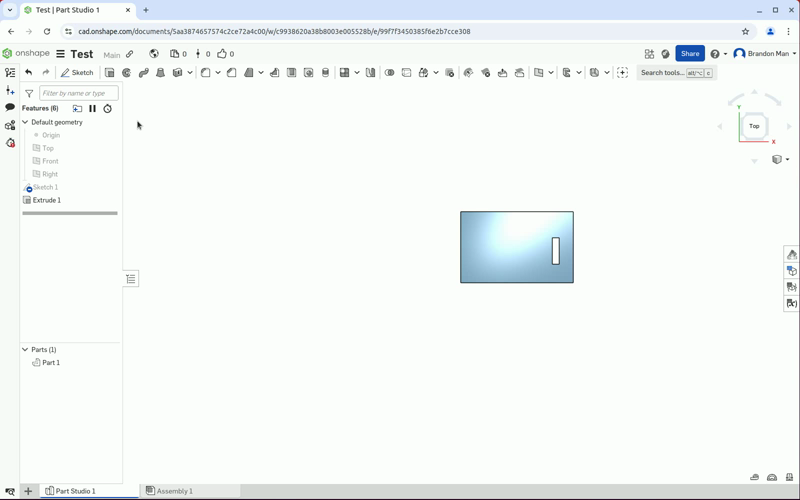
key(shift+h)
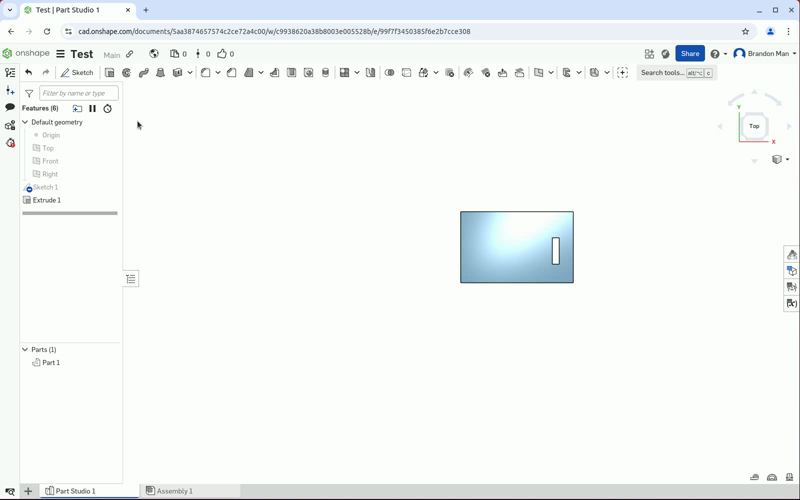
mouse_move(73, 189)
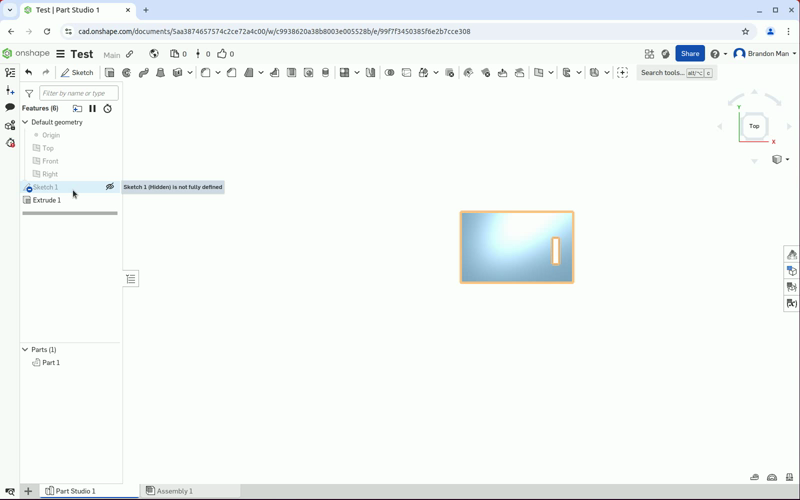
click(73, 189)
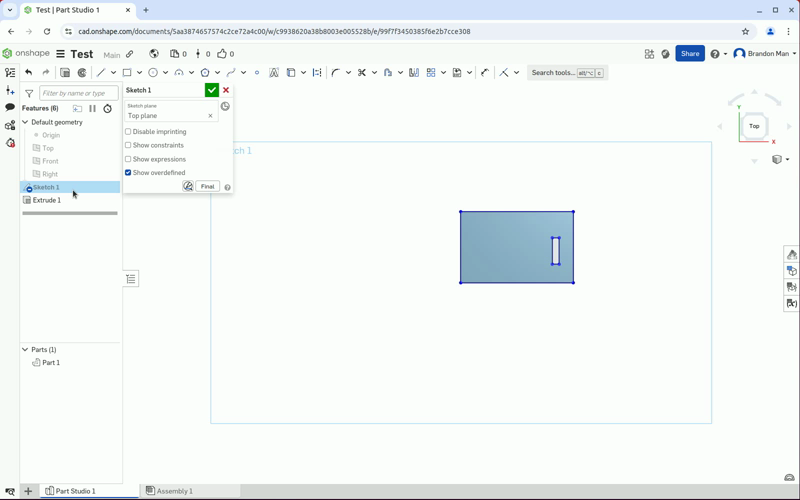
mouse_move(229, 92)
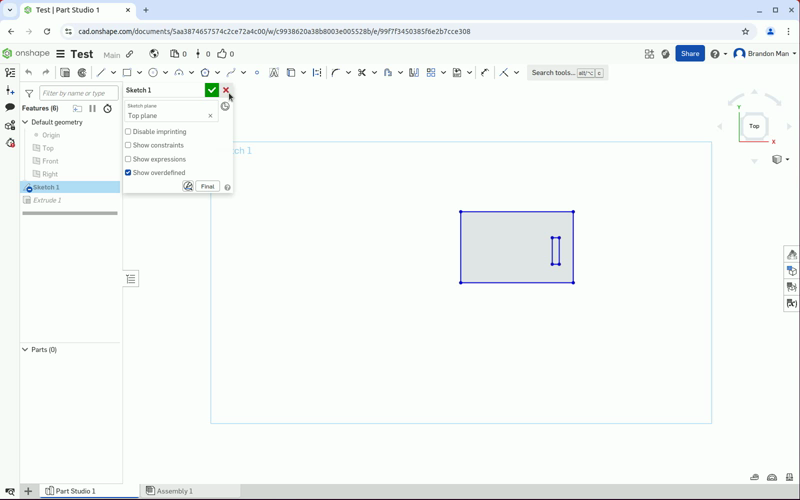
click(229, 92)
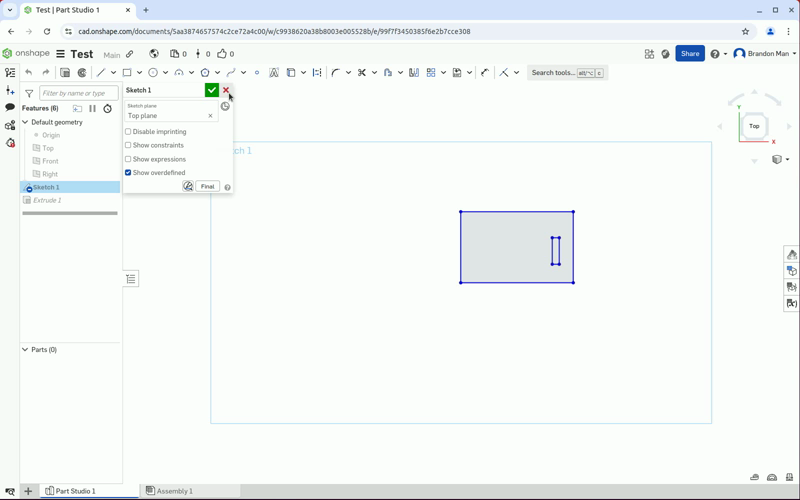
key(shift+s)
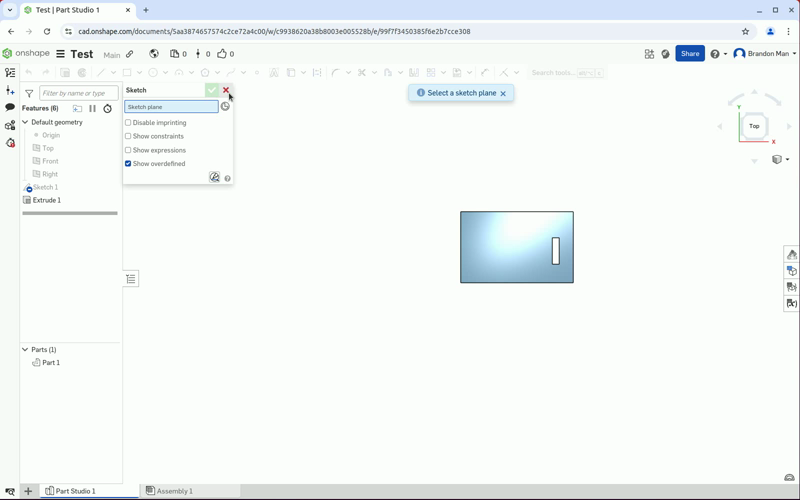
mouse_move(73, 150)
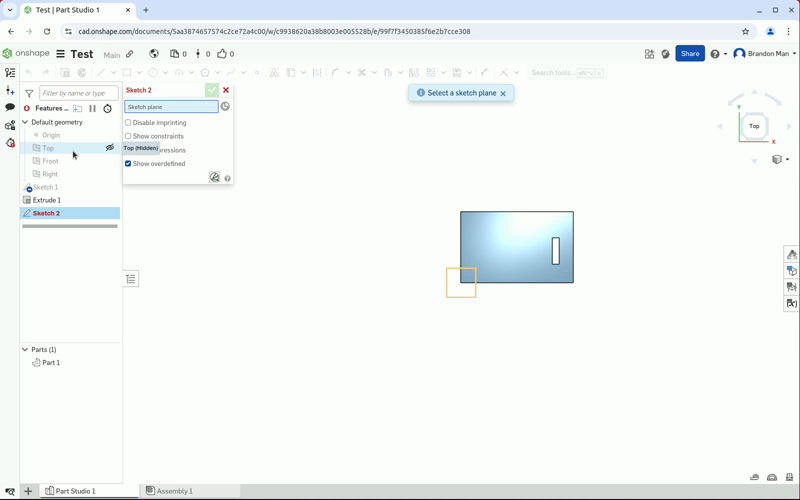
click(73, 150)
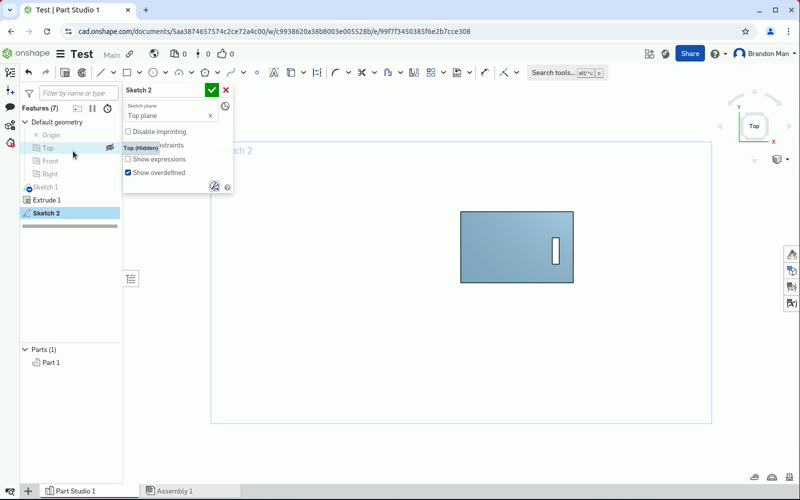
mouse_move(73, 352)
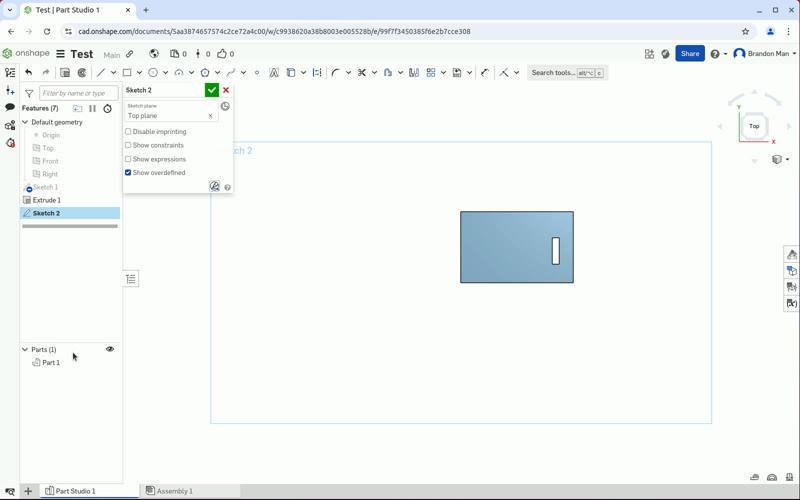
key(y)
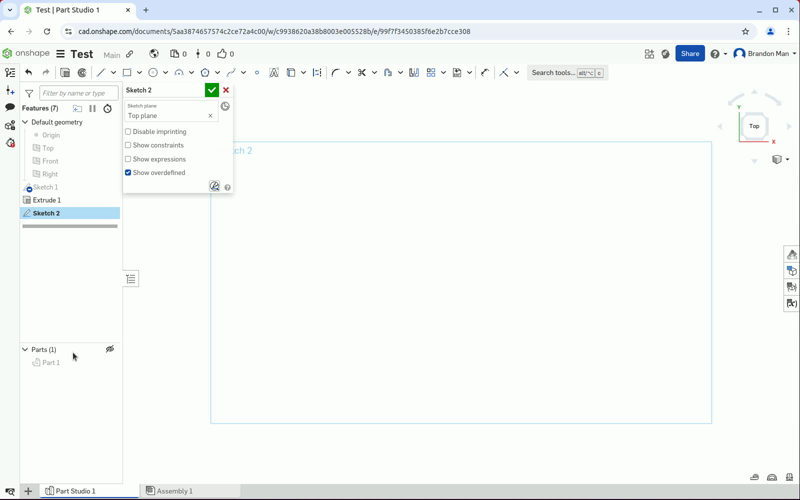
key(l)
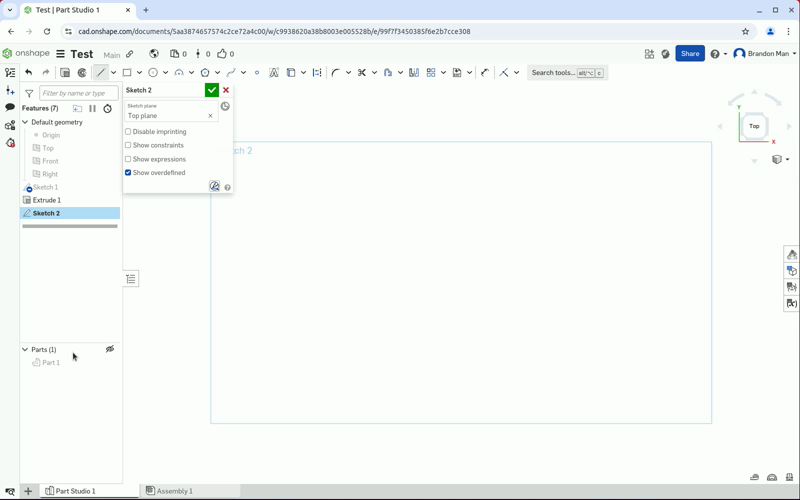
key_down(shift)
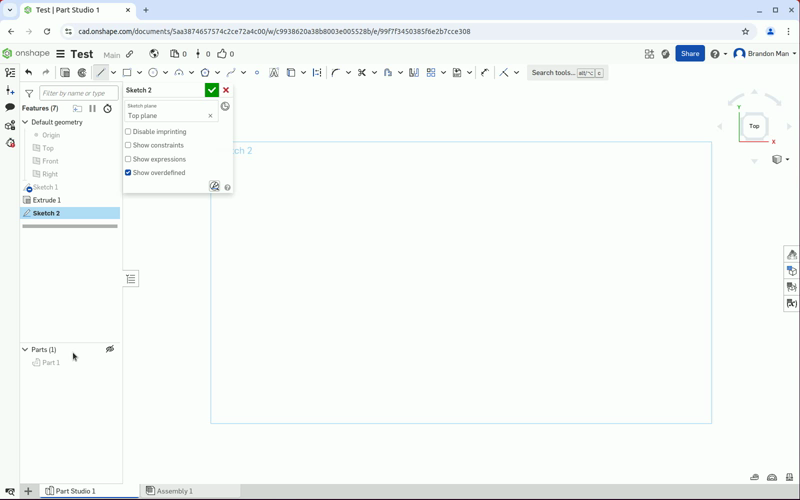
mouse_move(348, 282)
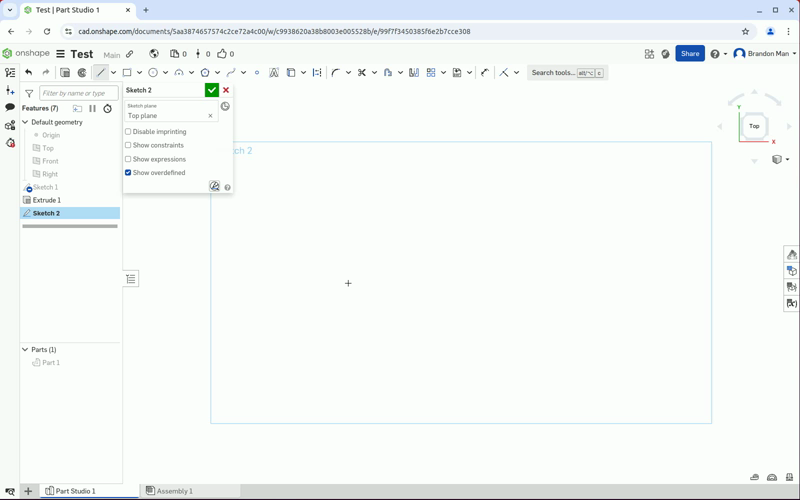
click(348, 282)
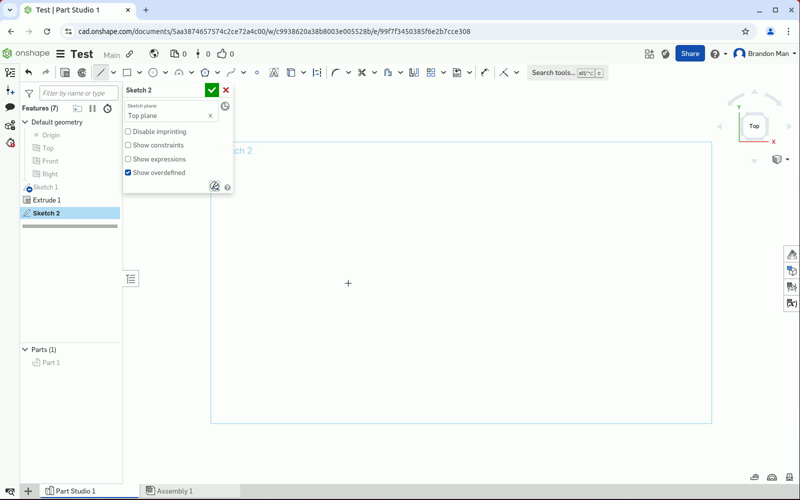
key_up(shift)
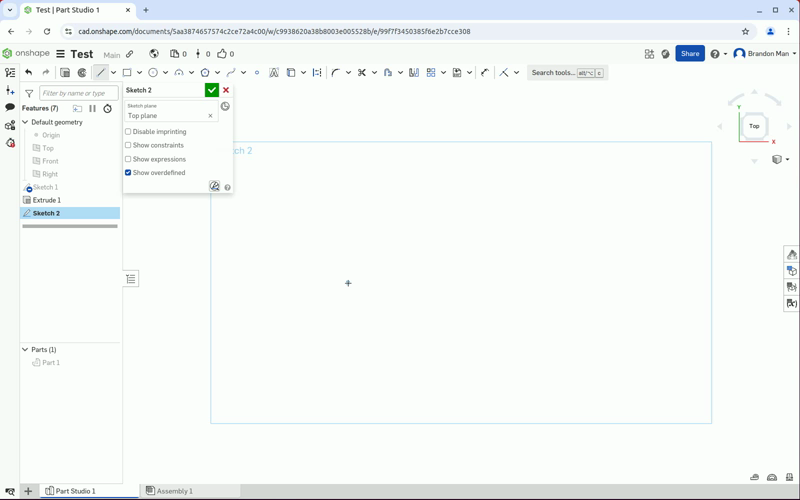
key_down(shift)
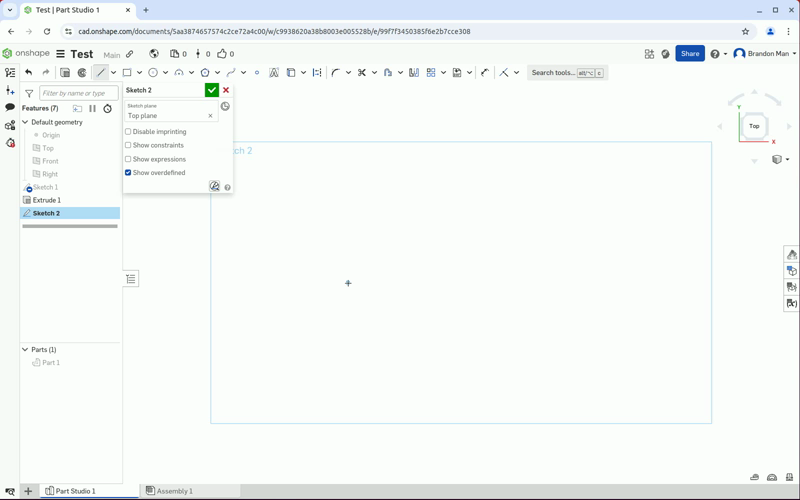
mouse_move(460, 282)
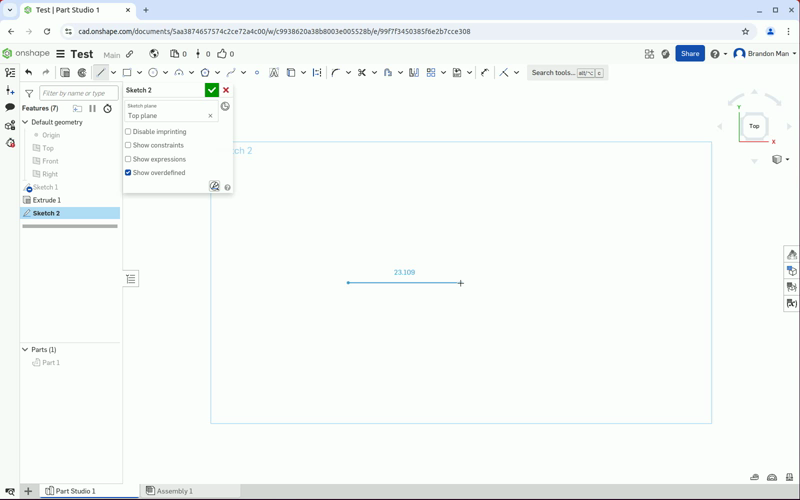
click(460, 282)
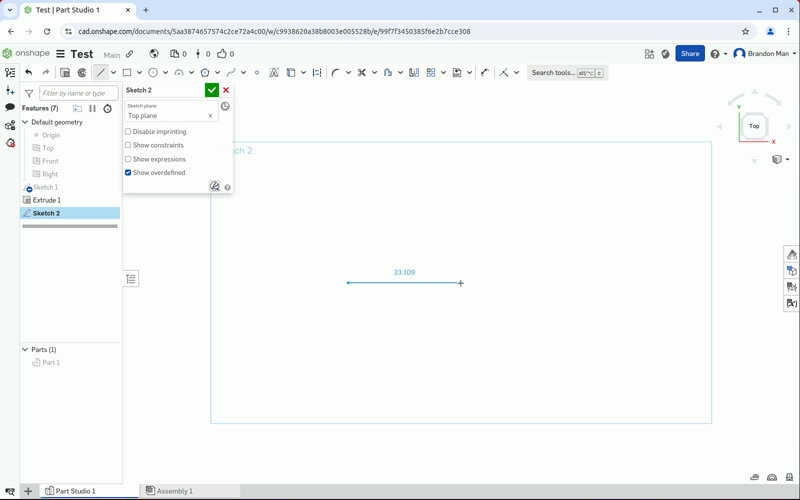
key_up(shift)
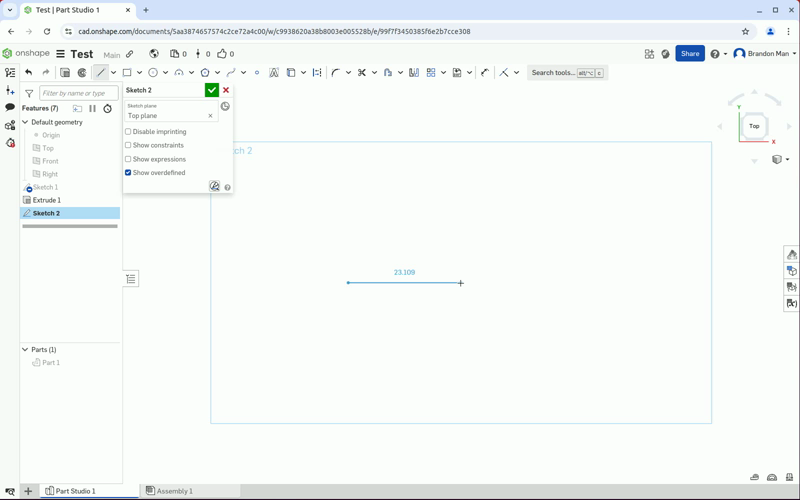
key_down(shift)
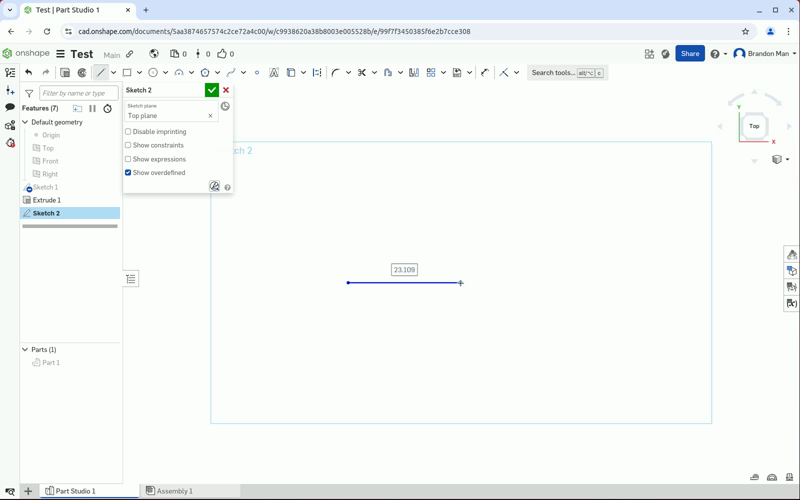
mouse_move(460, 211)
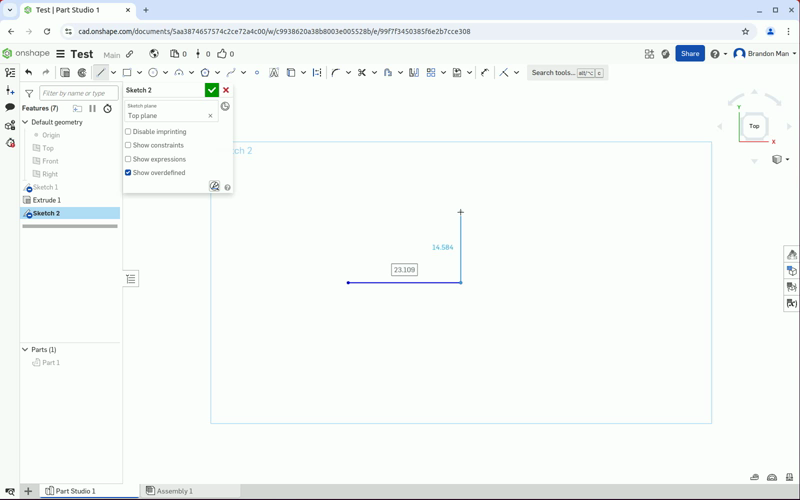
click(460, 211)
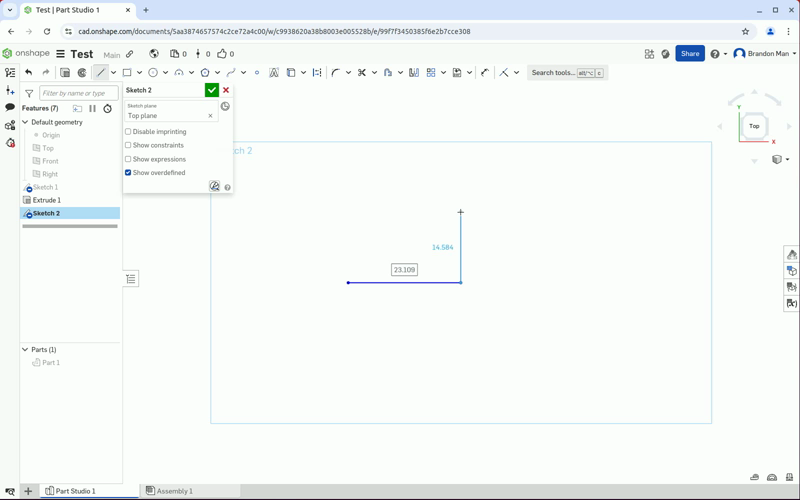
key_up(shift)
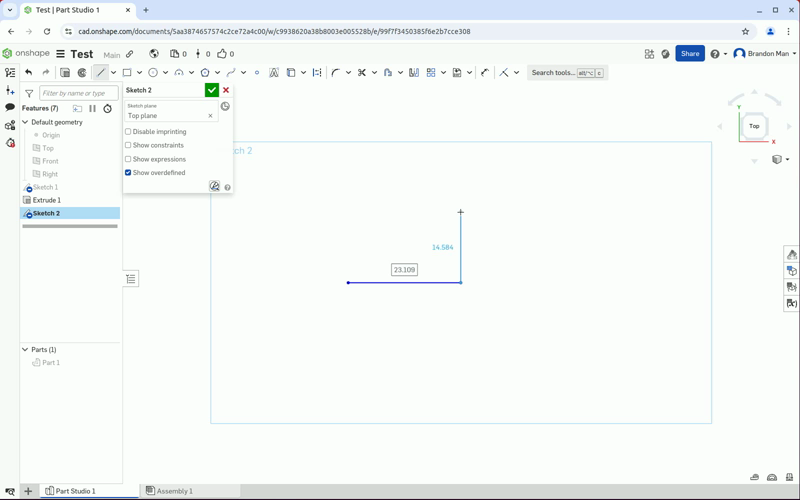
key_down(shift)
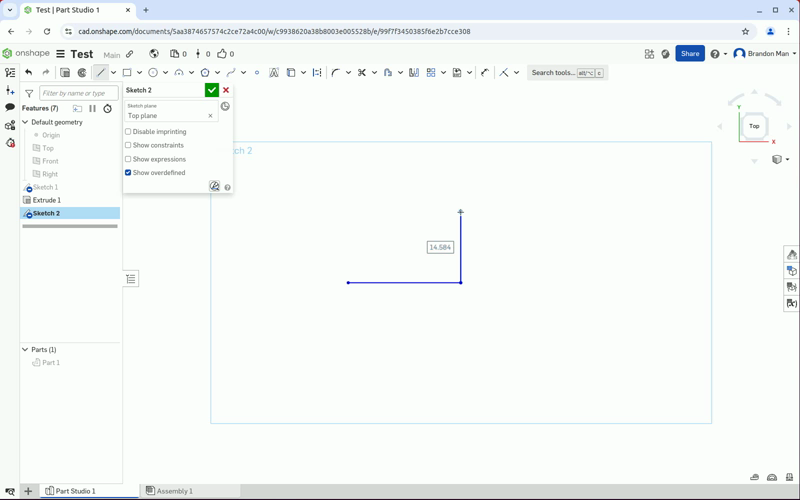
mouse_move(348, 211)
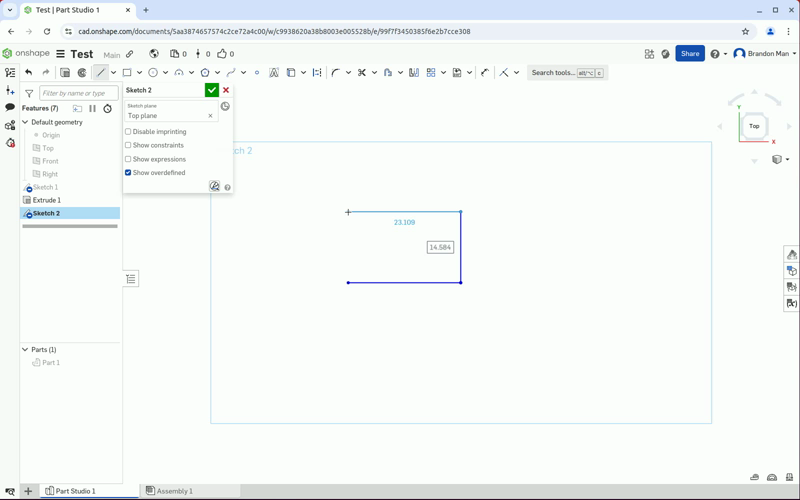
click(348, 211)
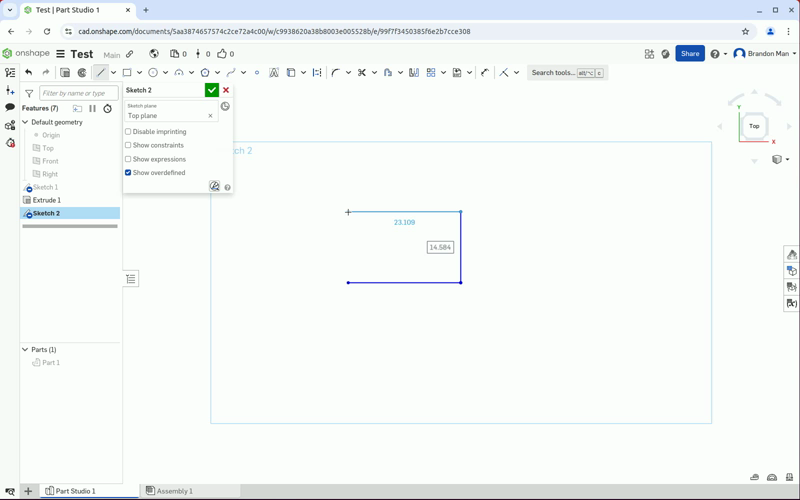
key_up(shift)
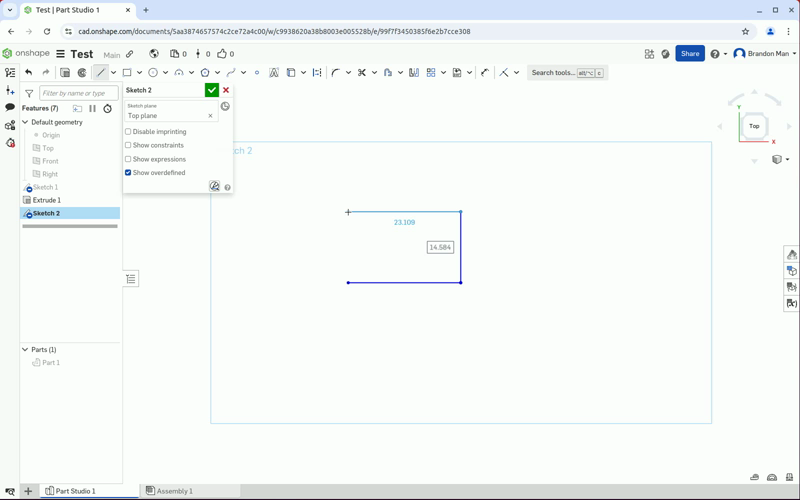
key_down(shift)
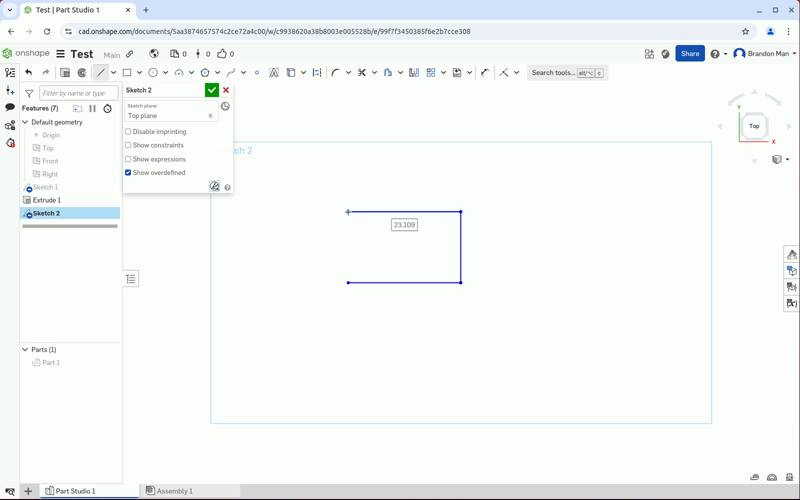
mouse_move(348, 282)
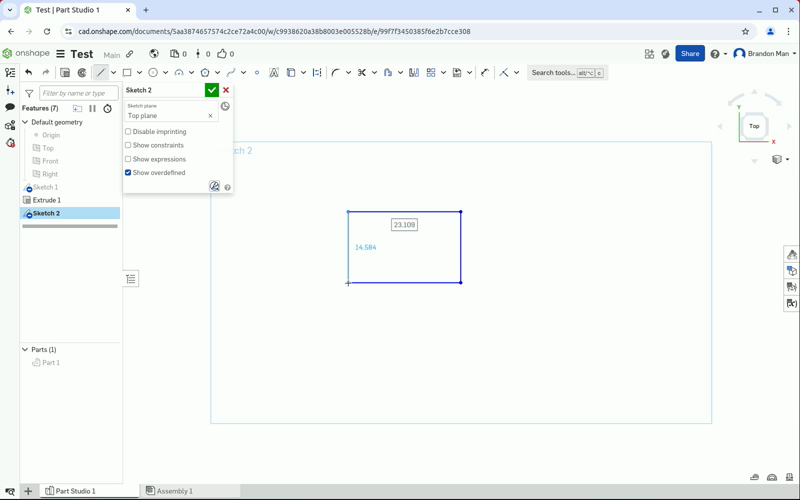
key_up(shift)
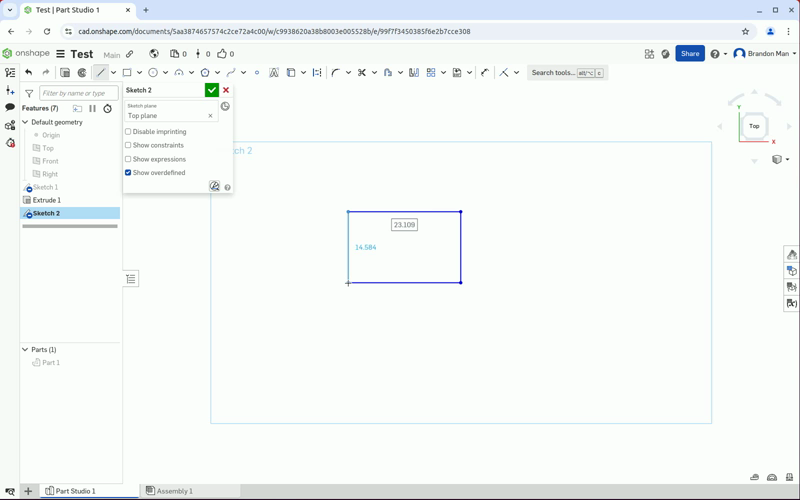
click(348, 282)
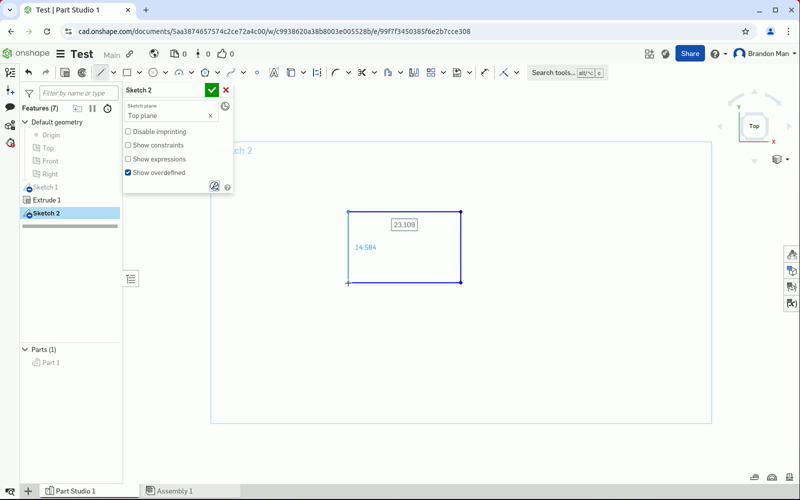
key(esc)
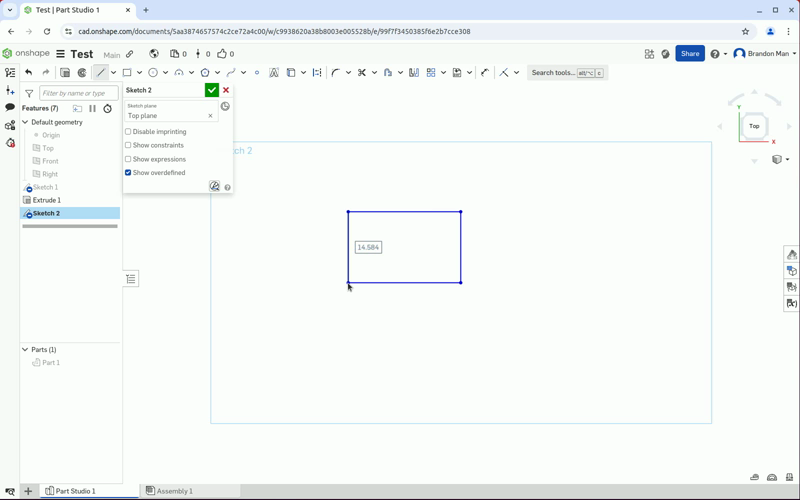
key(l)
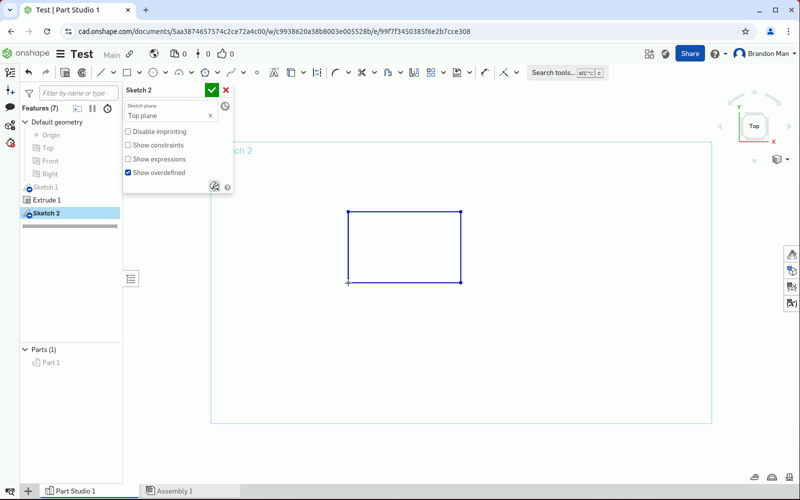
key_down(shift)
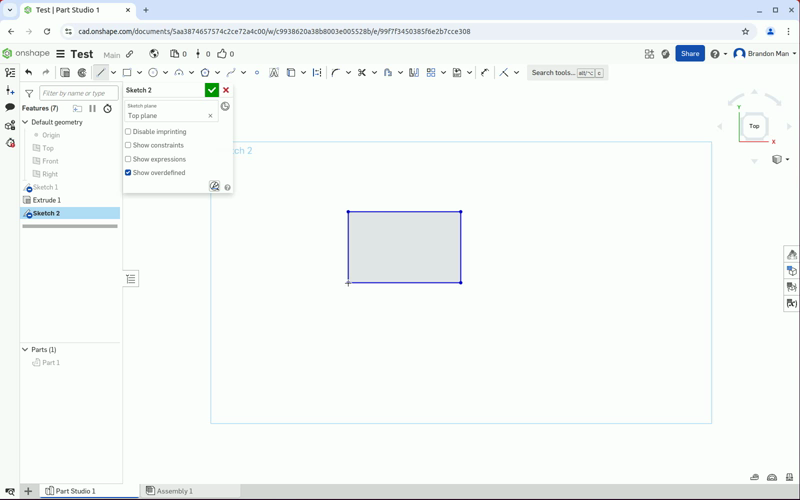
mouse_move(362, 264)
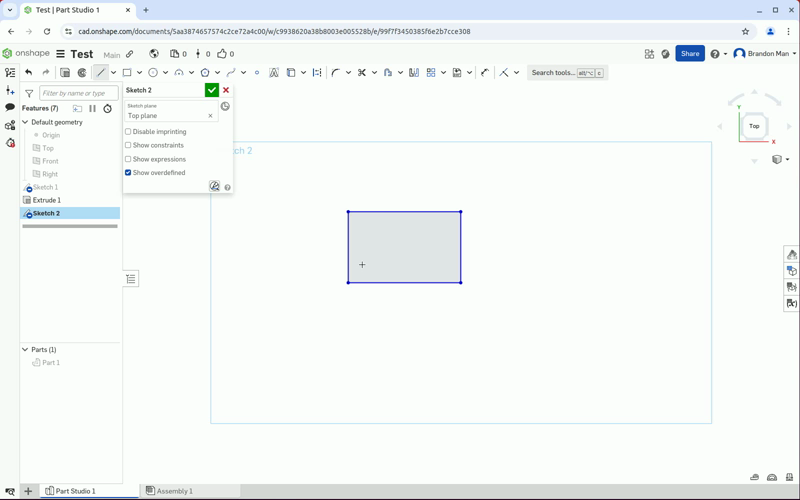
click(362, 264)
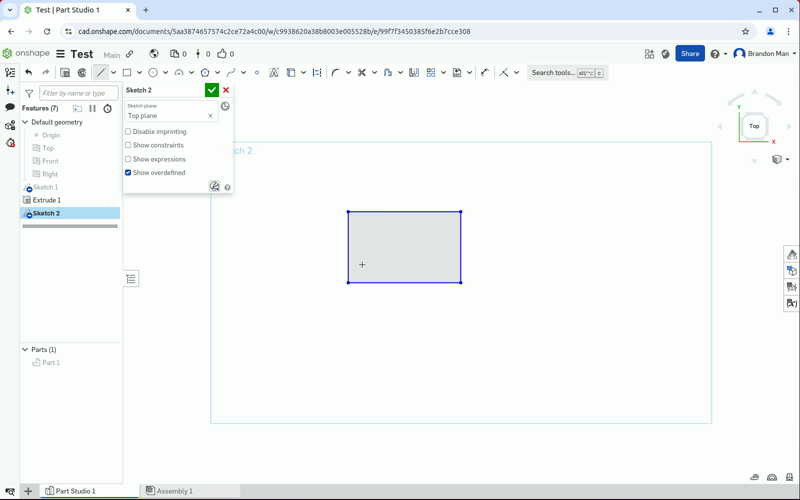
key_up(shift)
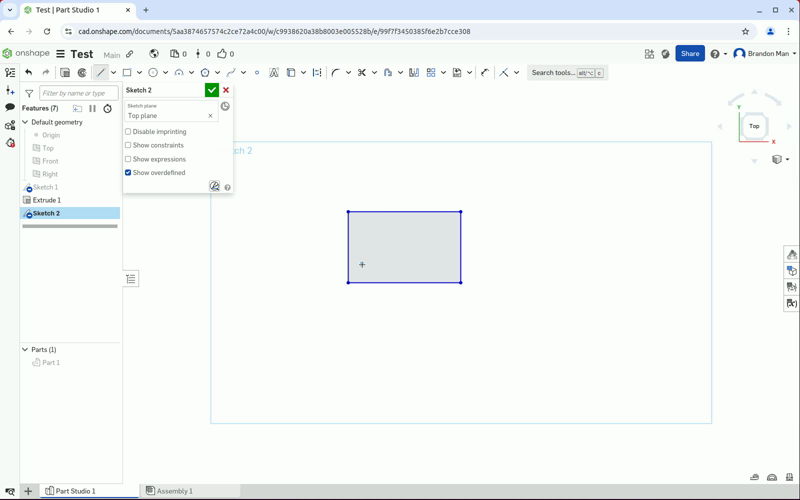
key_down(shift)
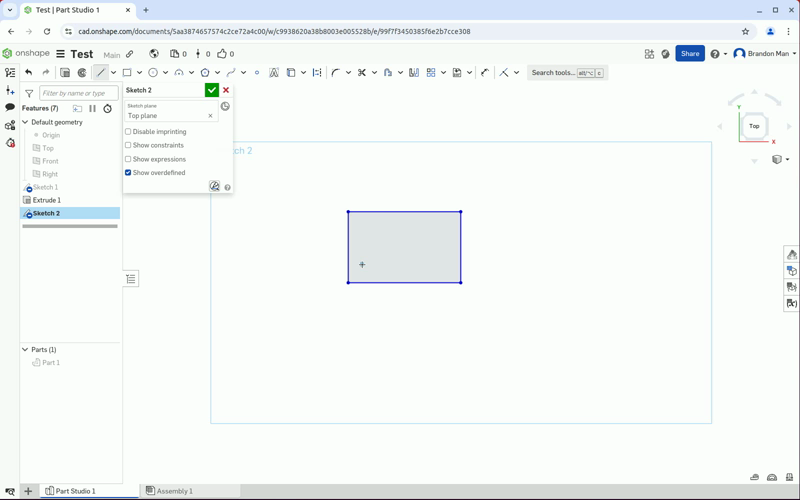
mouse_move(392, 264)
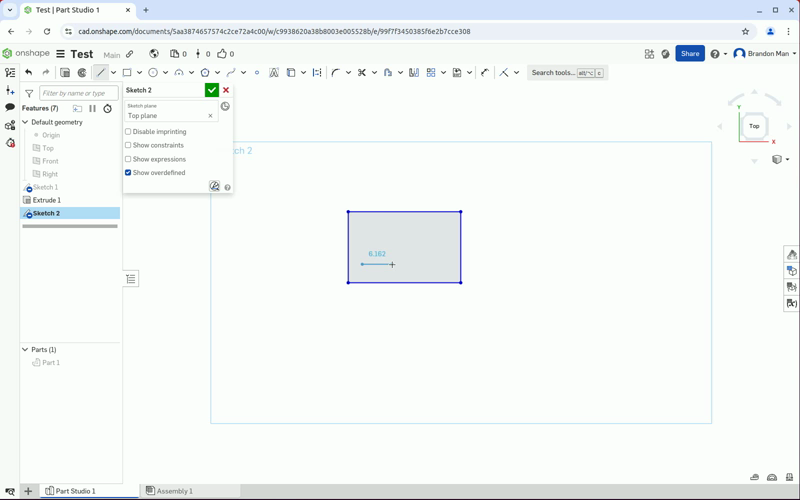
mouse_move(369, 264)
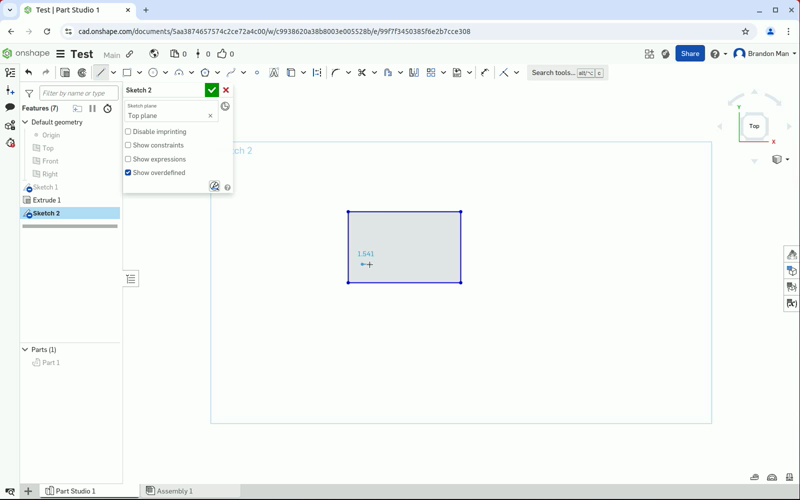
scroll(6)
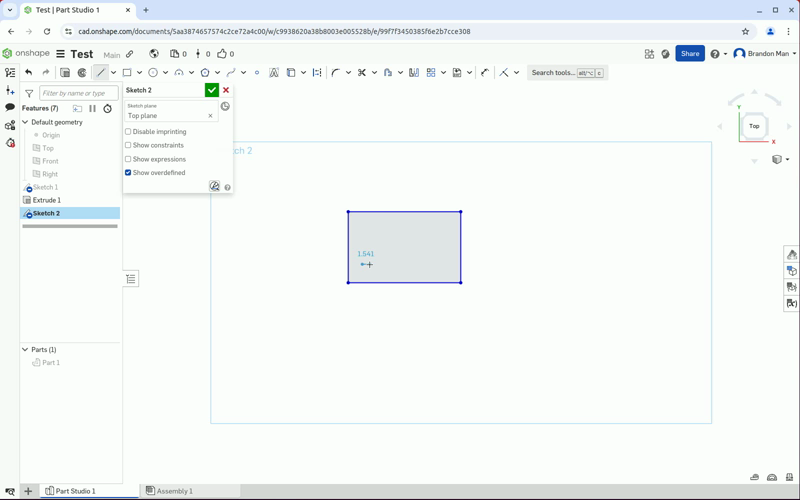
scroll(6)
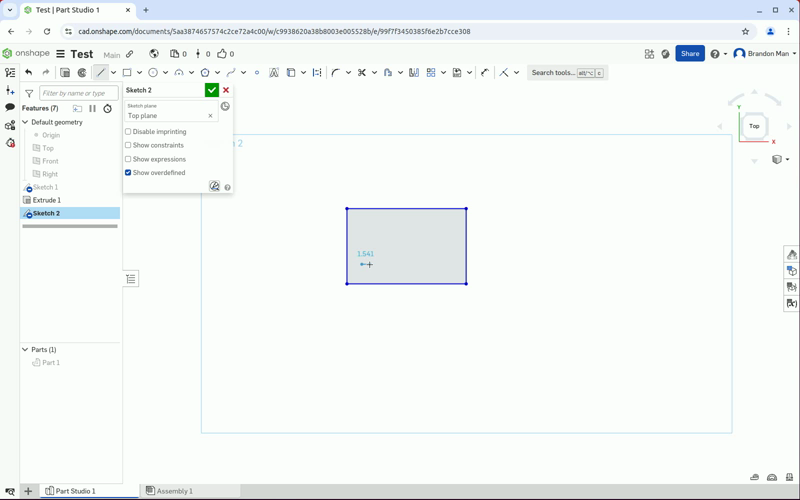
scroll(6)
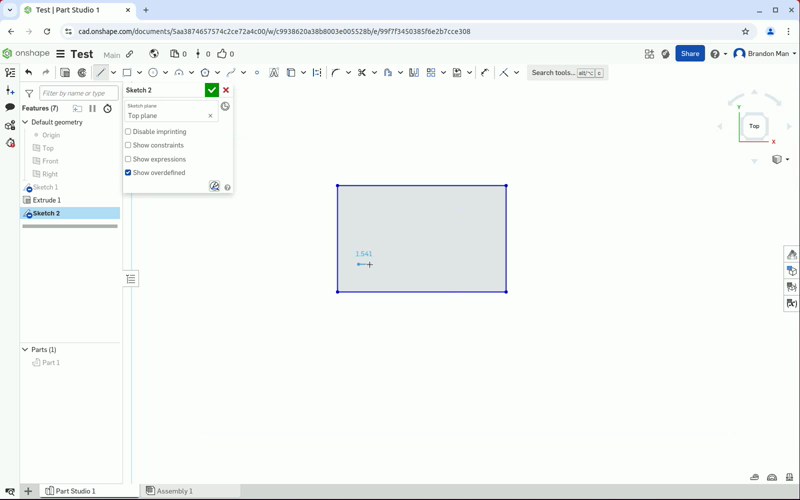
scroll(6)
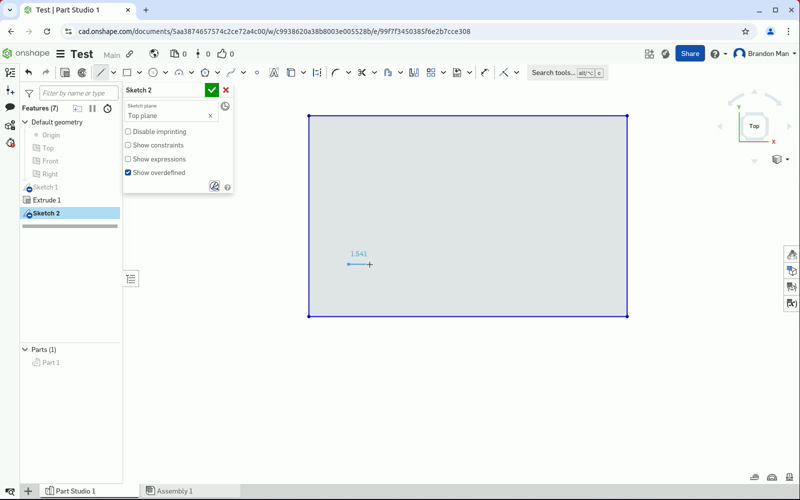
scroll(6)
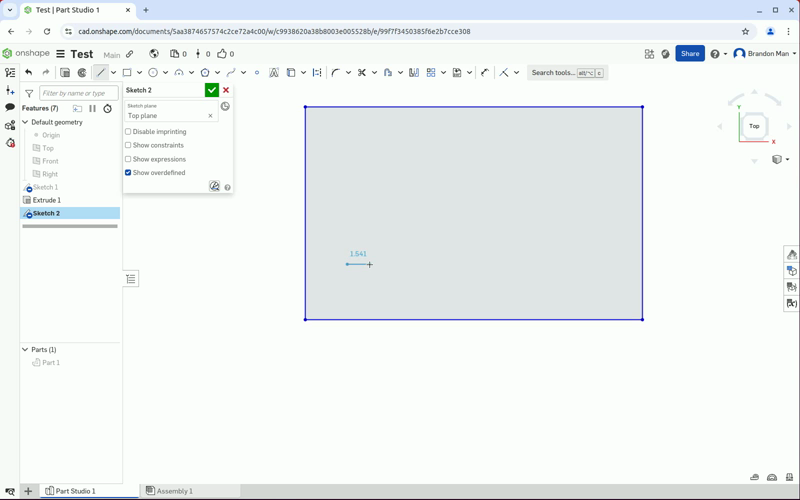
scroll(6)
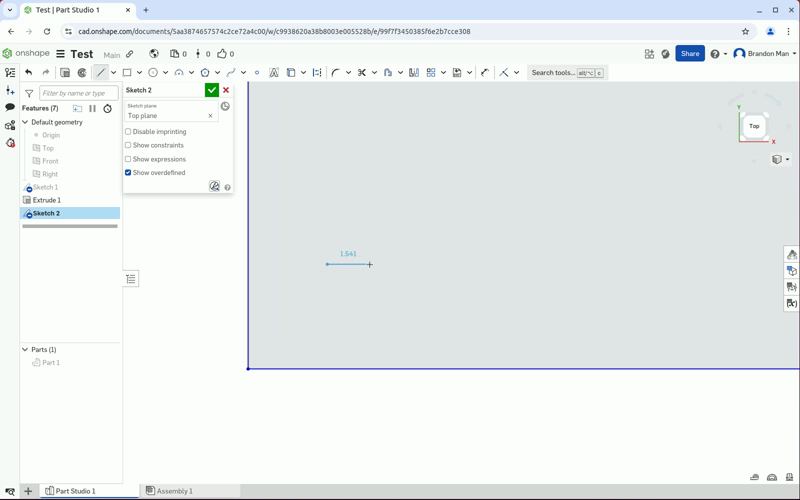
scroll(6)
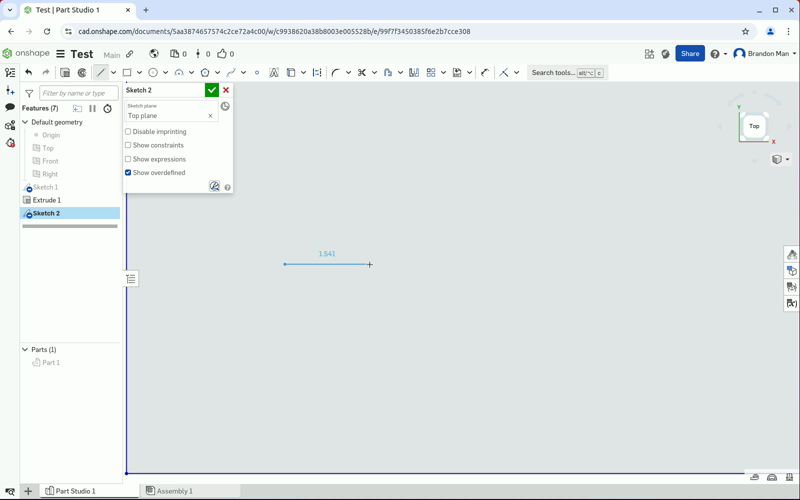
click(369, 264)
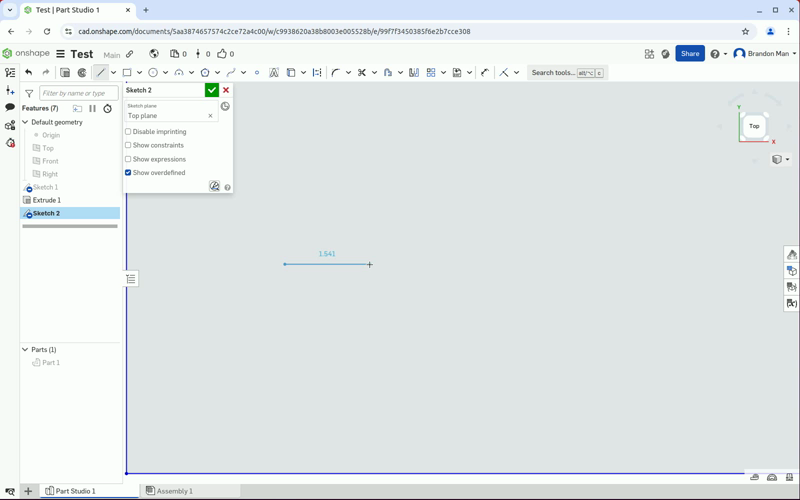
scroll(-6)
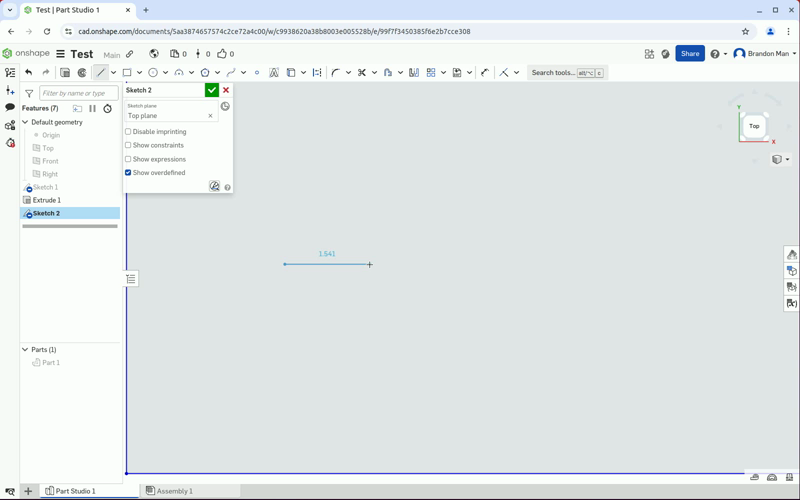
scroll(-6)
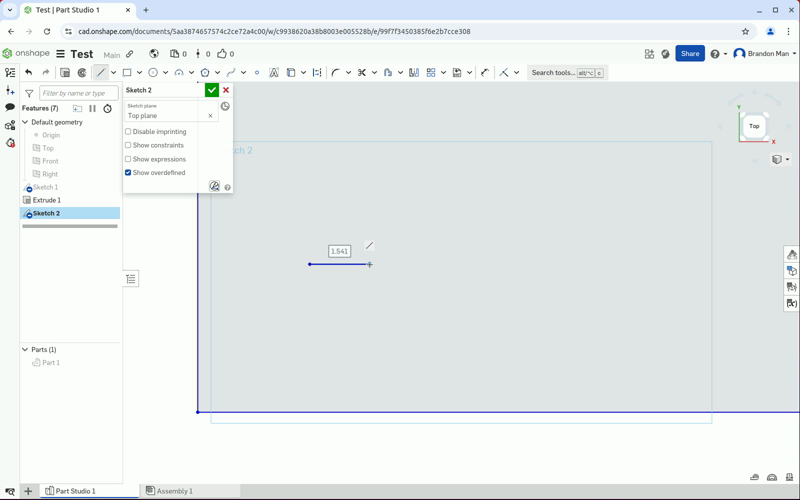
scroll(-6)
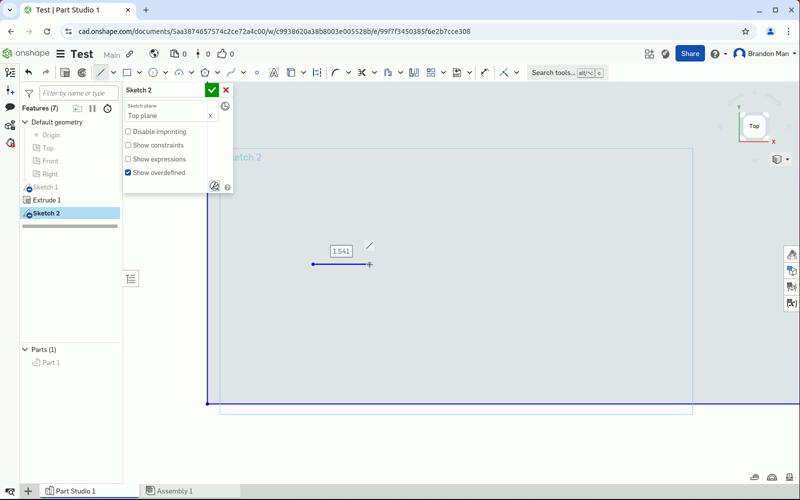
scroll(-6)
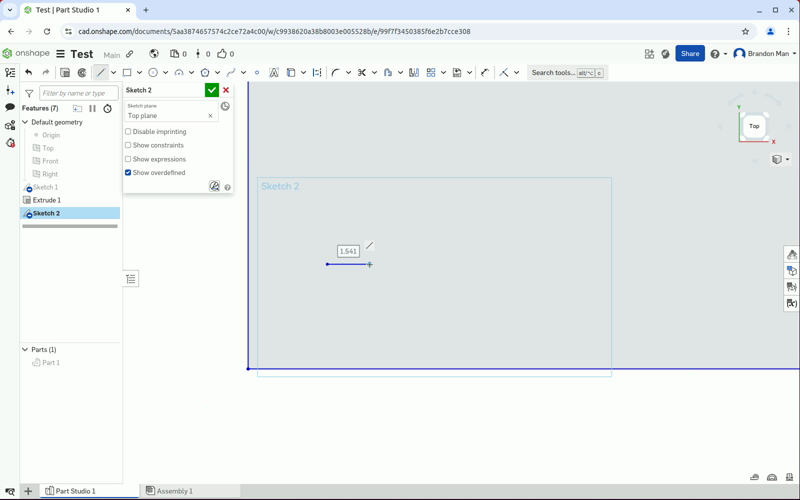
scroll(-6)
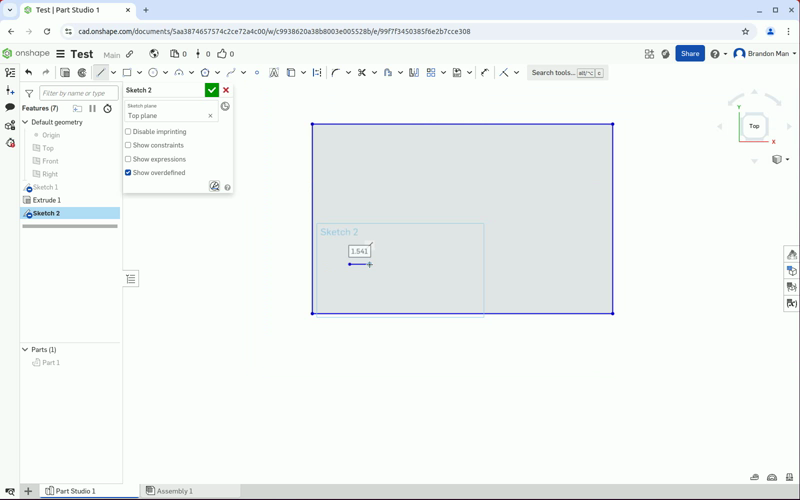
scroll(-6)
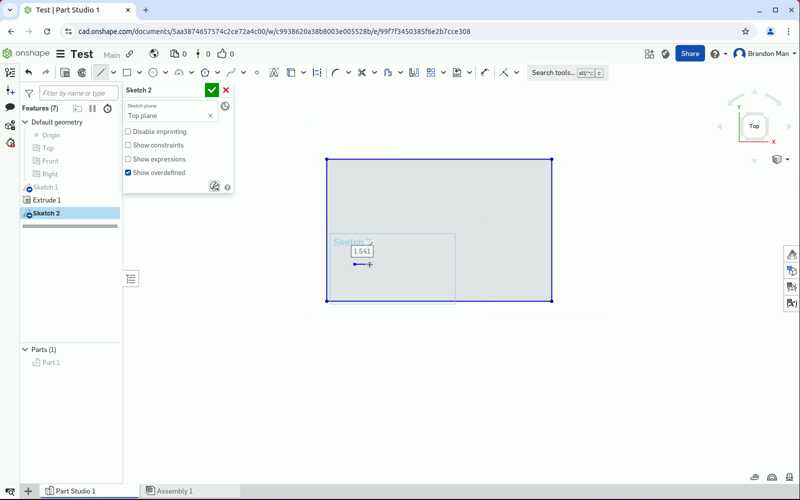
scroll(-6)
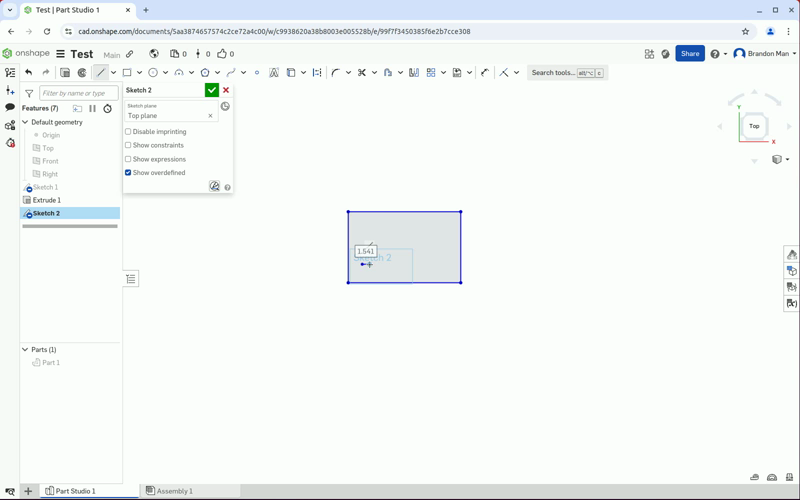
key_up(shift)
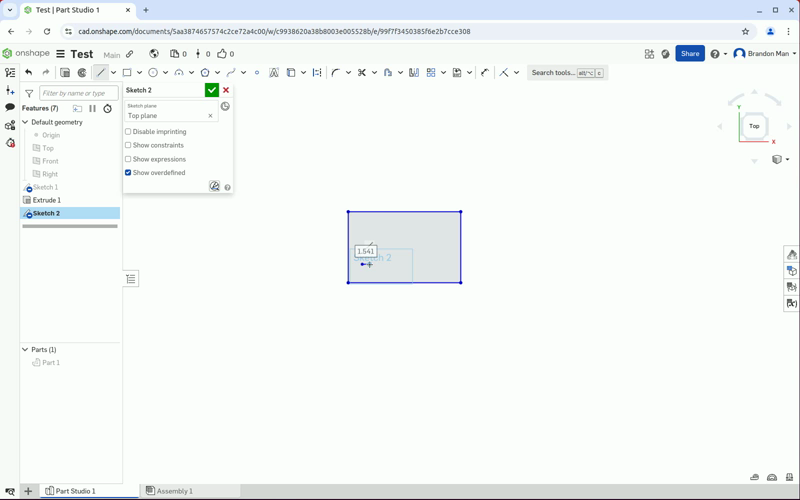
key_down(shift)
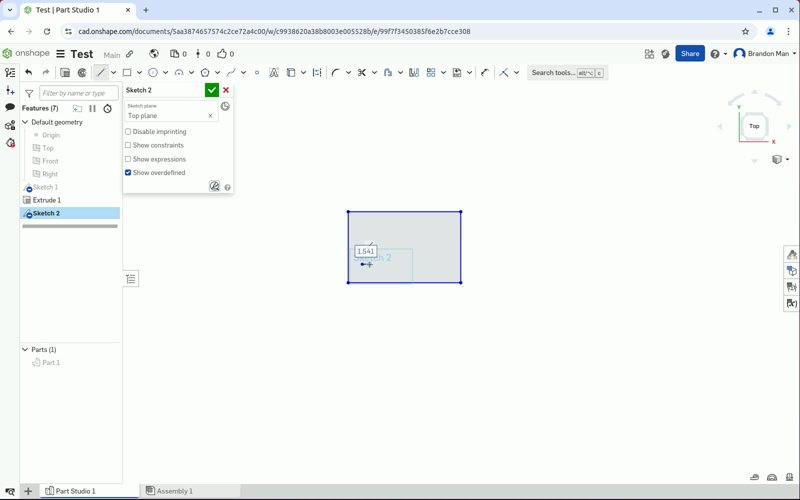
mouse_move(399, 264)
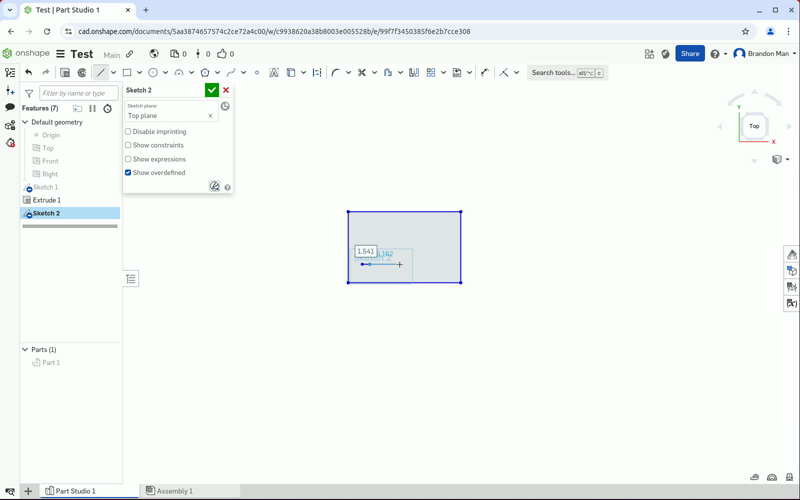
mouse_move(369, 237)
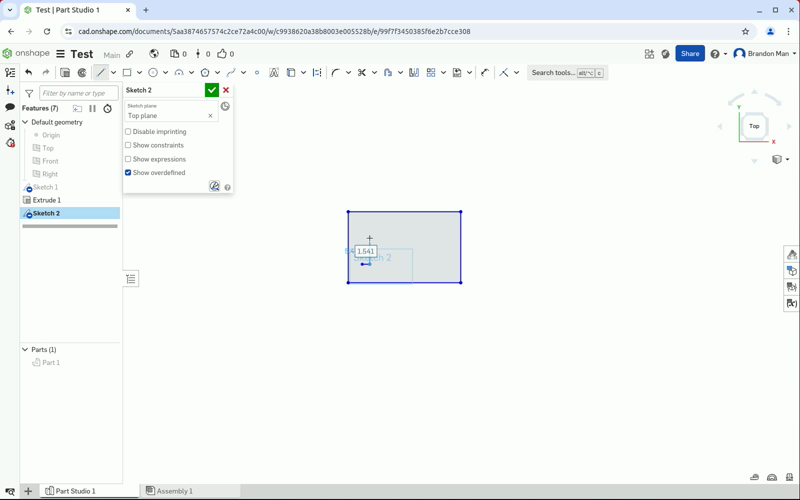
click(369, 237)
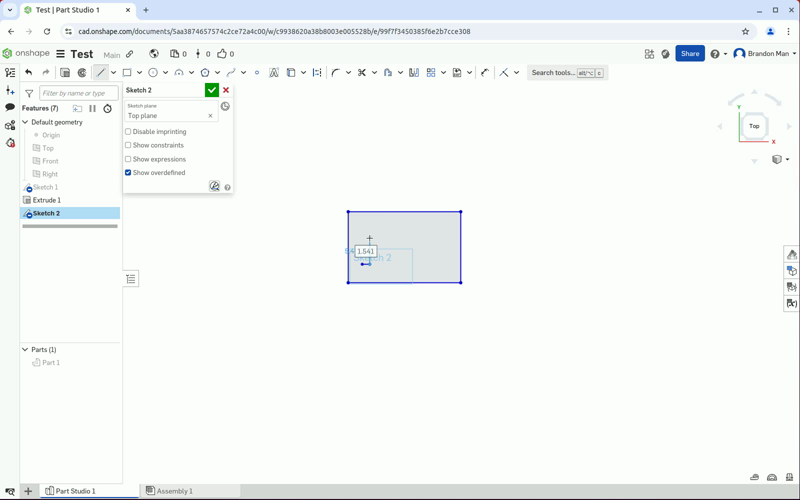
key_up(shift)
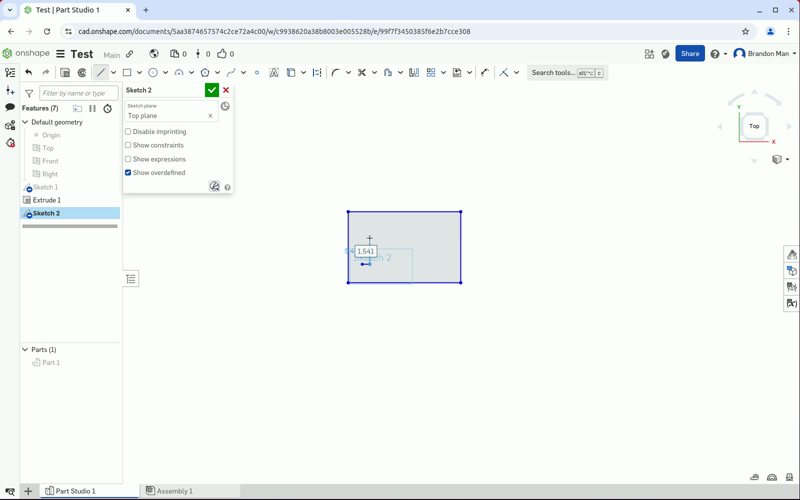
key_down(shift)
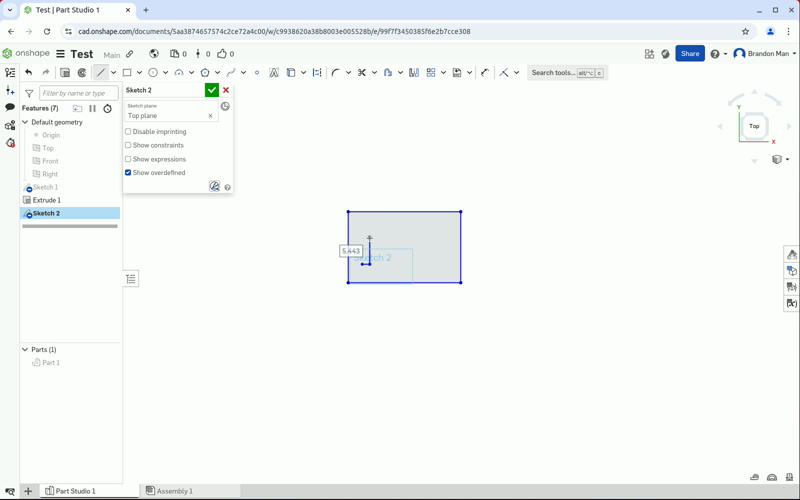
mouse_move(399, 237)
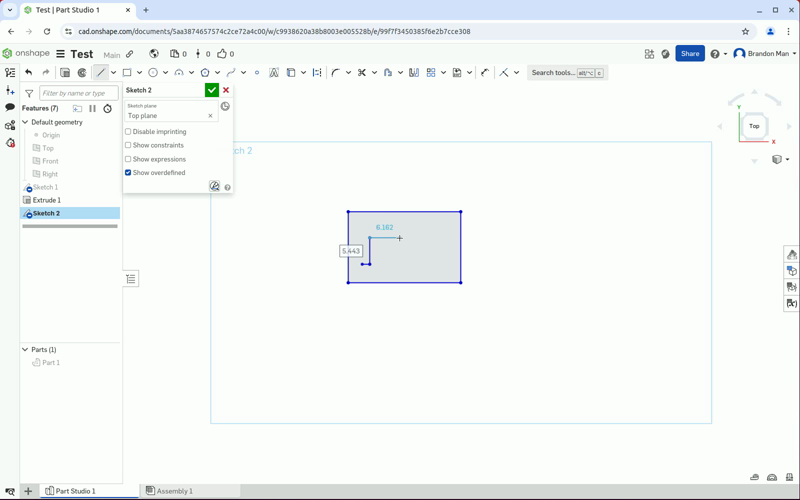
mouse_move(362, 237)
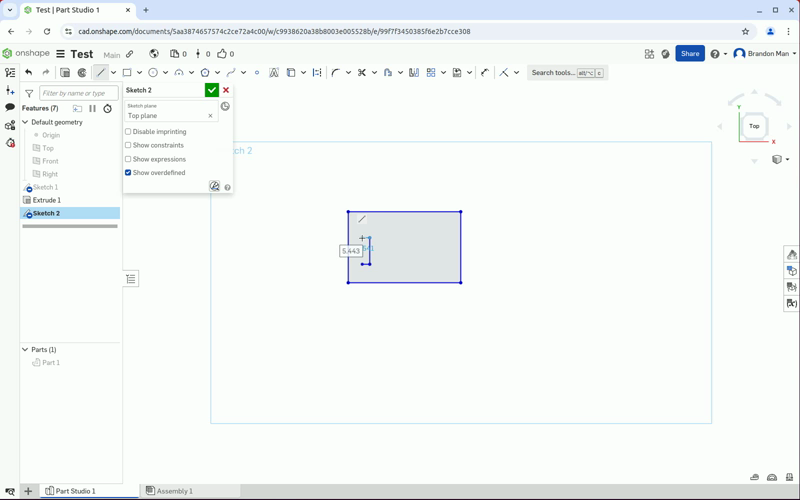
scroll(6)
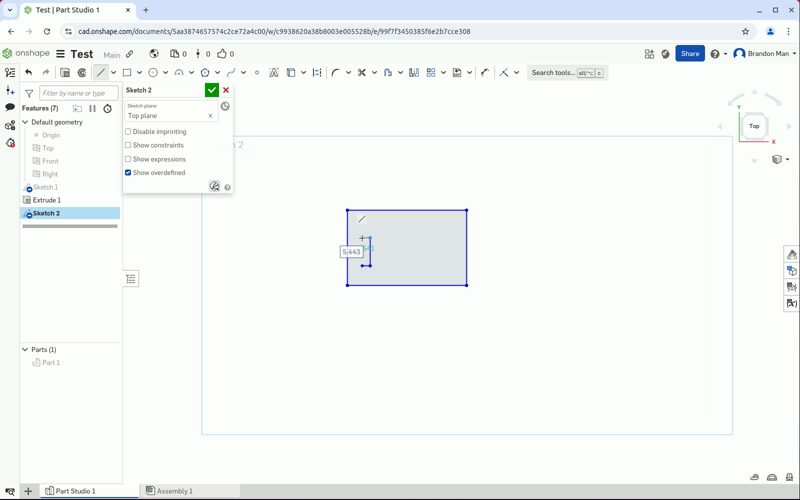
scroll(6)
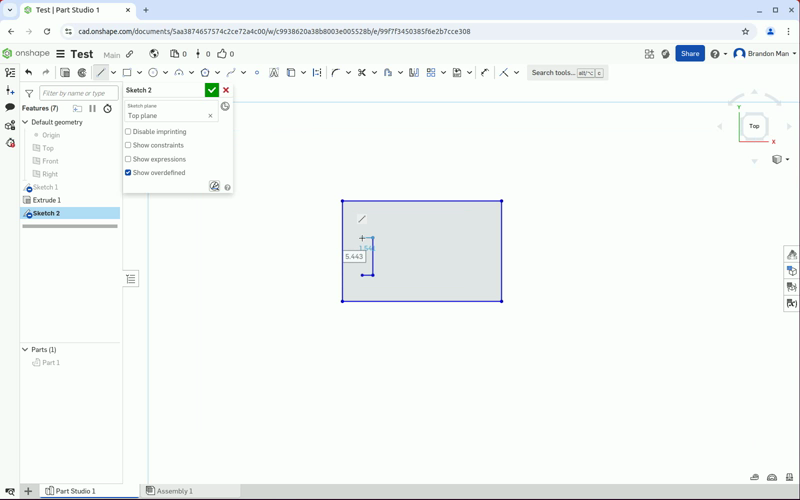
scroll(6)
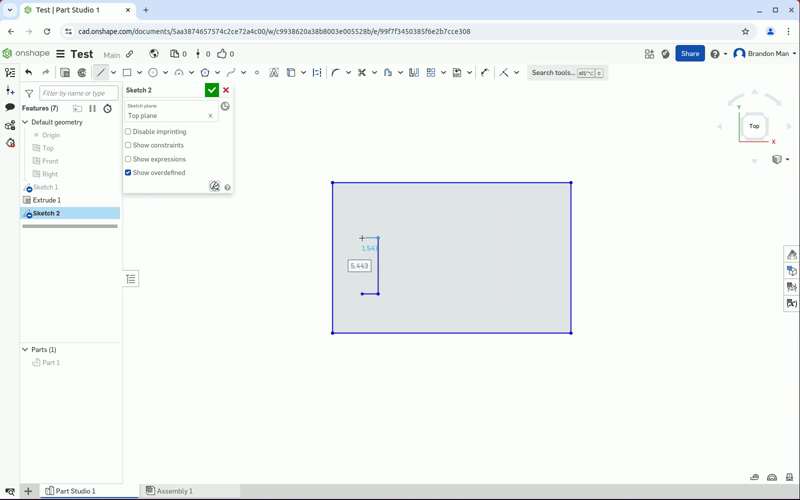
scroll(6)
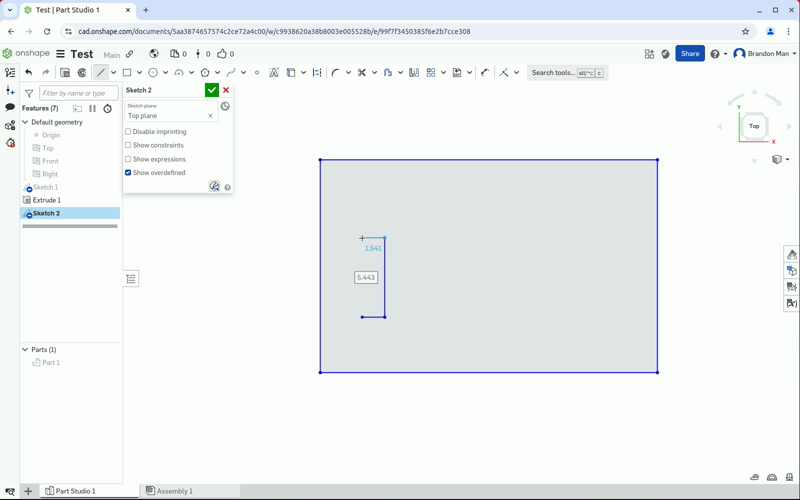
scroll(6)
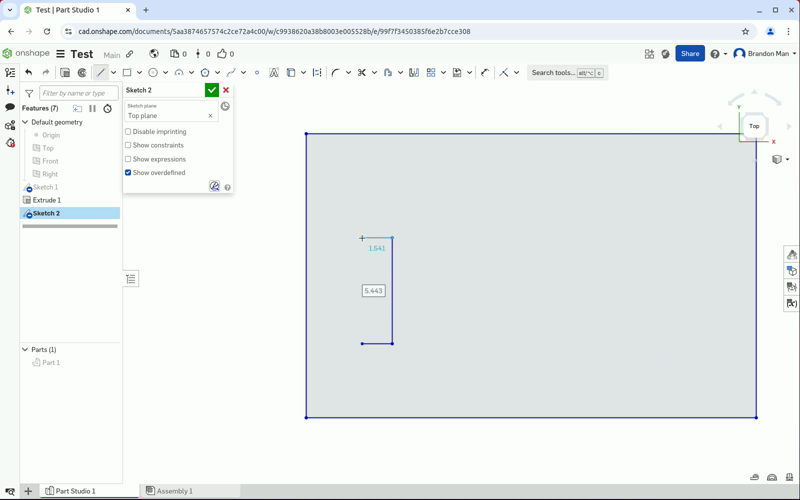
scroll(6)
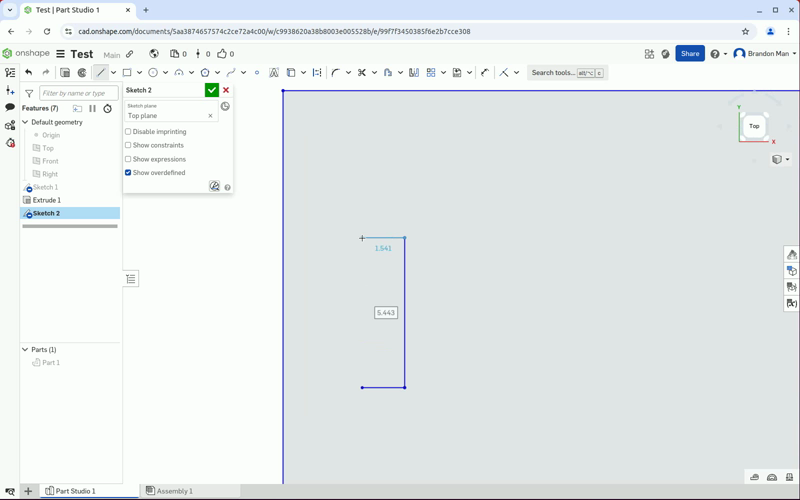
scroll(6)
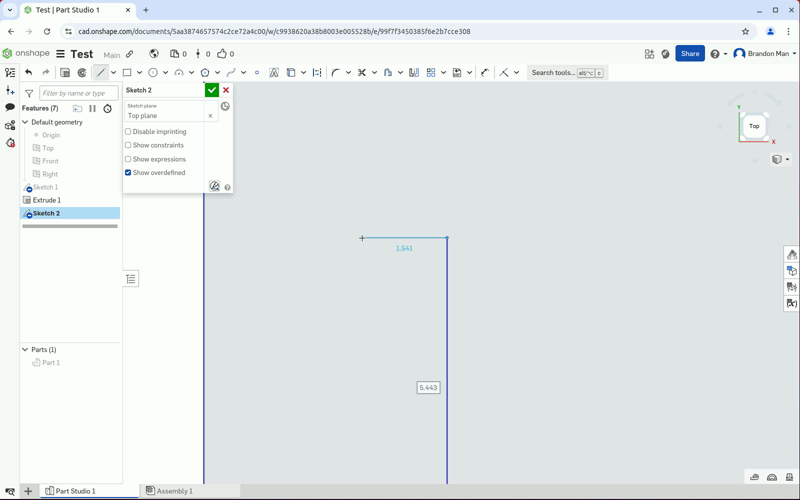
click(362, 237)
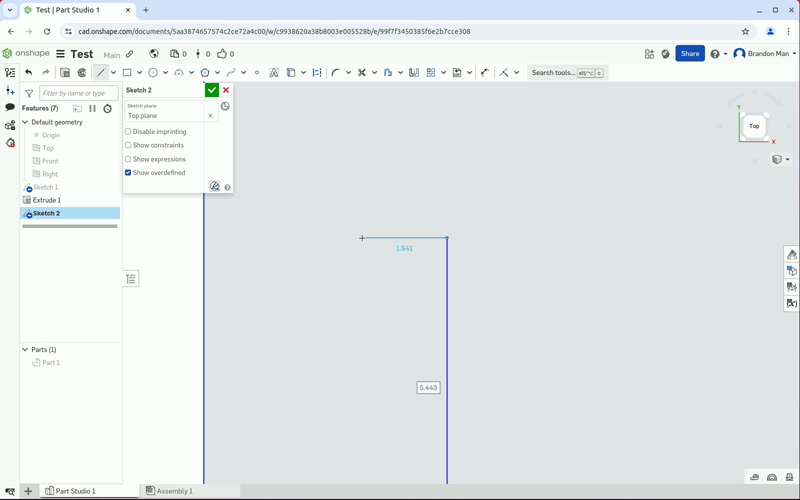
scroll(-6)
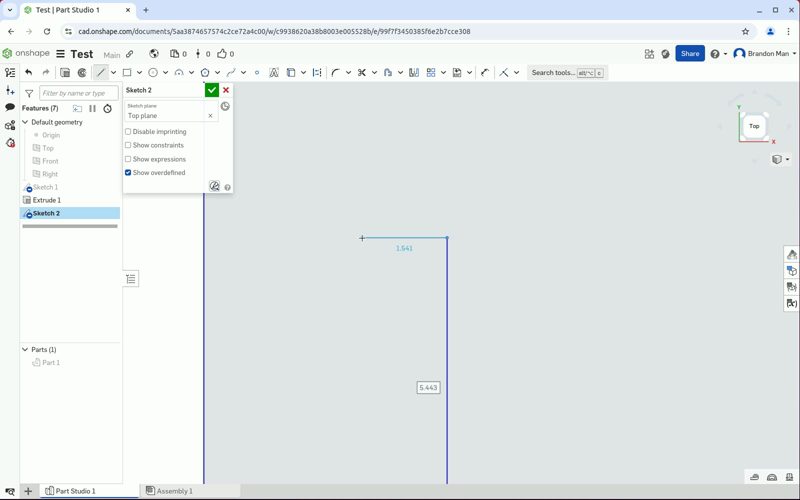
scroll(-6)
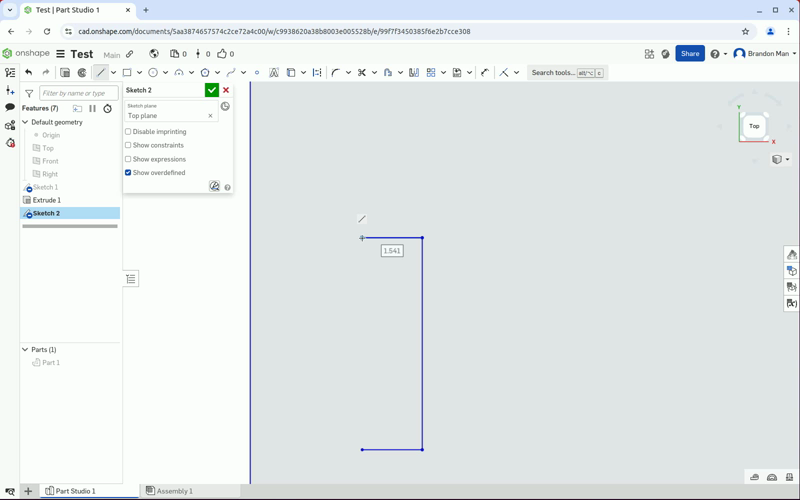
scroll(-6)
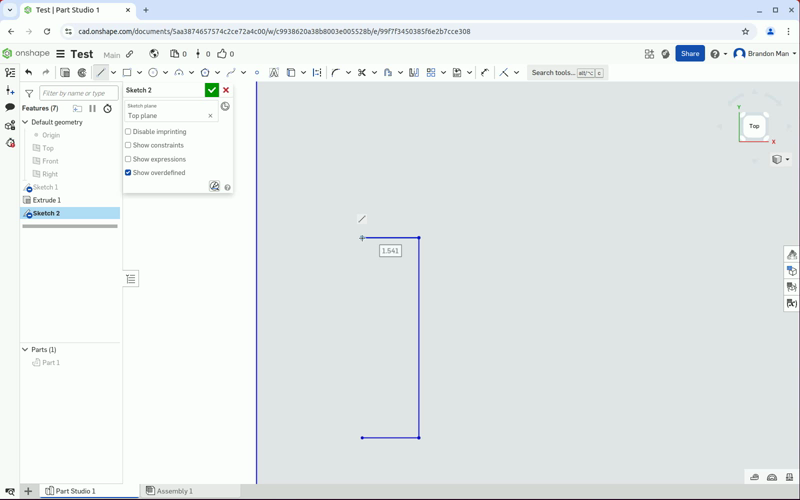
scroll(-6)
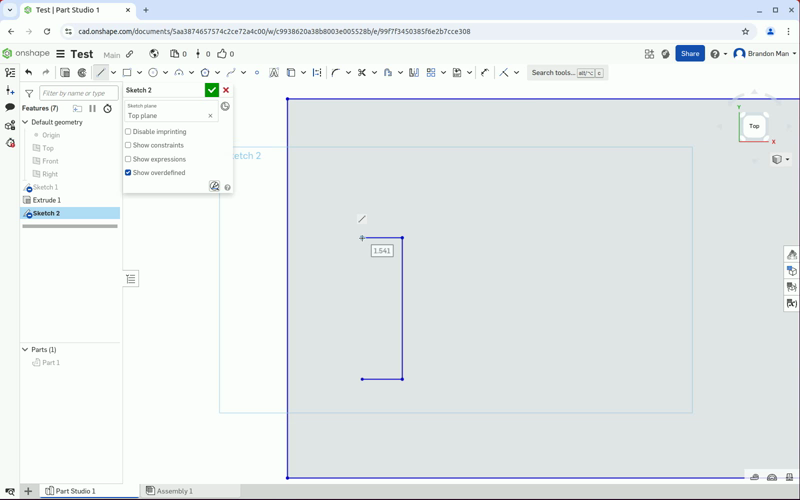
scroll(-6)
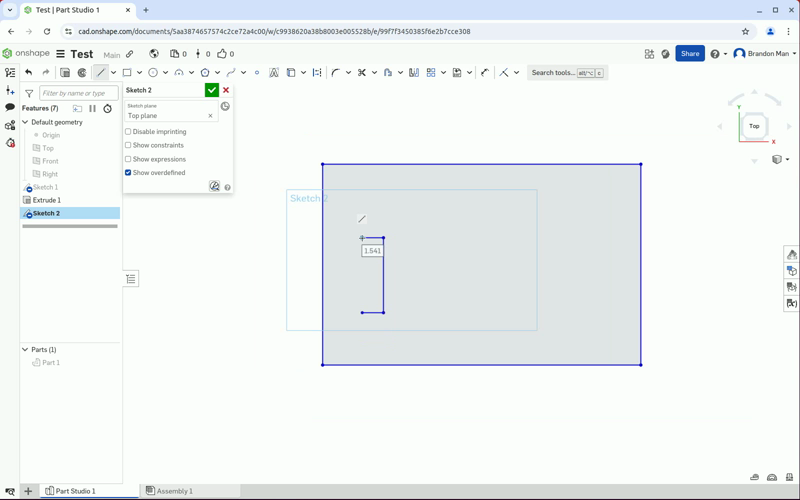
scroll(-6)
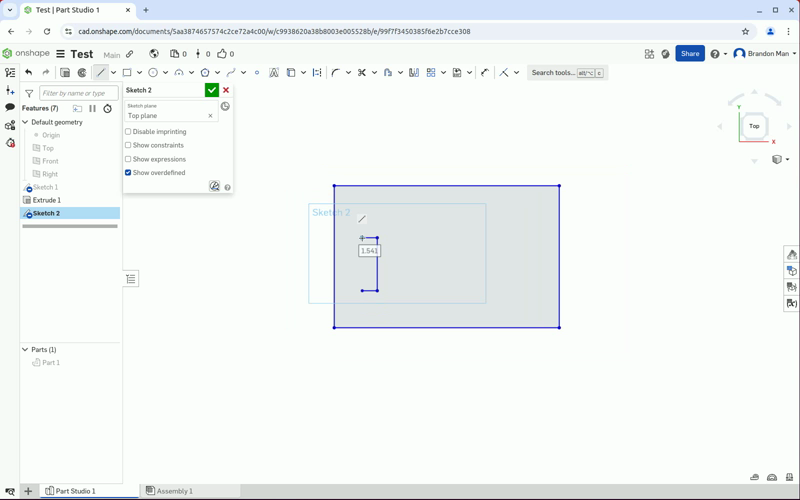
scroll(-6)
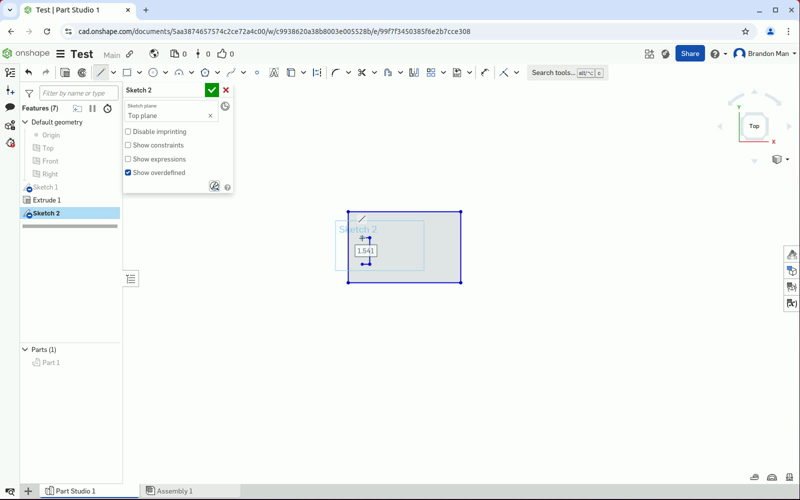
key_up(shift)
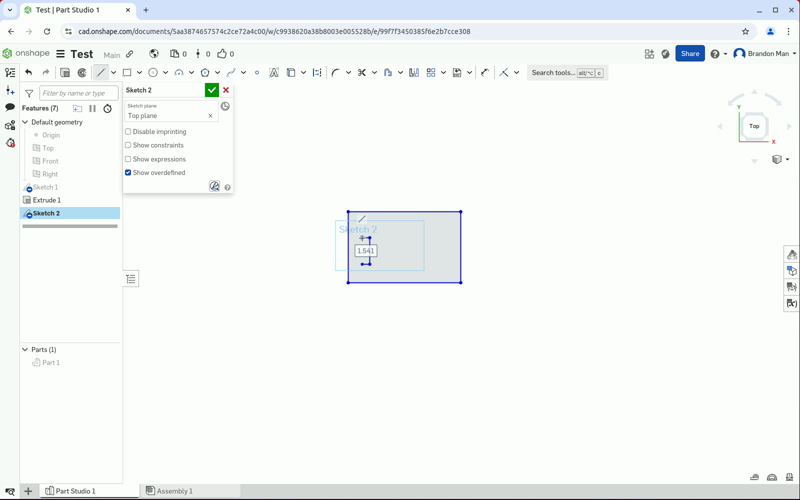
mouse_move(392, 237)
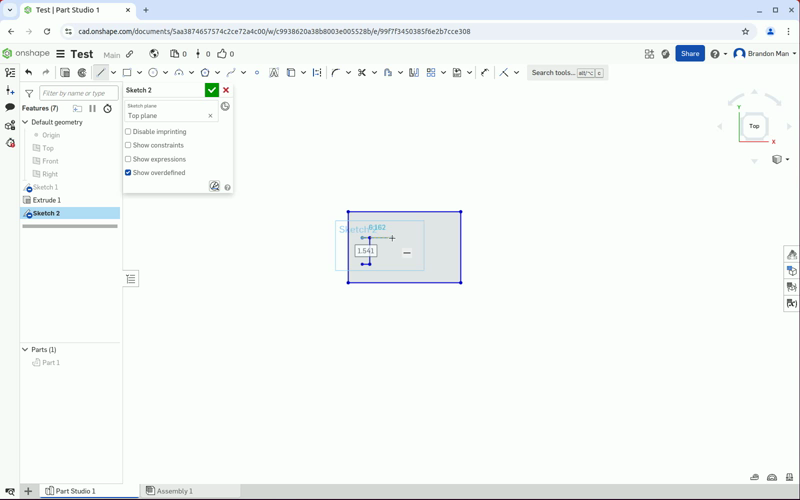
key_down(shift)
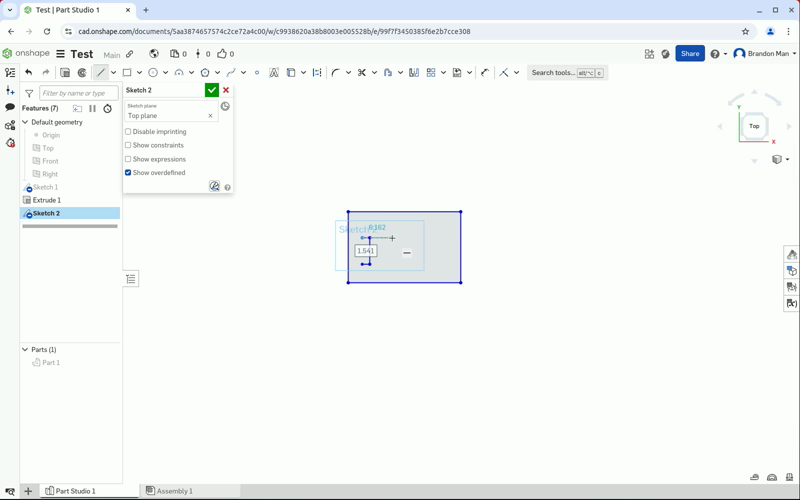
mouse_move(362, 264)
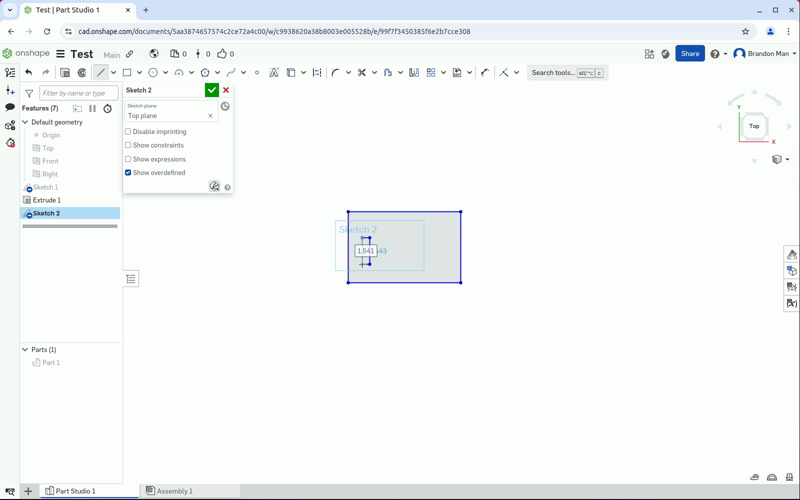
key_up(shift)
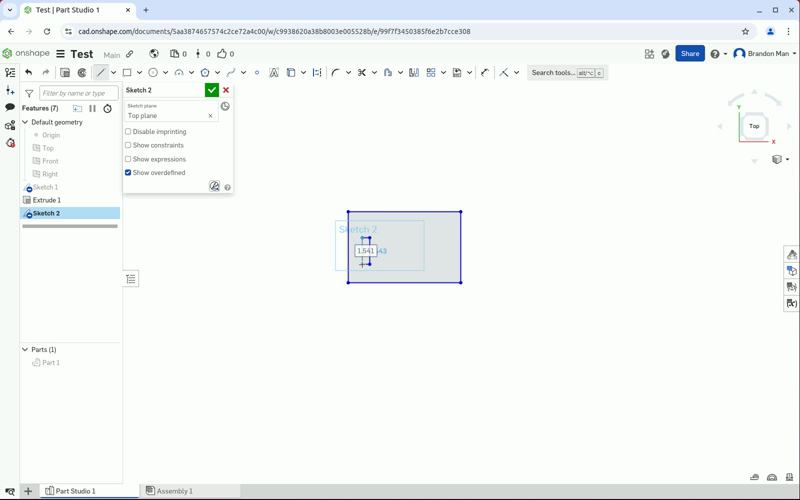
click(362, 264)
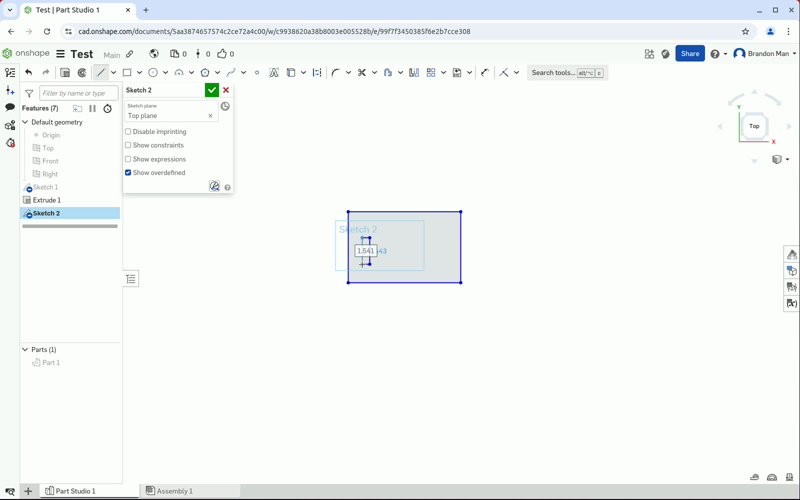
key(esc)
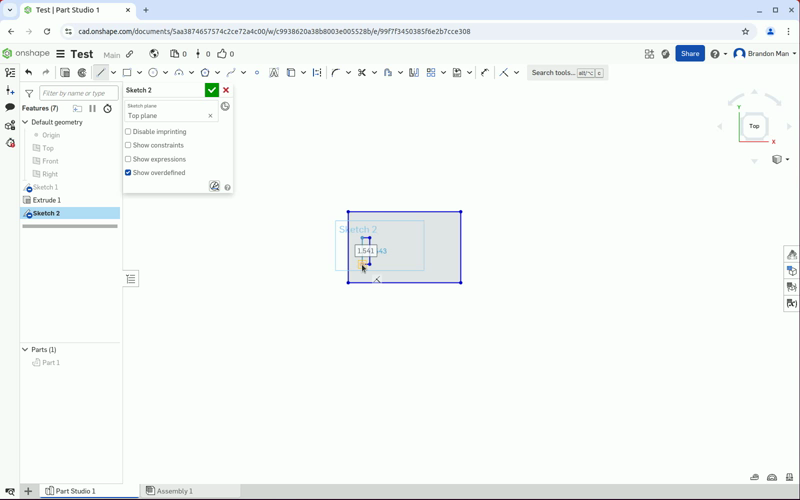
mouse_move(415, 258)
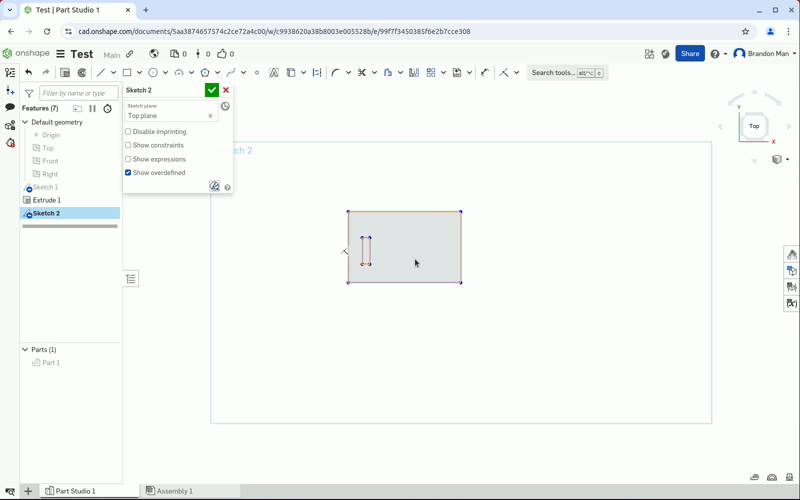
click(415, 258)
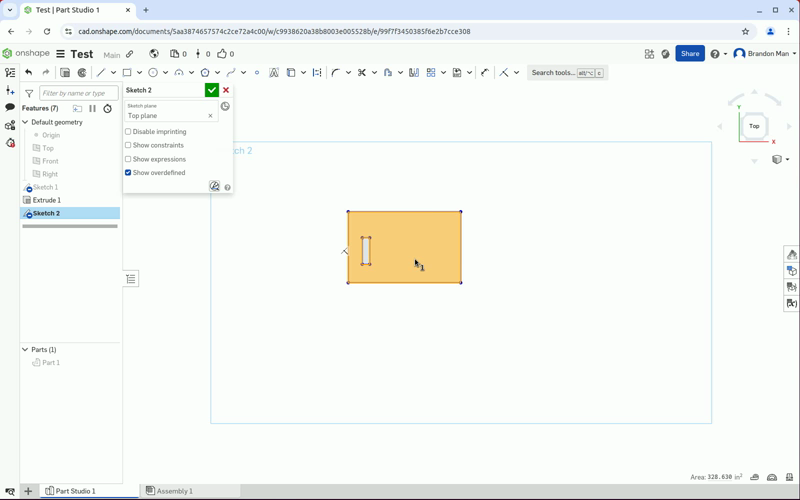
mouse_move(73, 352)
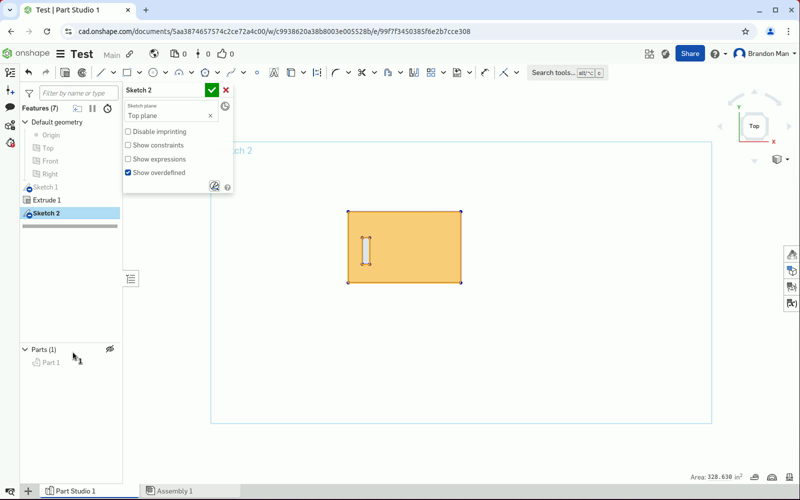
key(shift+y)
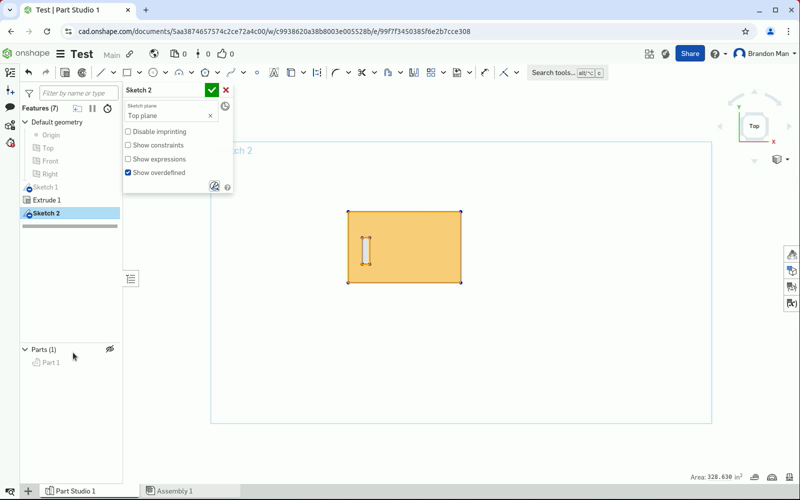
key(shift+e)
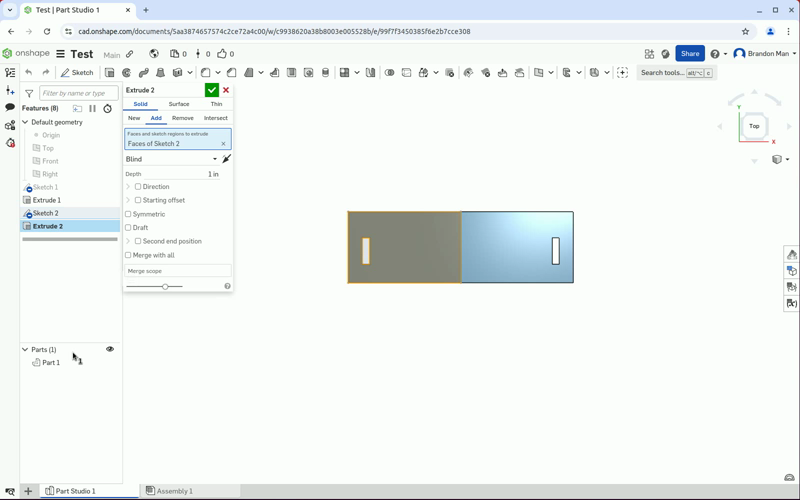
mouse_move(143, 106)
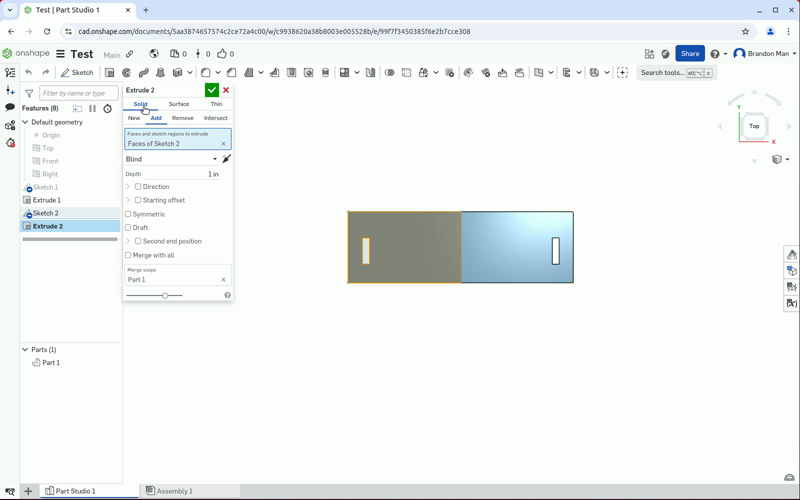
click(143, 106)
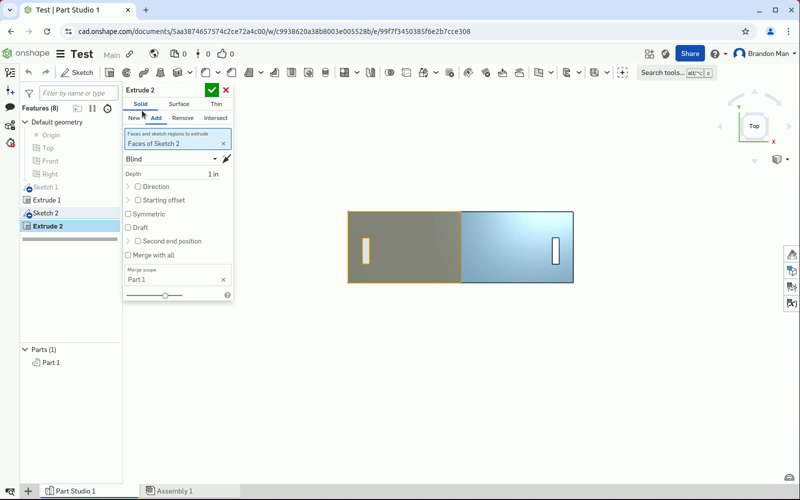
mouse_move(137, 120)
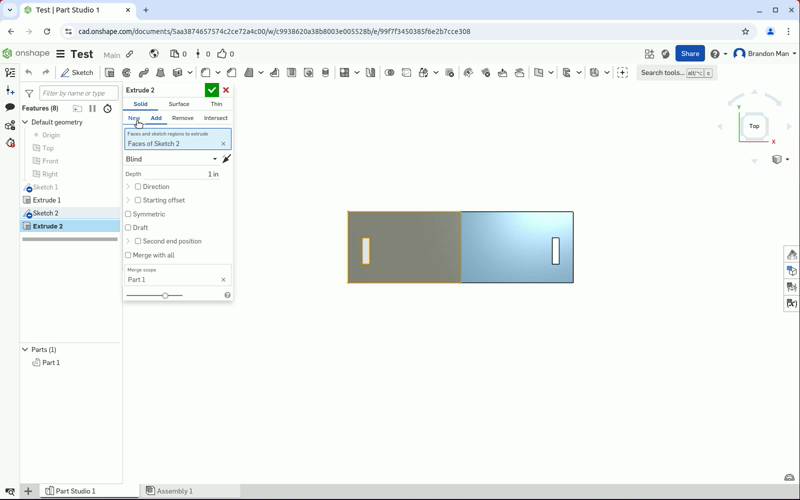
click(137, 120)
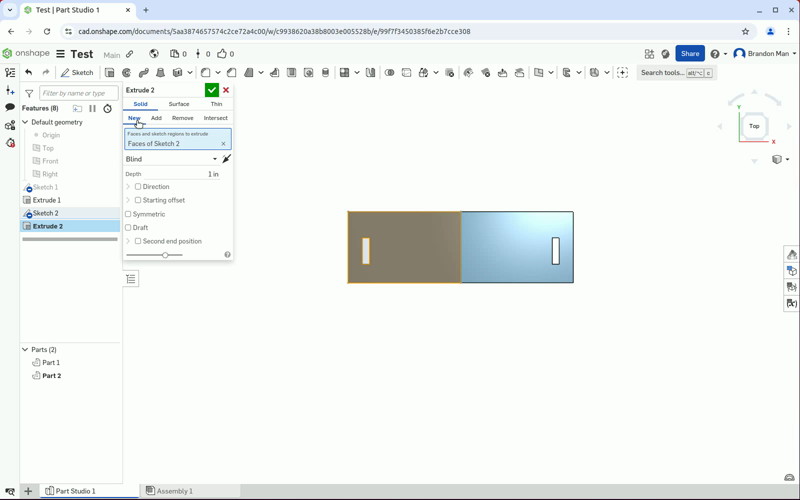
key(tab, 4)
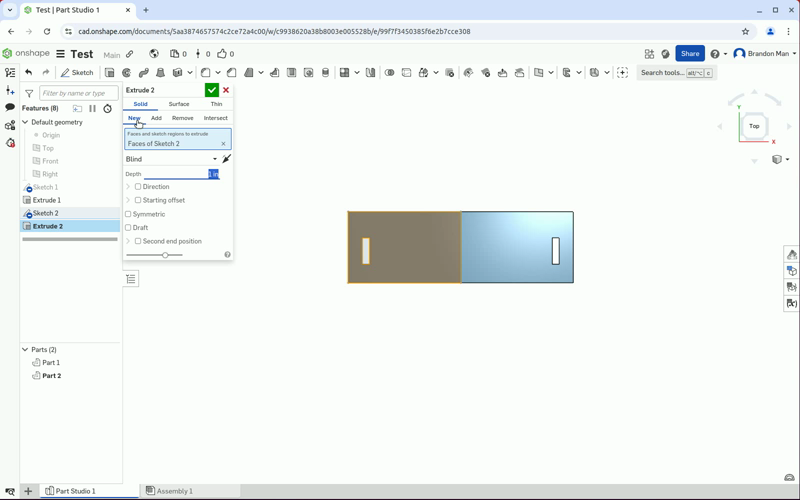
text(1.685)
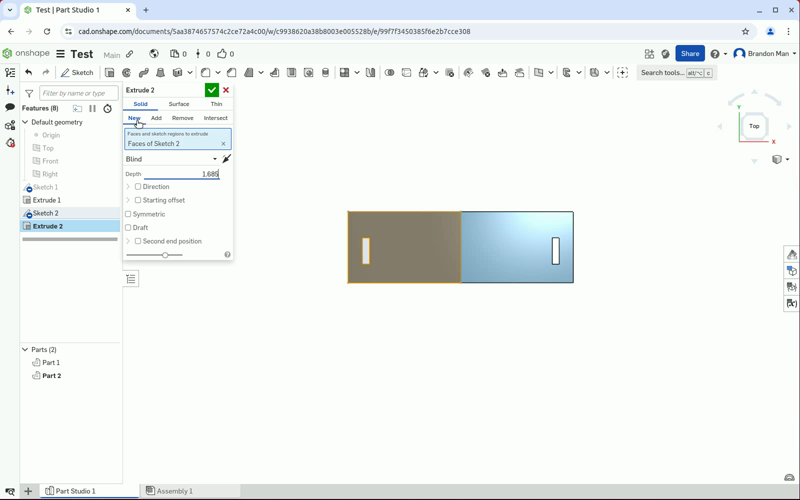
key(enter)
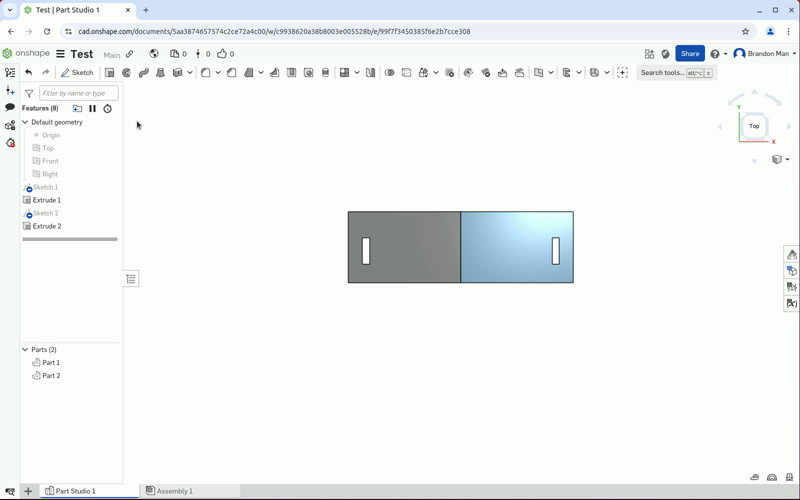
key(shift+h)
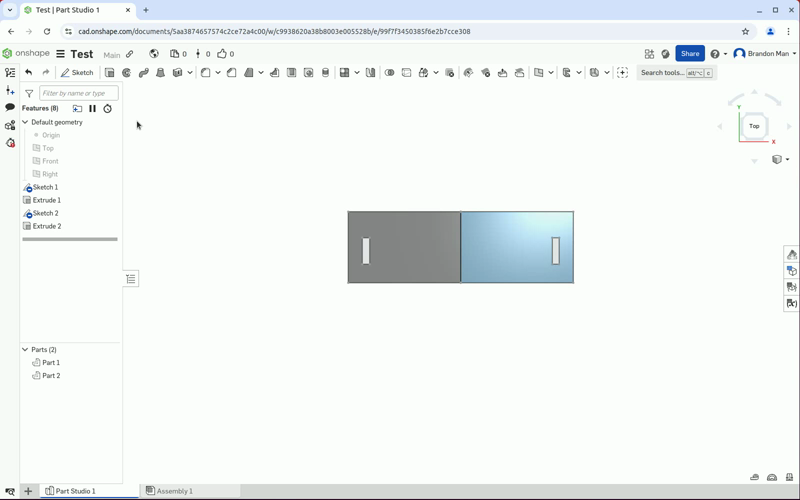
key(shift+h)
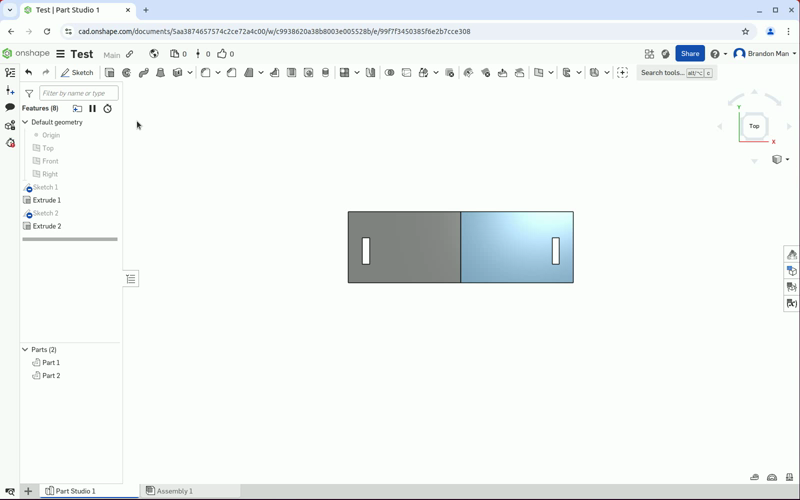
mouse_move(73, 189)
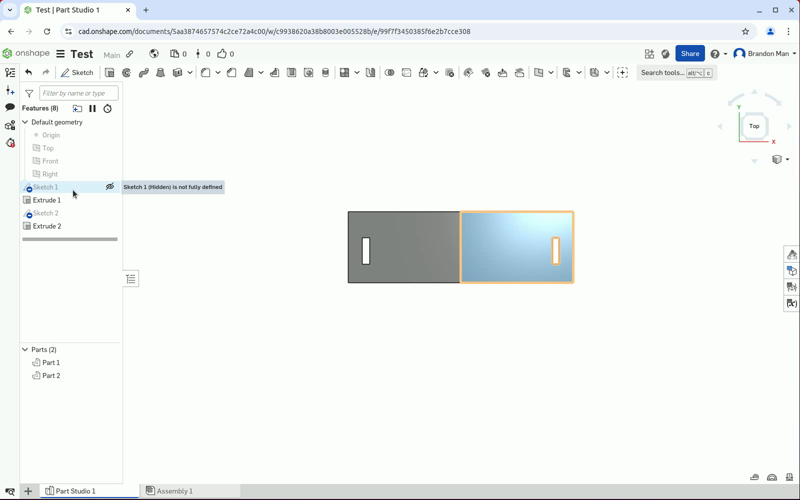
click(73, 189)
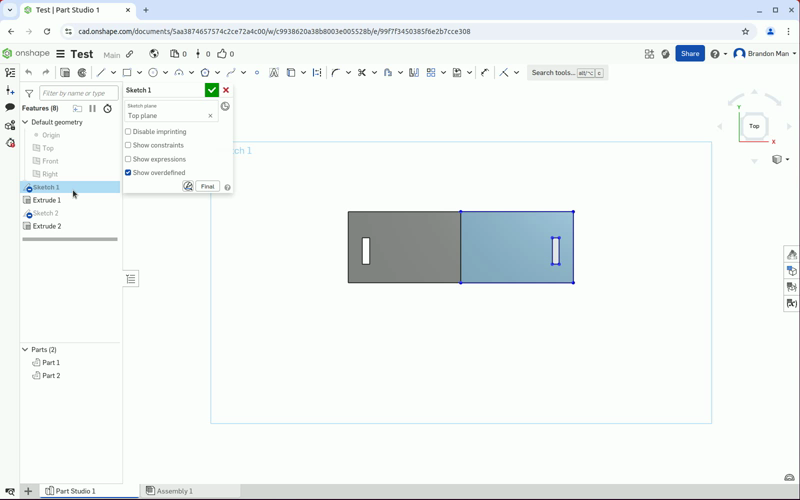
mouse_move(229, 92)
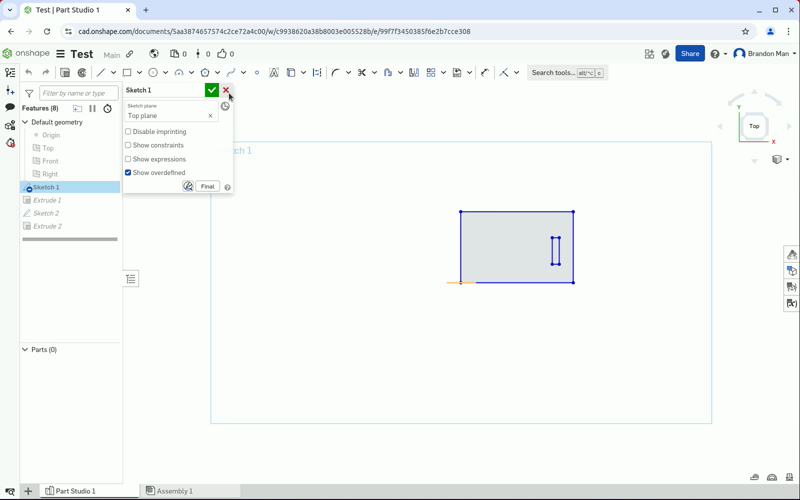
click(229, 92)
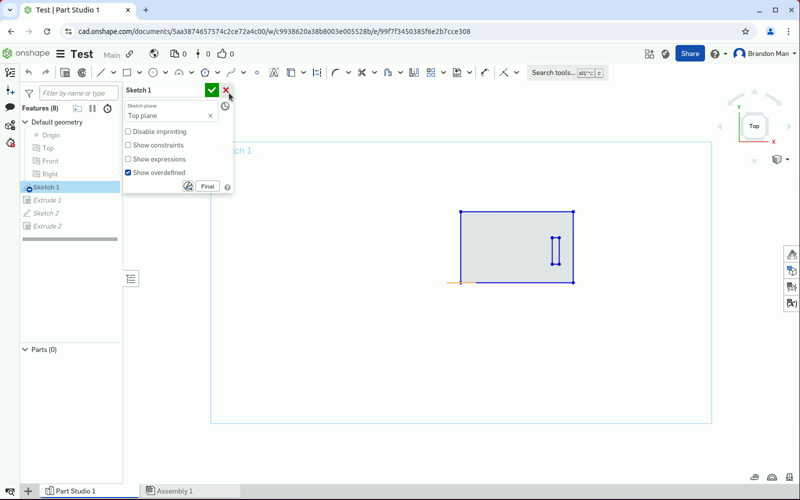
key(shift+s)
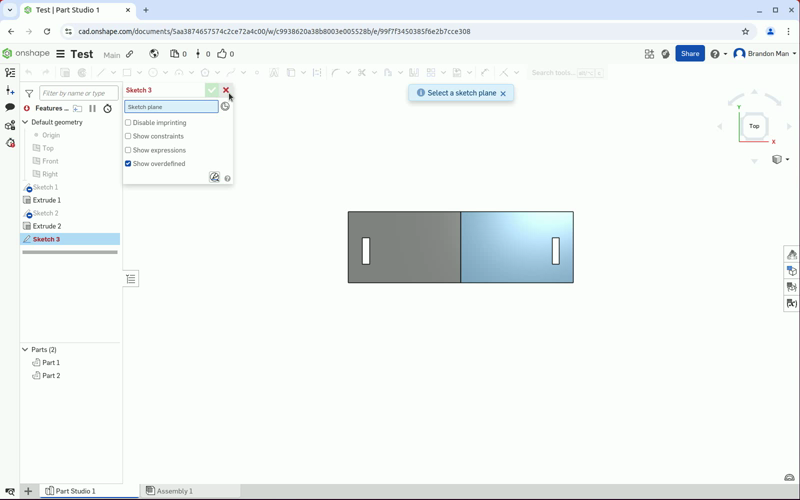
mouse_move(73, 150)
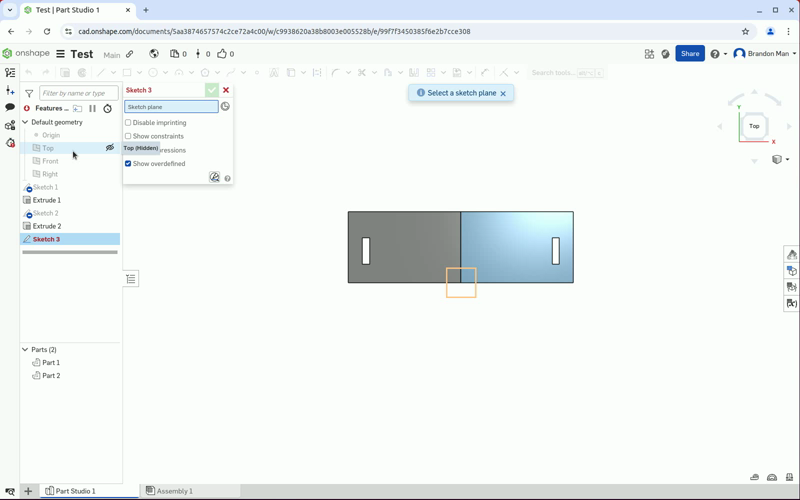
click(73, 150)
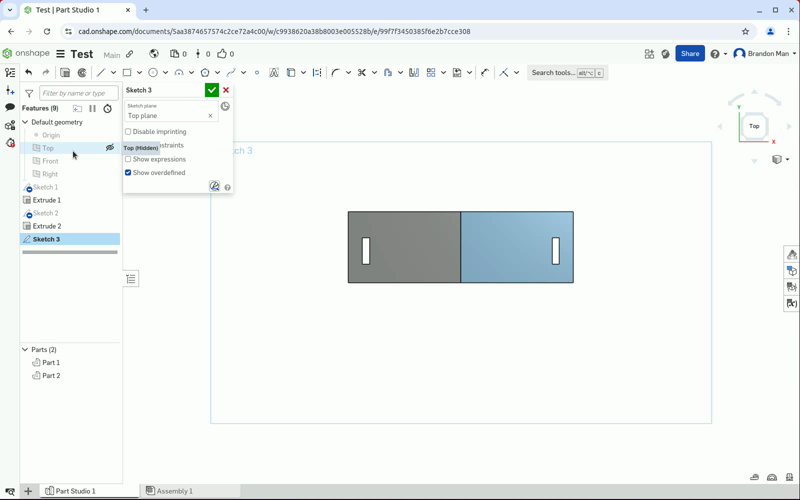
mouse_move(73, 352)
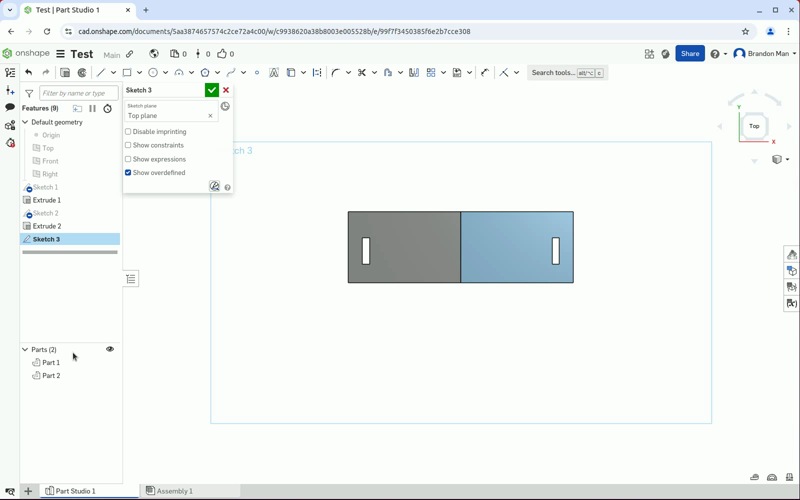
key(y)
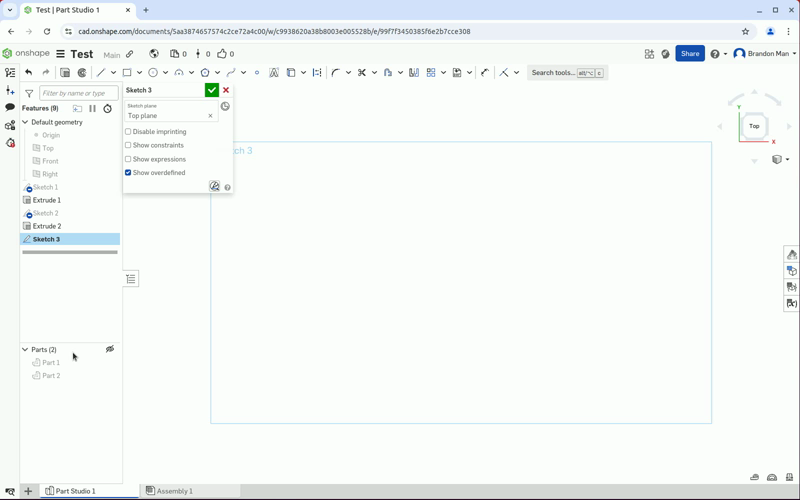
key(l)
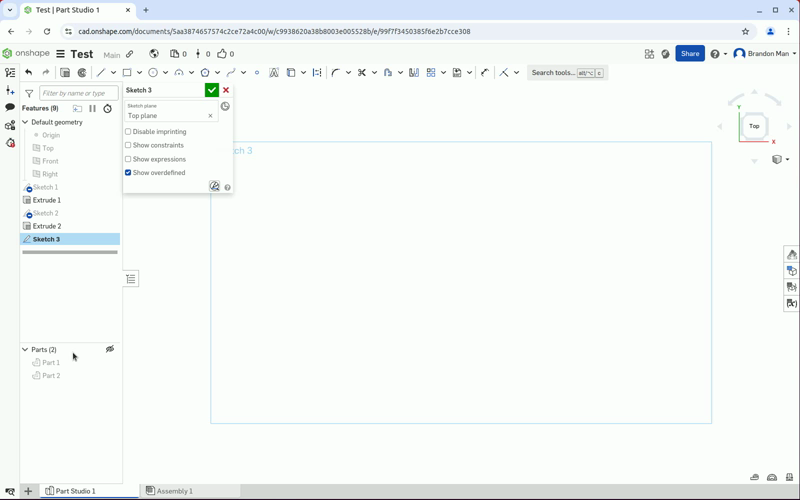
key_down(shift)
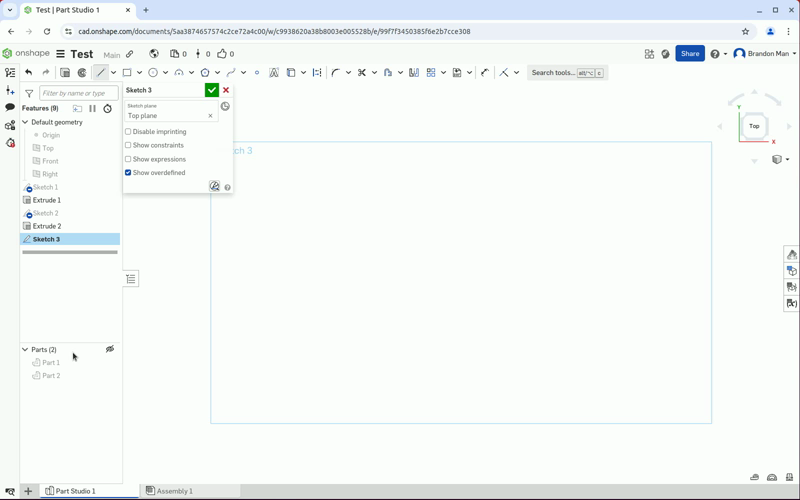
mouse_move(348, 353)
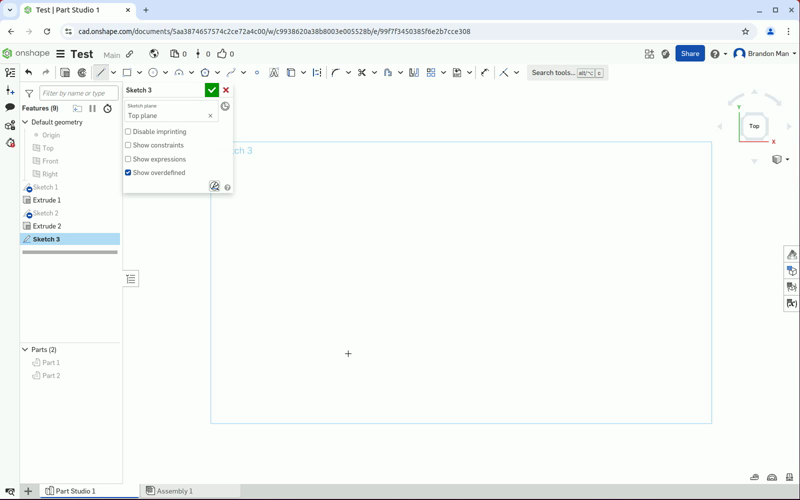
click(348, 353)
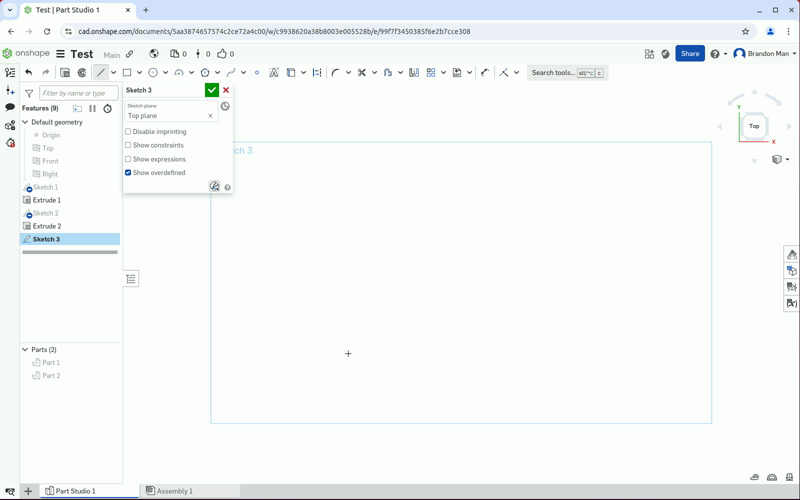
key_up(shift)
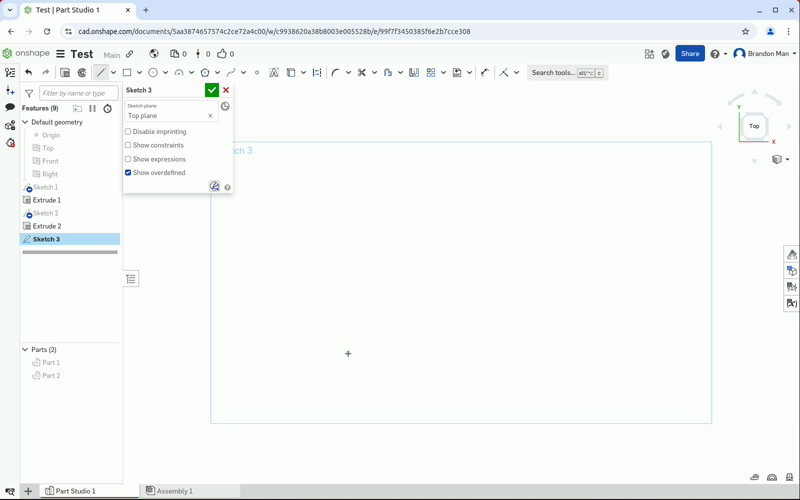
key_down(shift)
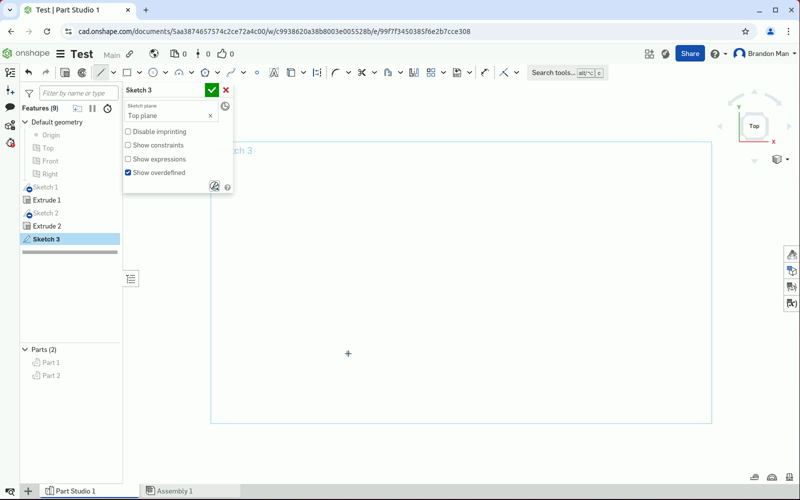
mouse_move(460, 353)
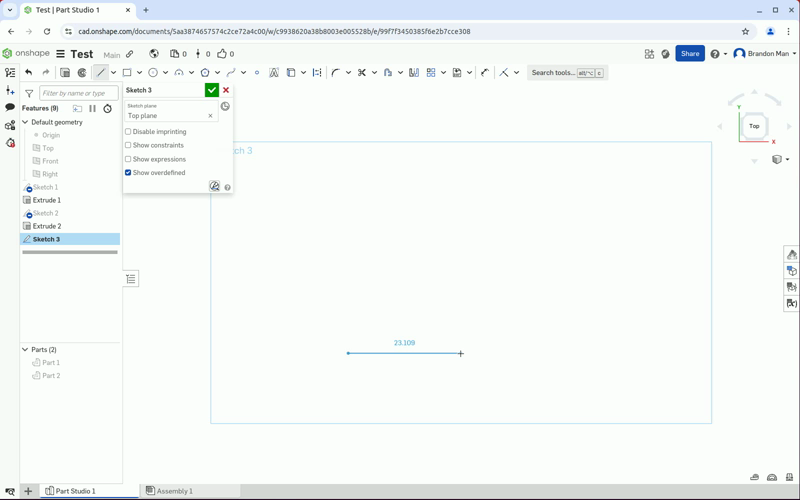
click(460, 353)
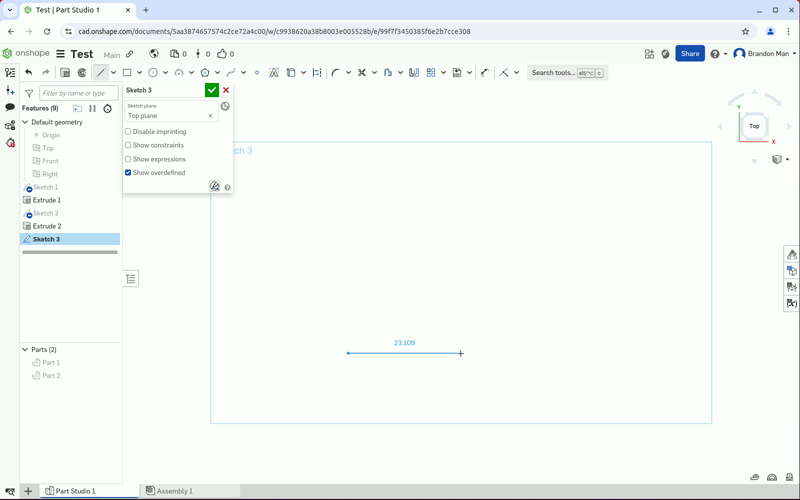
key_up(shift)
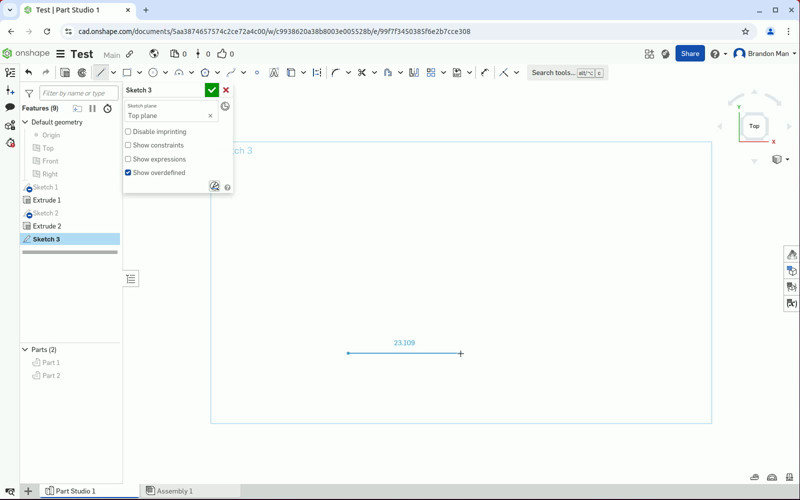
key_down(shift)
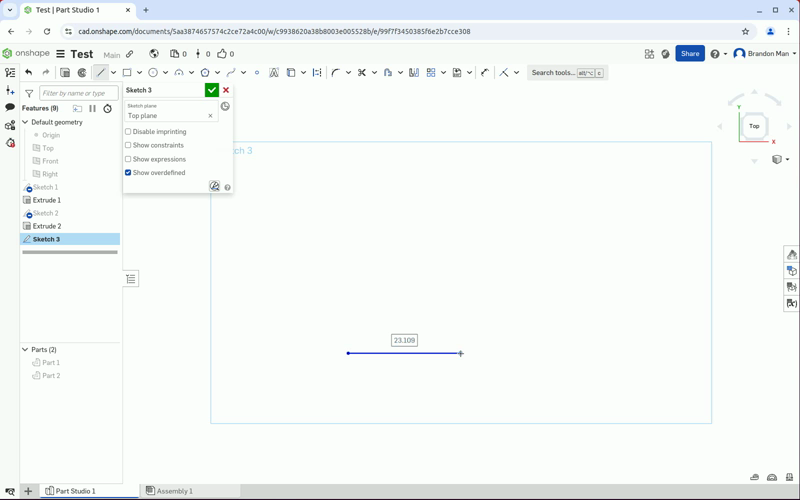
mouse_move(460, 282)
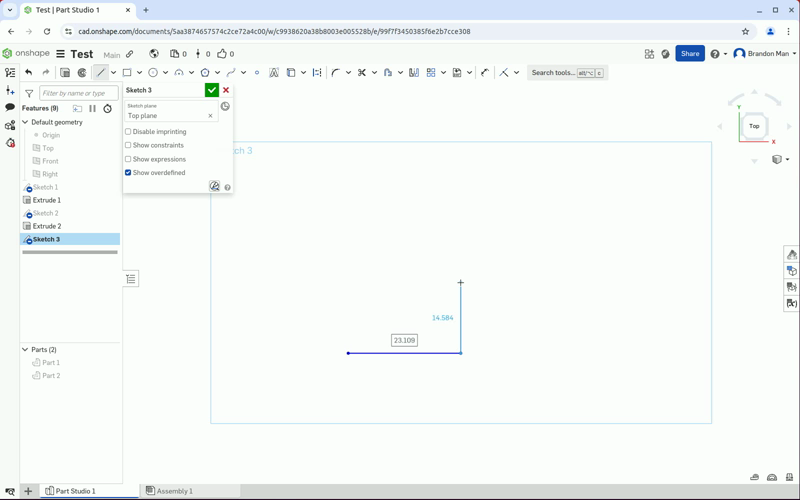
click(460, 282)
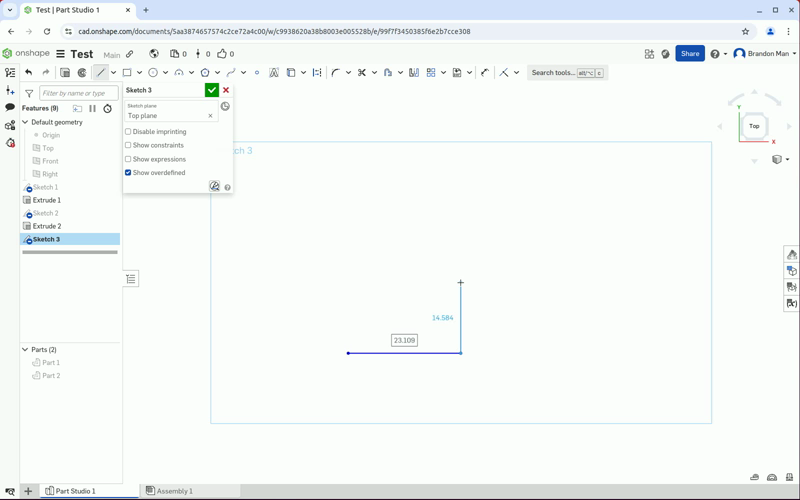
key_up(shift)
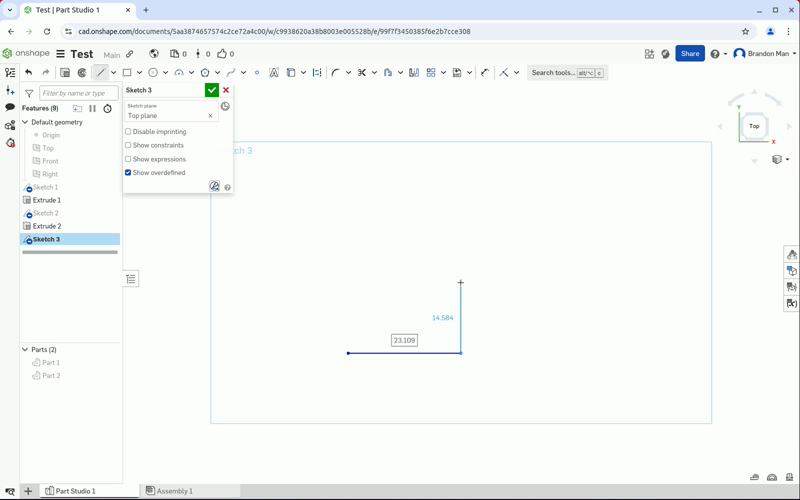
key_down(shift)
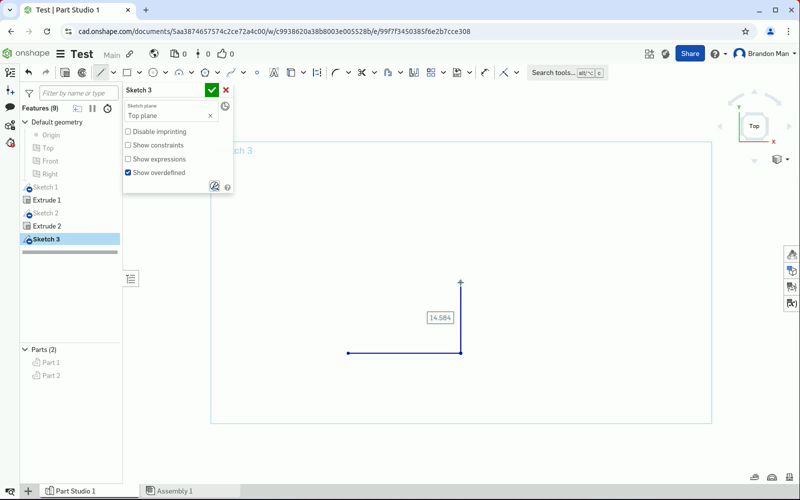
mouse_move(348, 282)
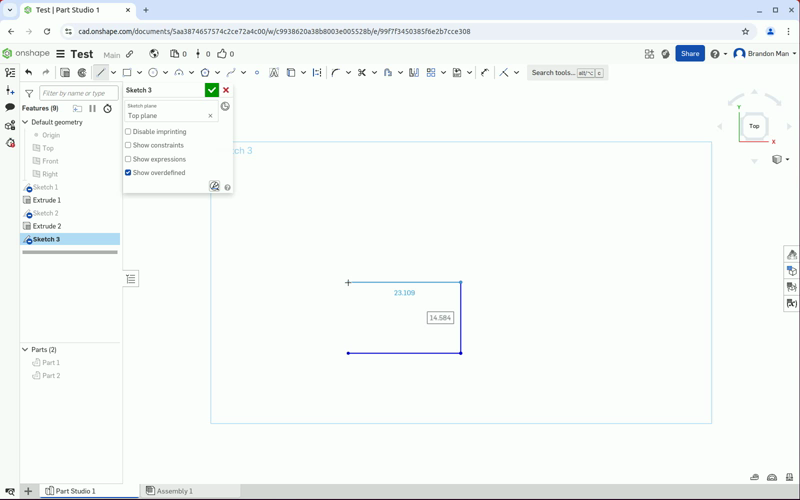
click(348, 282)
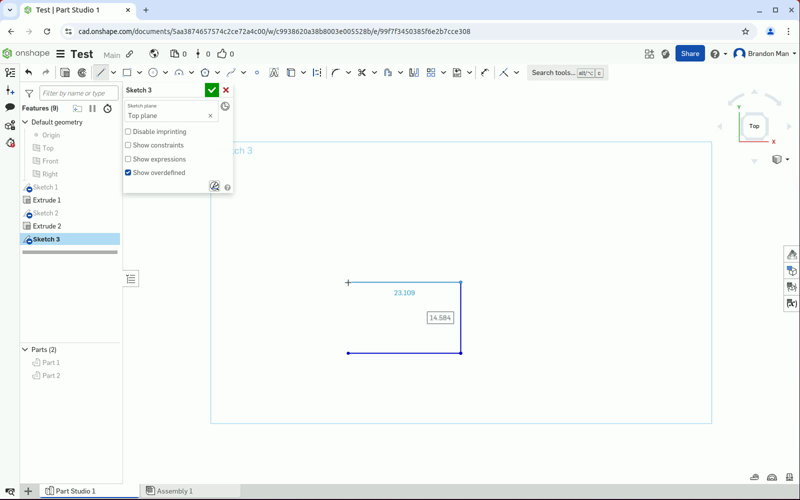
key_up(shift)
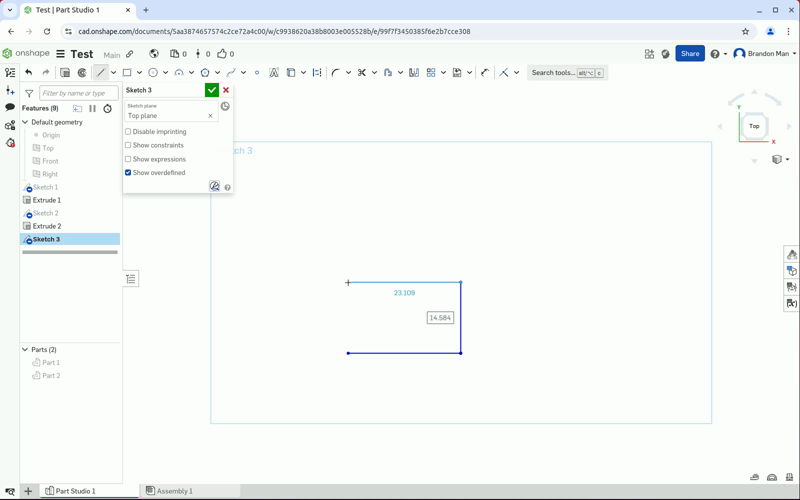
key_down(shift)
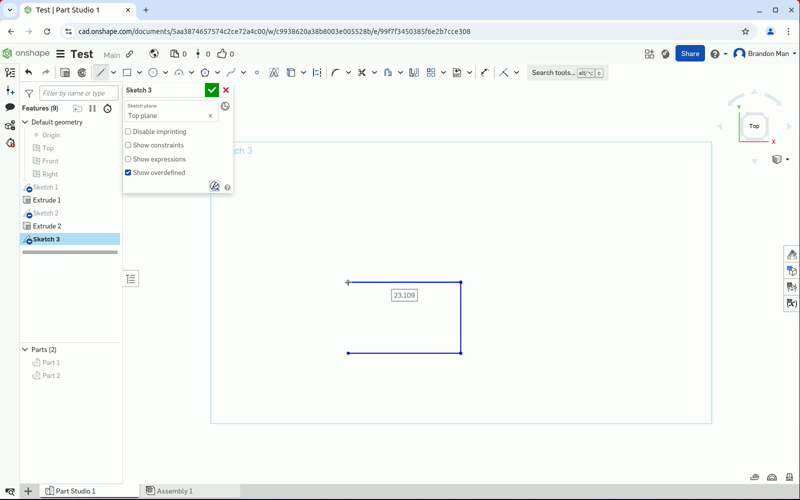
mouse_move(348, 353)
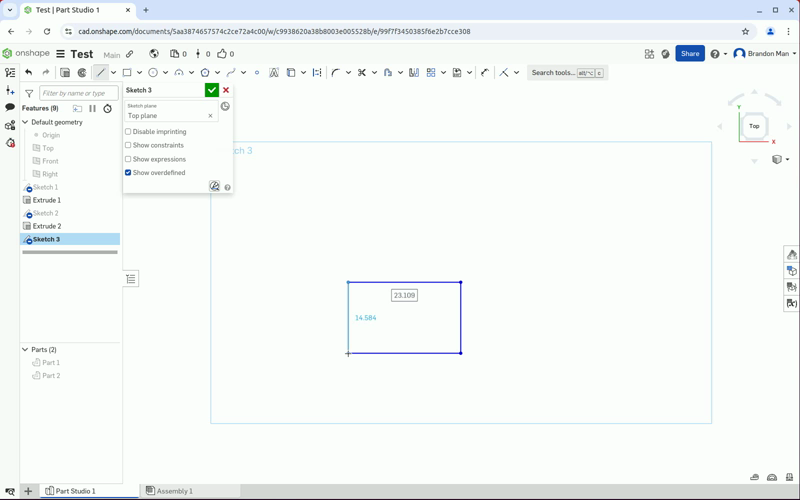
key_up(shift)
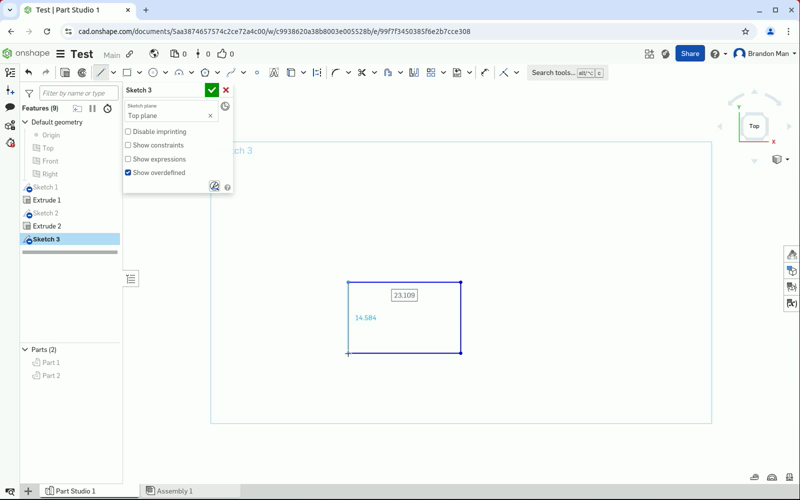
click(348, 353)
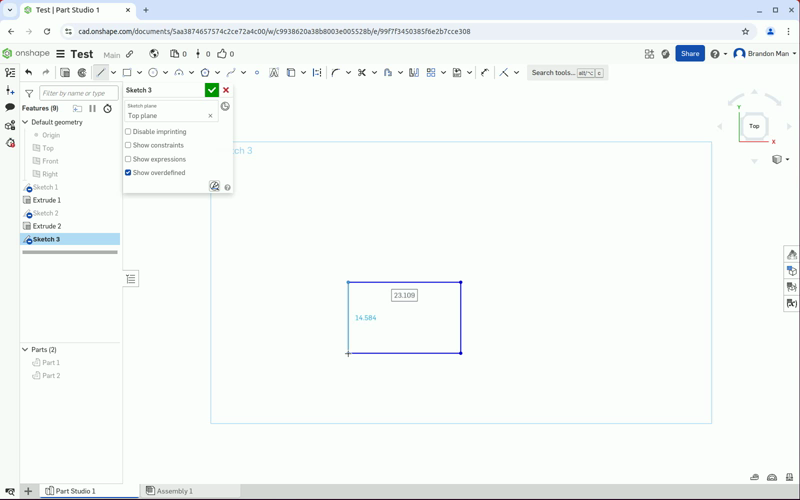
key(esc)
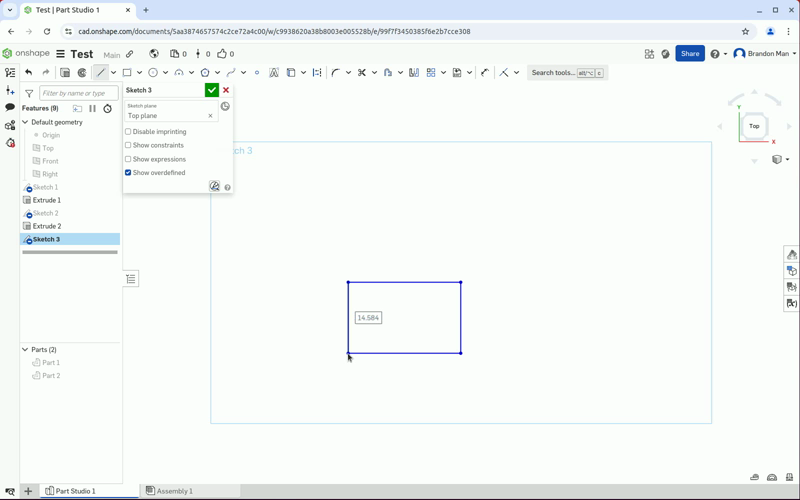
key(l)
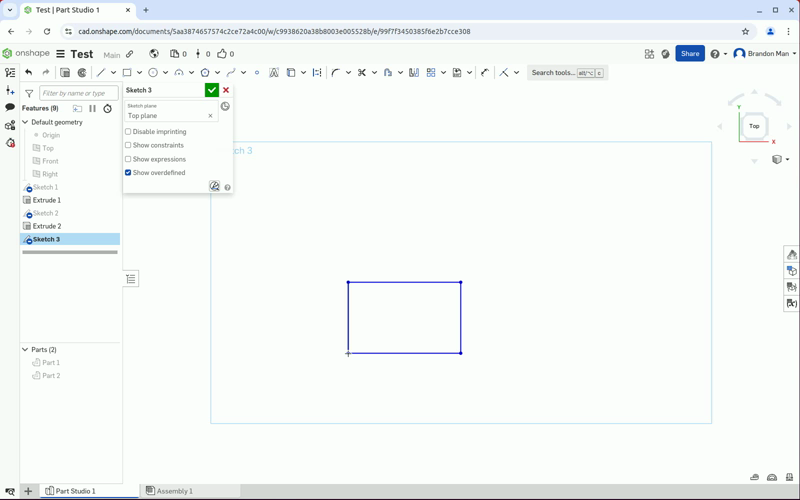
key_down(shift)
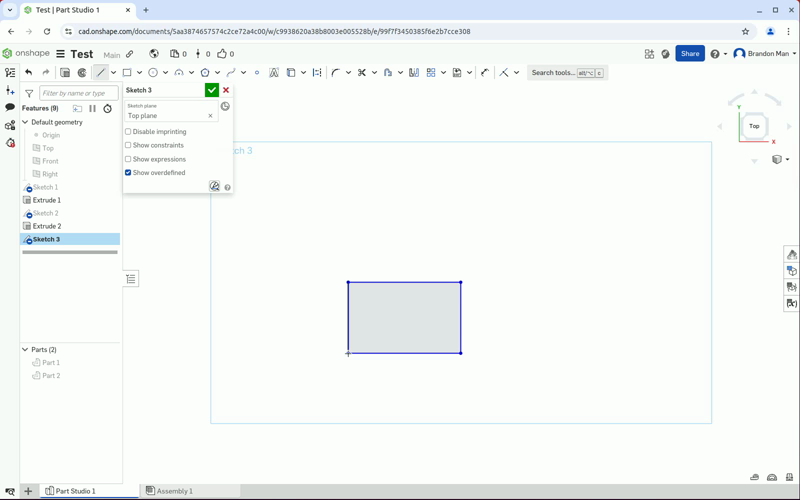
mouse_move(362, 327)
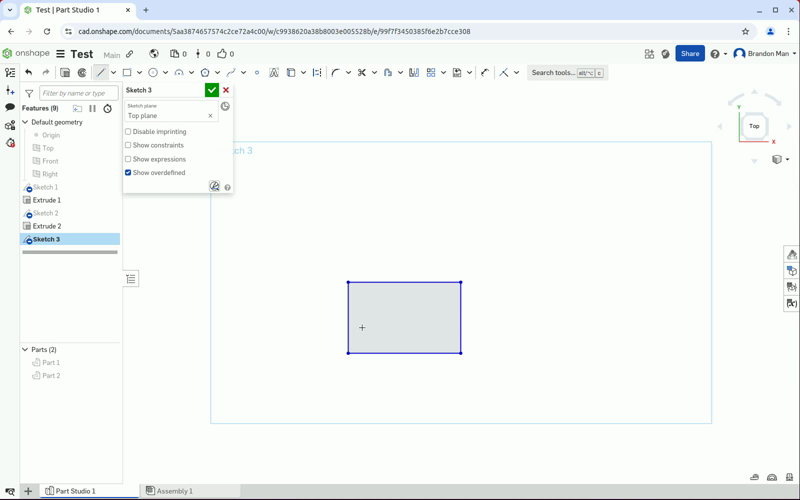
click(362, 327)
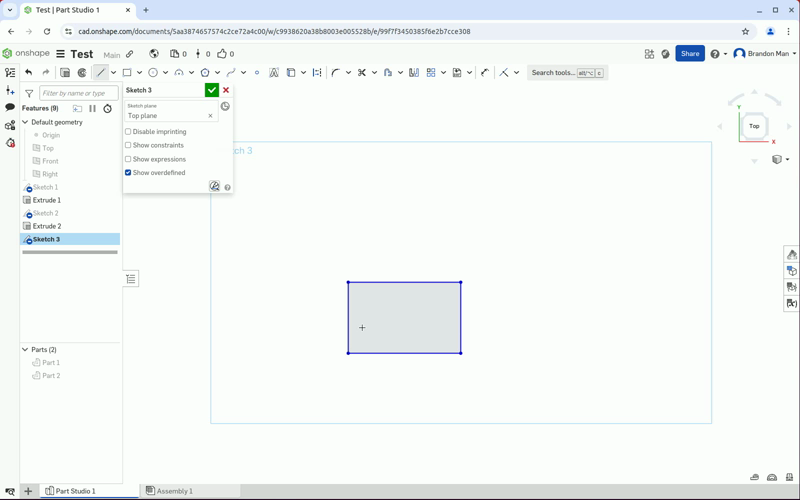
key_up(shift)
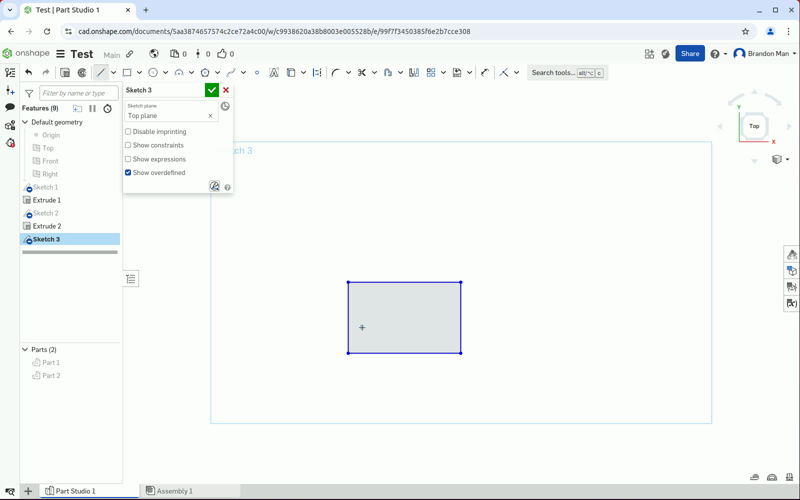
key_down(shift)
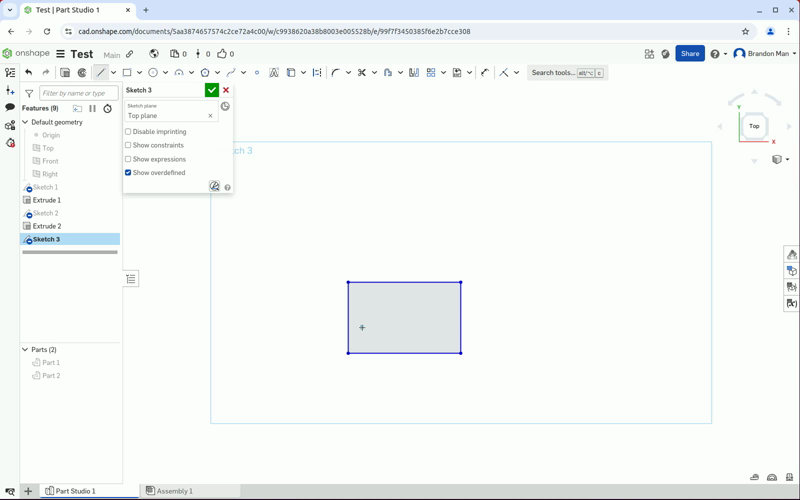
mouse_move(392, 327)
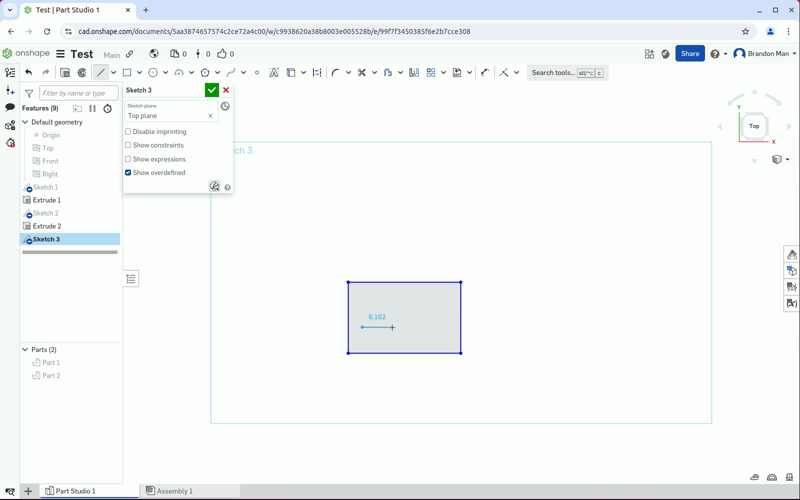
mouse_move(369, 327)
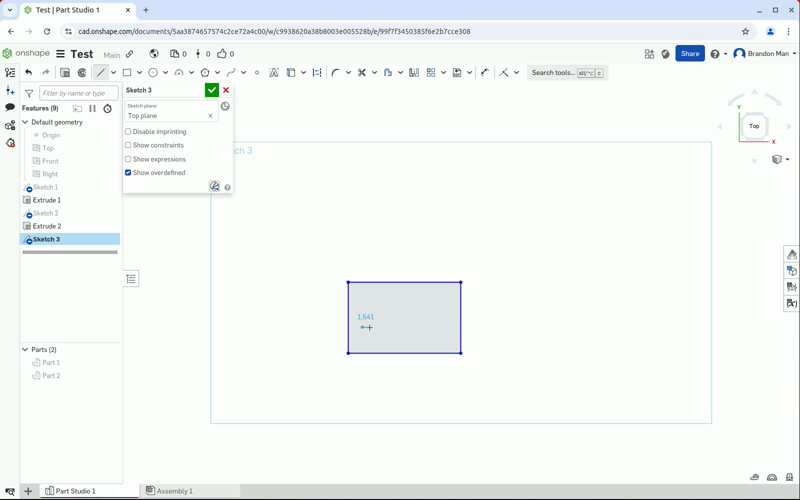
scroll(6)
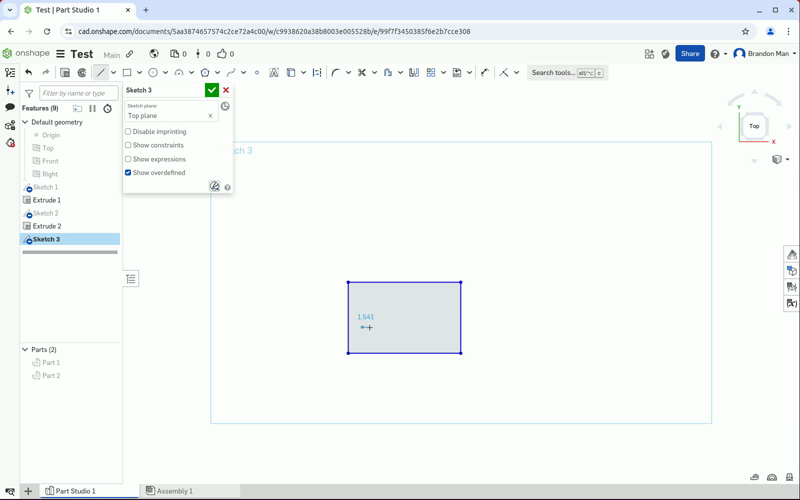
scroll(6)
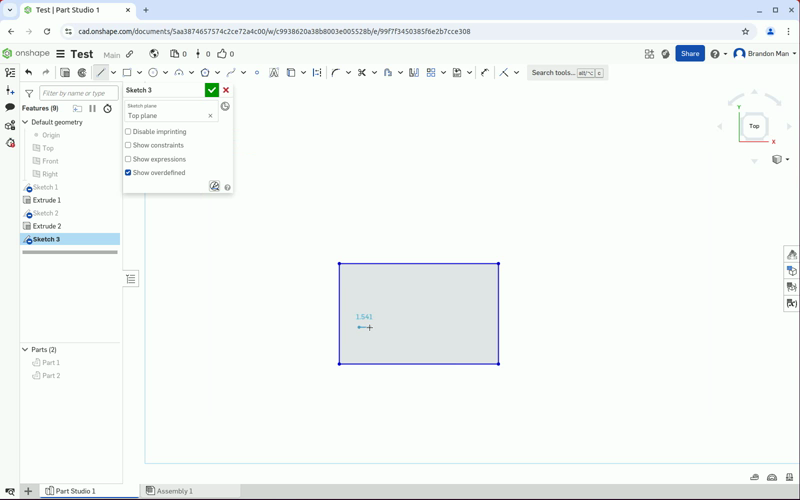
scroll(6)
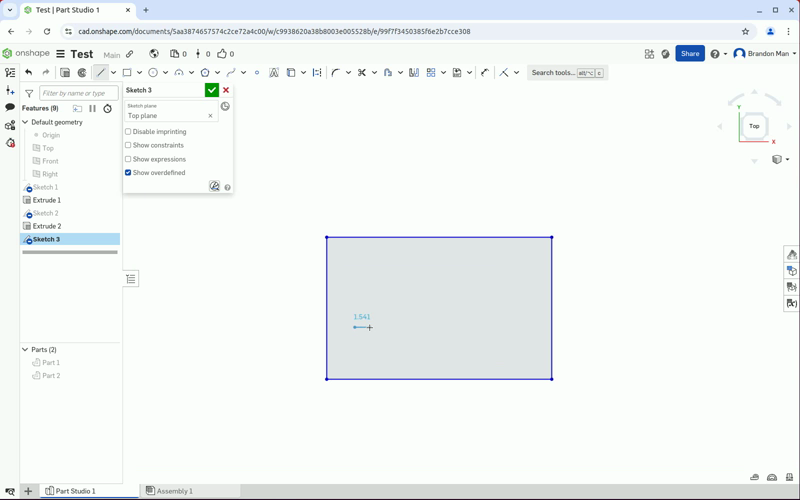
scroll(6)
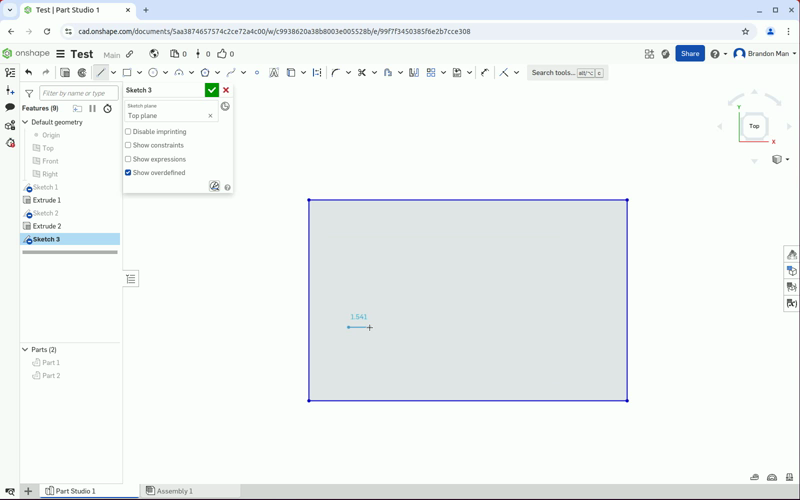
scroll(6)
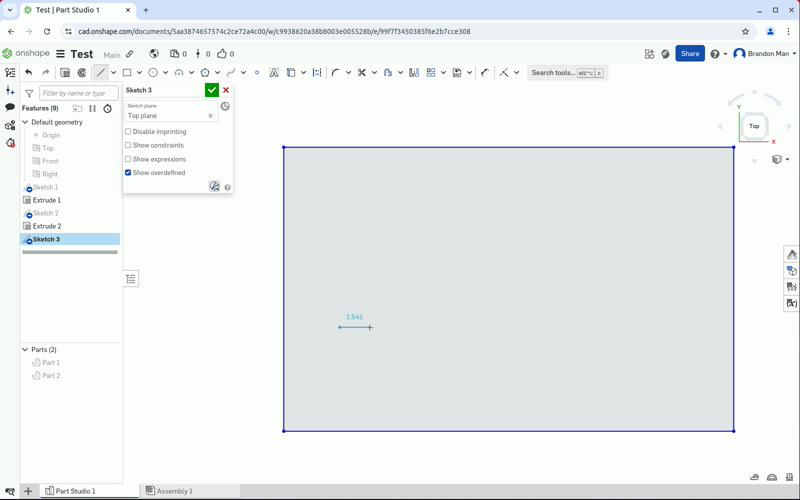
scroll(6)
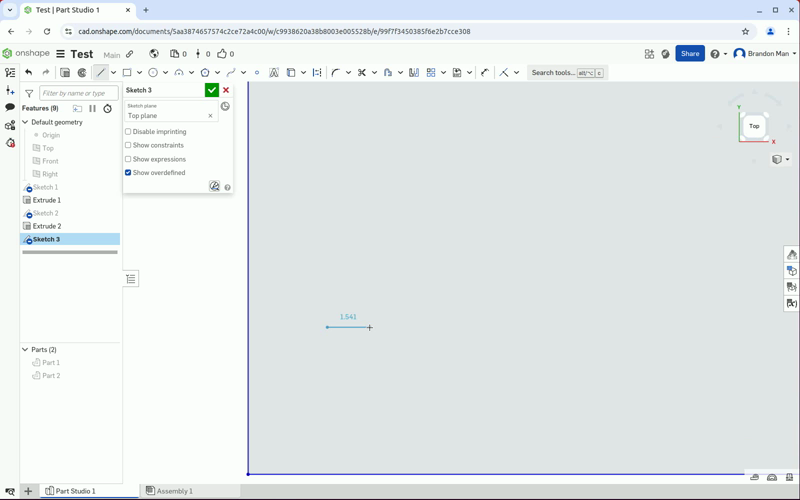
scroll(6)
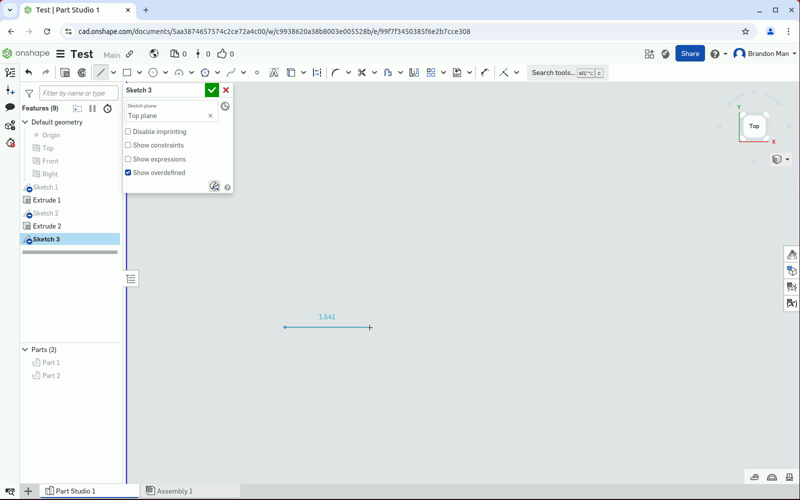
click(369, 327)
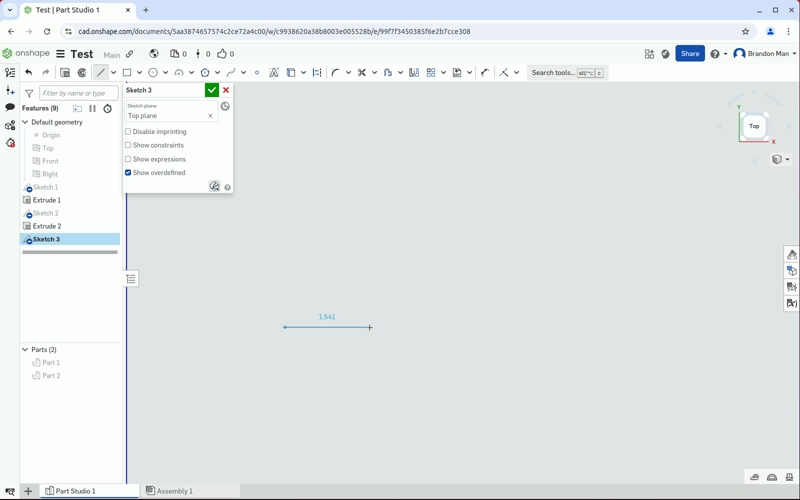
scroll(-6)
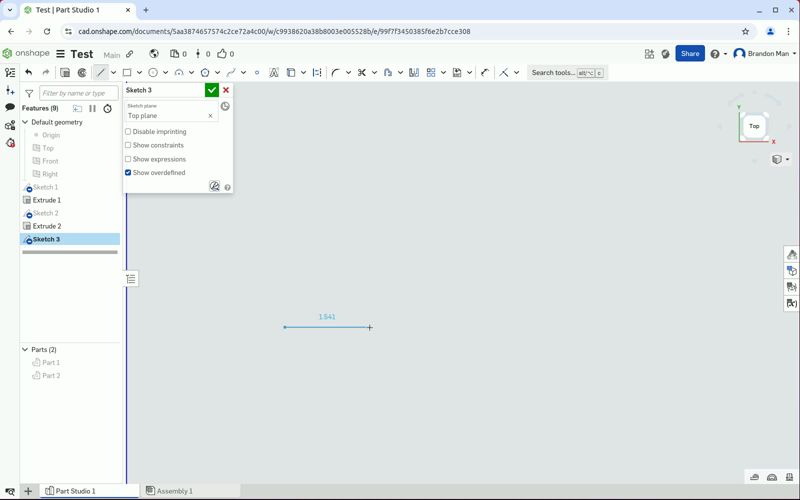
scroll(-6)
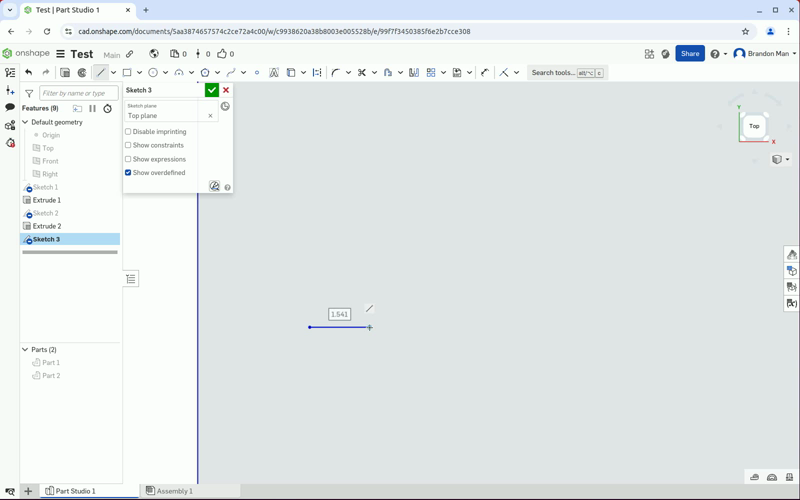
scroll(-6)
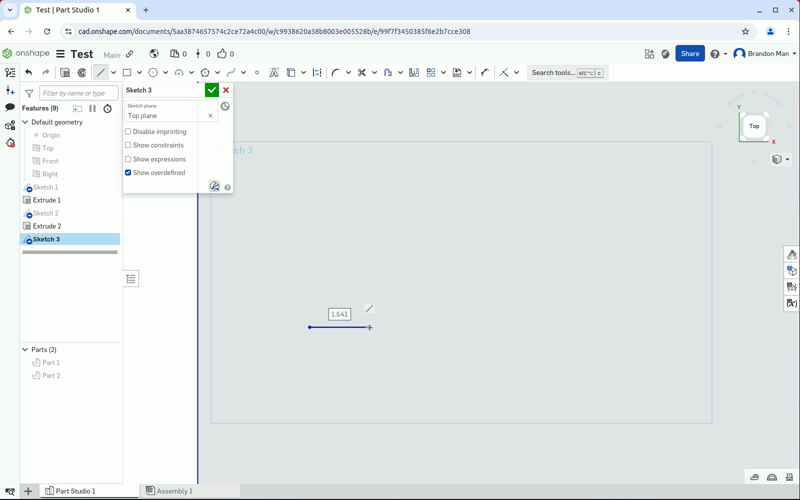
scroll(-6)
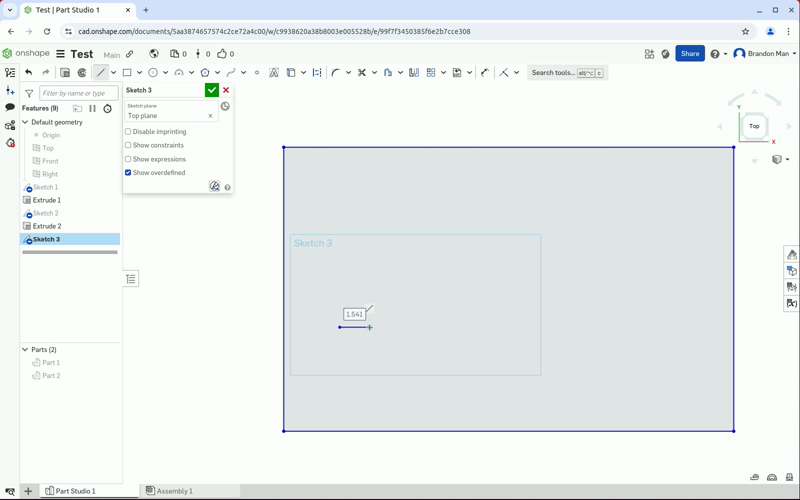
scroll(-6)
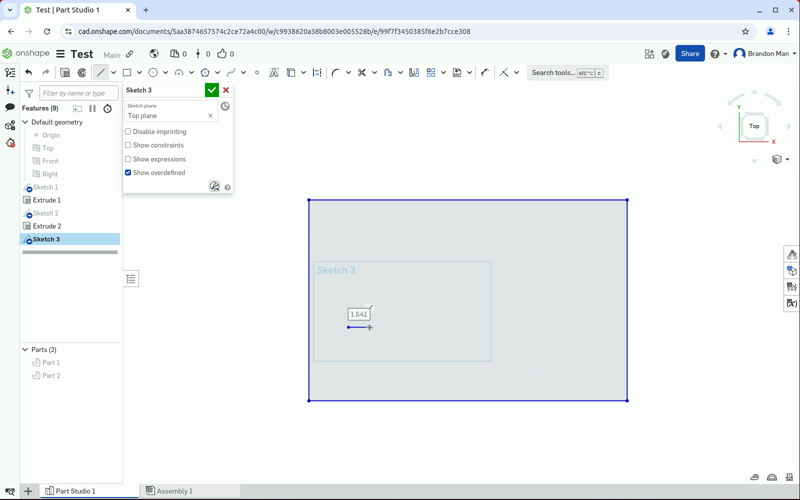
scroll(-6)
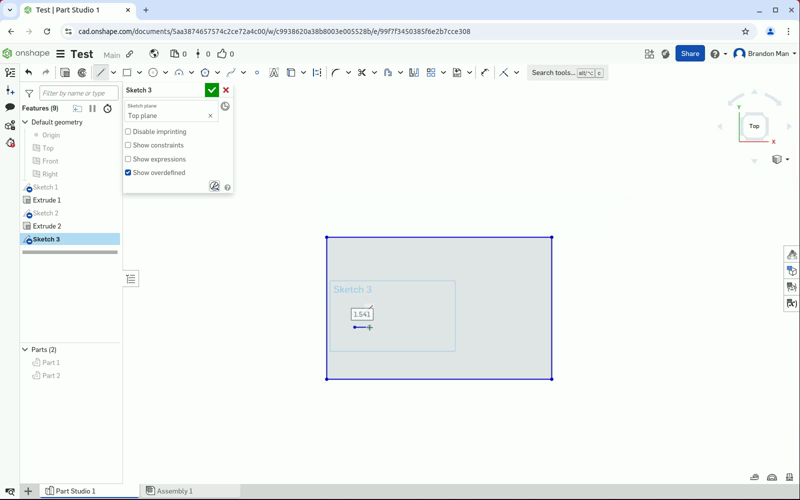
scroll(-6)
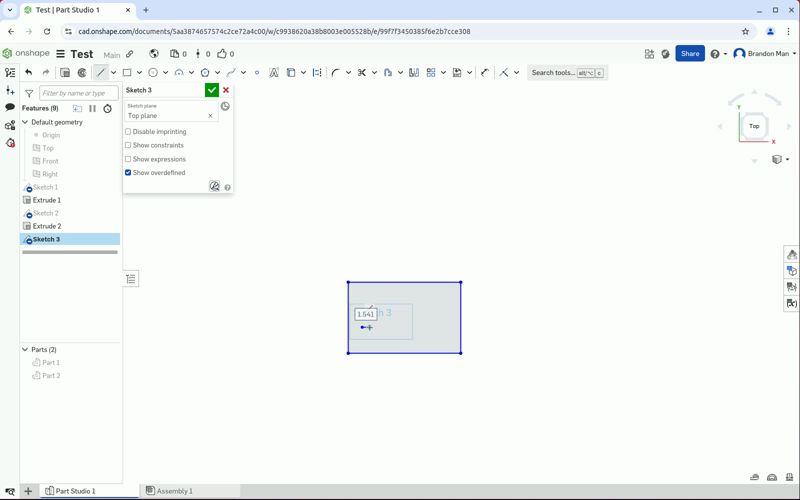
key_up(shift)
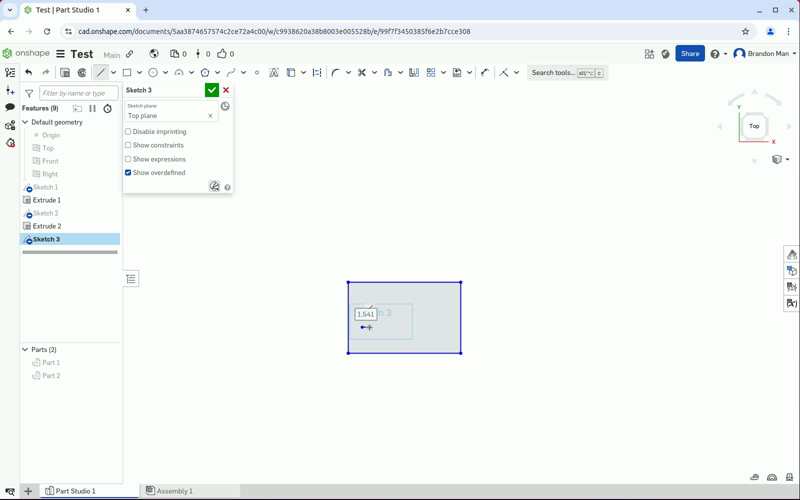
key_down(shift)
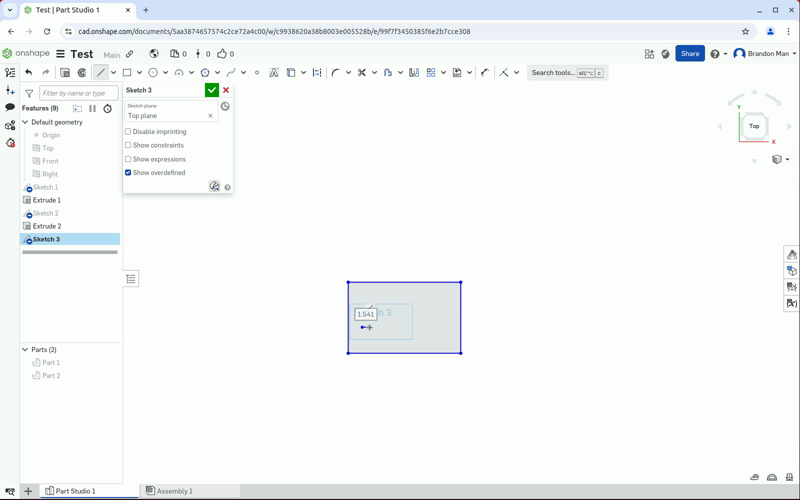
mouse_move(399, 327)
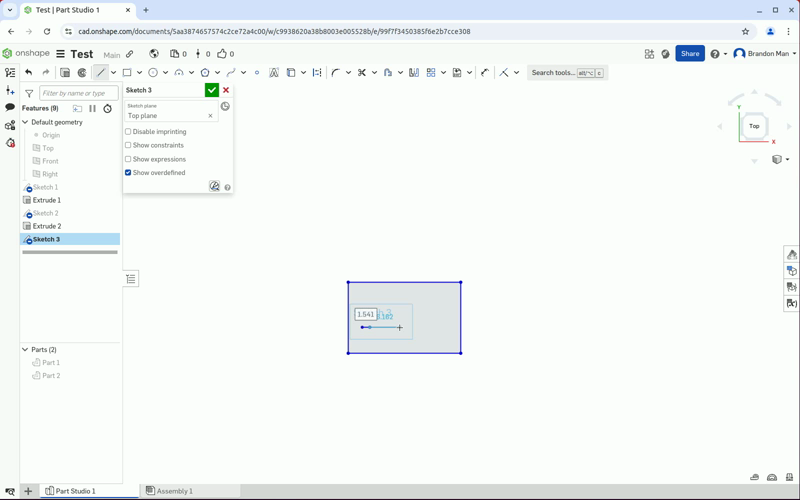
mouse_move(369, 302)
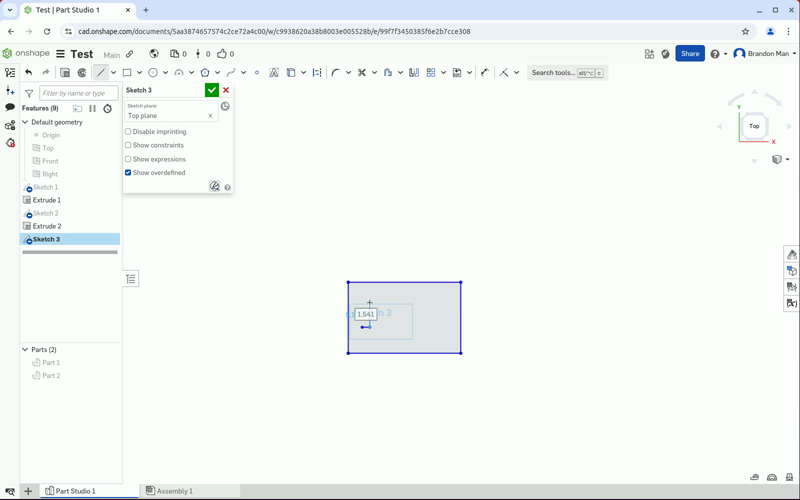
click(369, 302)
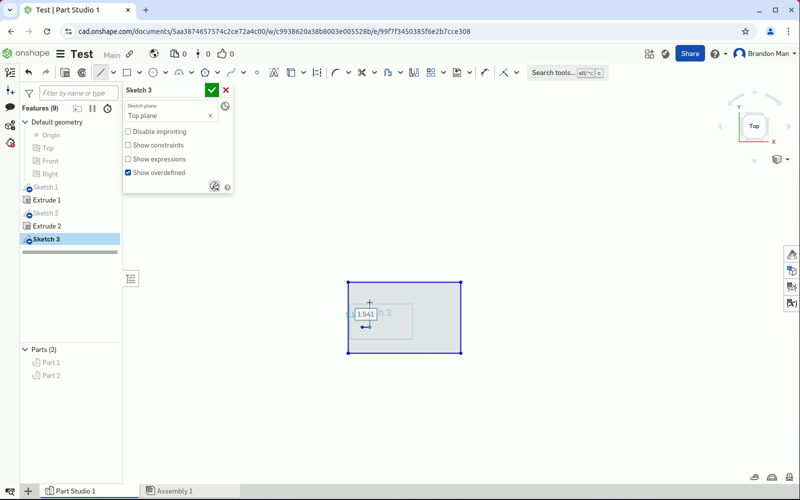
key_up(shift)
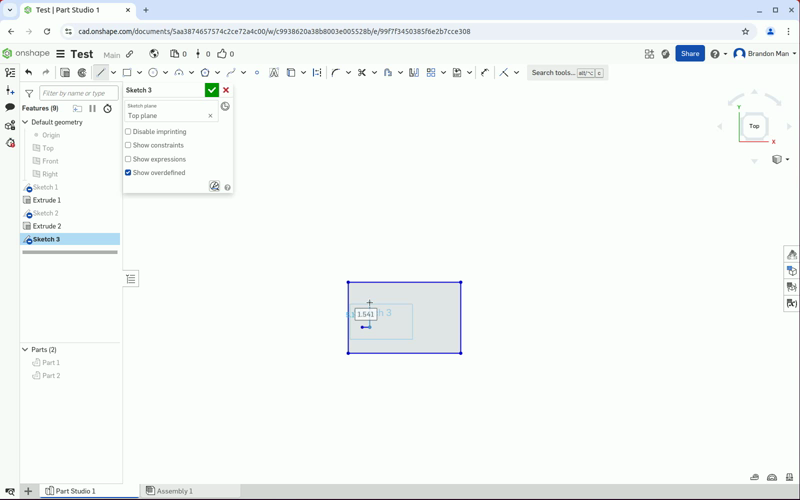
key_down(shift)
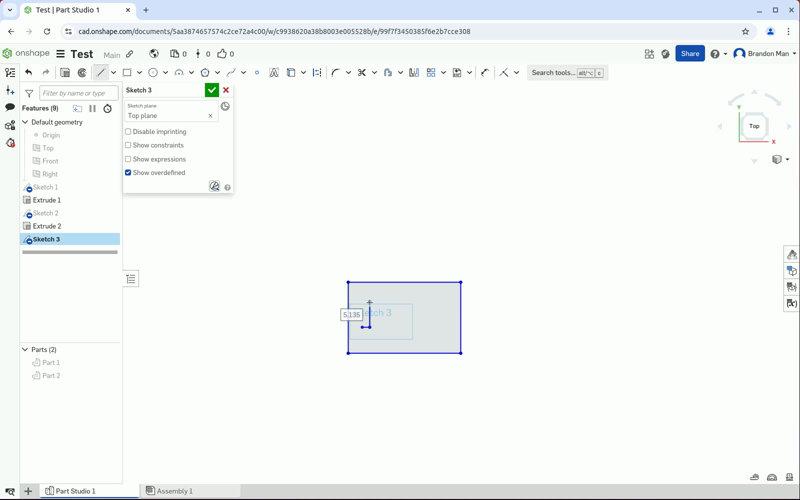
mouse_move(399, 302)
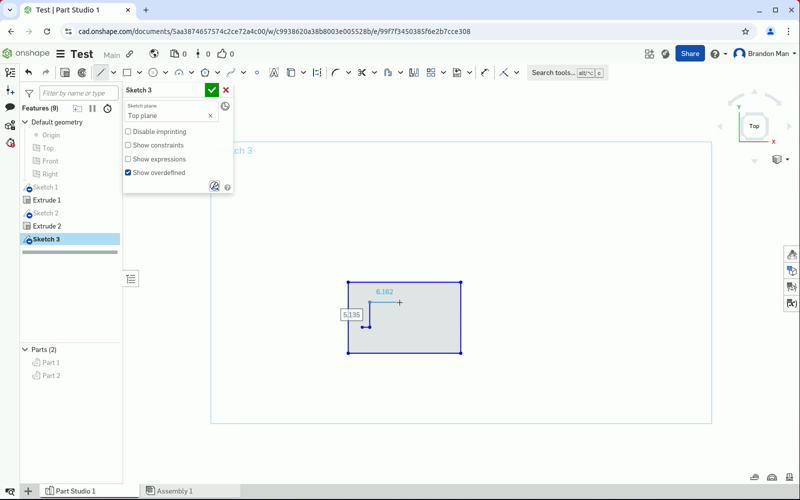
mouse_move(362, 302)
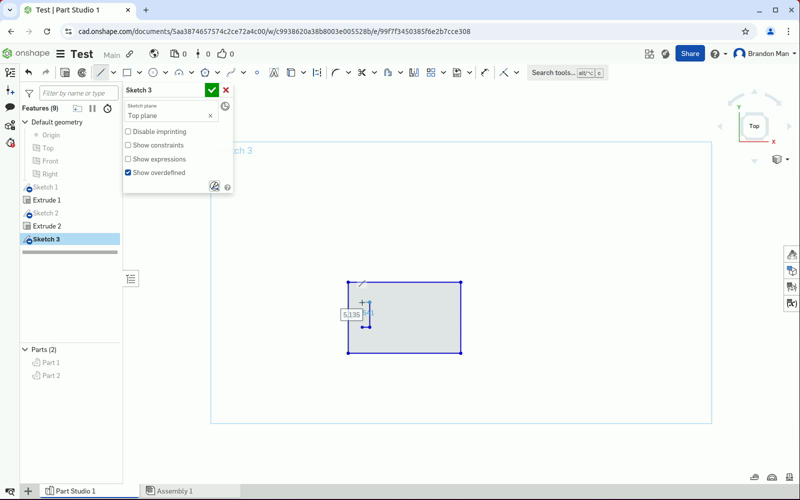
scroll(6)
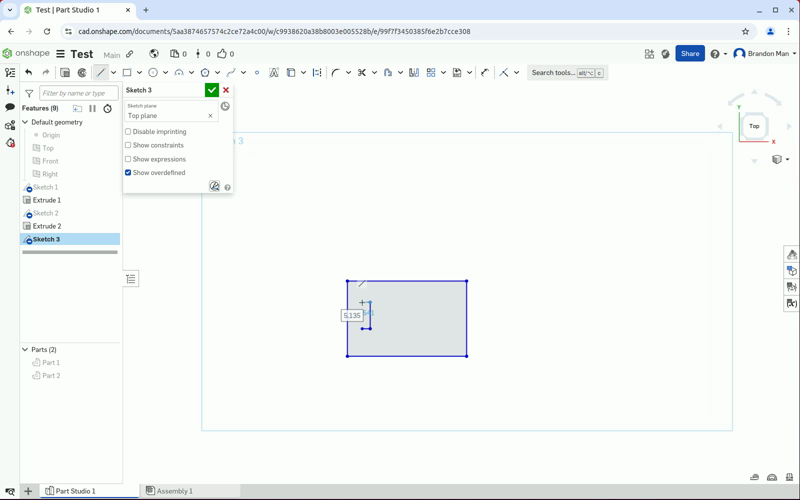
scroll(6)
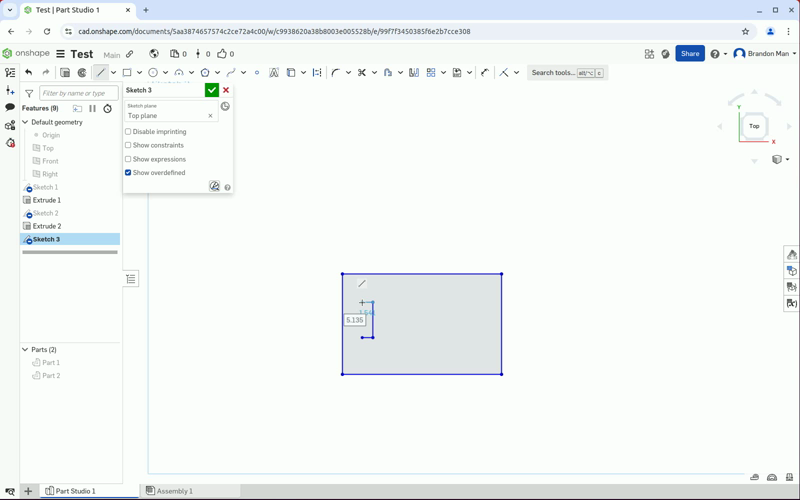
scroll(6)
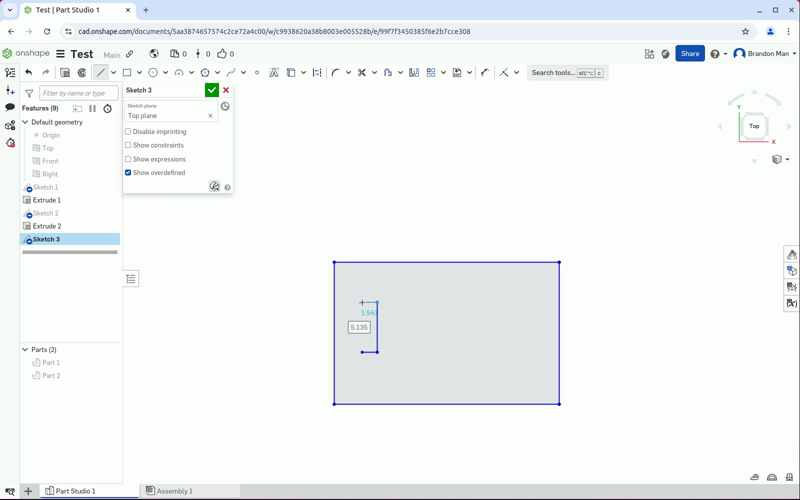
scroll(6)
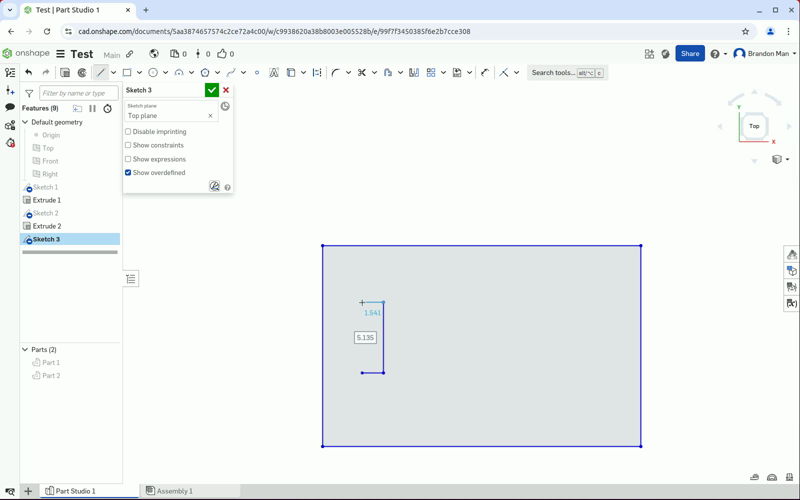
scroll(6)
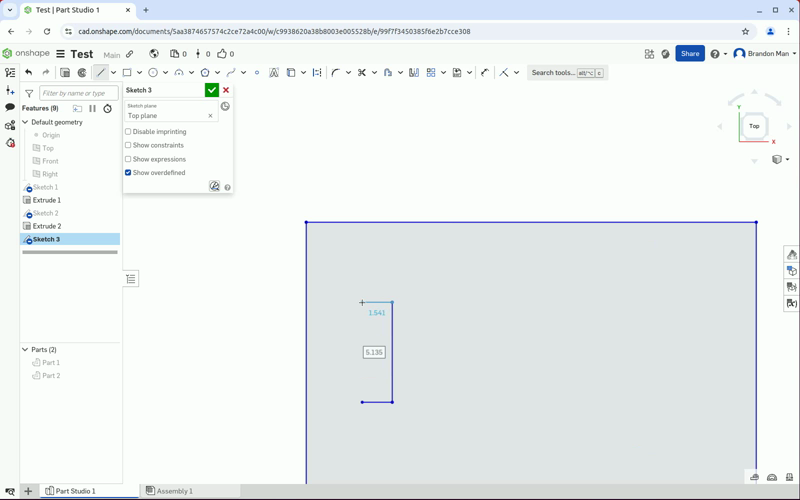
scroll(6)
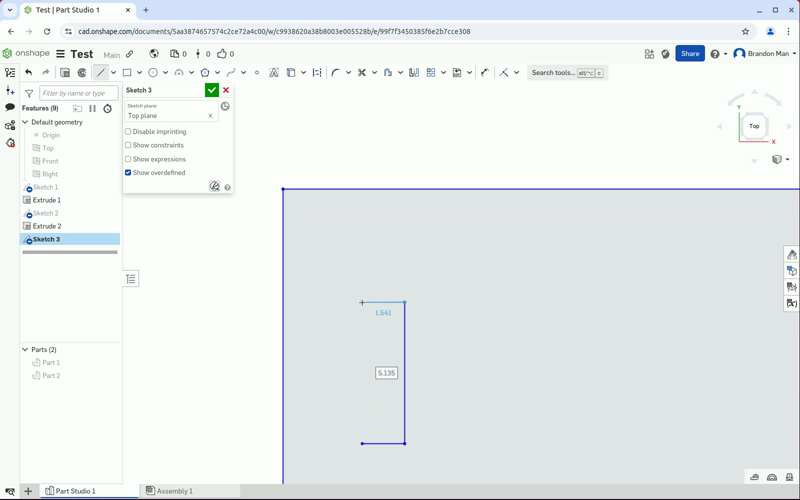
scroll(6)
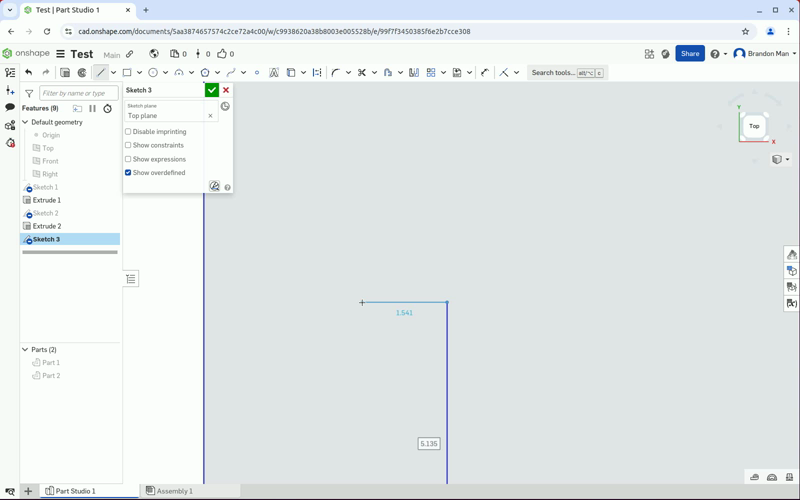
click(362, 302)
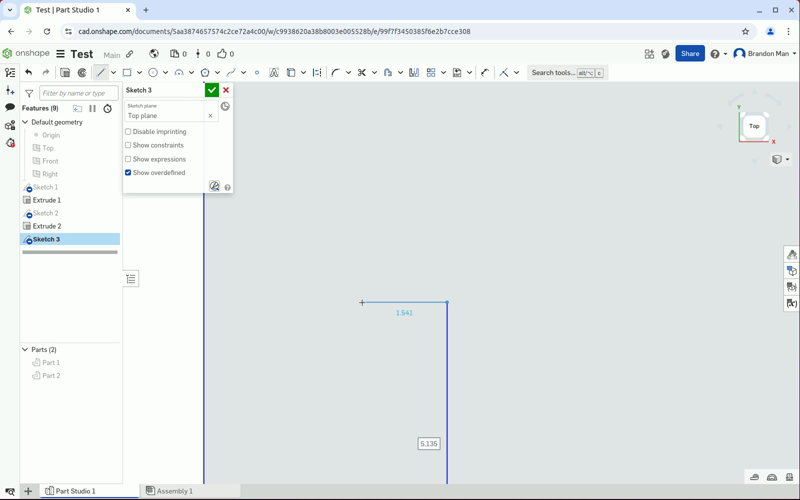
scroll(-6)
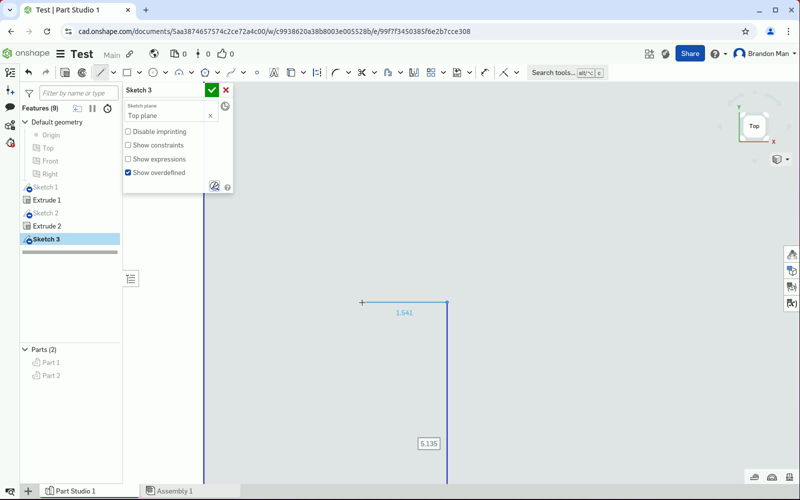
scroll(-6)
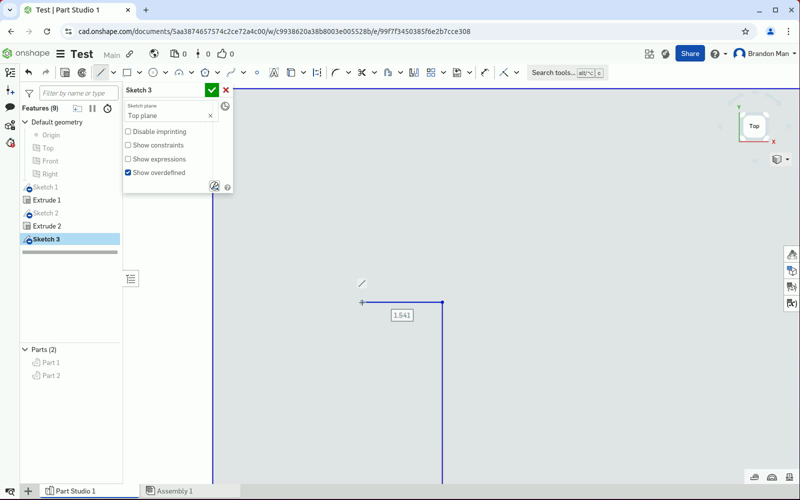
scroll(-6)
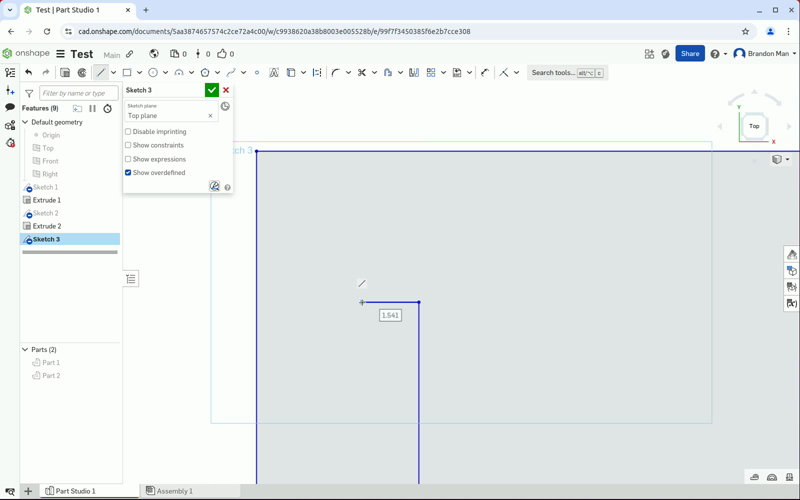
scroll(-6)
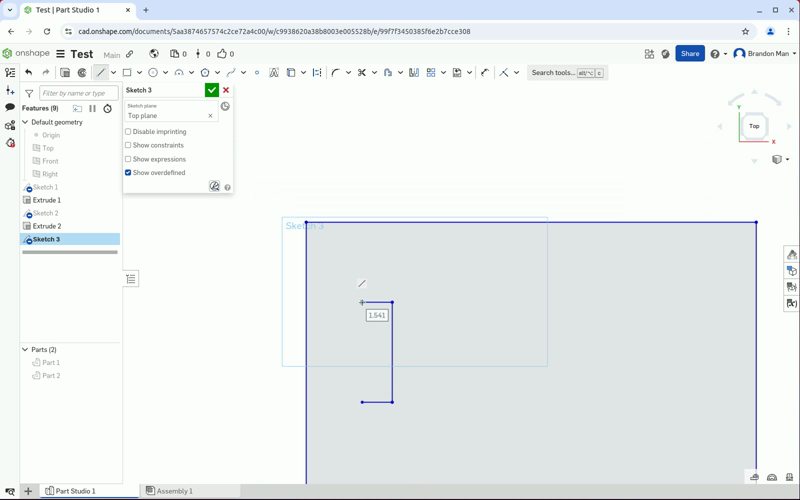
scroll(-6)
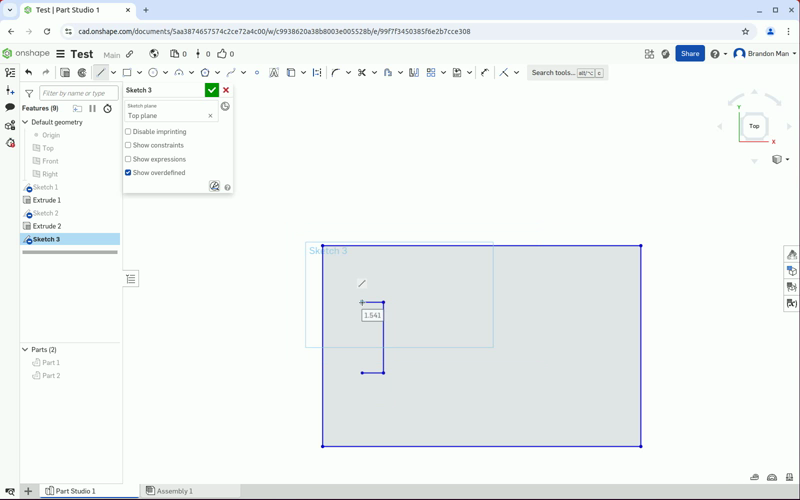
scroll(-6)
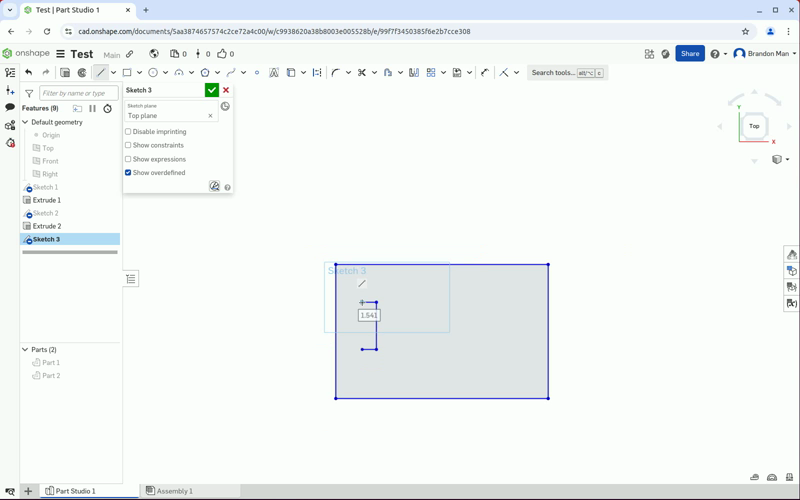
scroll(-6)
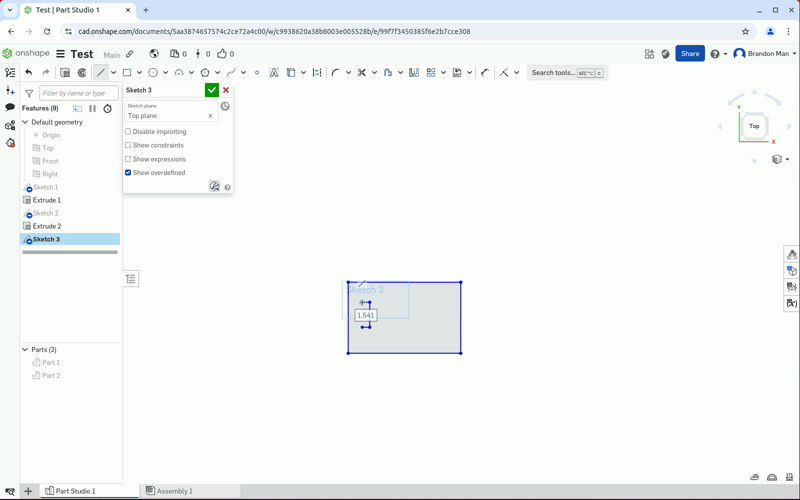
key_up(shift)
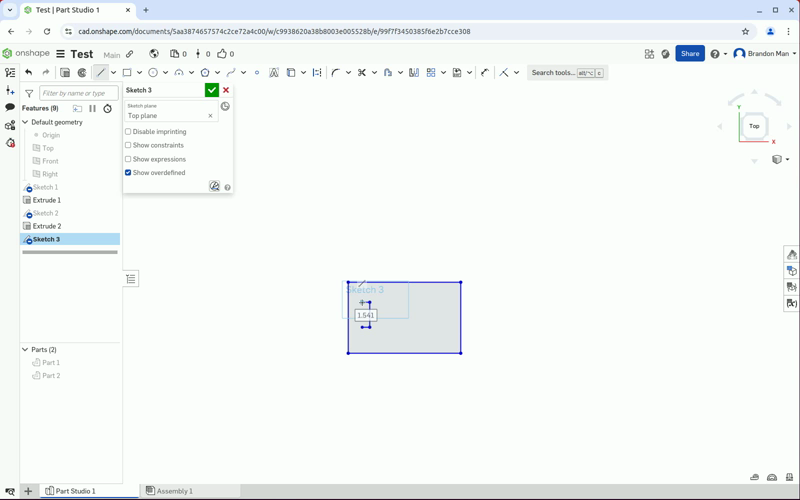
mouse_move(392, 302)
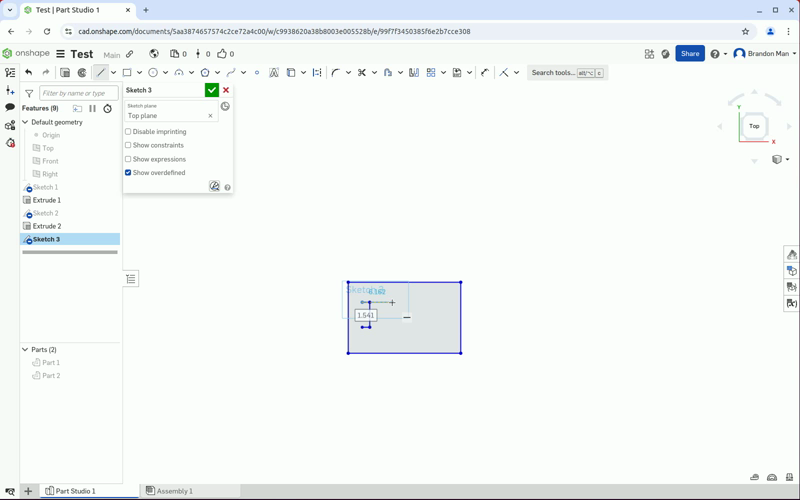
key_down(shift)
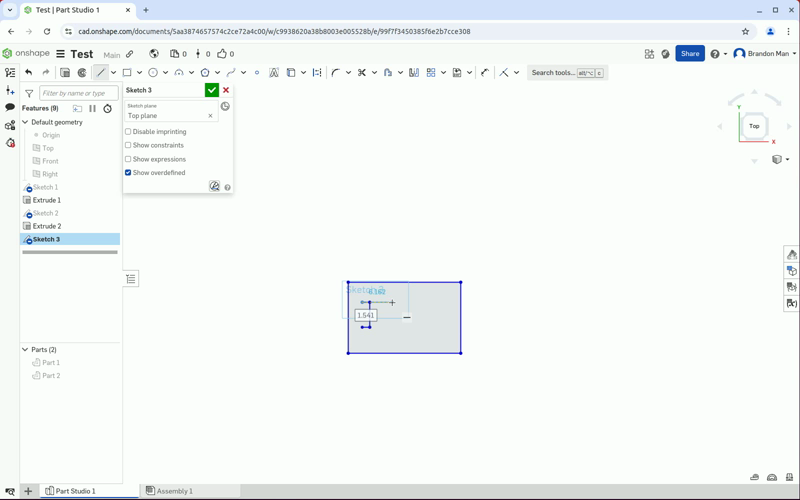
mouse_move(362, 327)
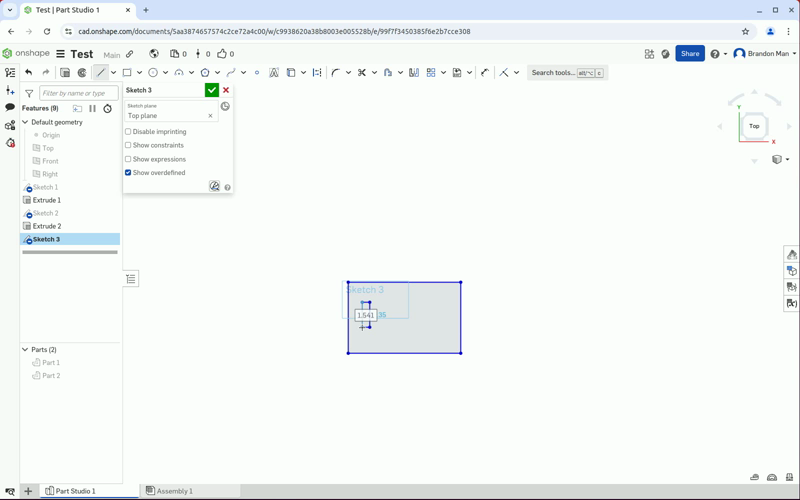
key_up(shift)
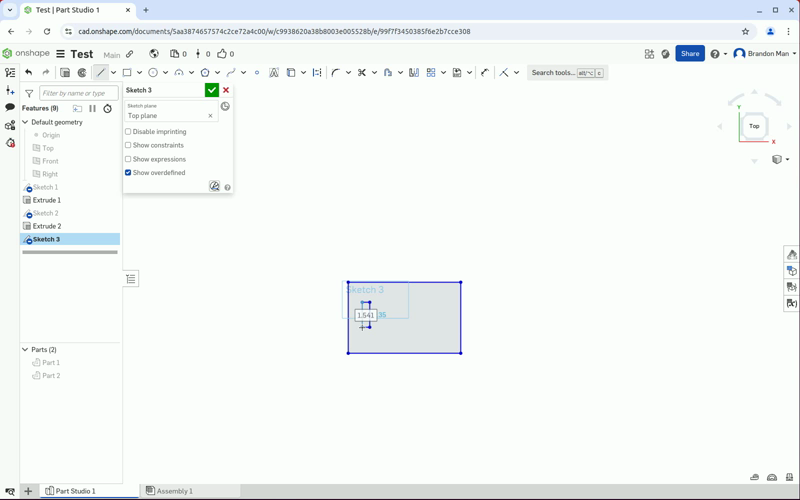
click(362, 327)
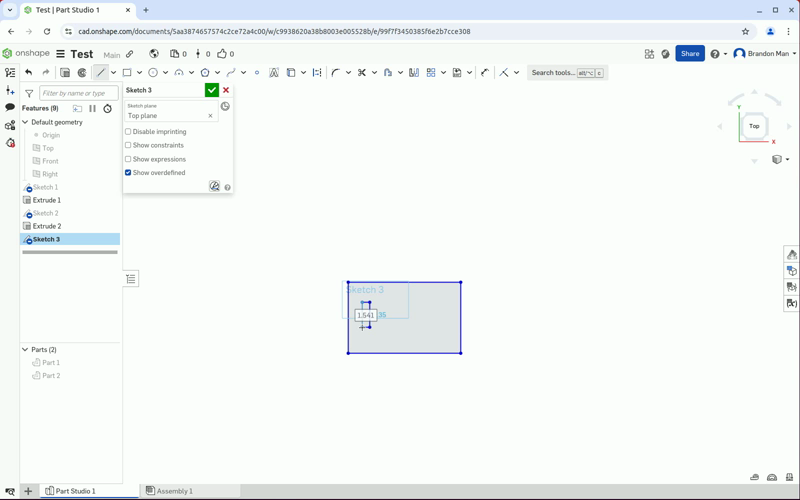
key(esc)
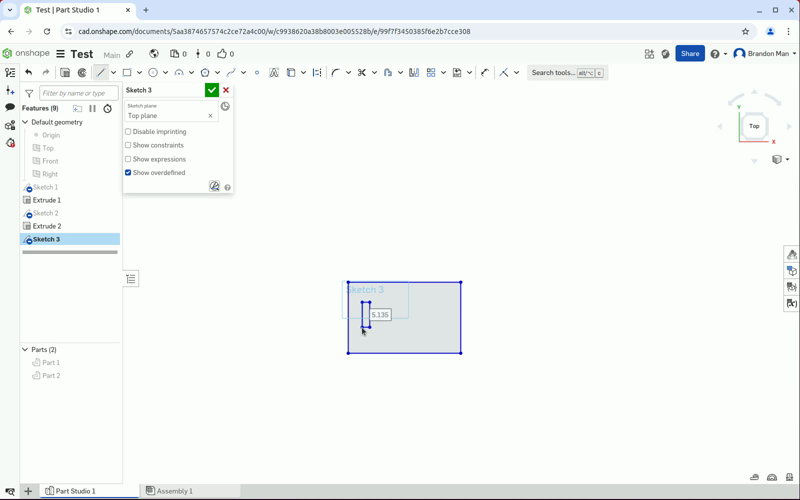
mouse_move(427, 296)
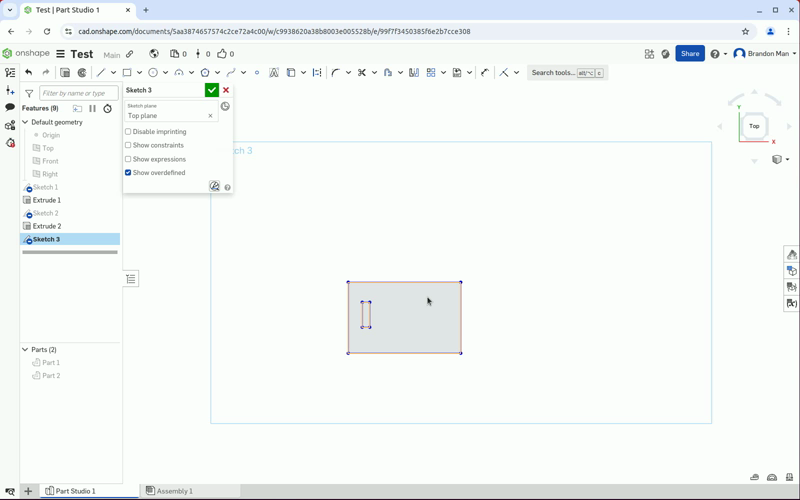
click(427, 296)
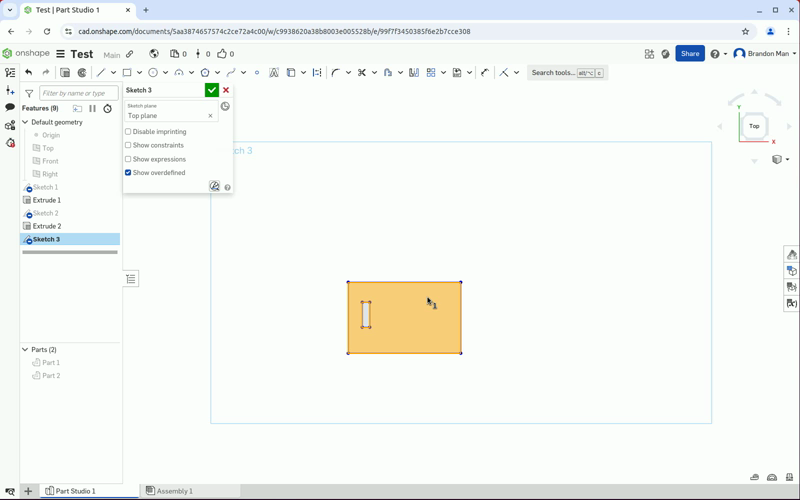
mouse_move(73, 352)
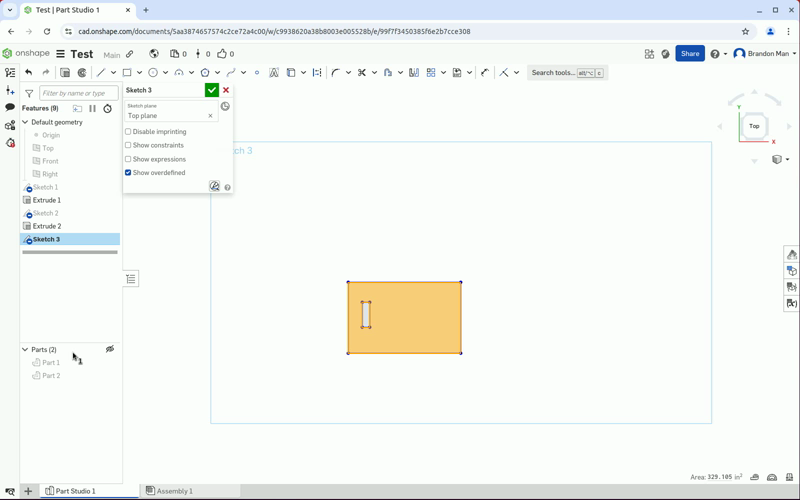
key(shift+y)
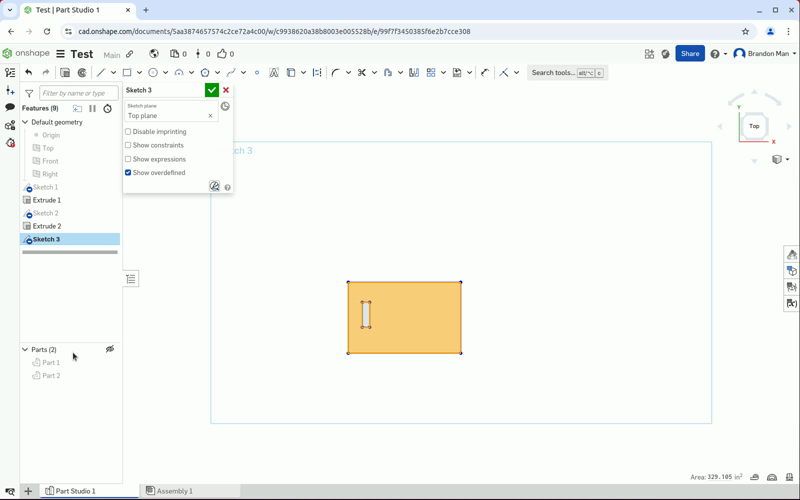
key(shift+e)
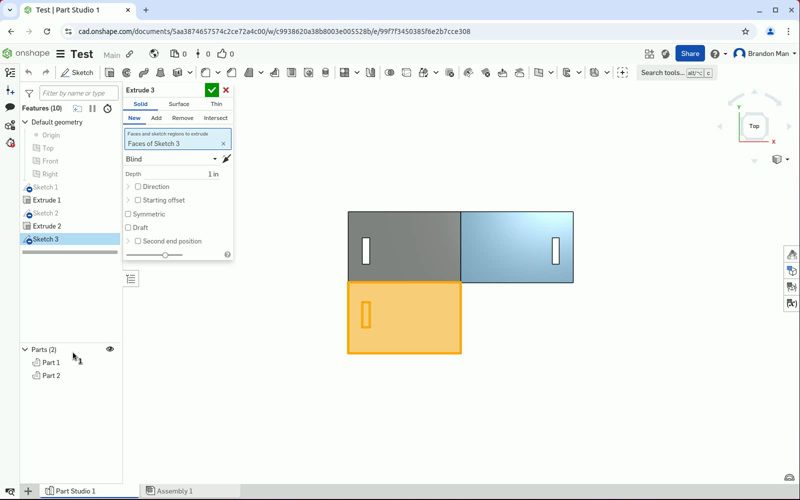
mouse_move(143, 106)
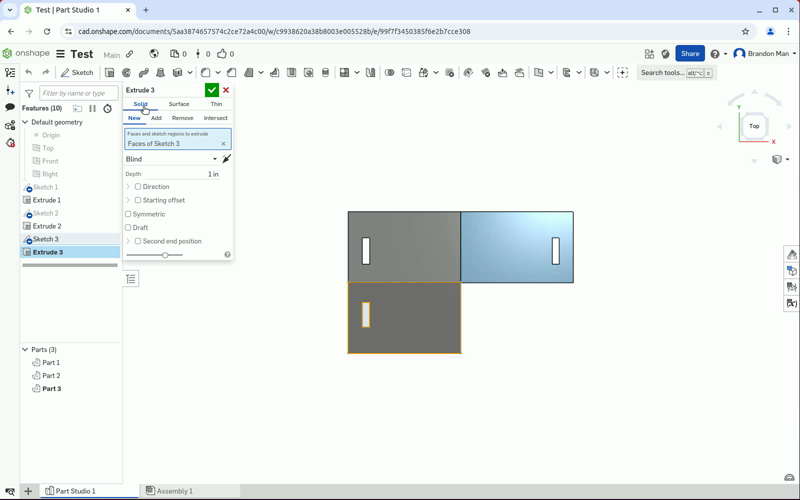
click(143, 106)
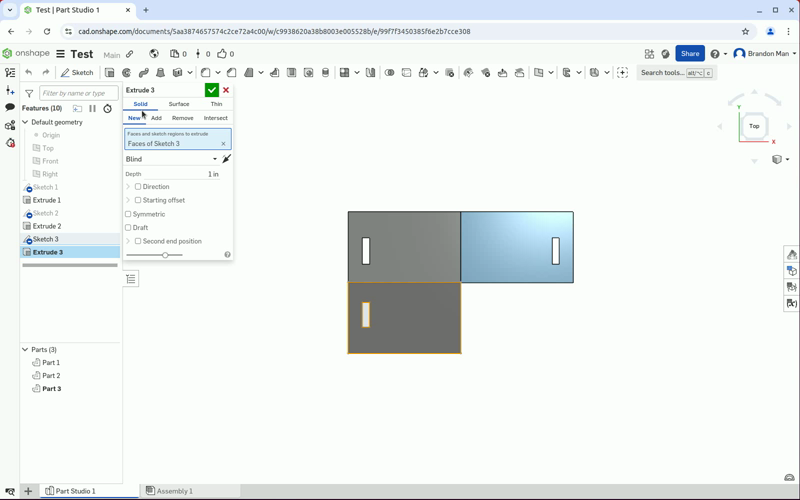
mouse_move(137, 120)
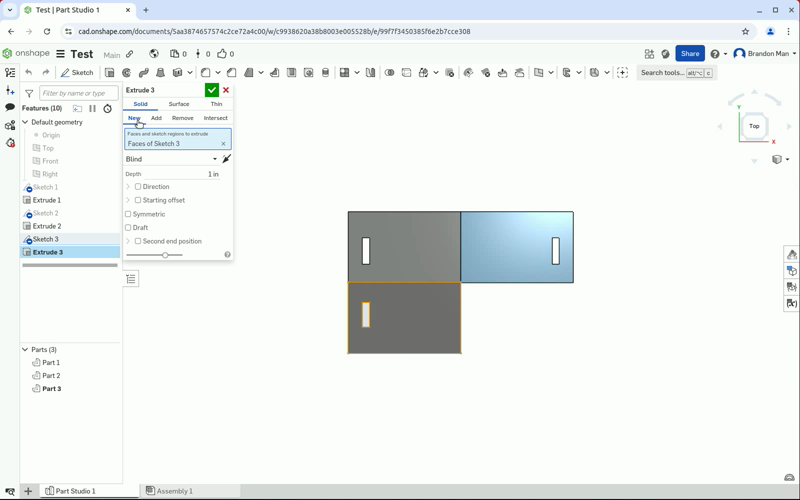
click(137, 120)
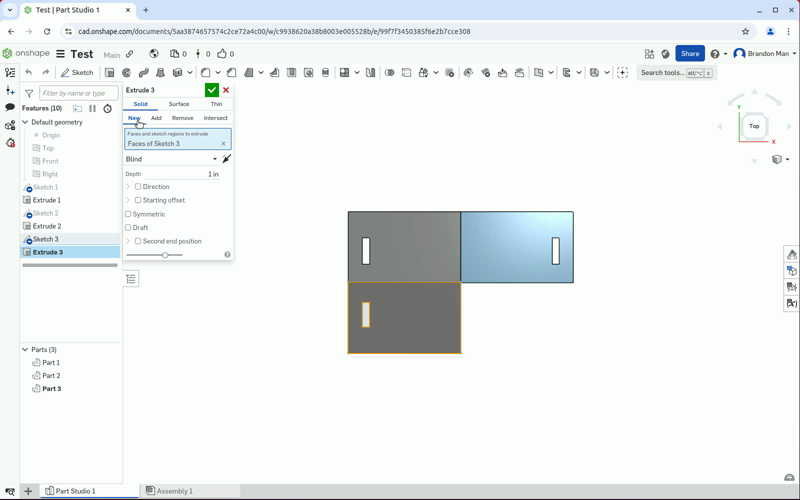
key(tab, 4)
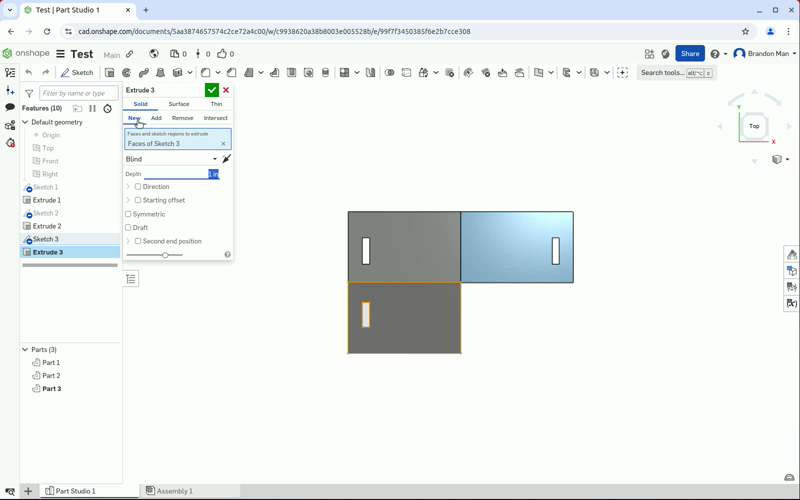
text(1.685)
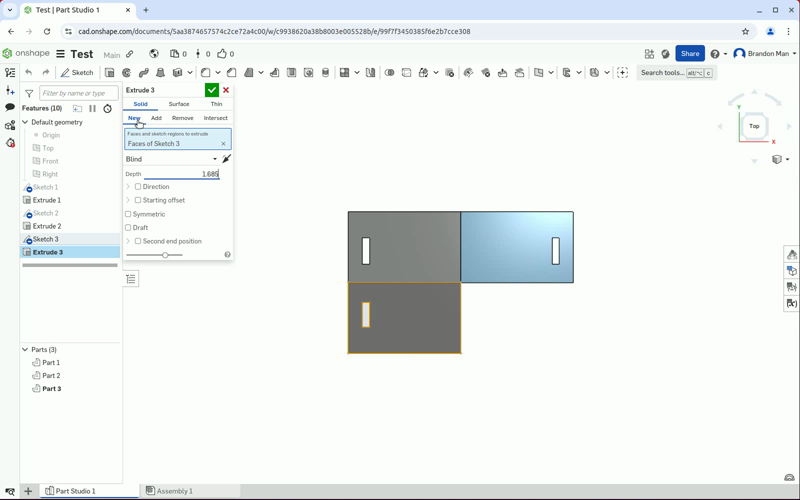
key(enter)
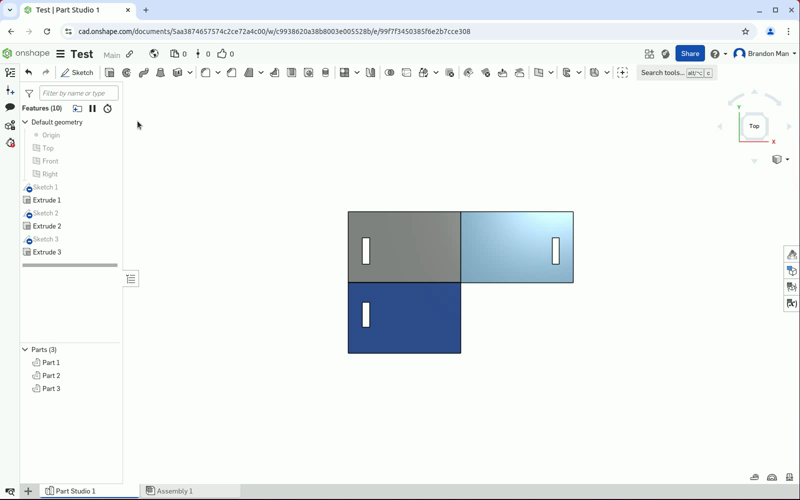
key(shift+h)
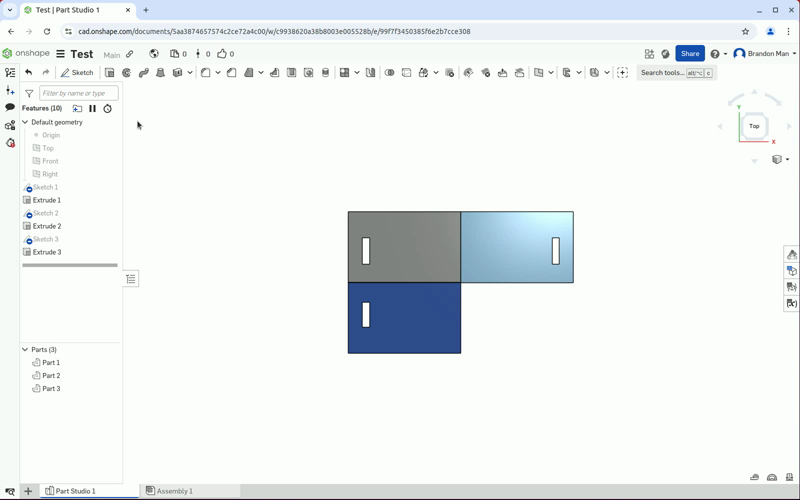
key(shift+h)
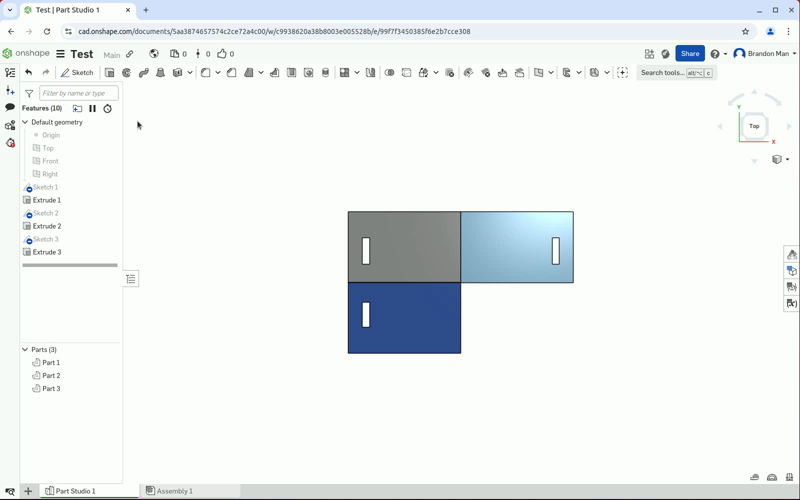
mouse_move(73, 189)
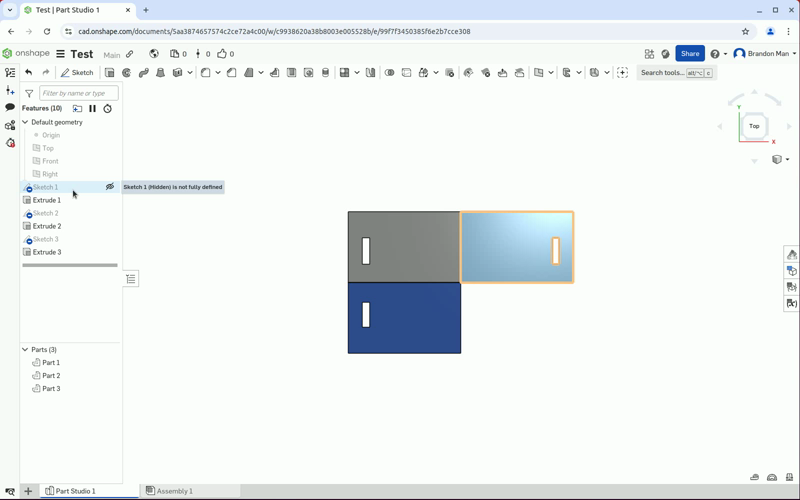
click(73, 189)
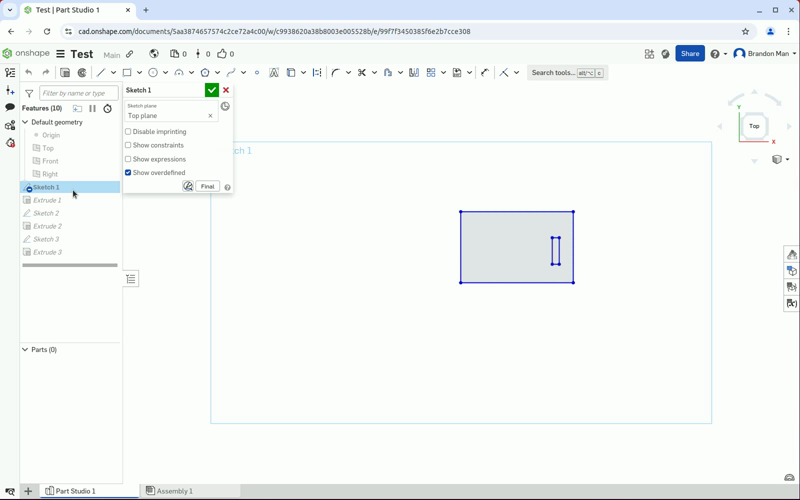
mouse_move(229, 92)
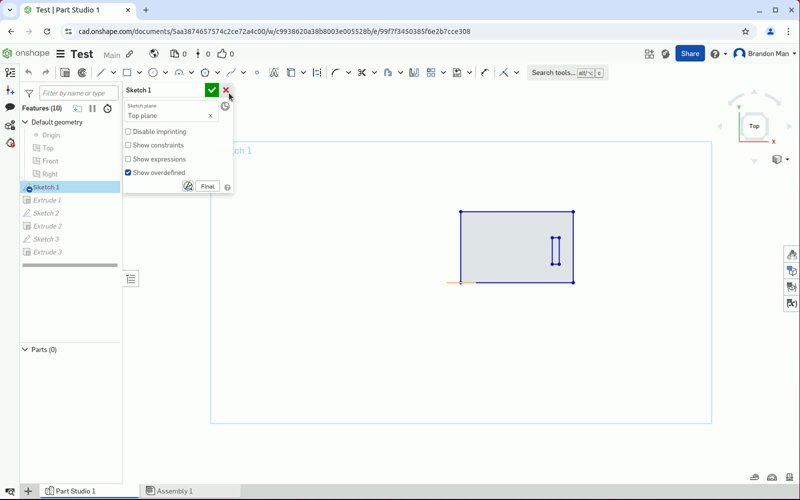
click(229, 92)
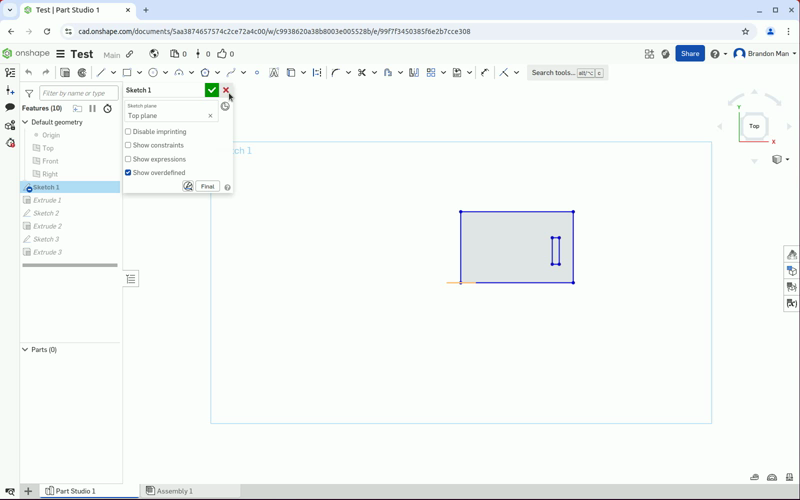
key(shift+s)
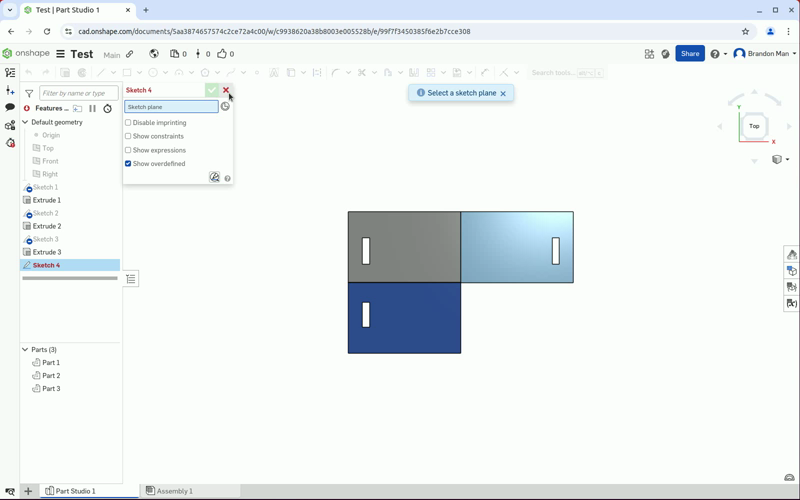
mouse_move(73, 150)
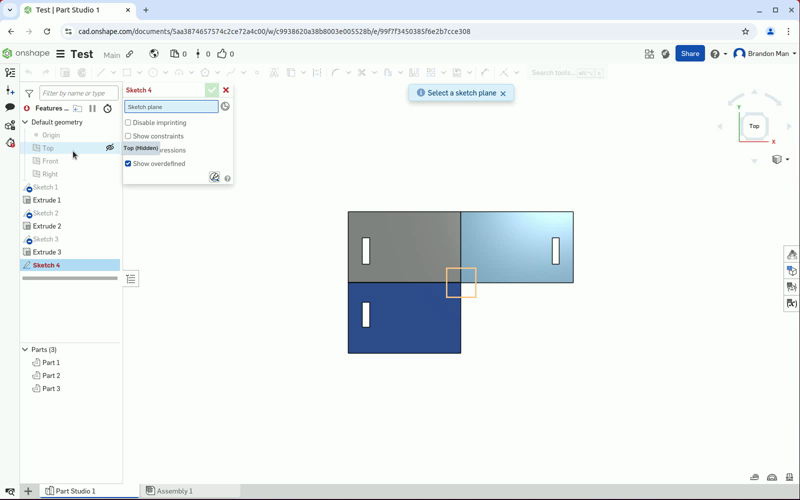
click(73, 150)
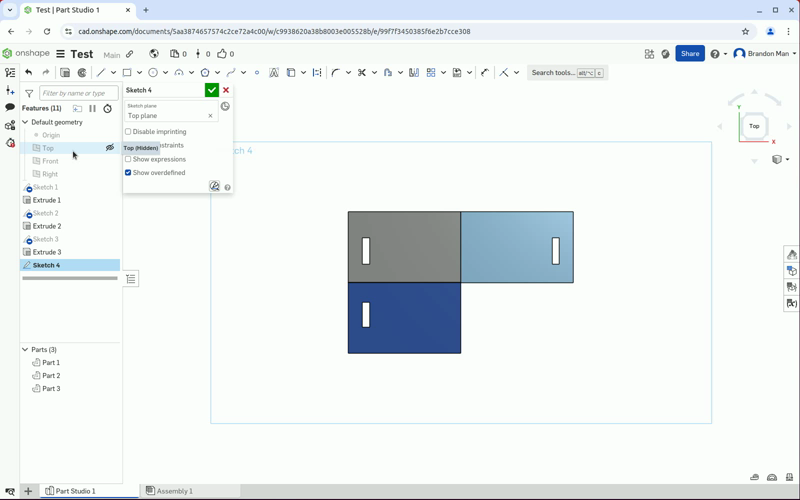
mouse_move(73, 352)
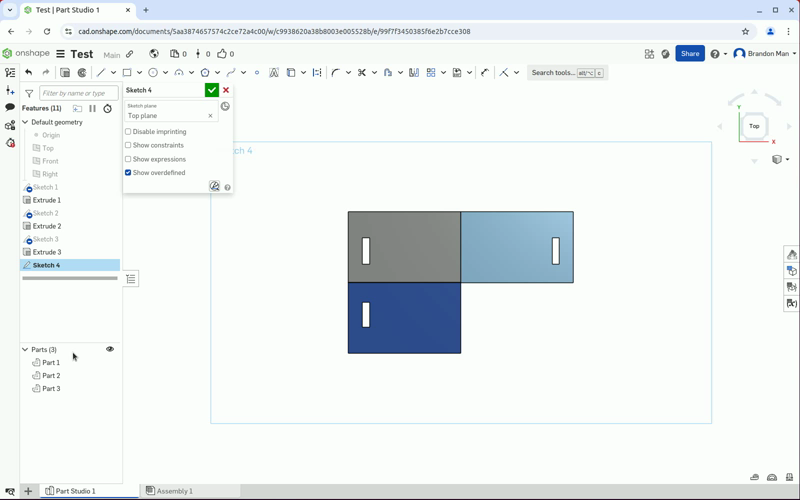
key(y)
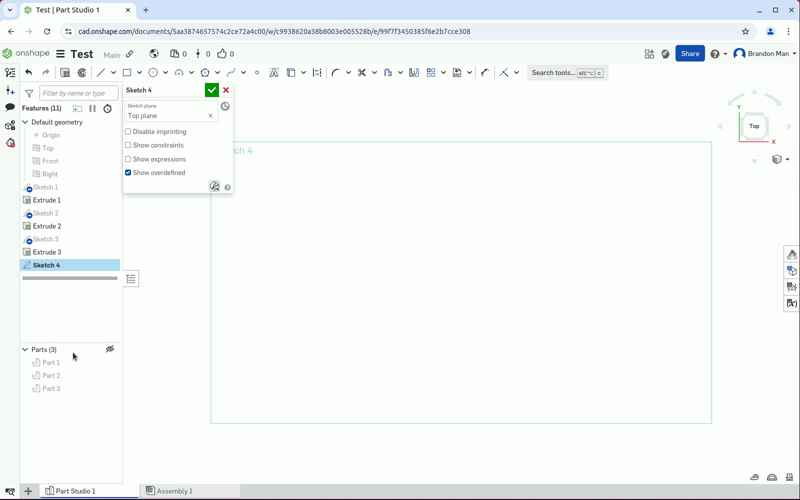
key(l)
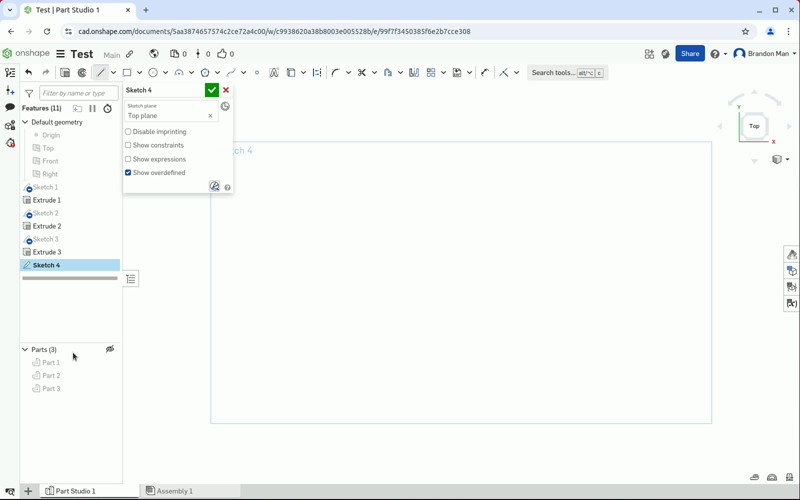
key_down(shift)
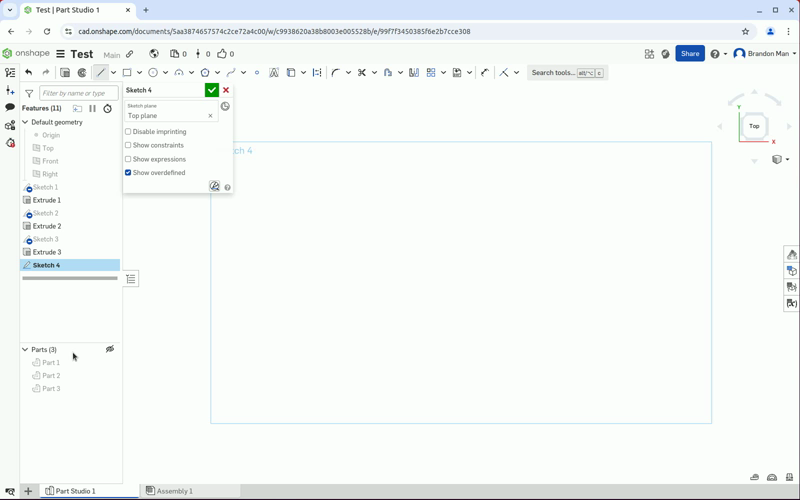
mouse_move(460, 353)
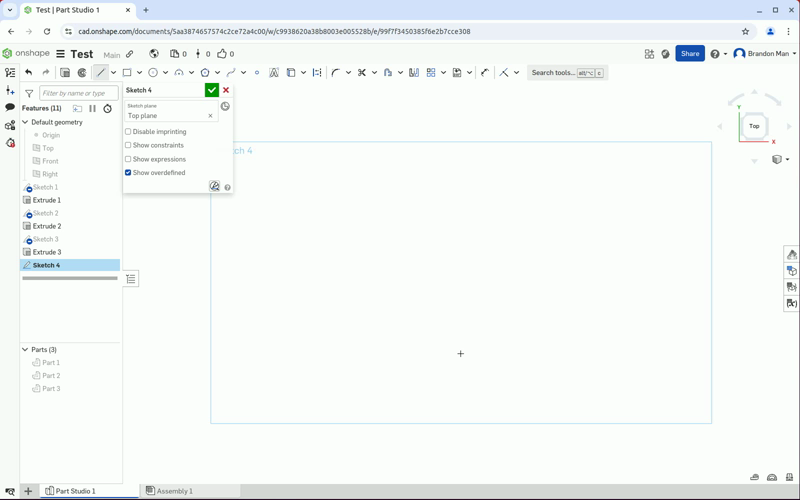
click(460, 353)
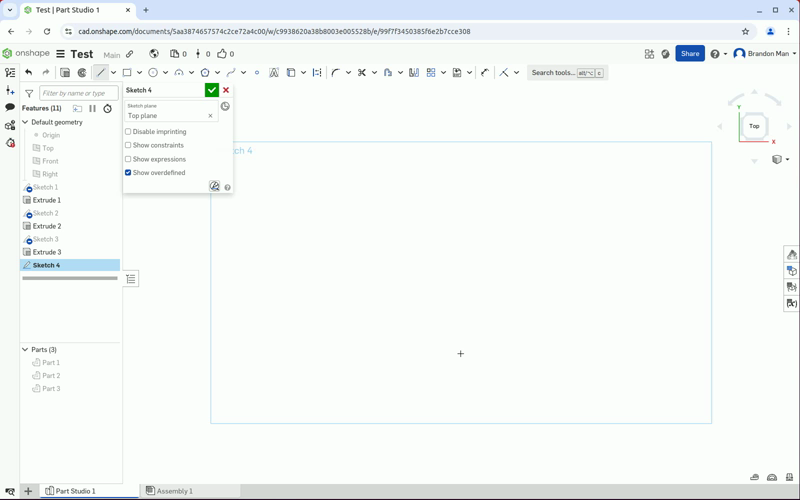
key_up(shift)
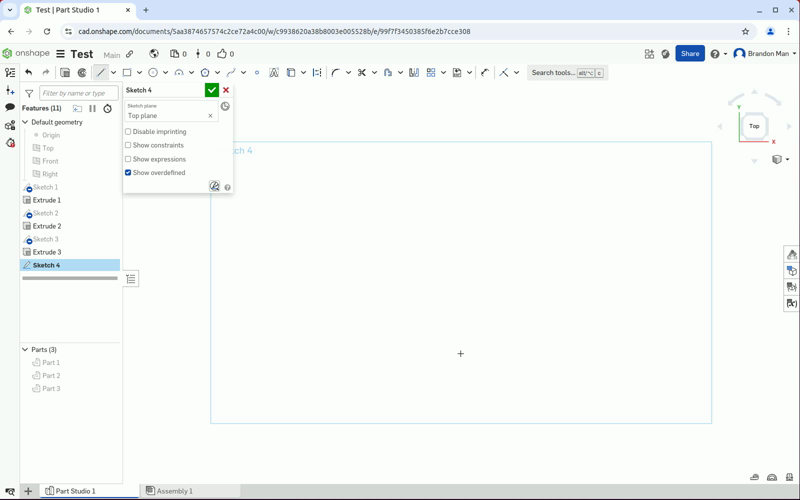
key_down(shift)
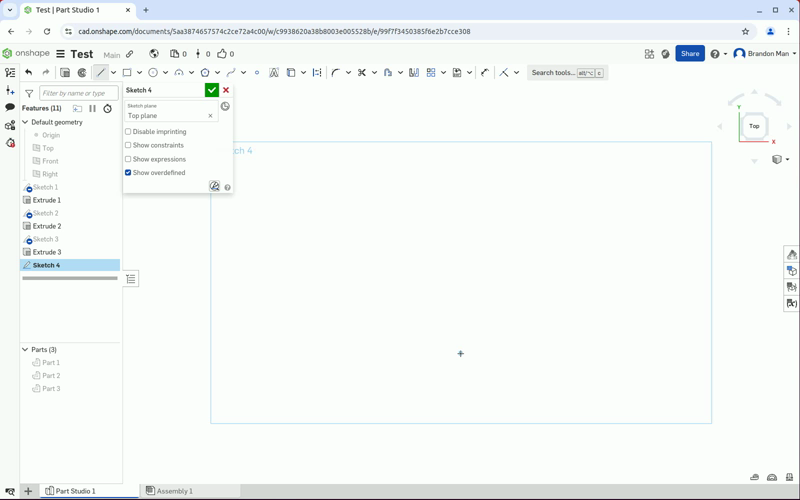
mouse_move(573, 353)
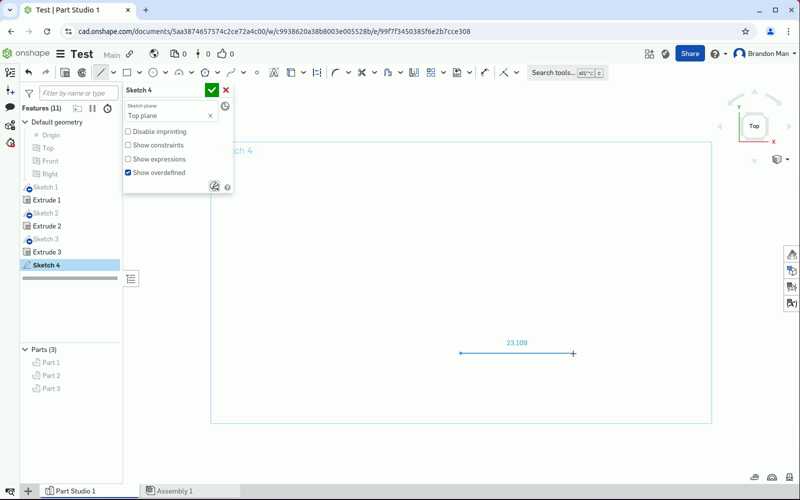
click(573, 353)
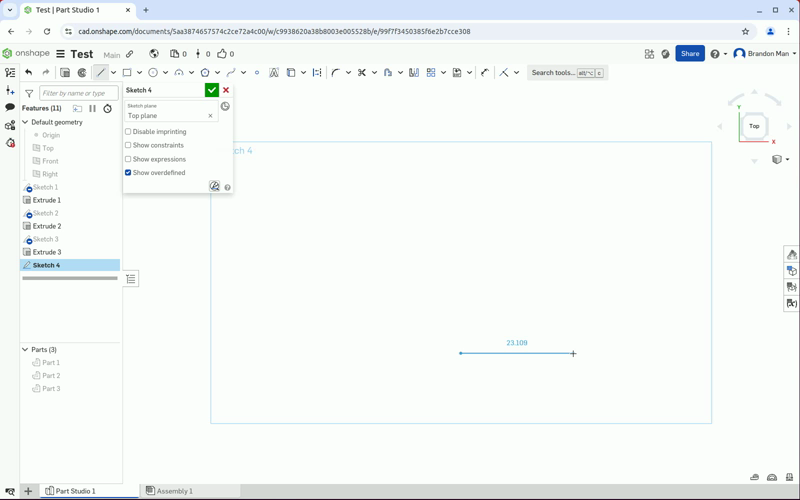
key_up(shift)
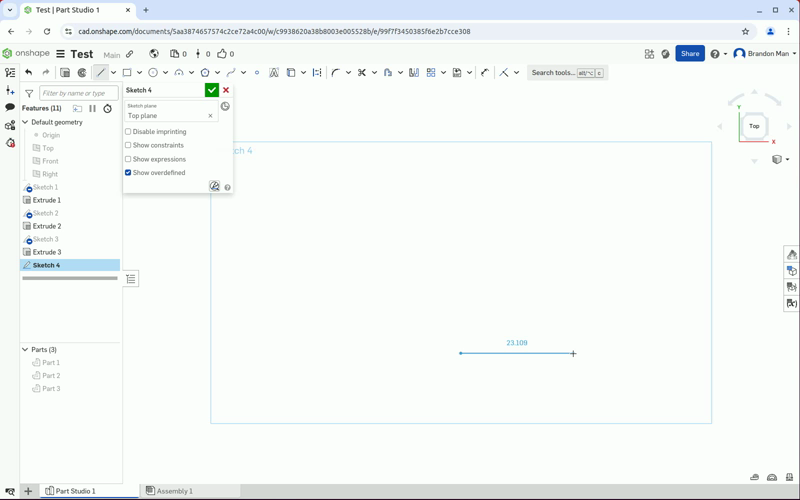
key_down(shift)
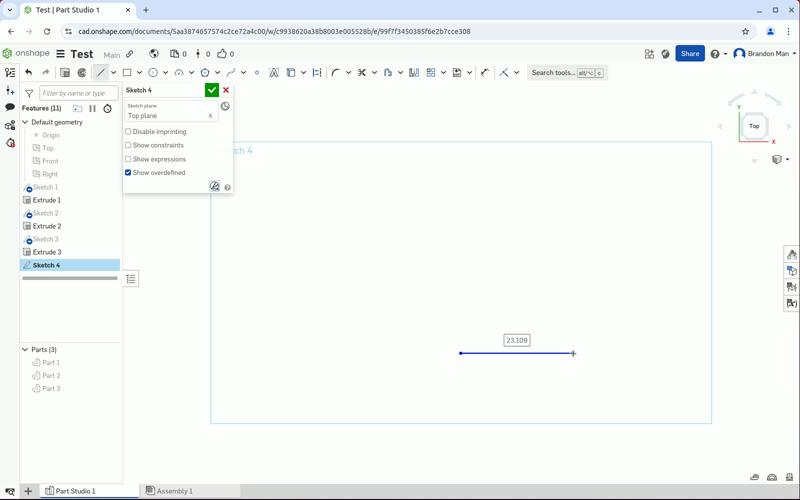
mouse_move(573, 282)
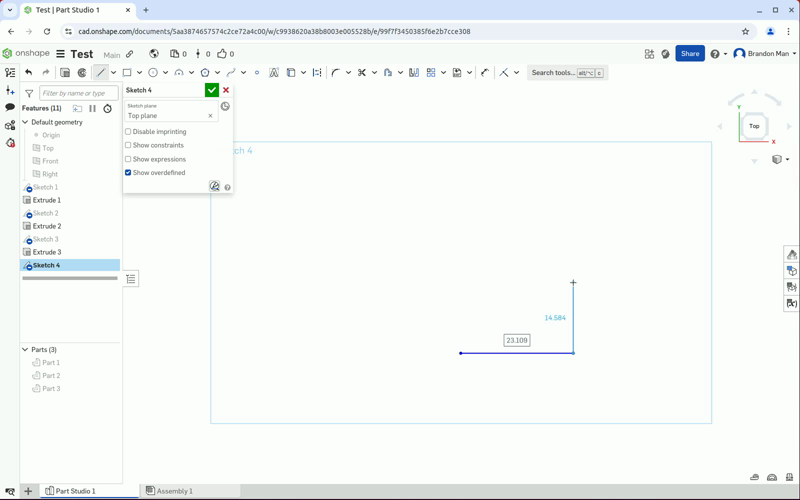
click(573, 282)
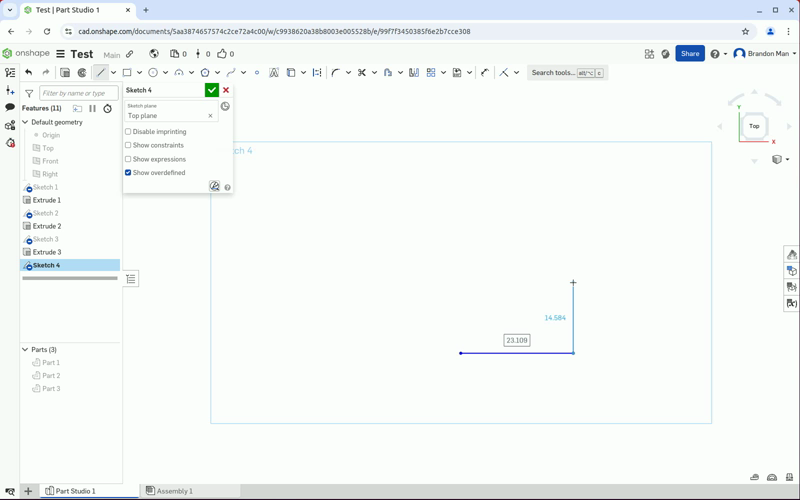
key_up(shift)
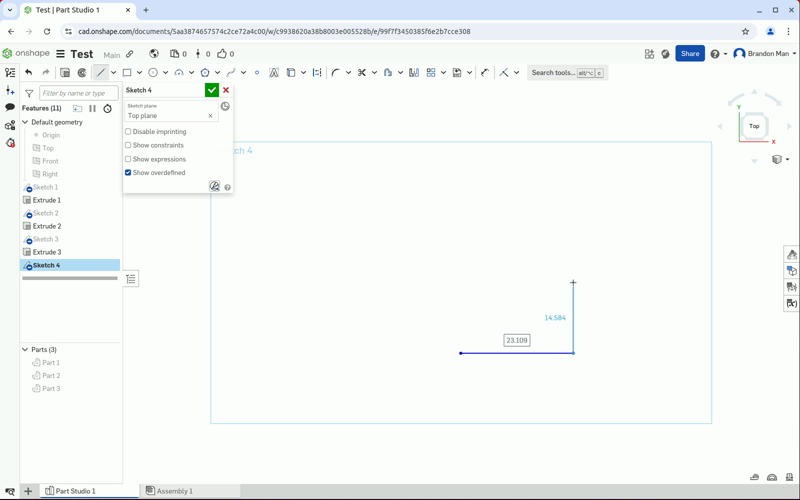
key_down(shift)
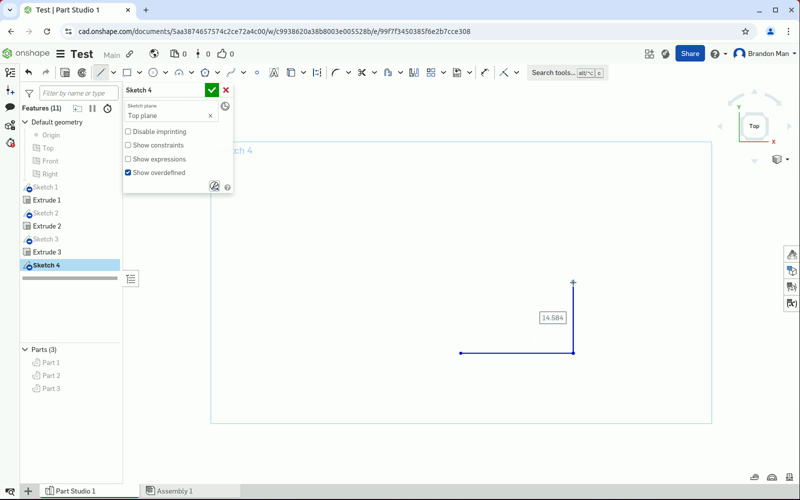
mouse_move(460, 282)
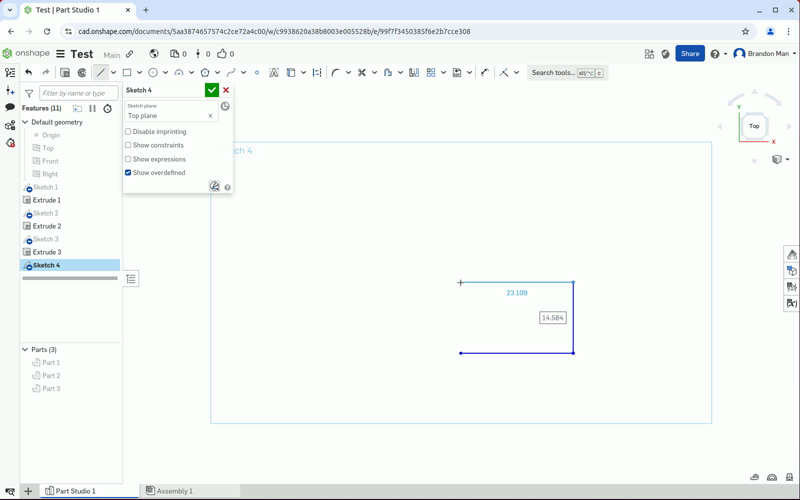
click(460, 282)
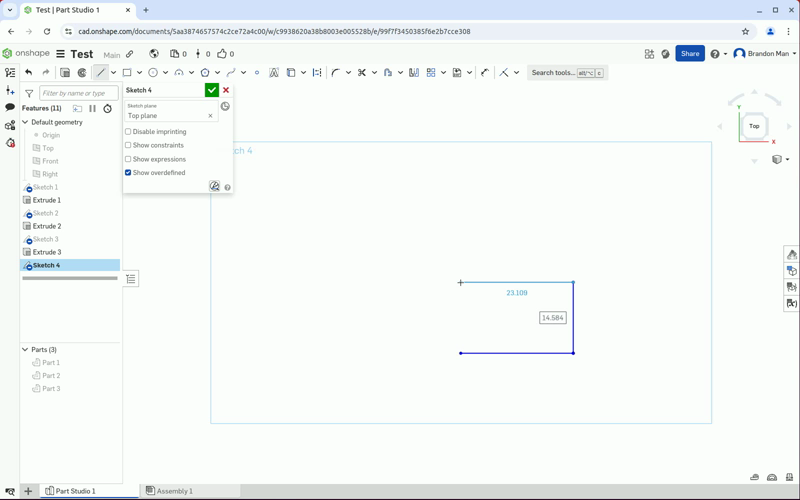
key_up(shift)
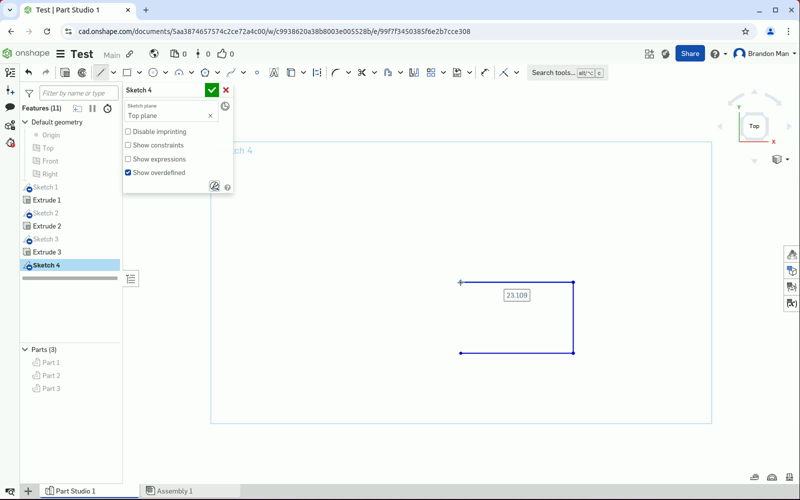
key_down(shift)
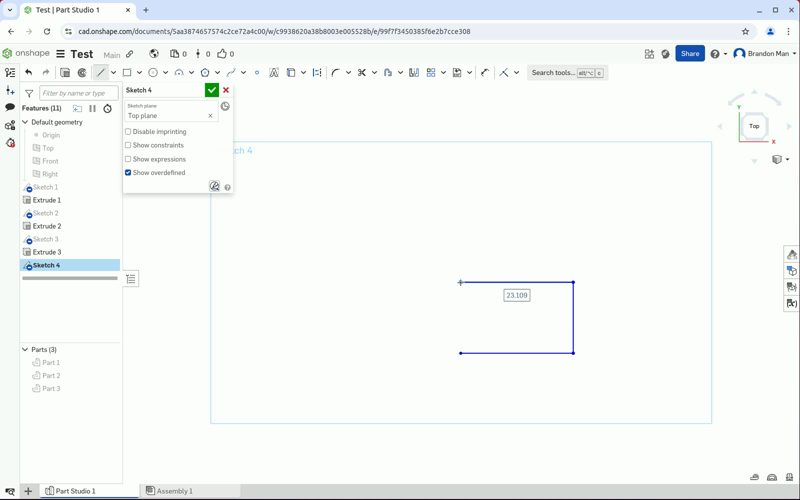
mouse_move(460, 353)
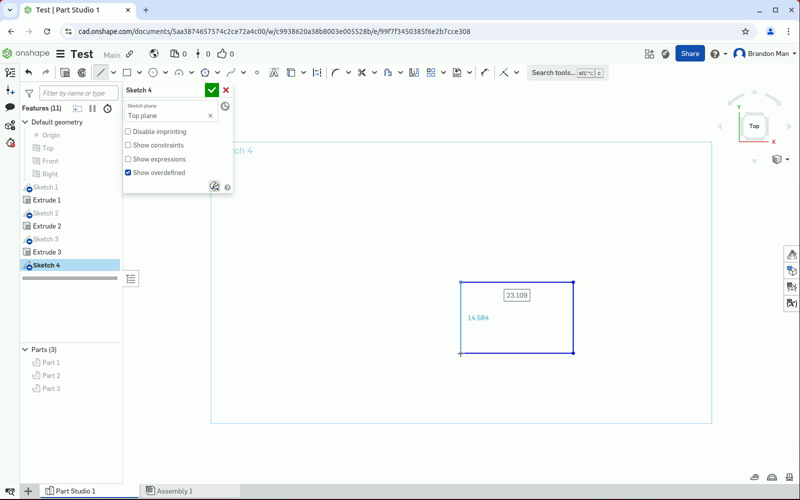
key_up(shift)
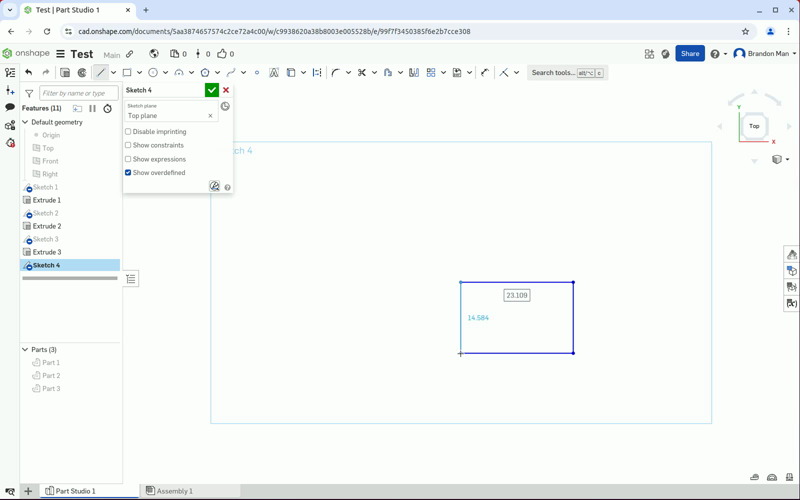
click(460, 353)
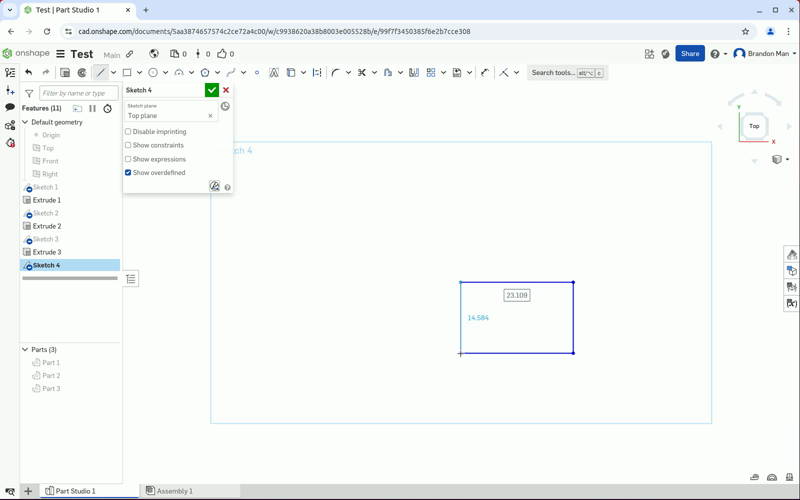
key(esc)
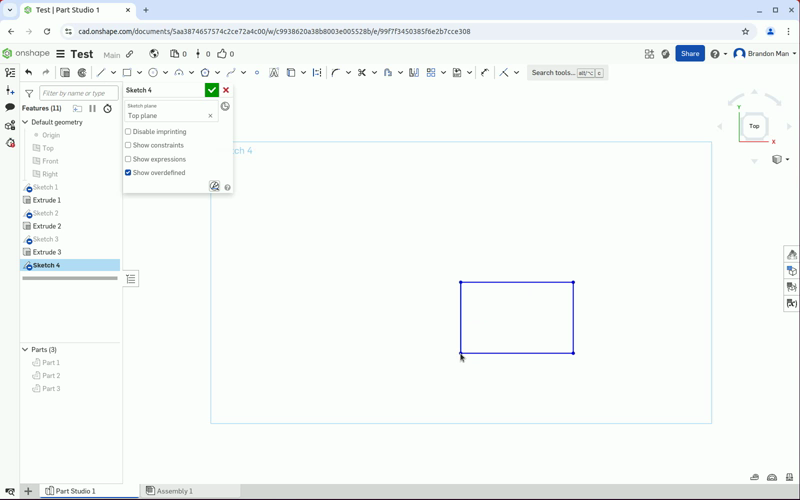
key(l)
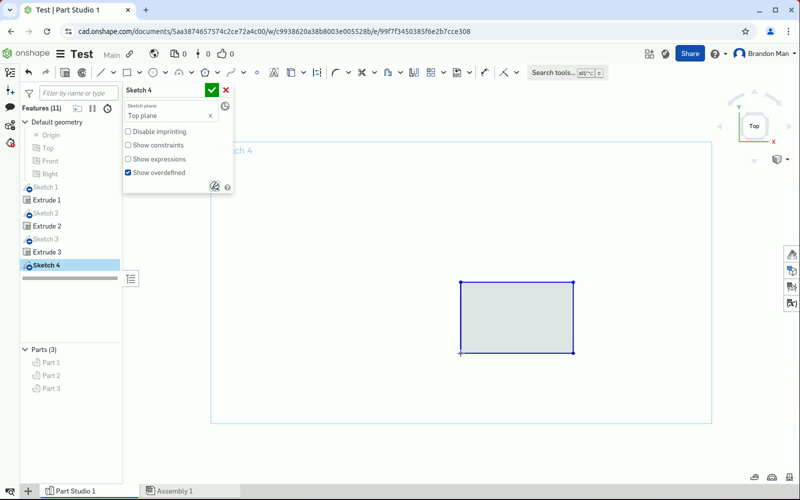
key_down(shift)
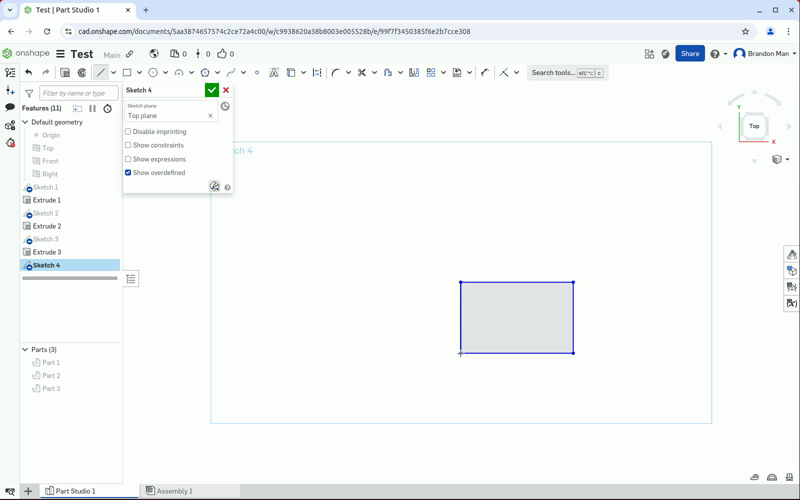
mouse_move(552, 327)
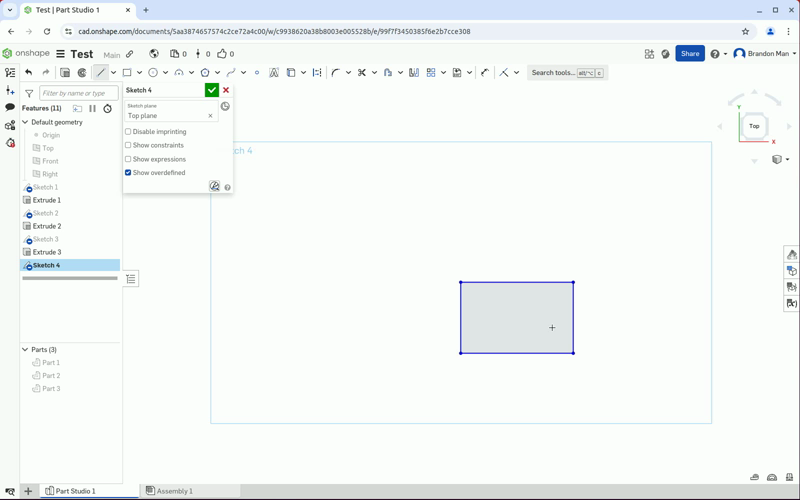
click(552, 327)
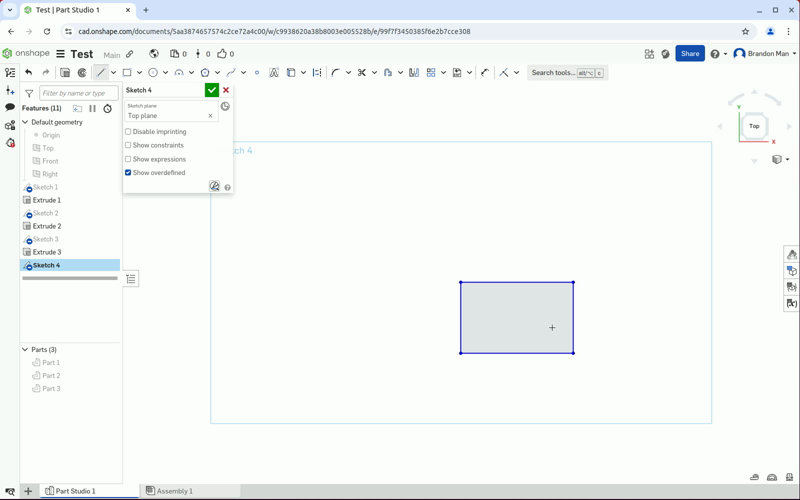
key_up(shift)
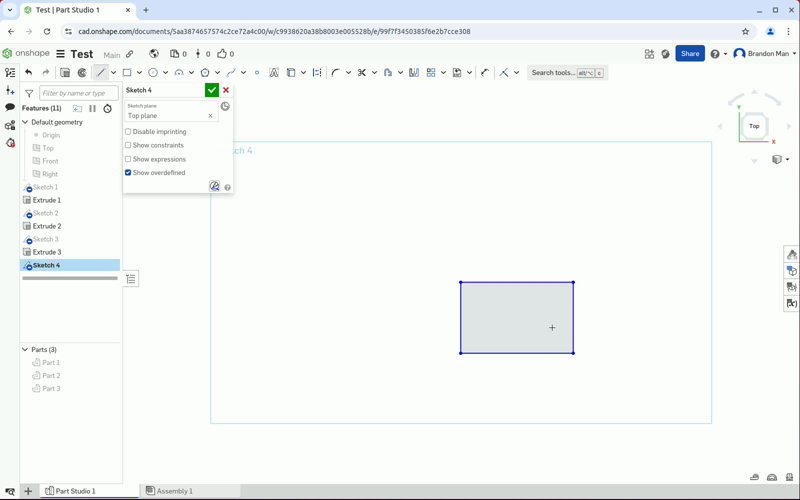
key_down(shift)
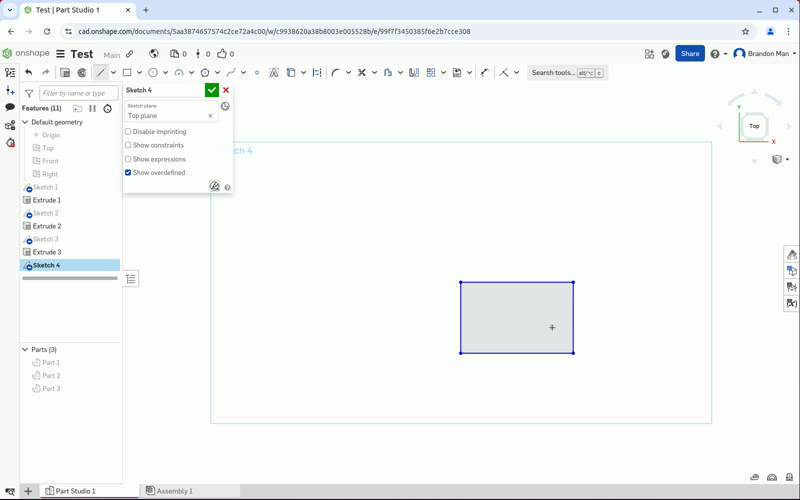
mouse_move(582, 327)
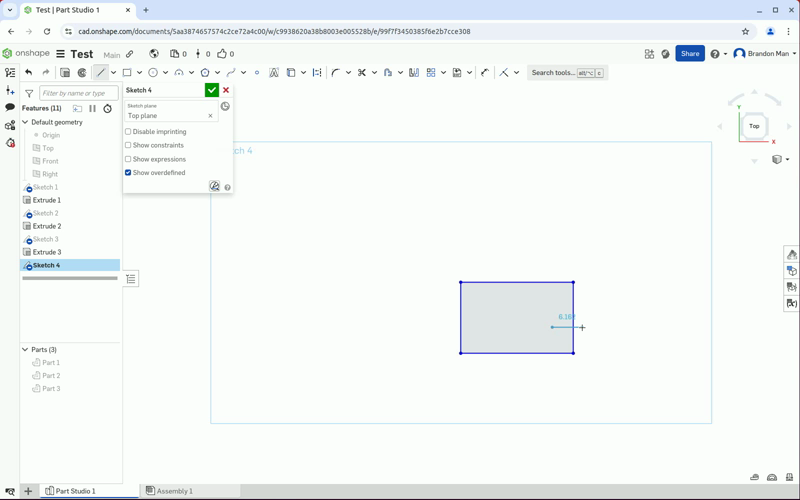
mouse_move(559, 327)
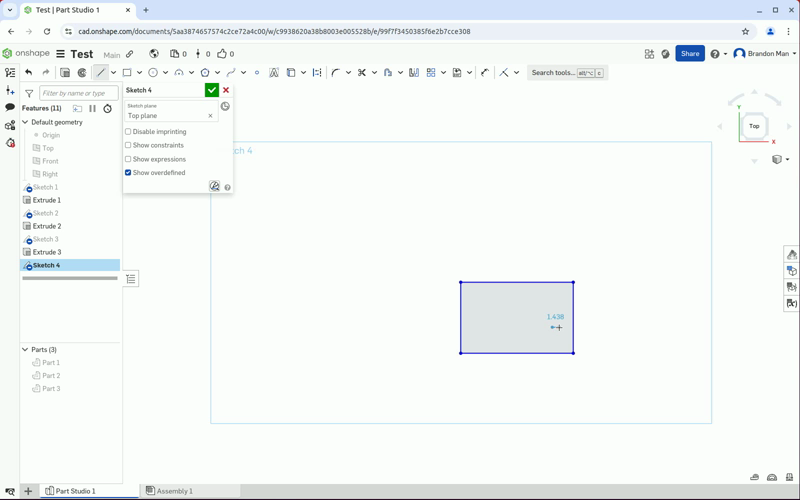
scroll(6)
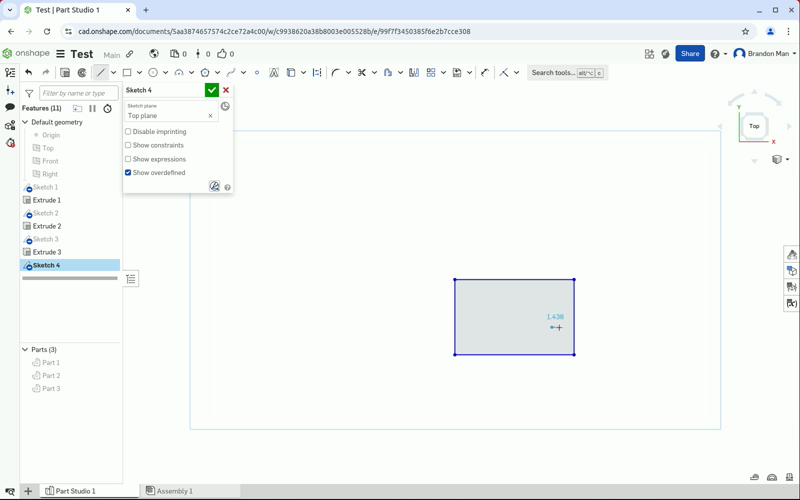
scroll(6)
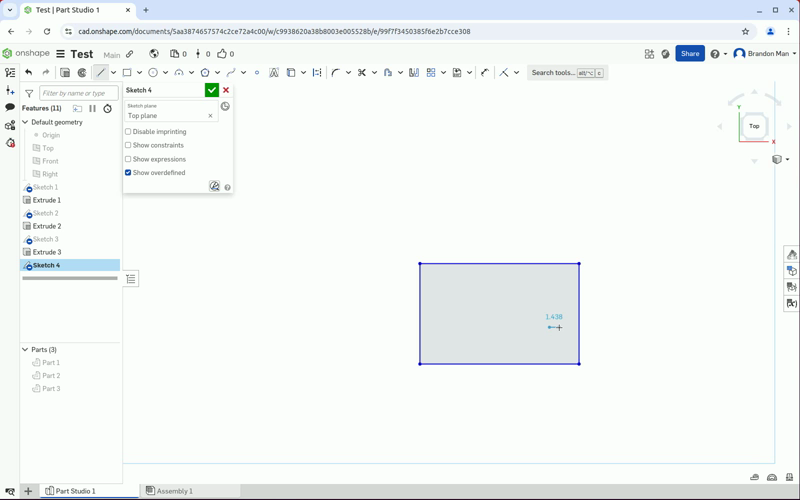
scroll(6)
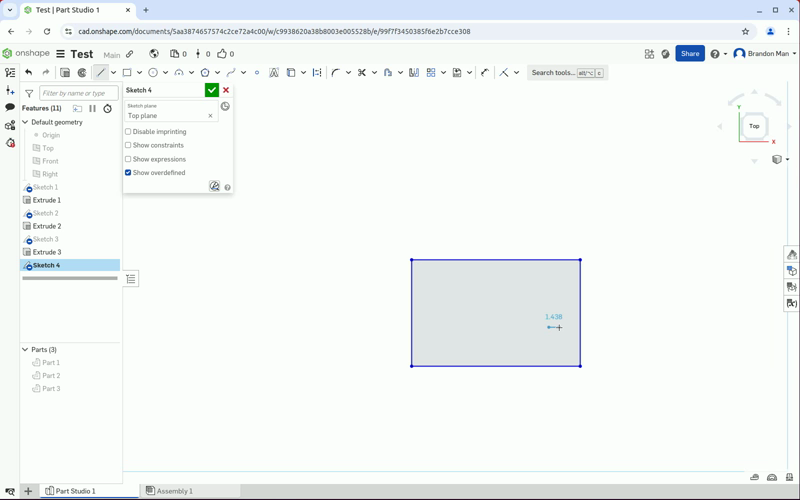
scroll(6)
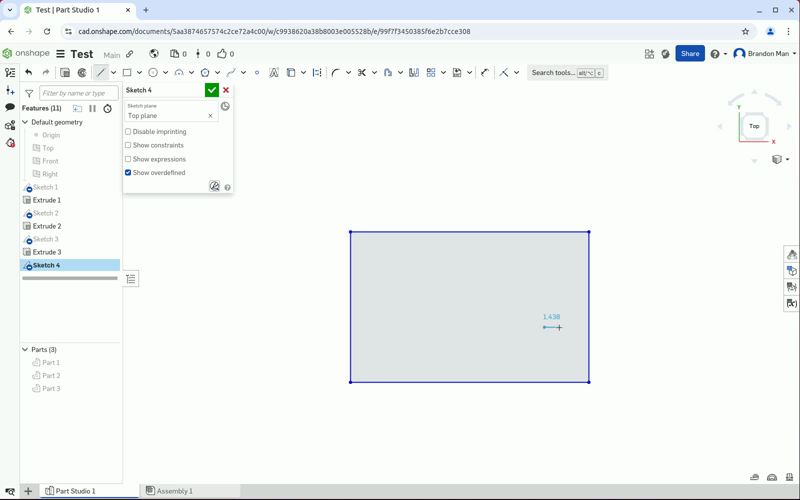
scroll(6)
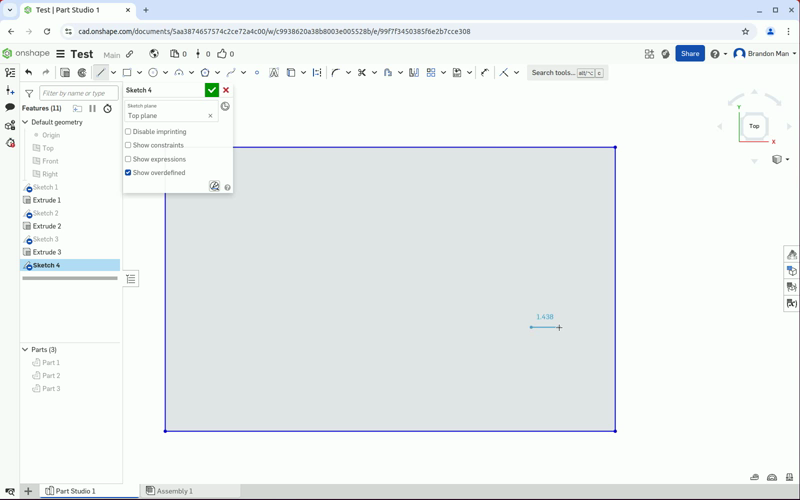
scroll(6)
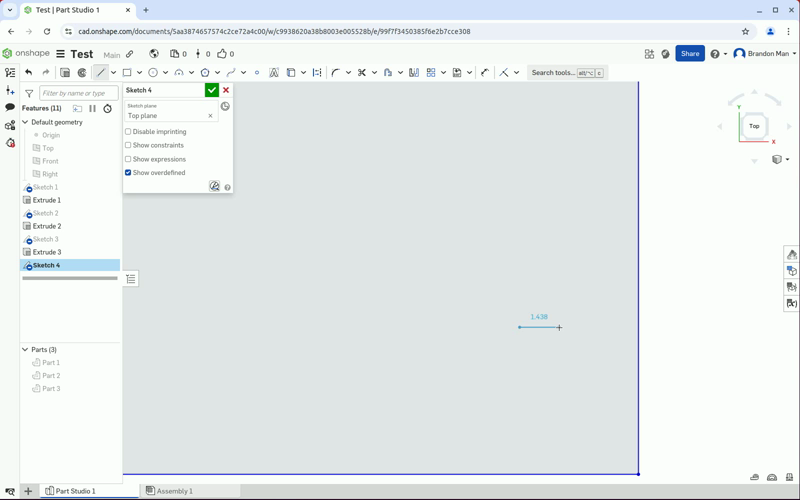
scroll(6)
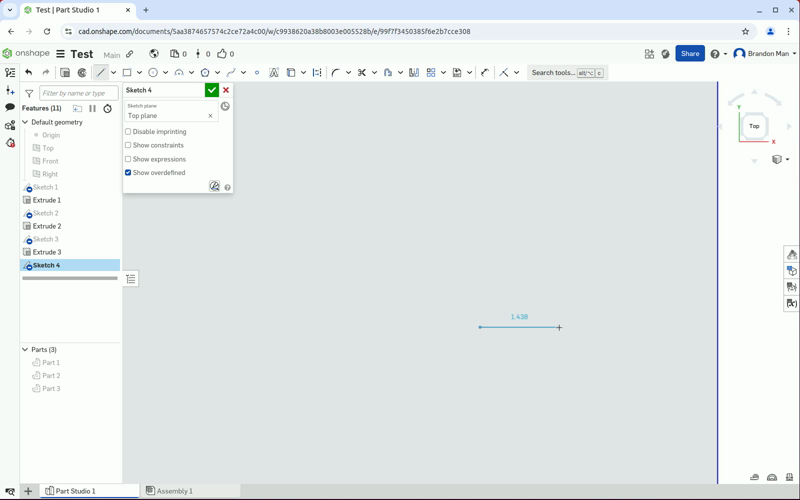
click(559, 327)
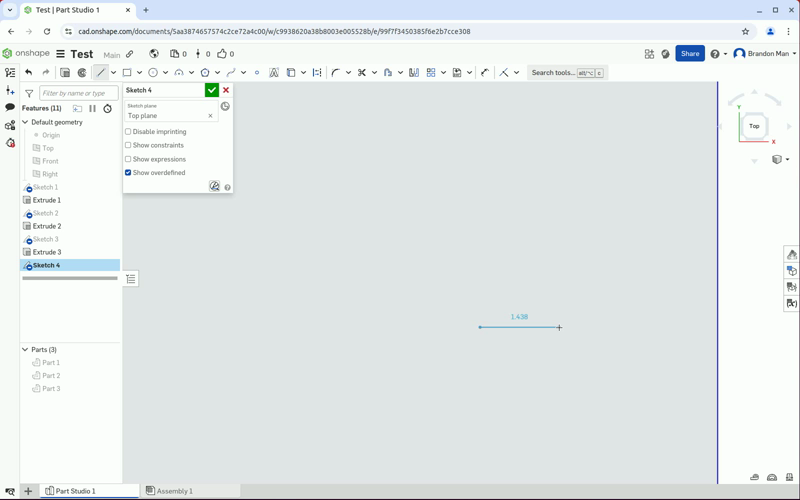
scroll(-6)
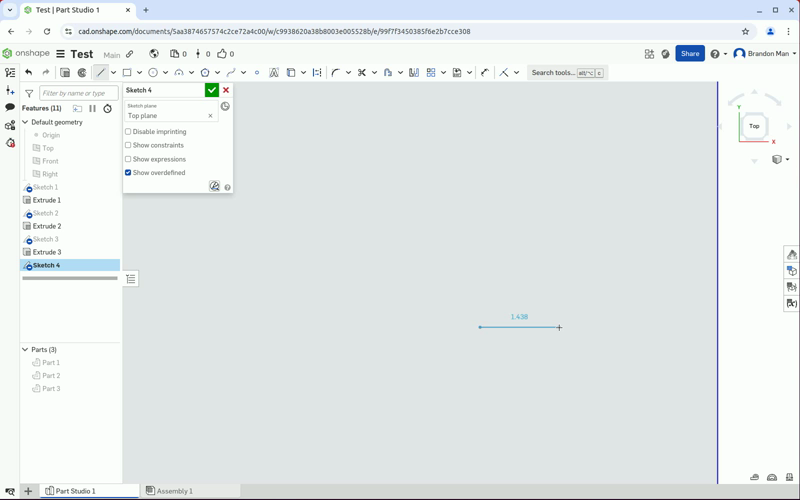
scroll(-6)
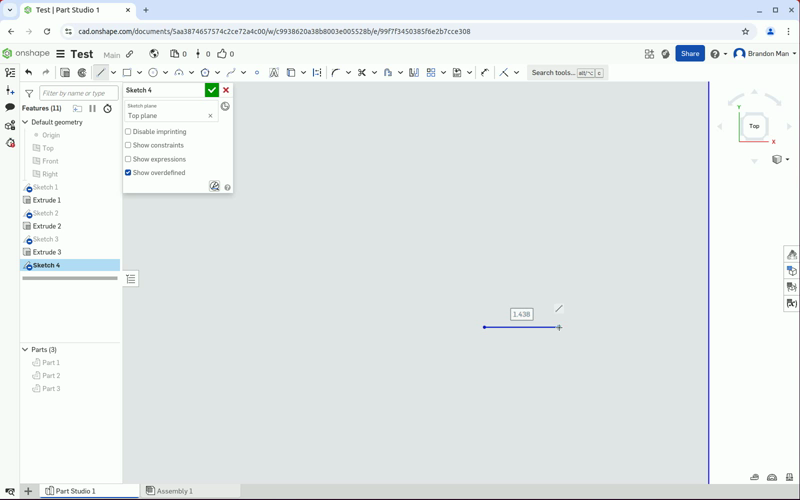
scroll(-6)
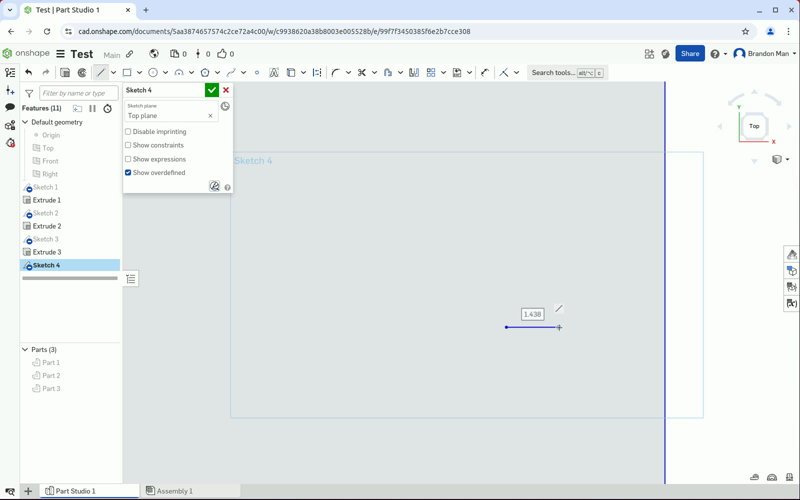
scroll(-6)
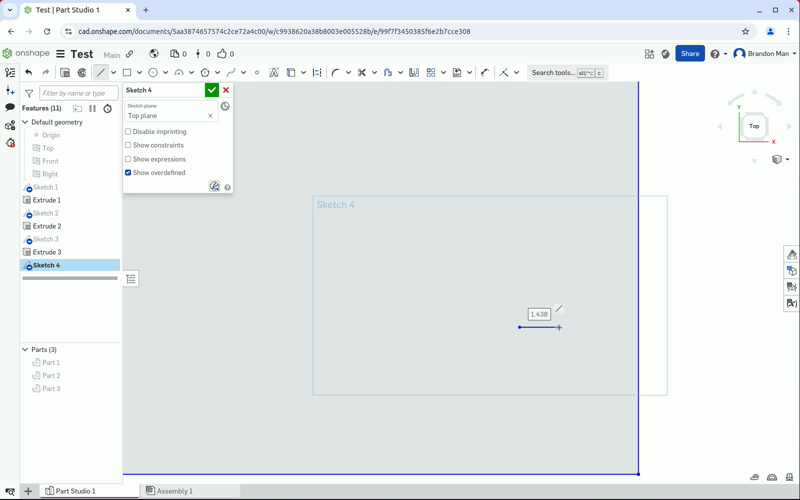
scroll(-6)
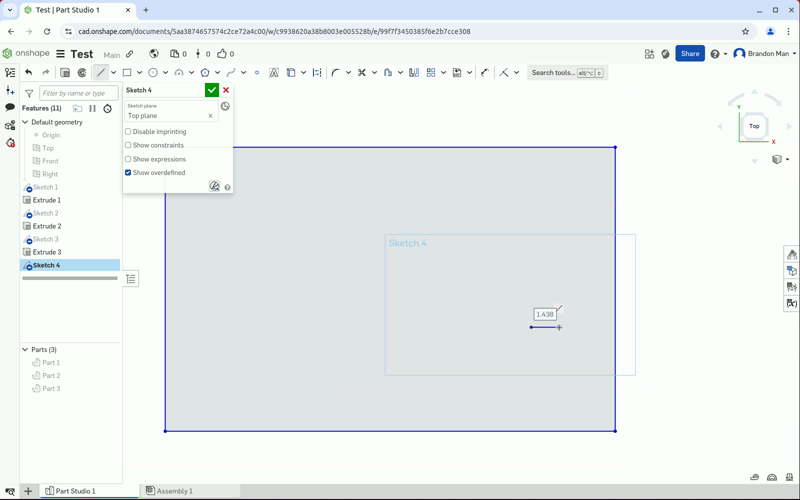
scroll(-6)
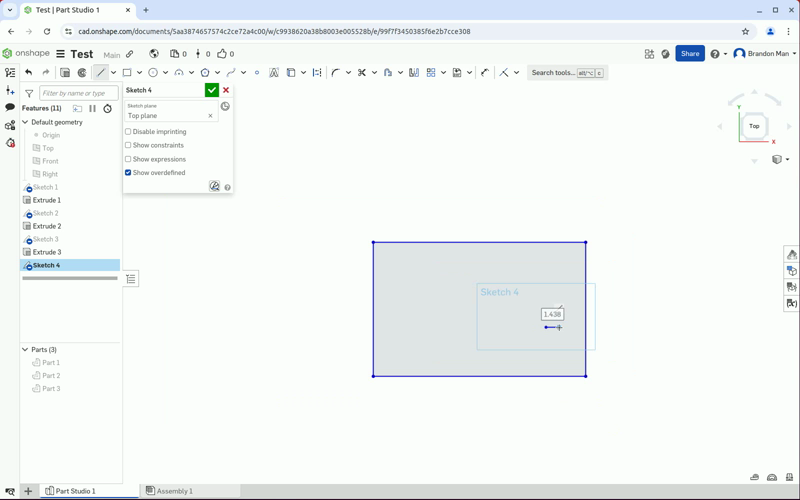
scroll(-6)
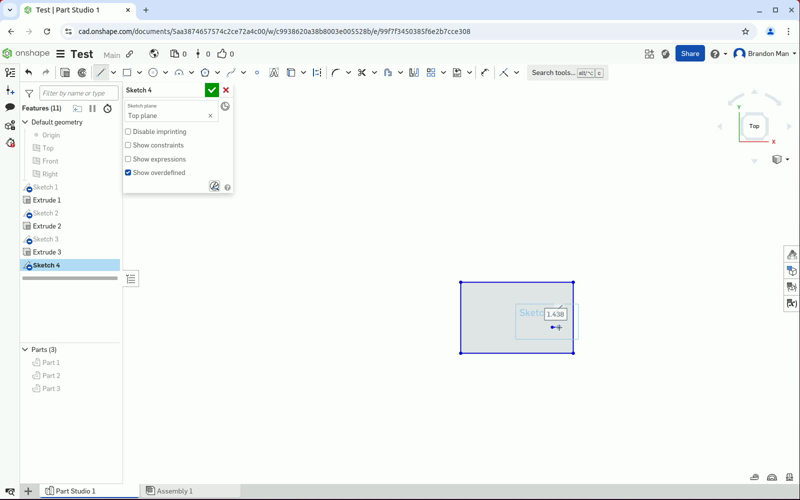
key_up(shift)
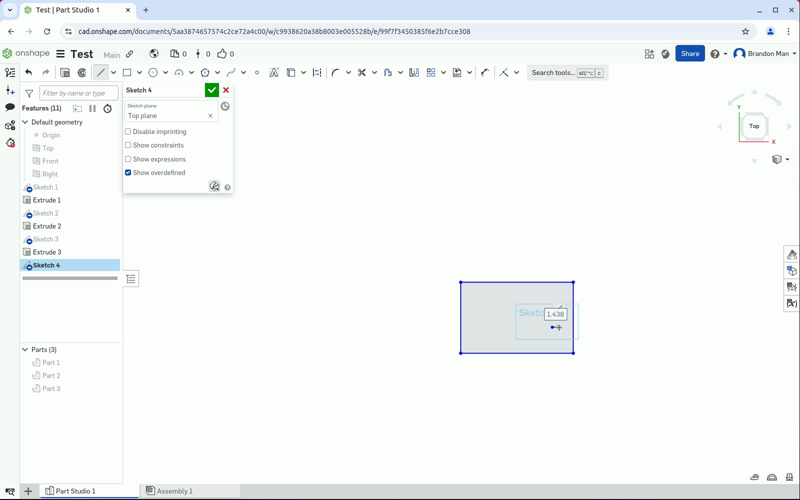
key_down(shift)
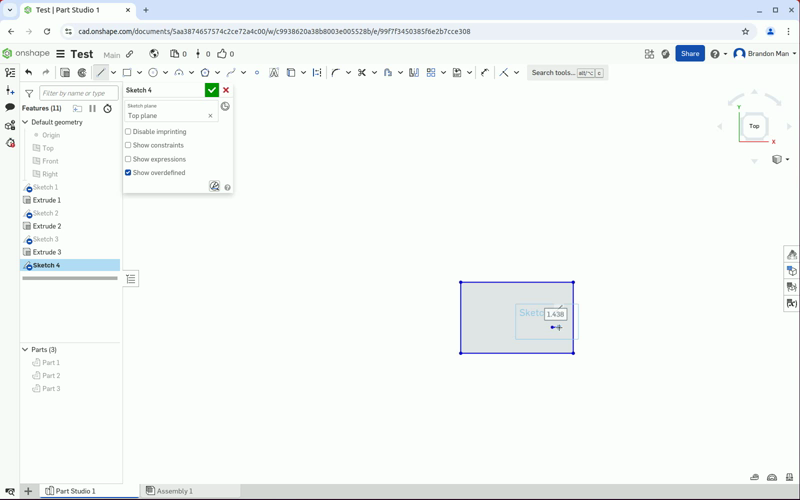
mouse_move(589, 327)
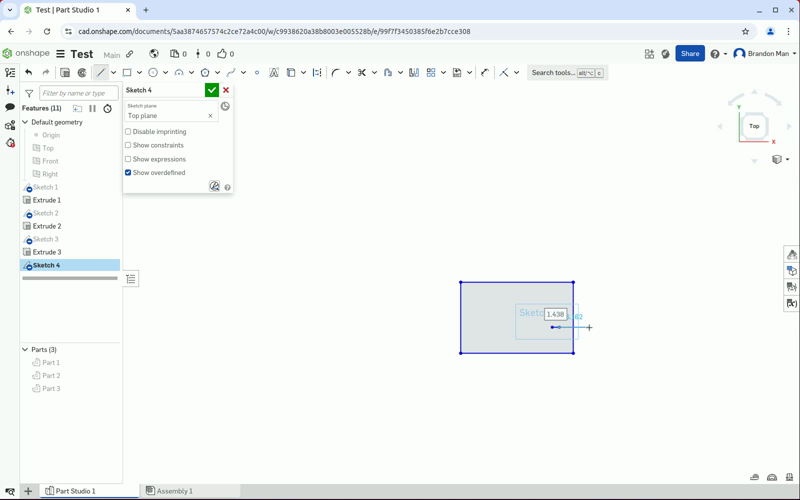
mouse_move(559, 302)
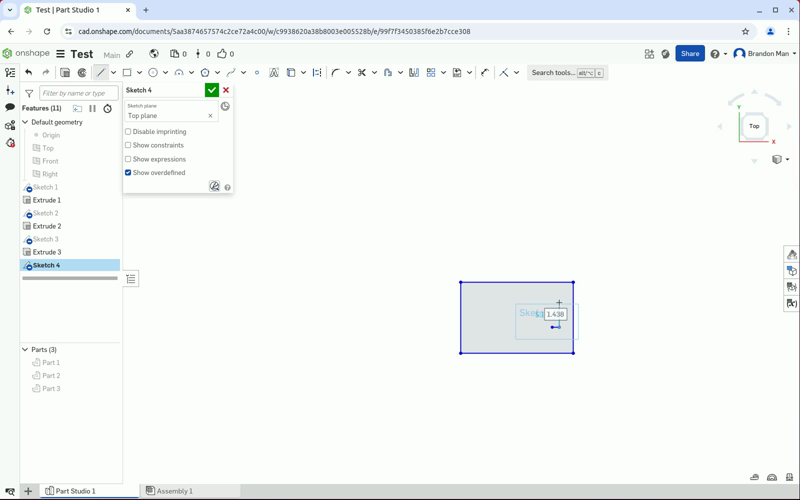
click(559, 302)
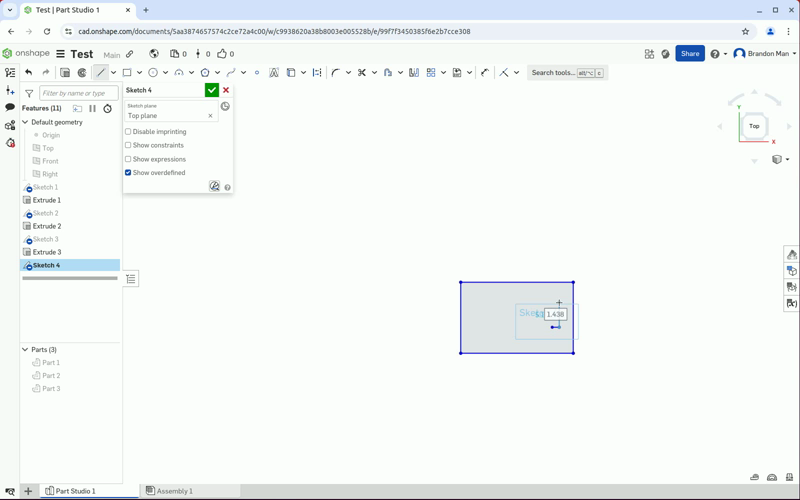
key_up(shift)
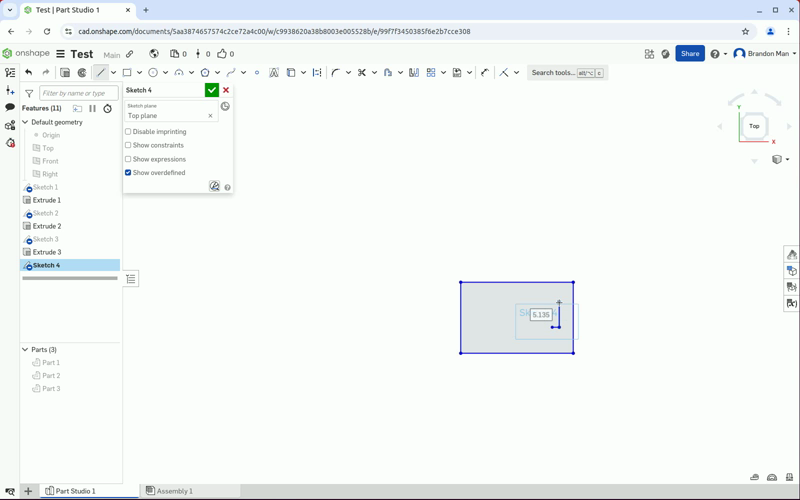
key_down(shift)
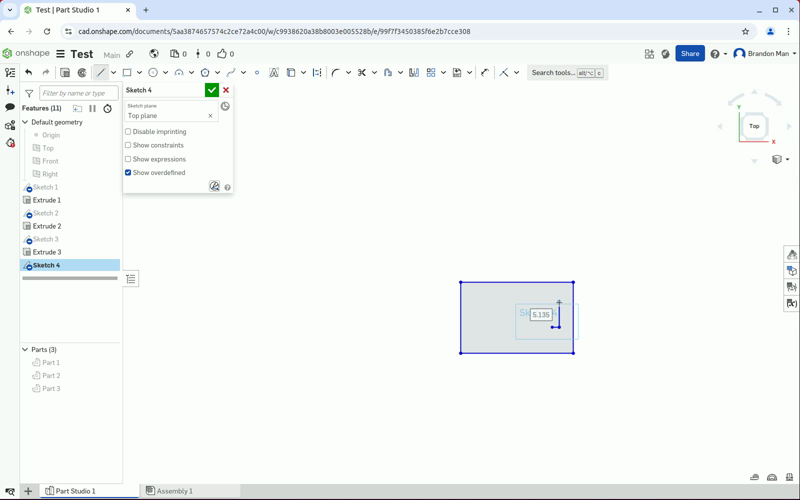
mouse_move(589, 302)
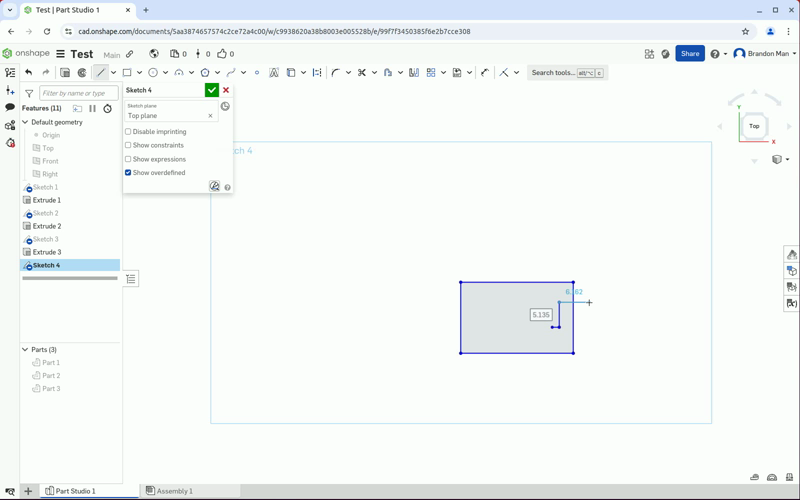
mouse_move(552, 302)
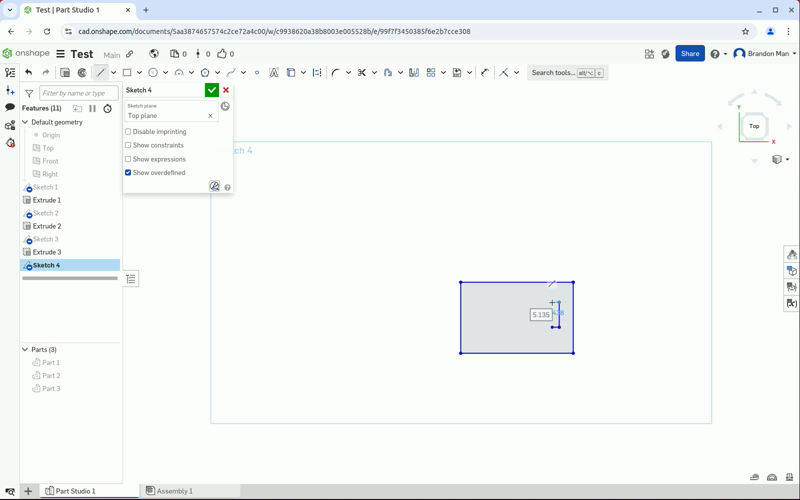
scroll(6)
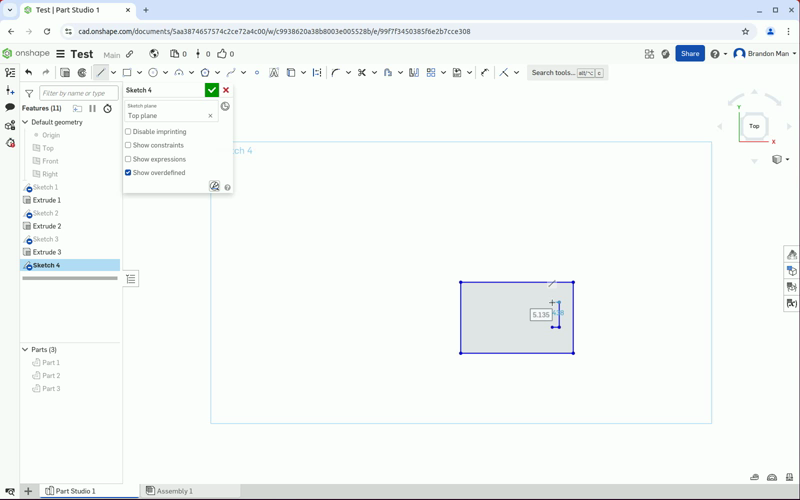
scroll(6)
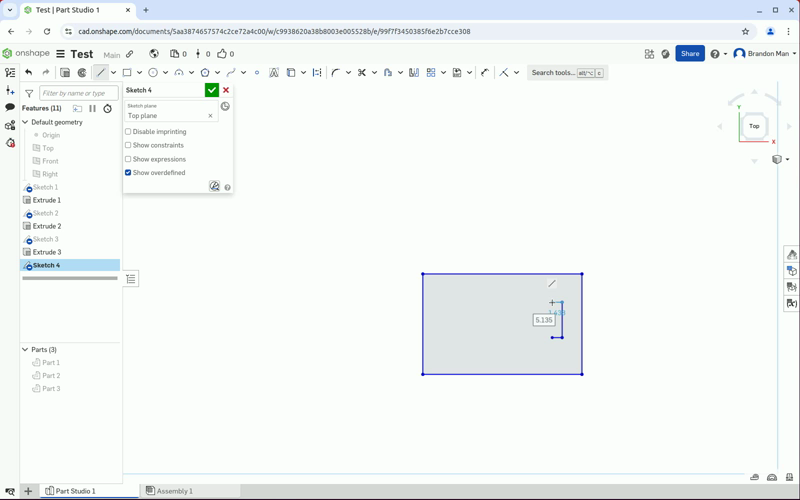
scroll(6)
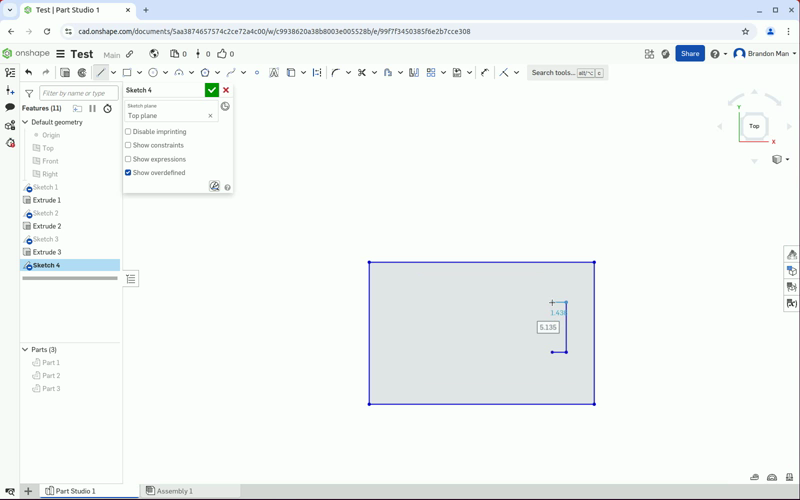
scroll(6)
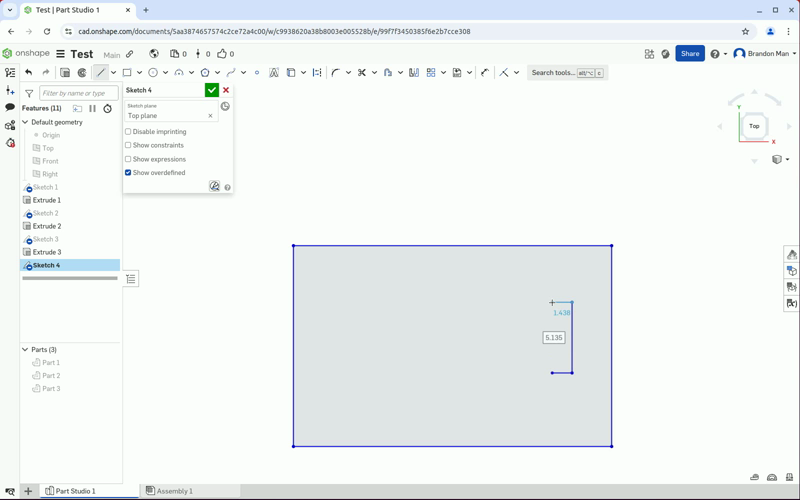
scroll(6)
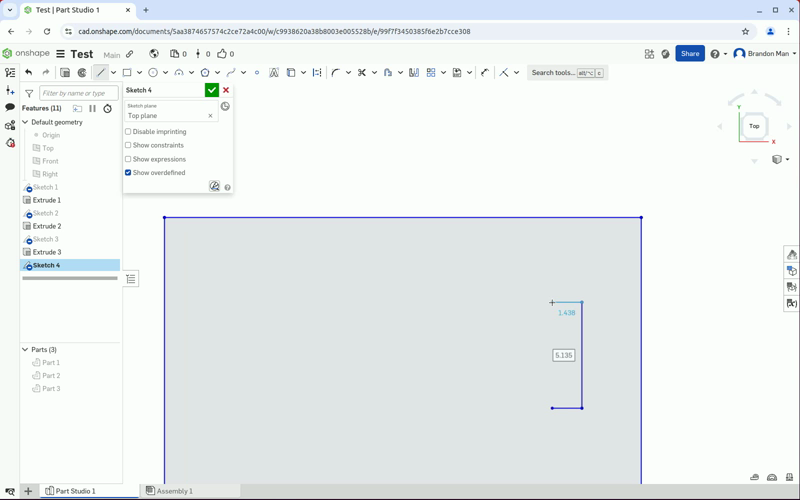
scroll(6)
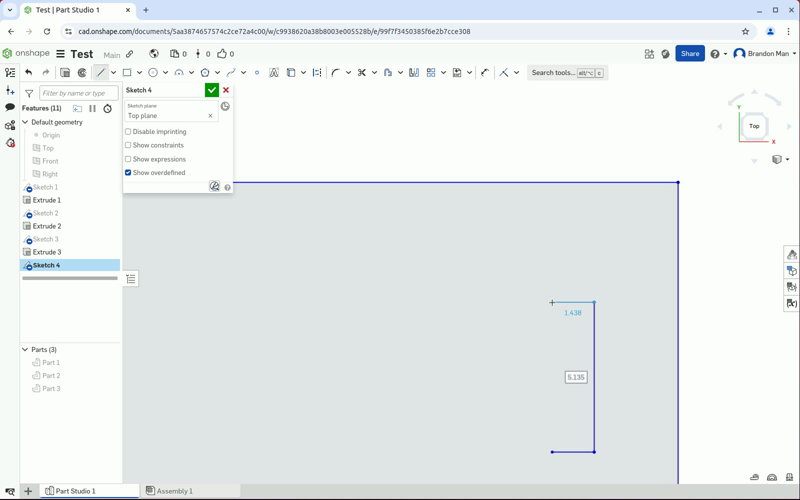
scroll(6)
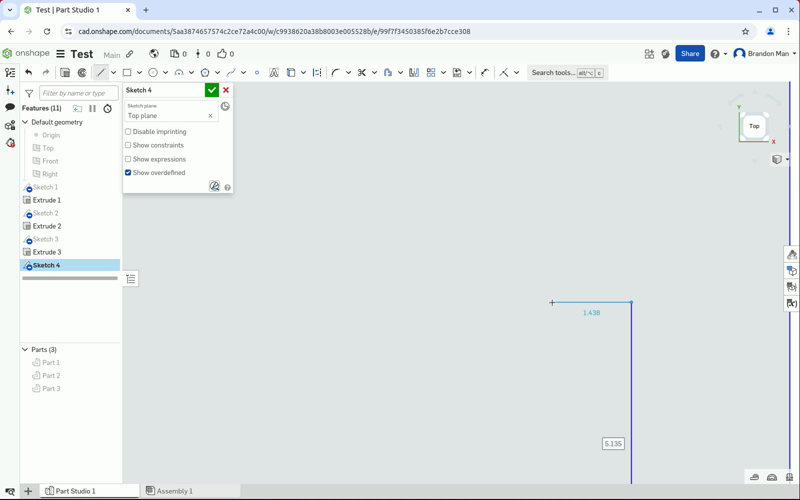
click(552, 302)
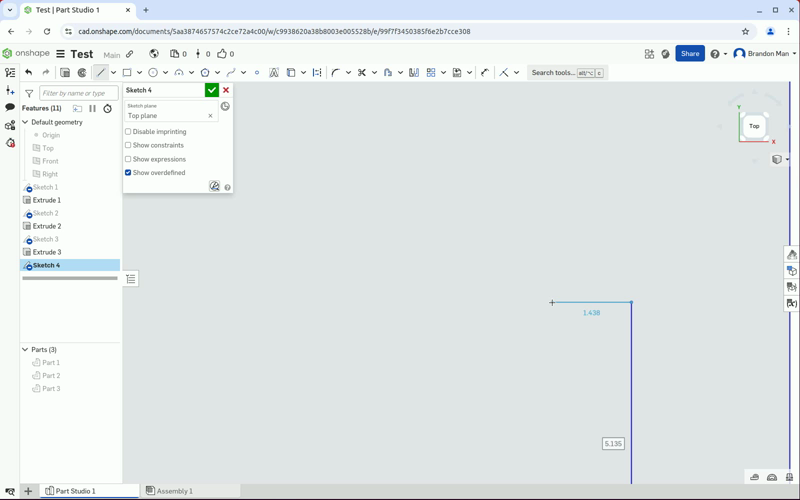
scroll(-6)
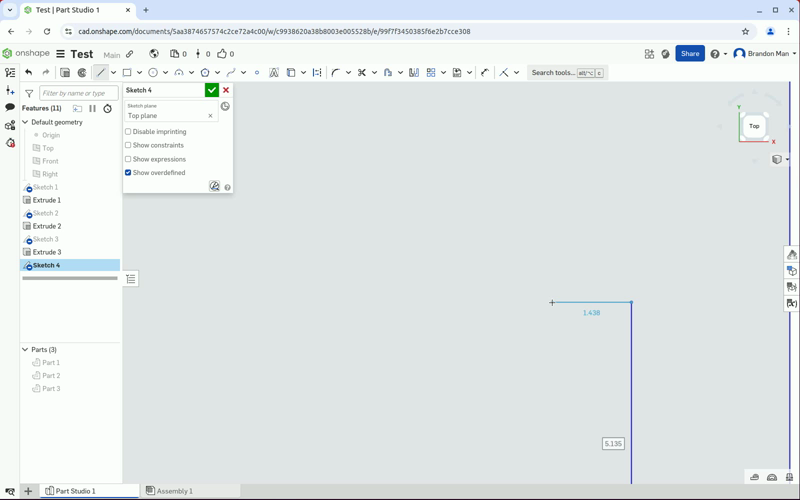
scroll(-6)
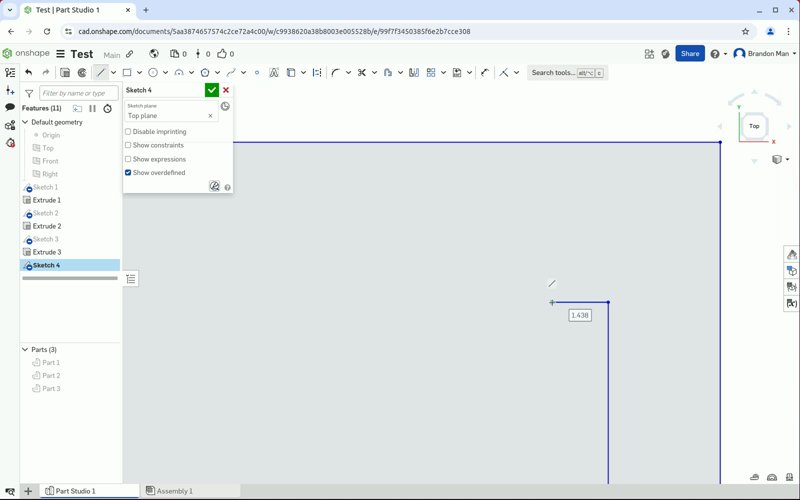
scroll(-6)
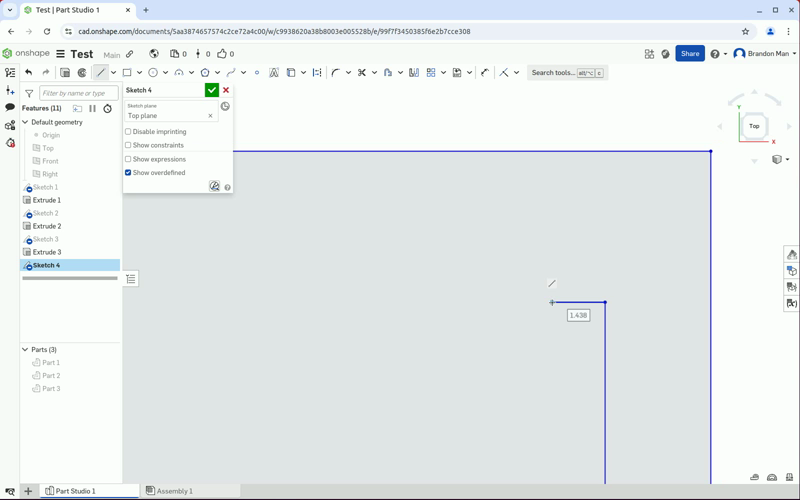
scroll(-6)
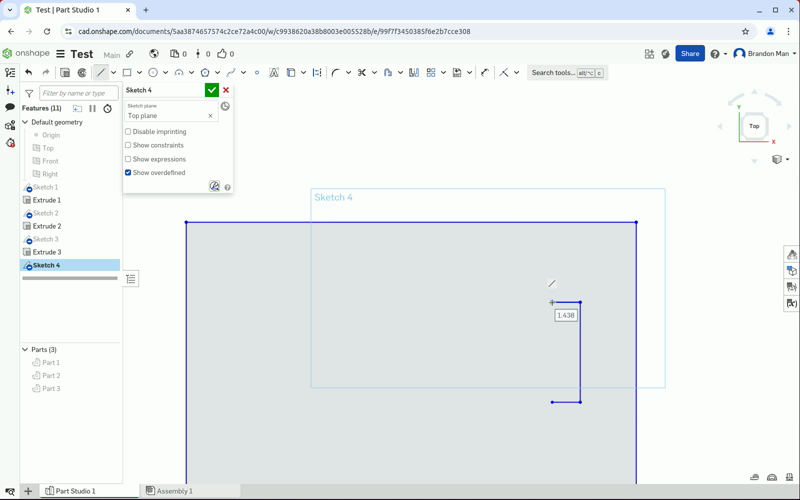
scroll(-6)
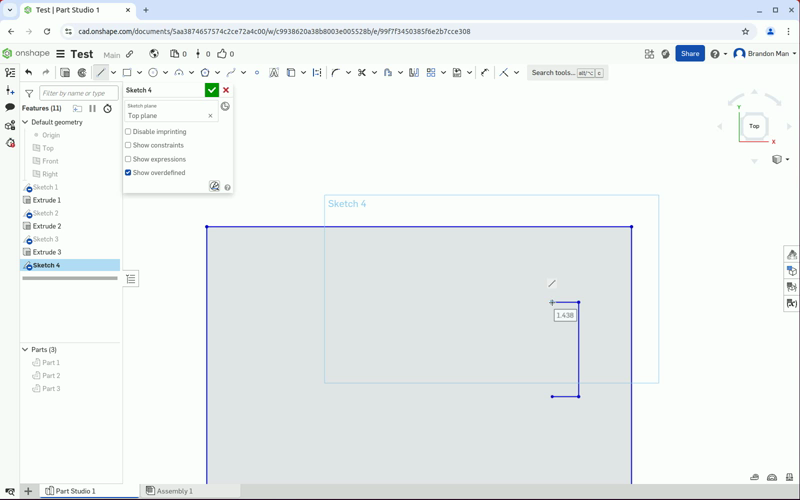
scroll(-6)
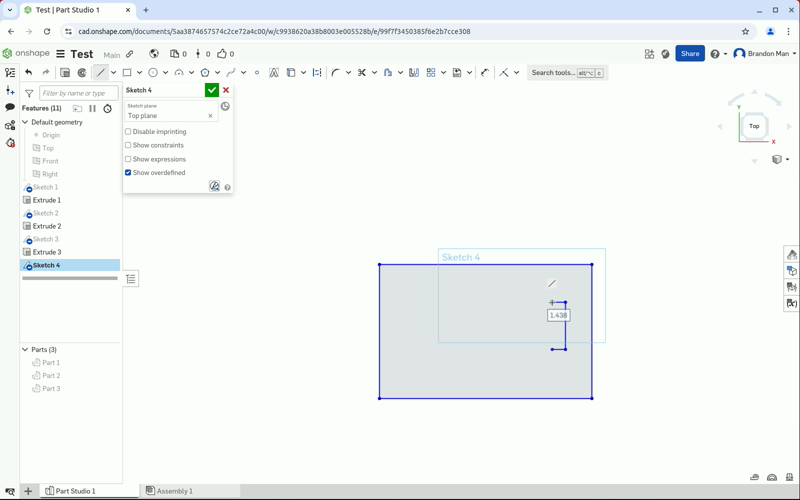
scroll(-6)
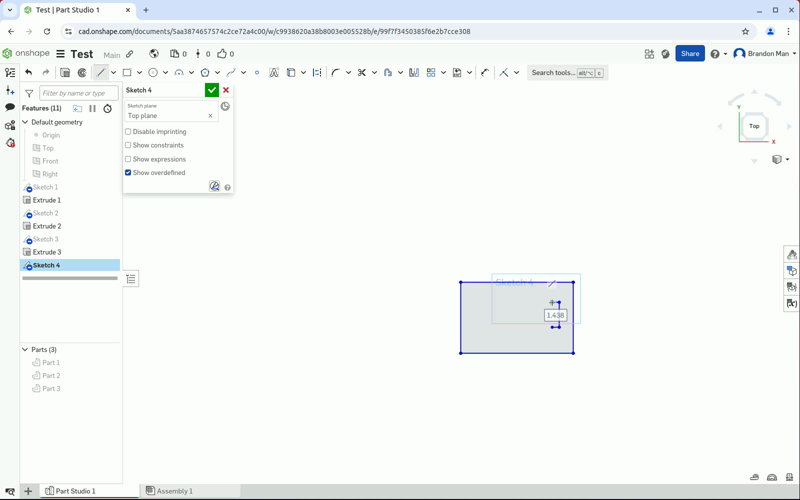
key_up(shift)
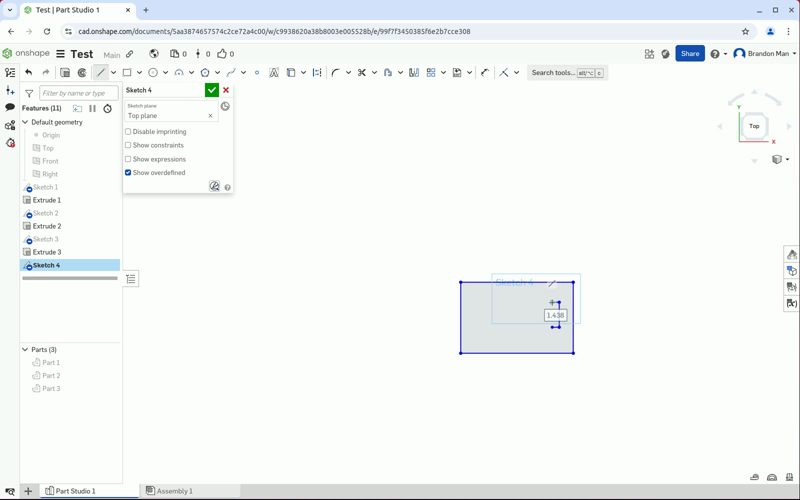
mouse_move(582, 302)
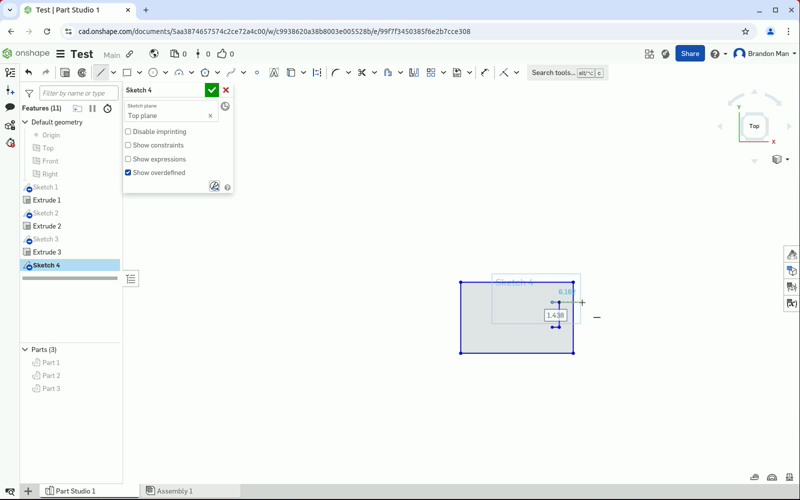
key_down(shift)
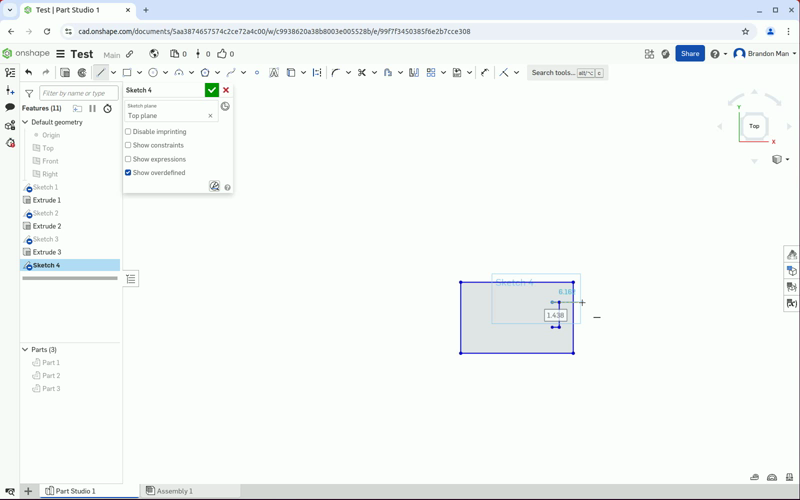
mouse_move(552, 327)
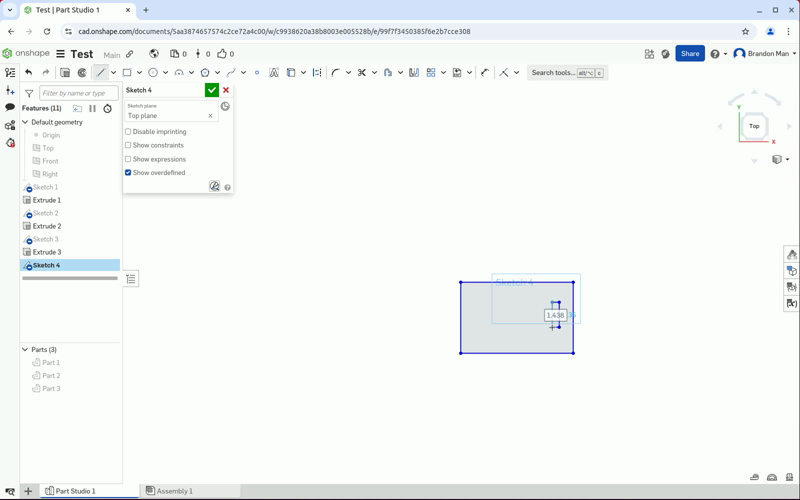
key_up(shift)
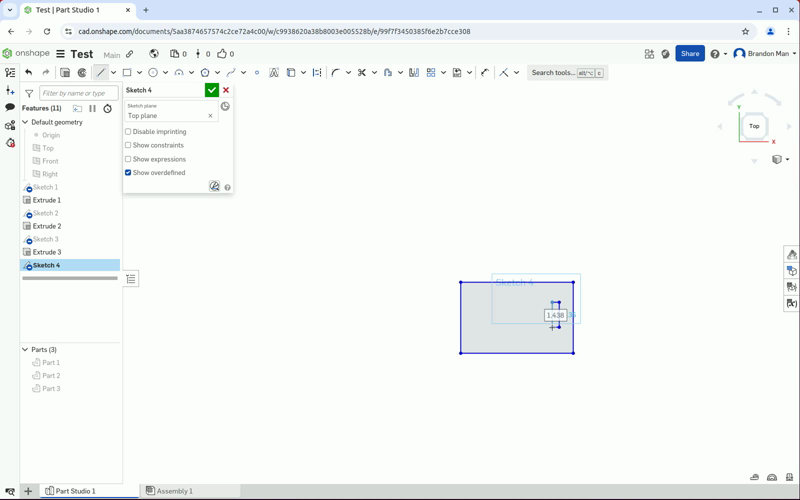
click(552, 327)
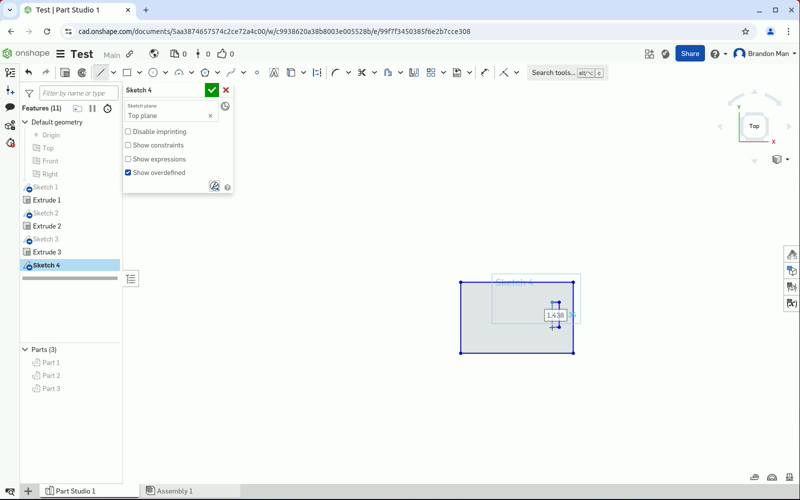
key(esc)
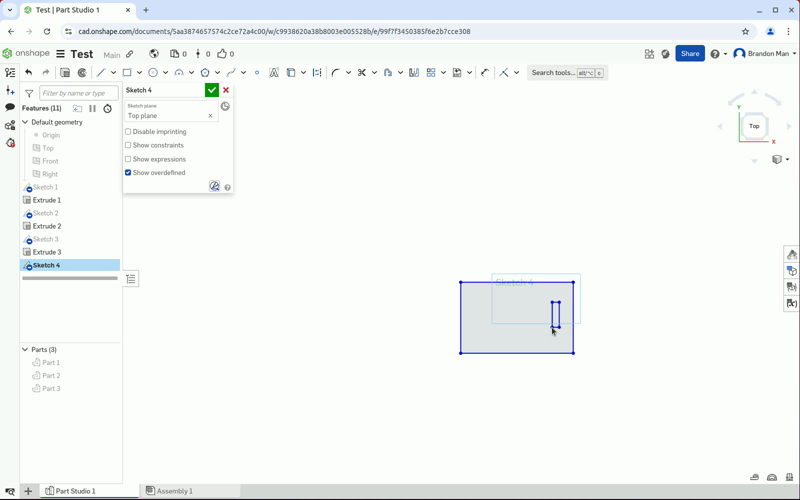
mouse_move(566, 341)
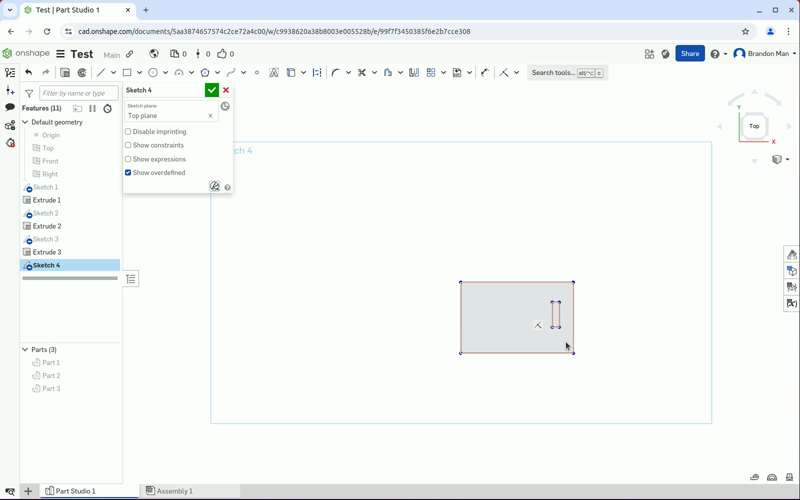
click(566, 341)
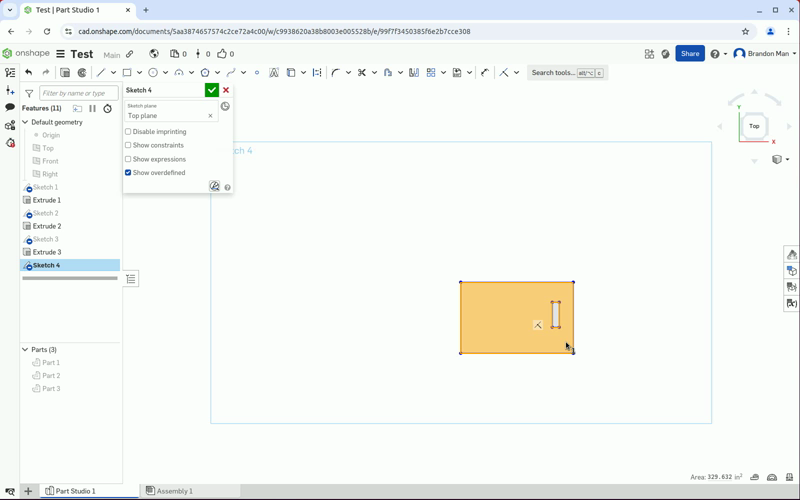
mouse_move(73, 352)
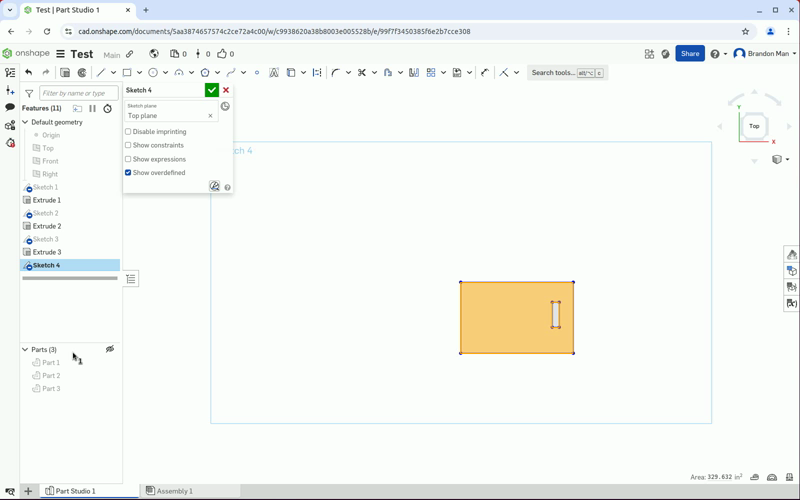
key(shift+y)
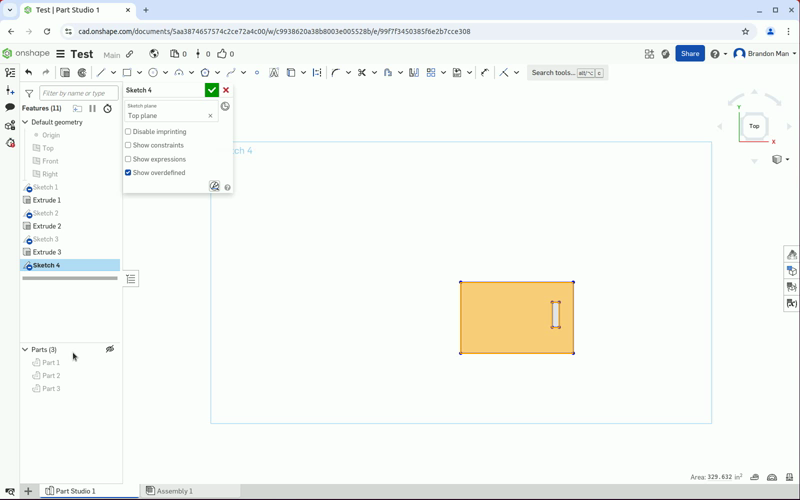
key(shift+e)
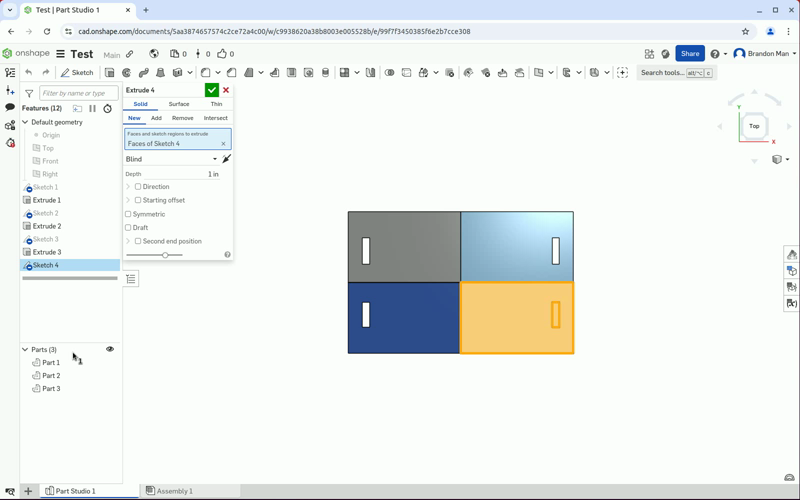
mouse_move(143, 106)
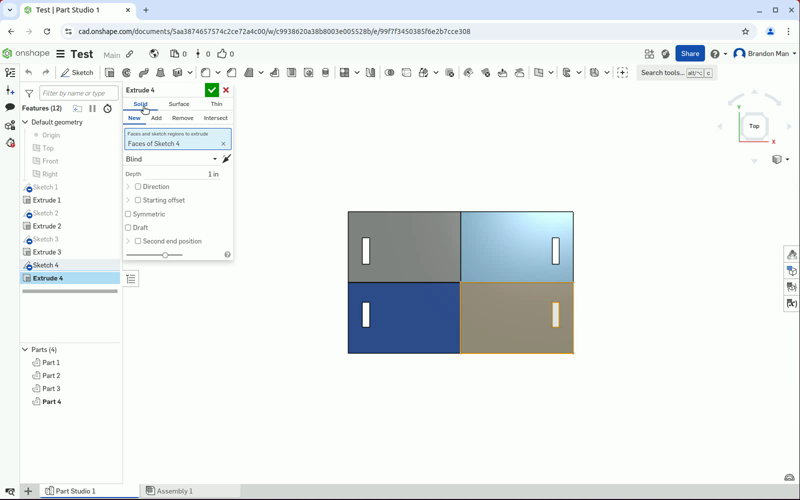
click(143, 106)
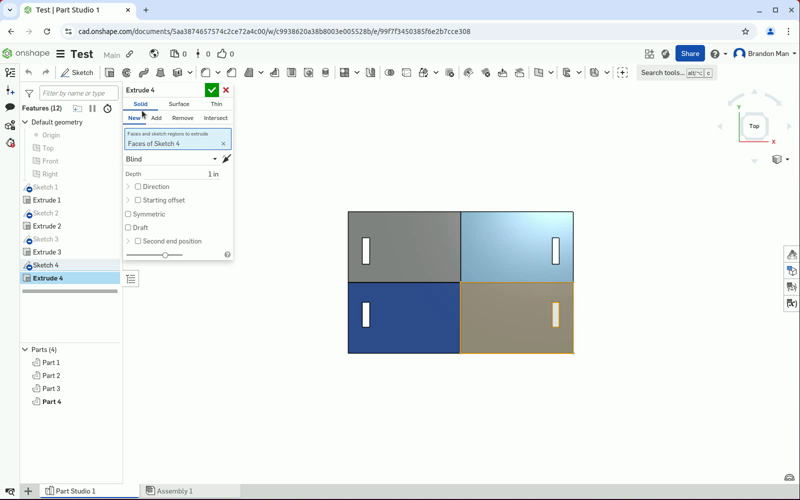
mouse_move(137, 120)
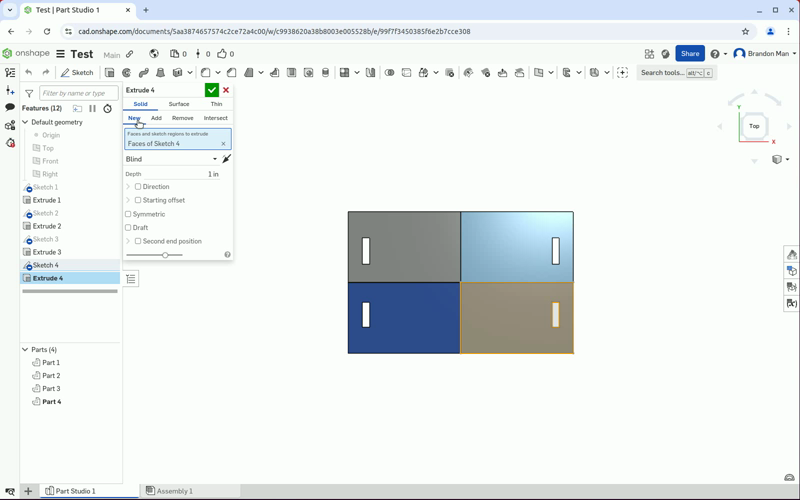
click(137, 120)
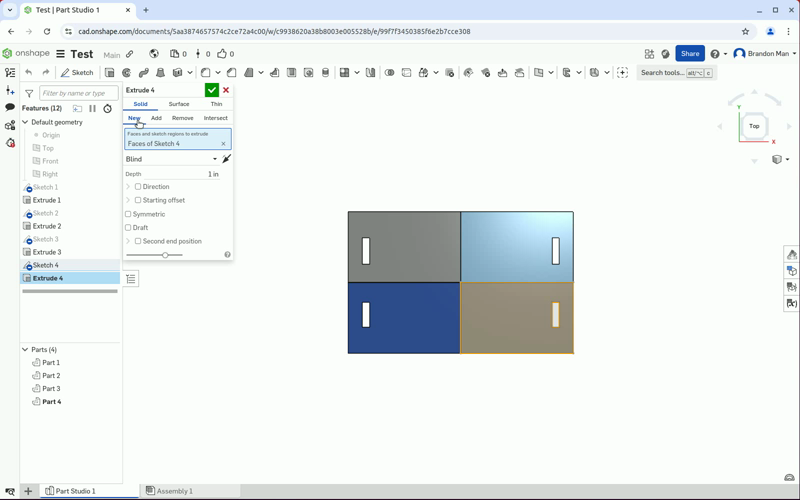
key(tab, 4)
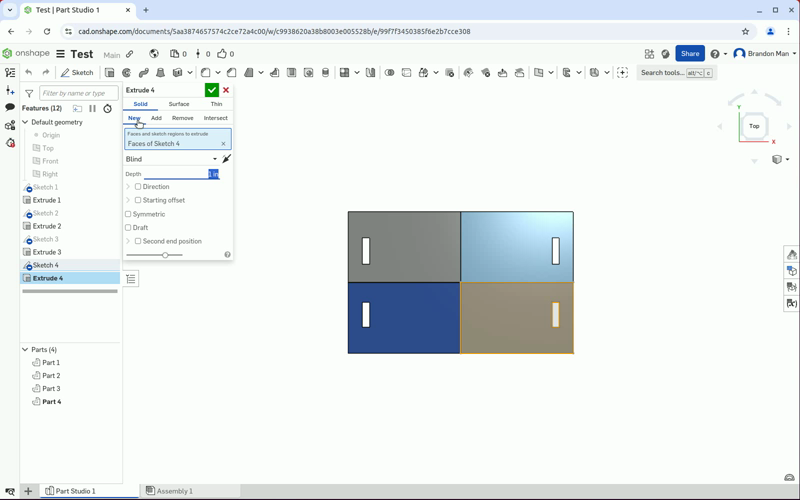
text(1.685)
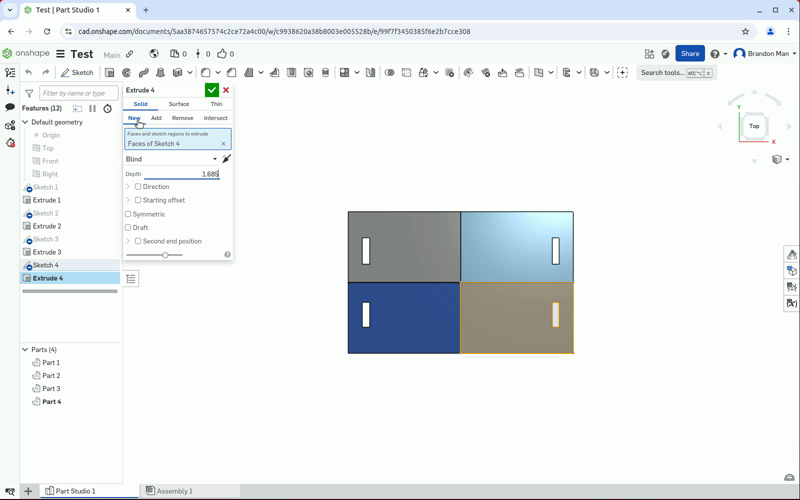
key(enter)
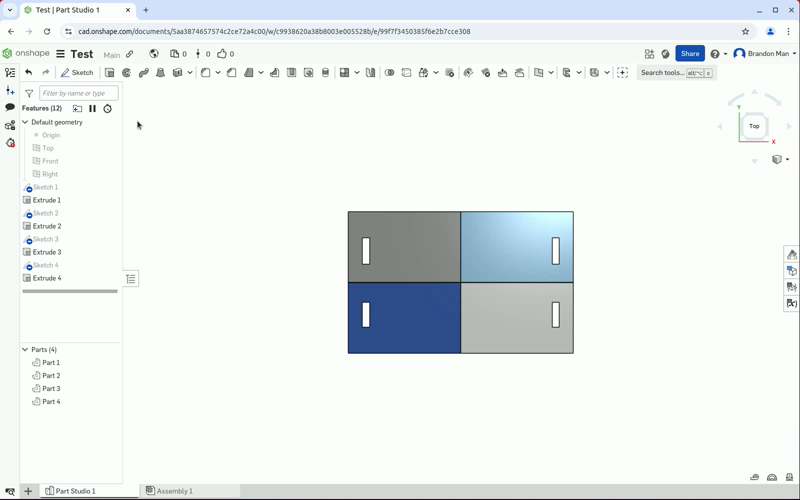
key(shift+h)
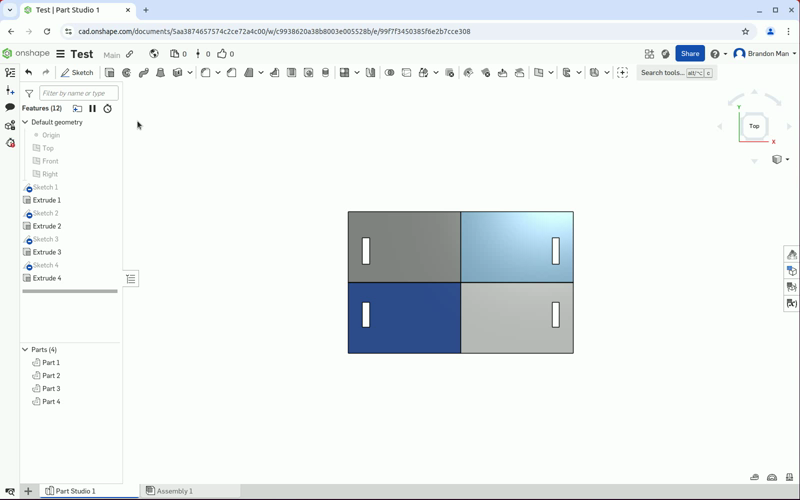
key(shift+h)
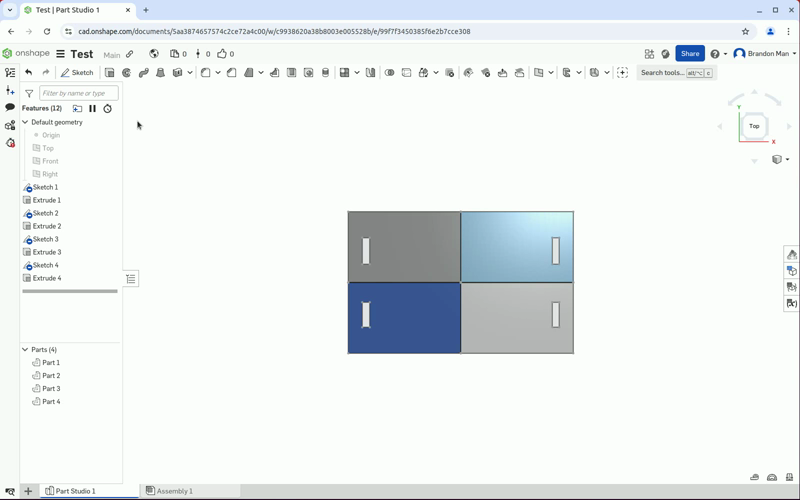
key(shift+7)
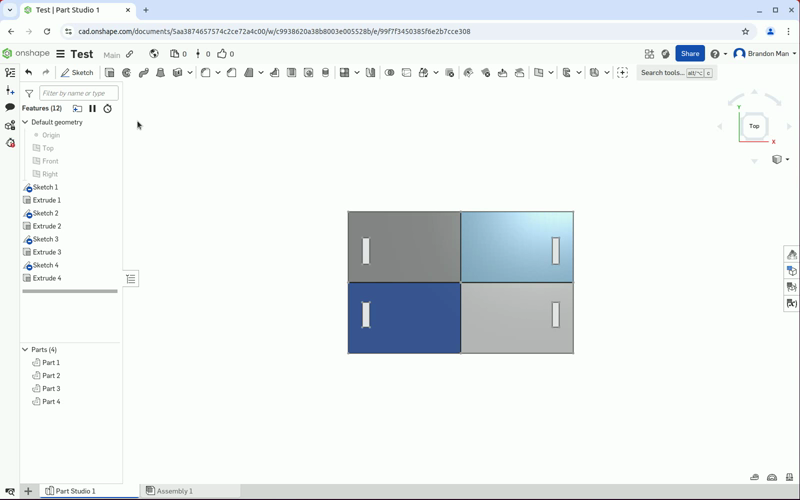
key(up, 3)
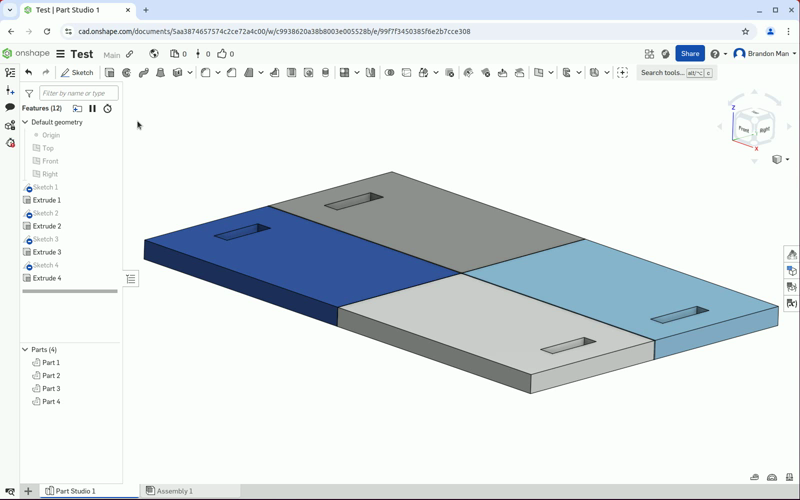
key(left, 3)
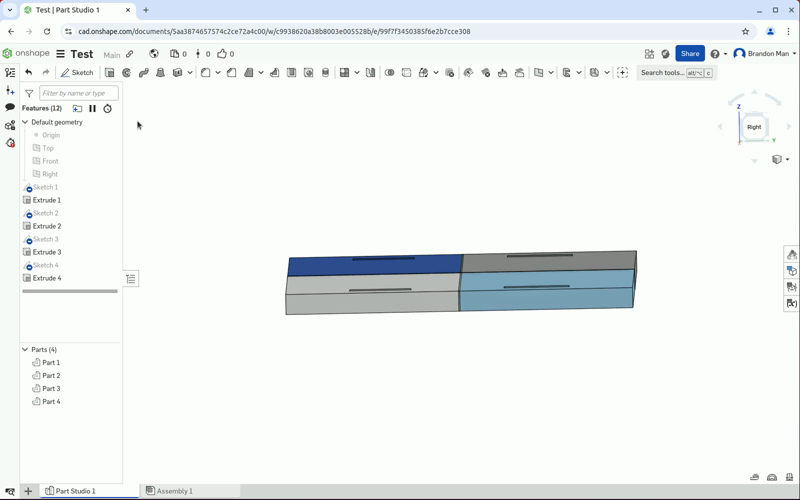
key(right, 3)
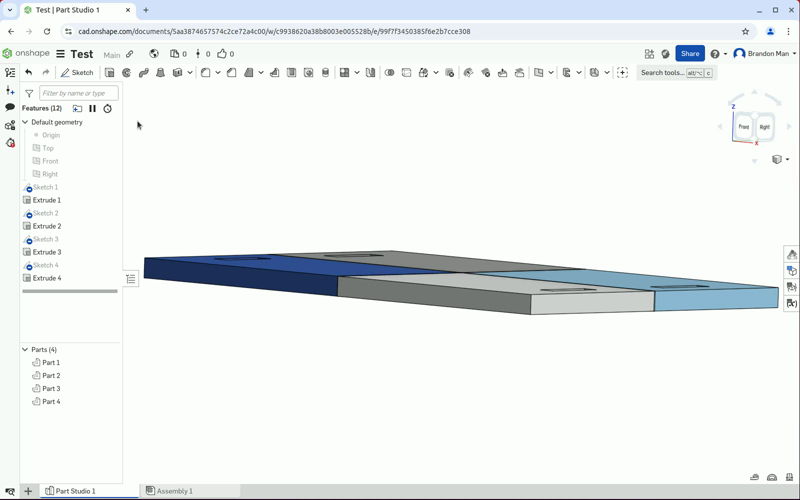
key(down, 3)
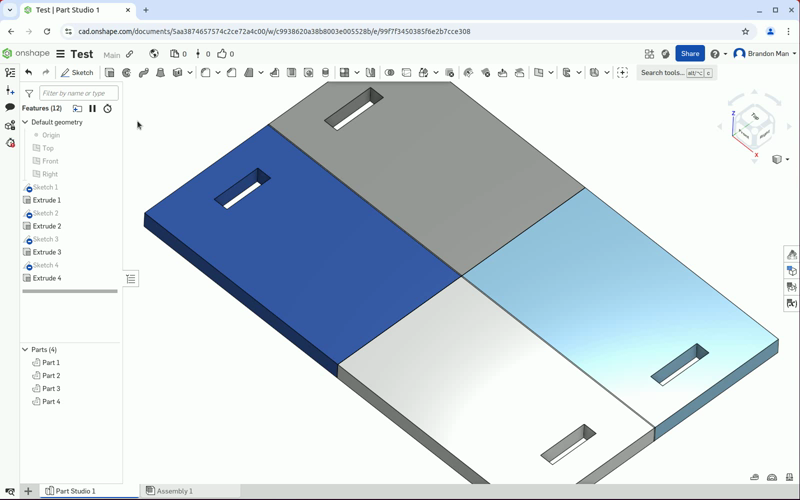
mouse_move(73, 189)
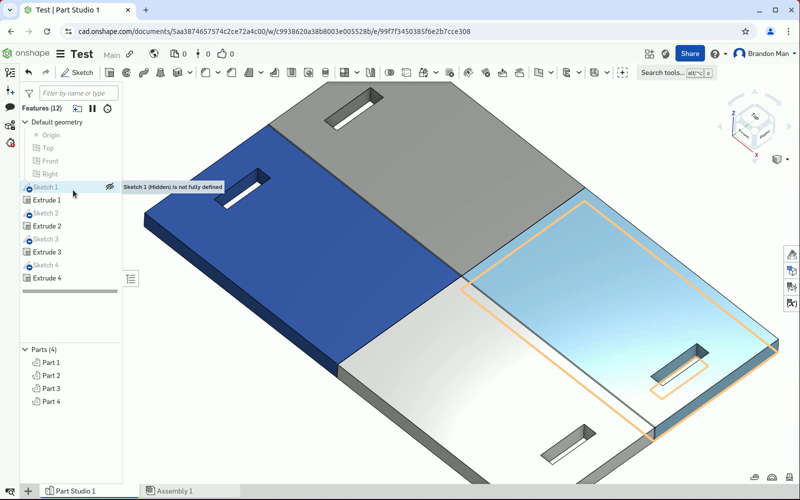
click(73, 189)